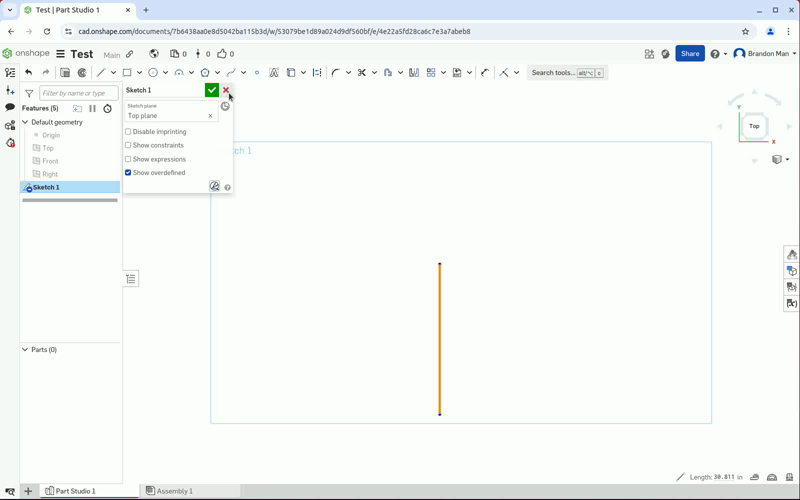
key(shift+h)
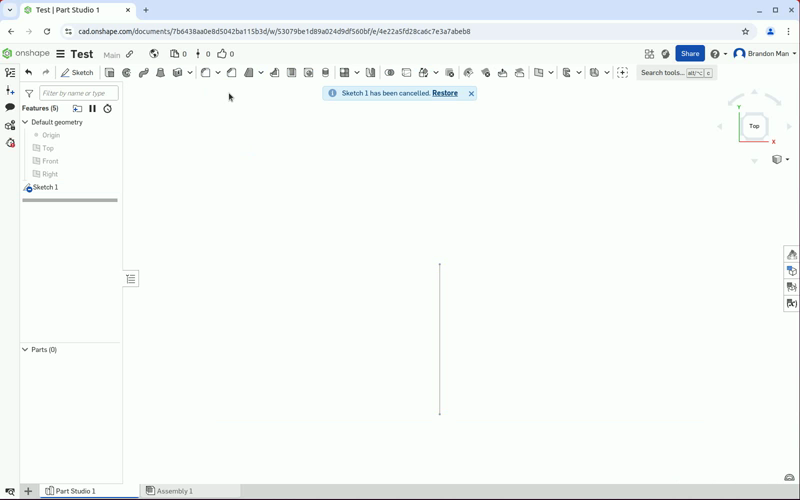
key(shift+s)
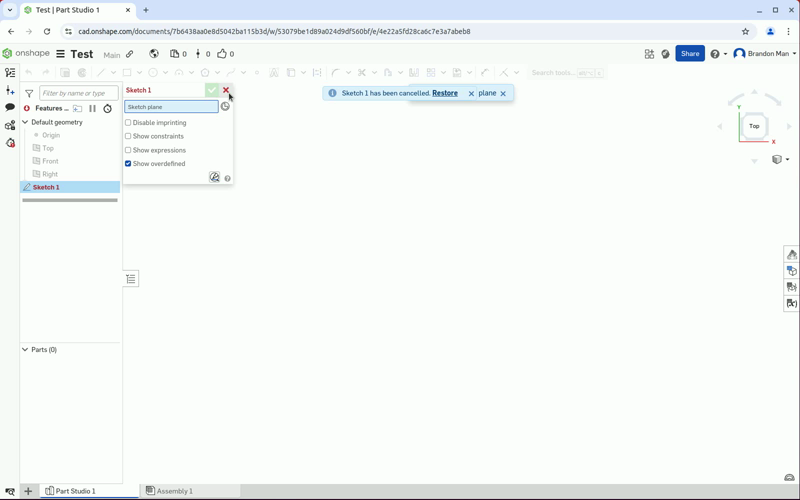
mouse_move(73, 150)
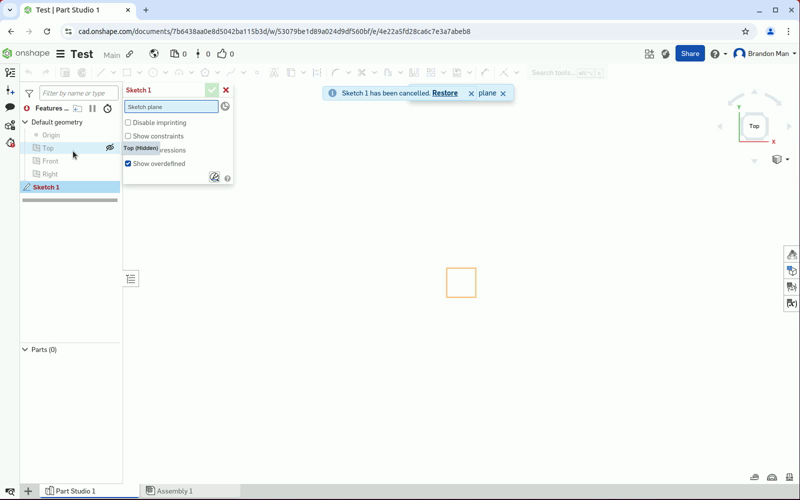
click(73, 150)
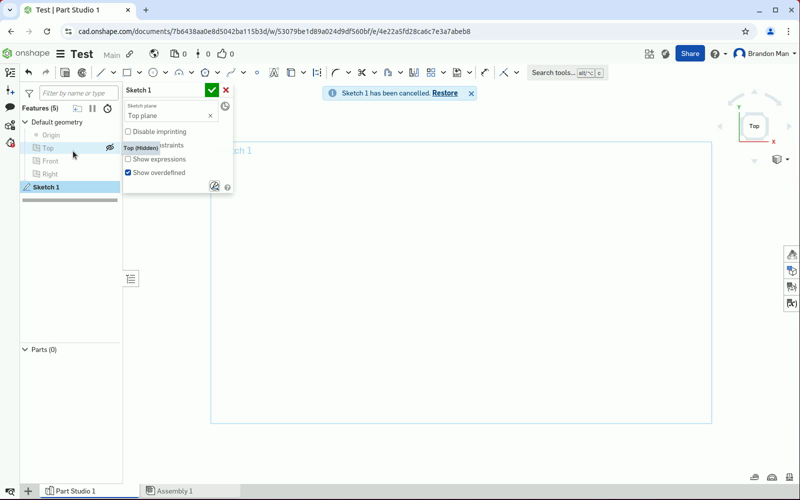
mouse_move(73, 352)
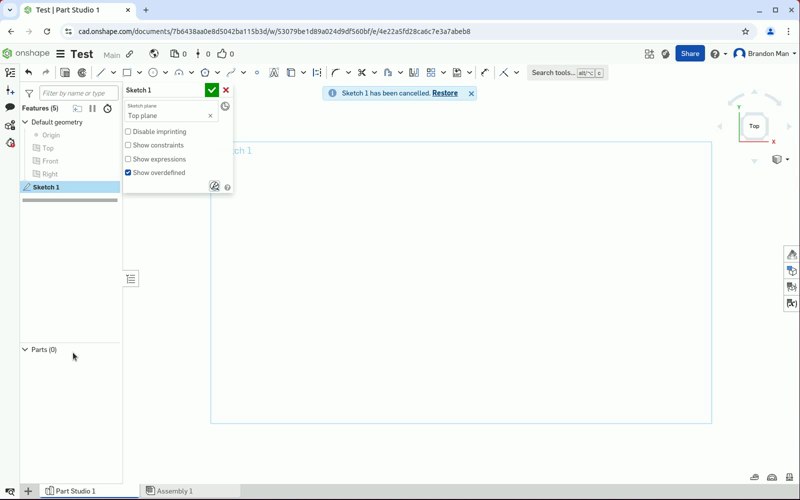
key(y)
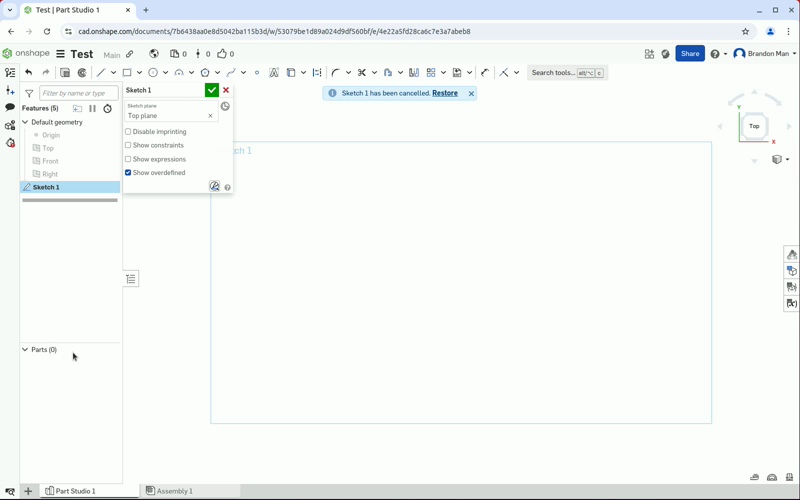
key(a)
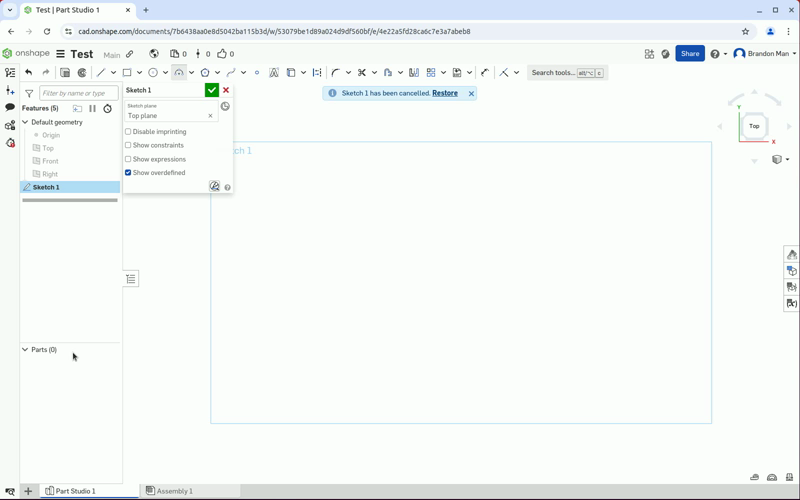
key_down(shift)
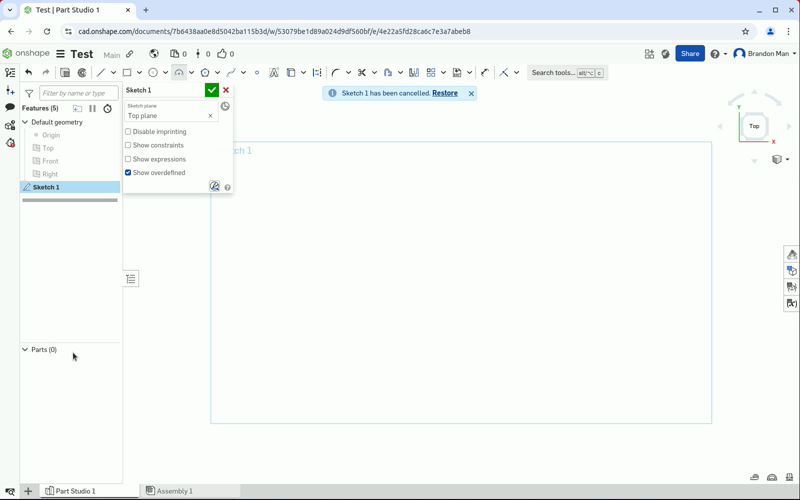
mouse_move(456, 285)
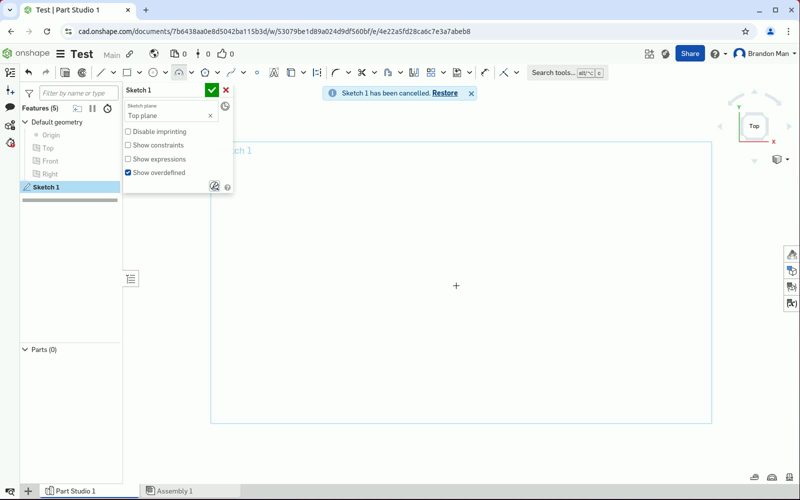
click(456, 285)
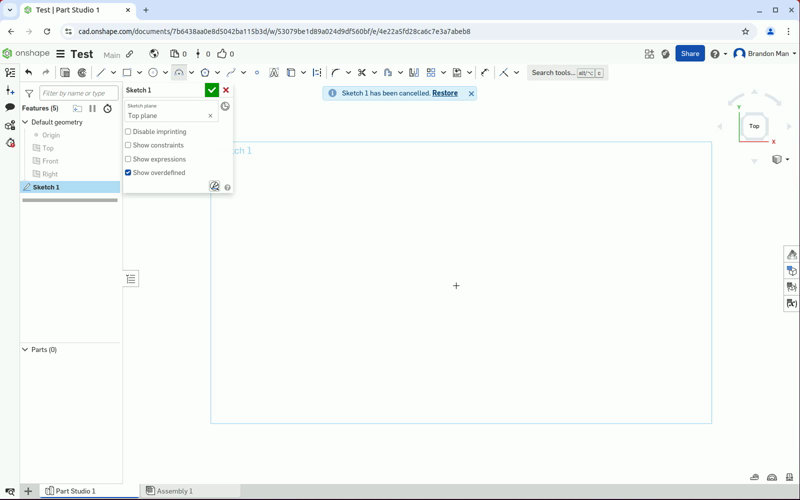
key_up(shift)
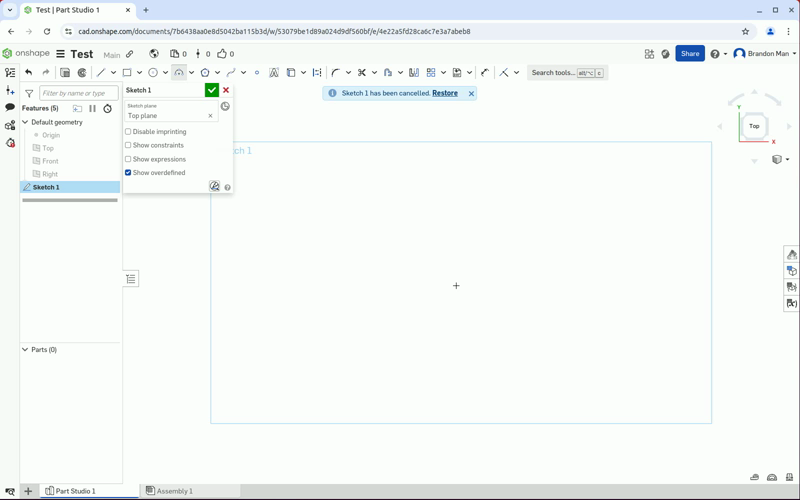
key_down(shift)
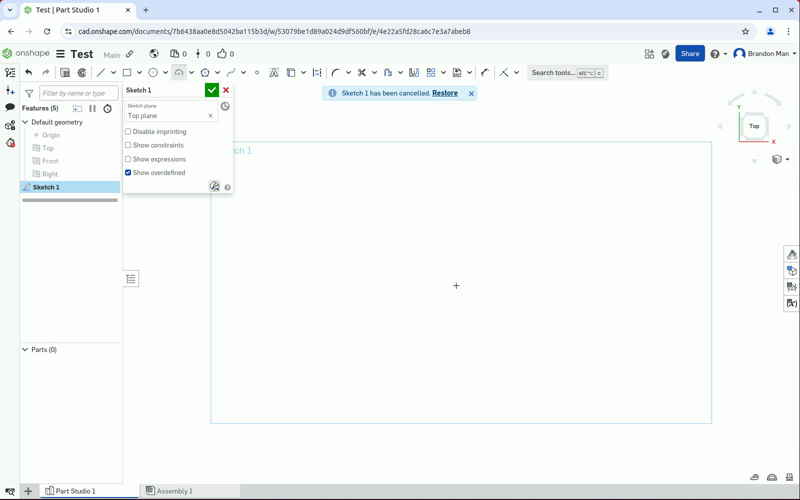
mouse_move(458, 288)
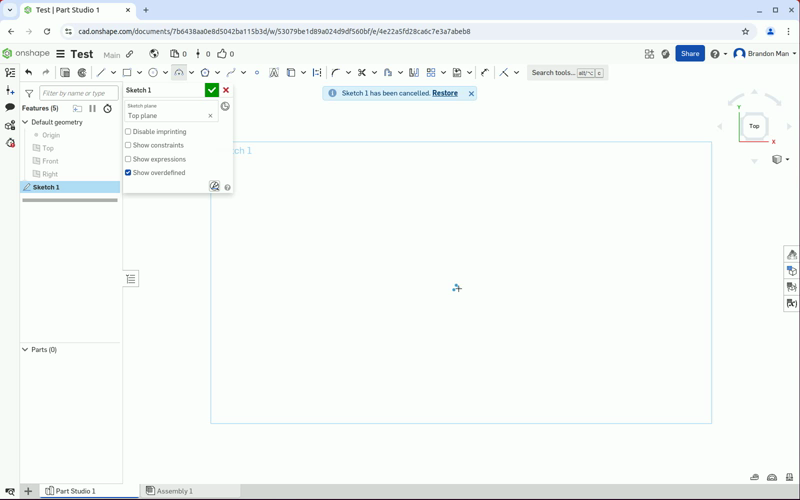
scroll(6)
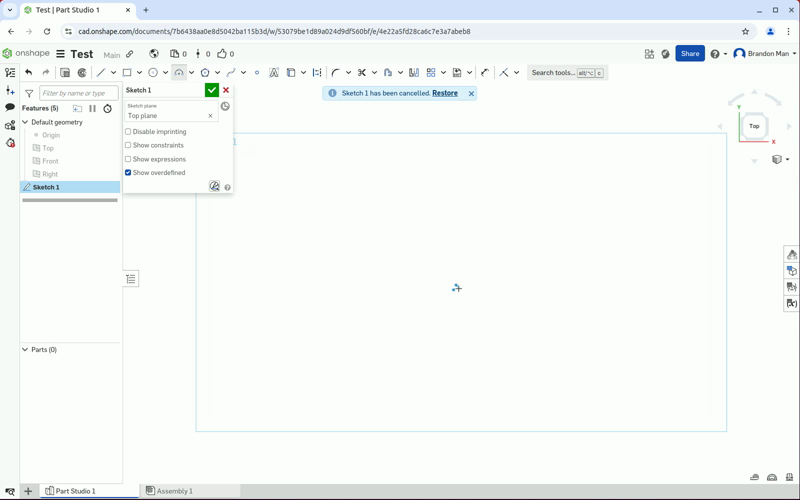
scroll(6)
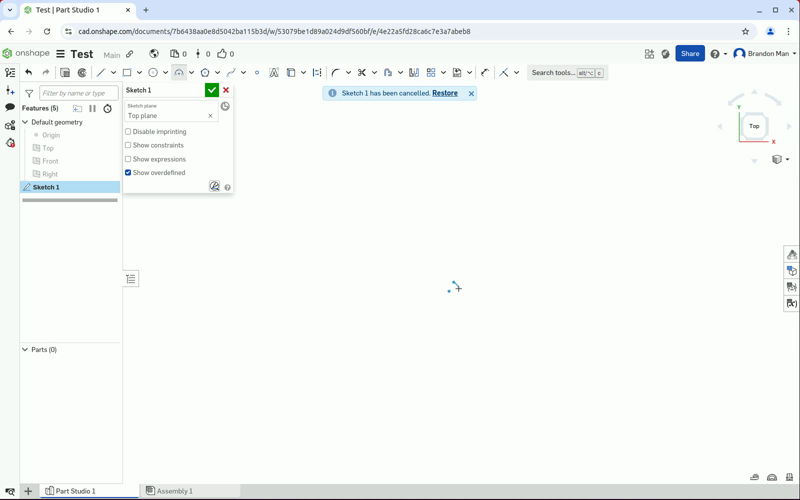
scroll(6)
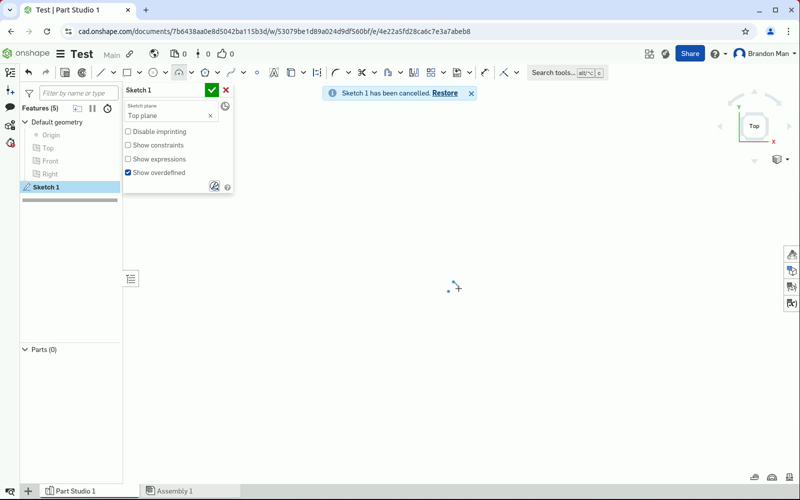
scroll(6)
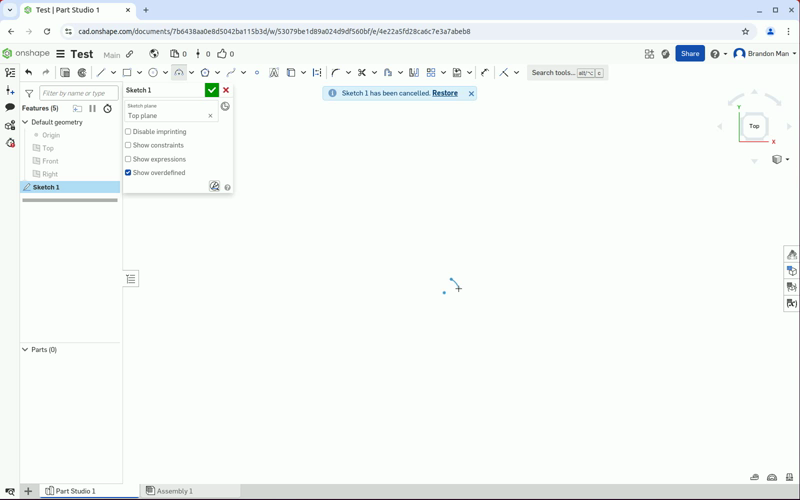
scroll(6)
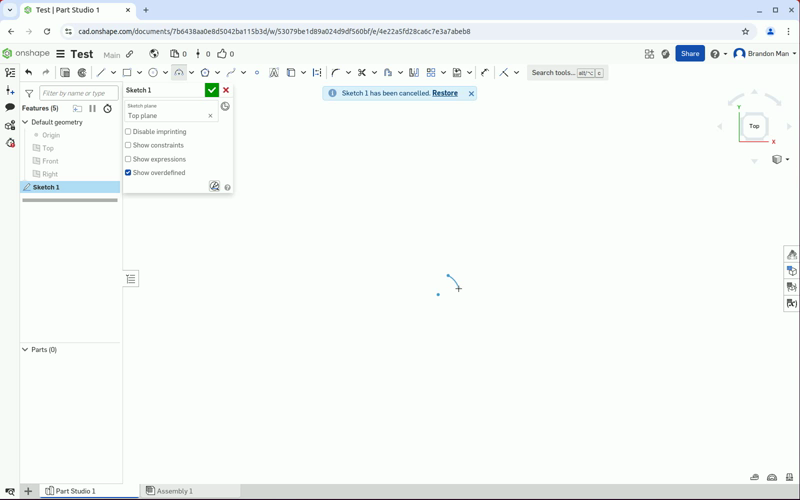
scroll(6)
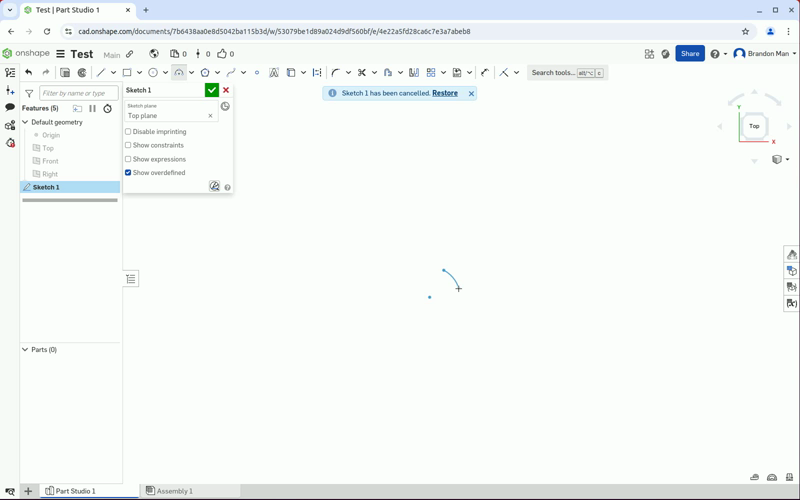
scroll(6)
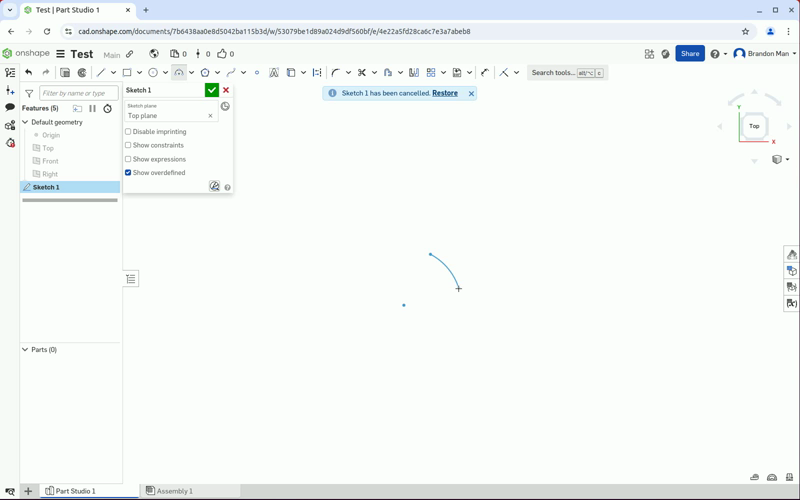
click(458, 288)
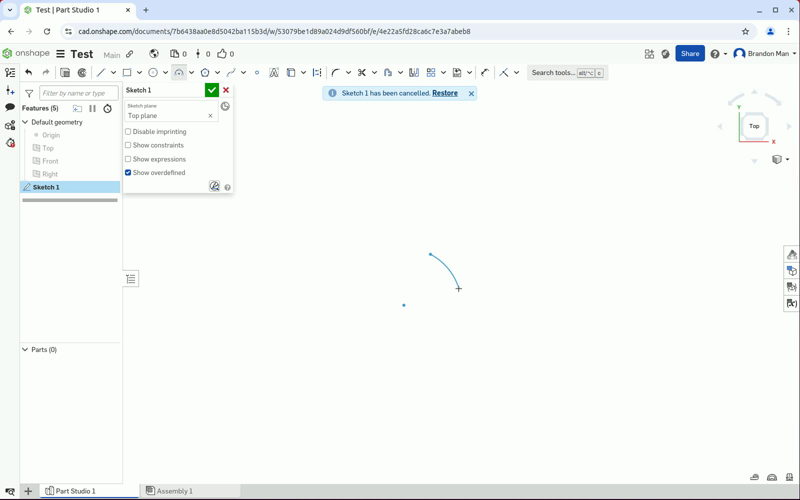
scroll(-6)
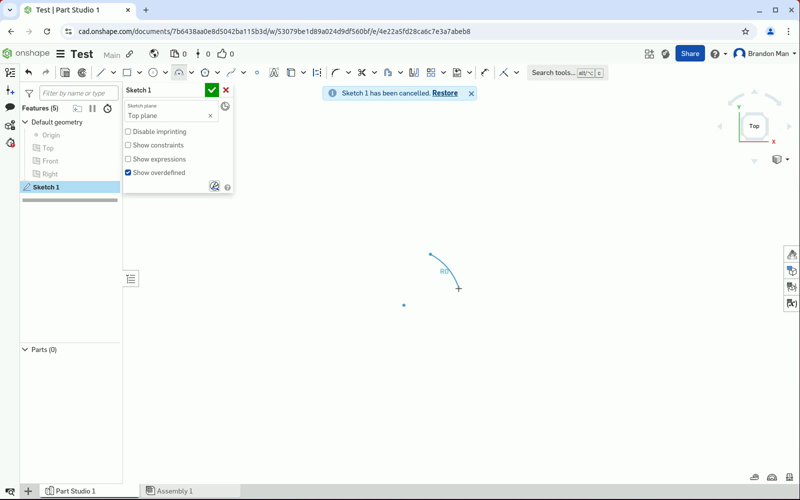
scroll(-6)
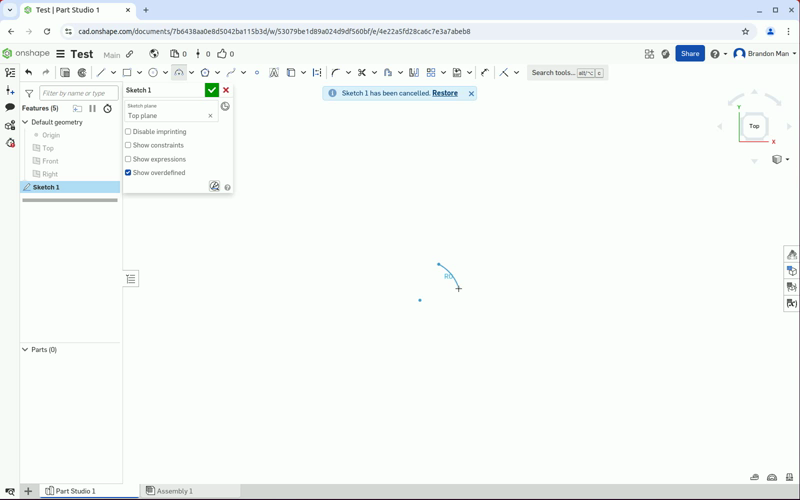
scroll(-6)
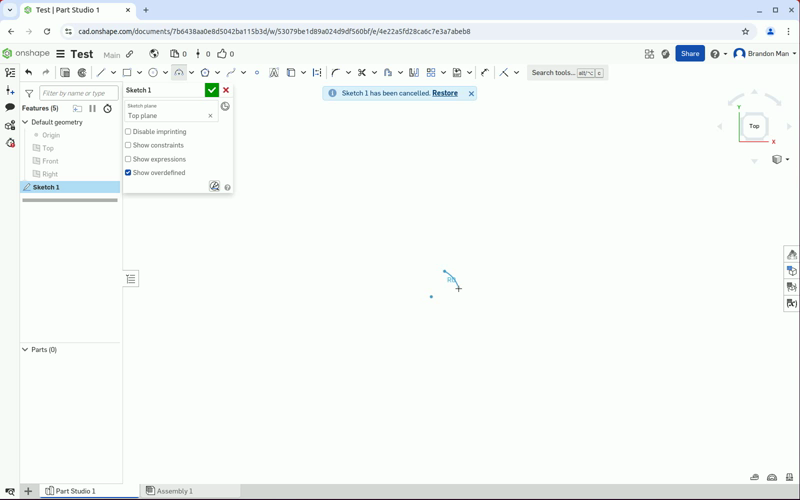
scroll(-6)
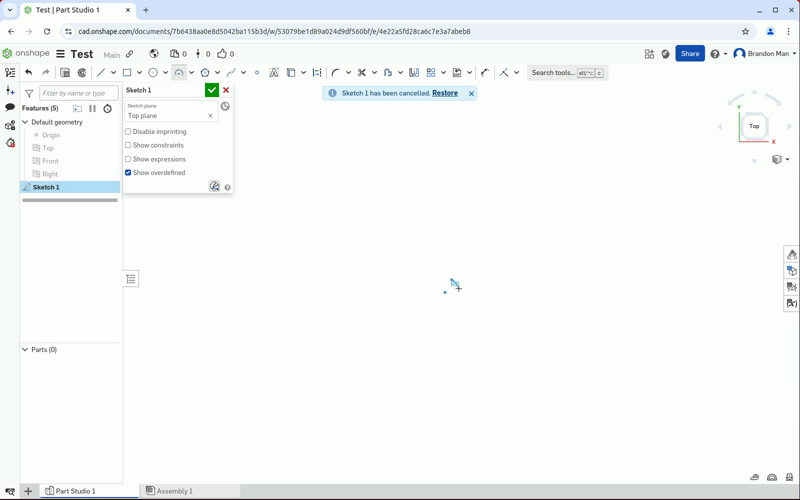
scroll(-6)
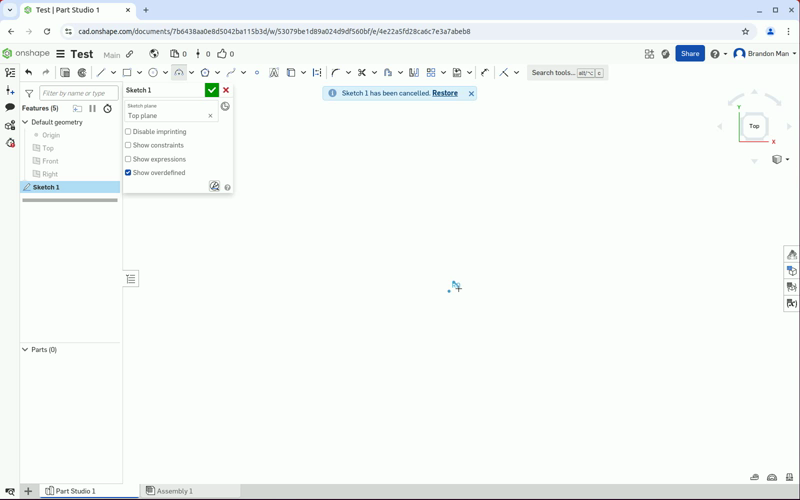
scroll(-6)
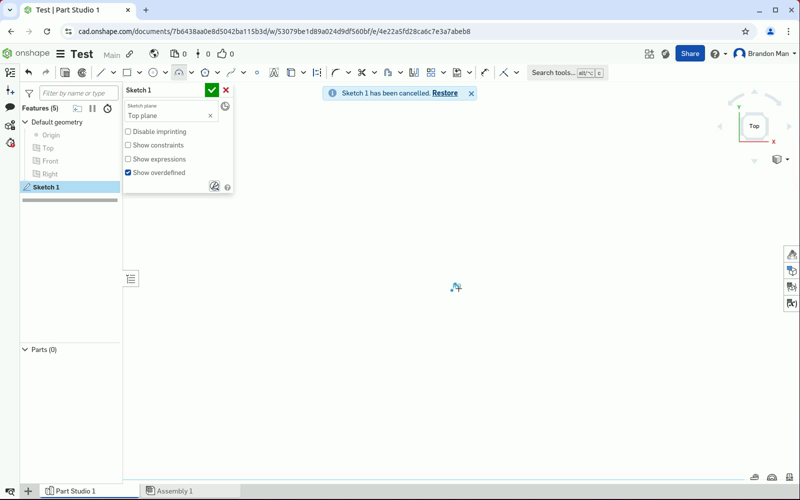
scroll(-6)
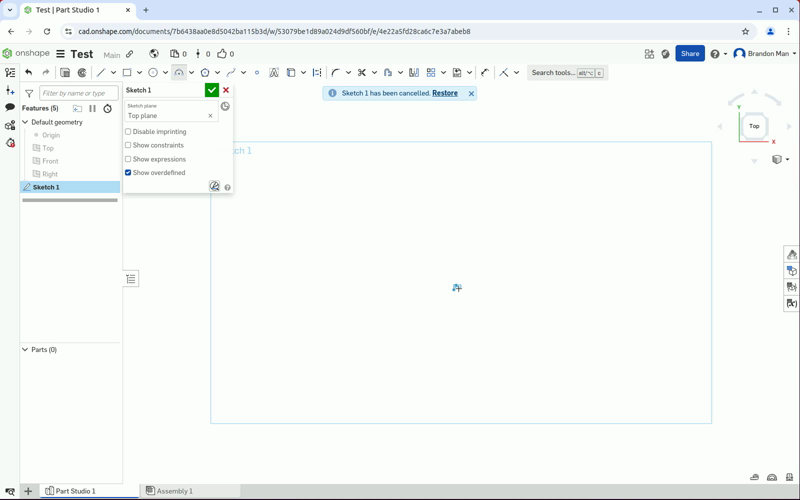
mouse_move(456, 287)
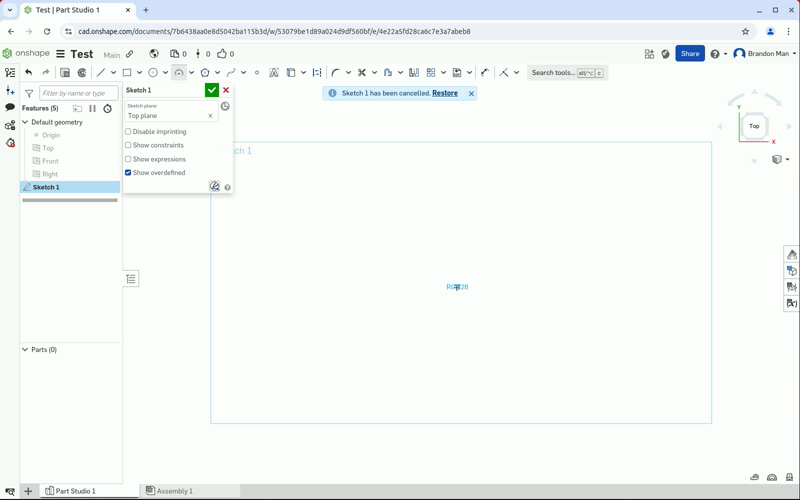
scroll(6)
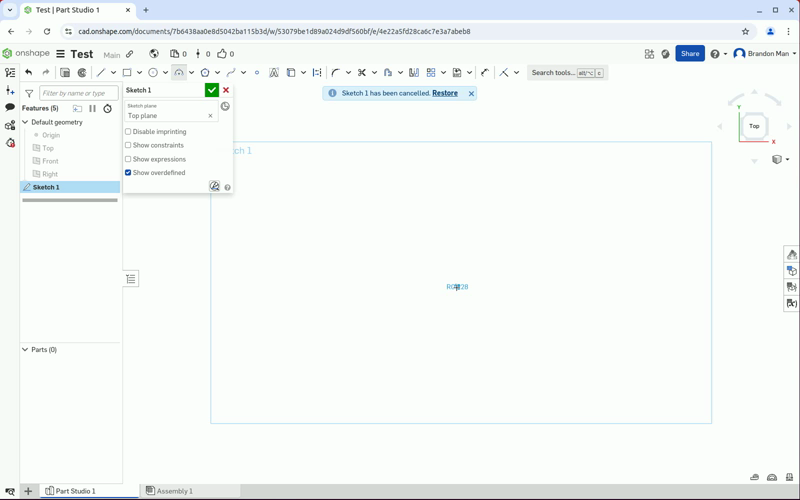
scroll(6)
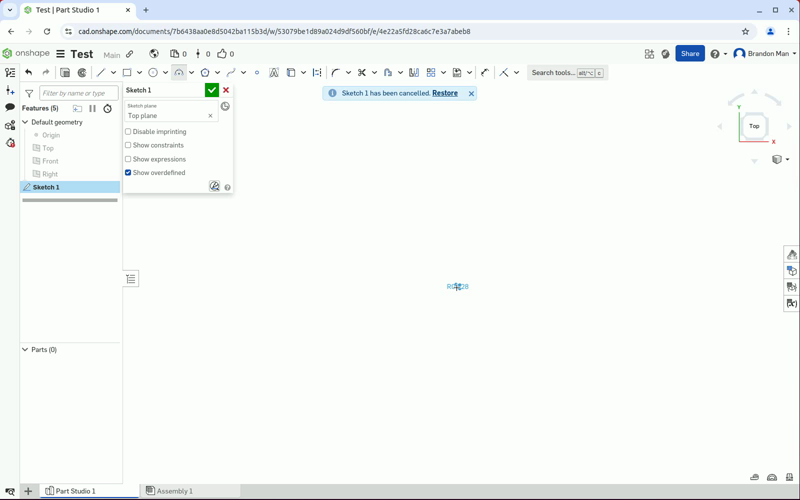
scroll(6)
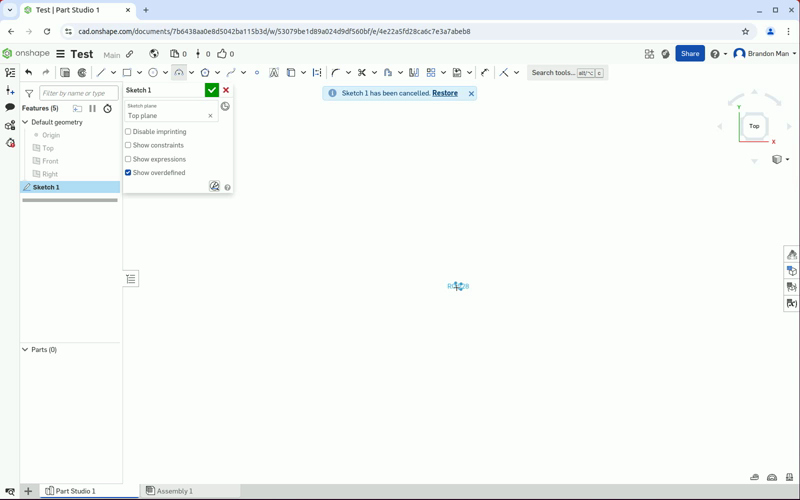
scroll(6)
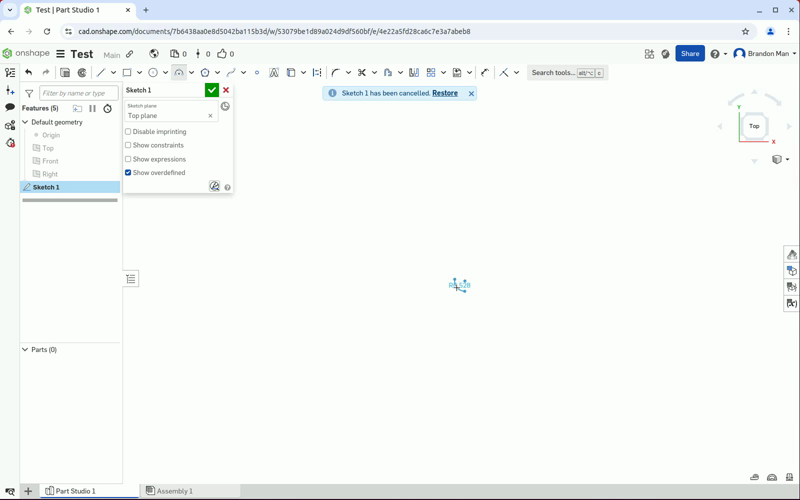
scroll(6)
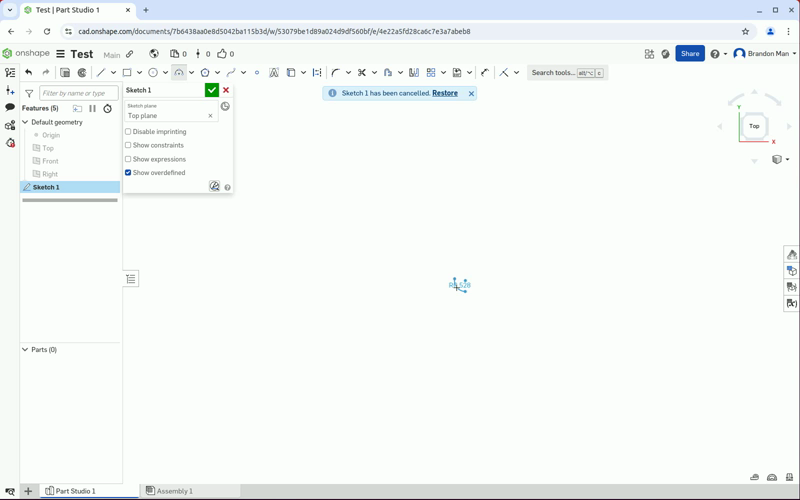
scroll(6)
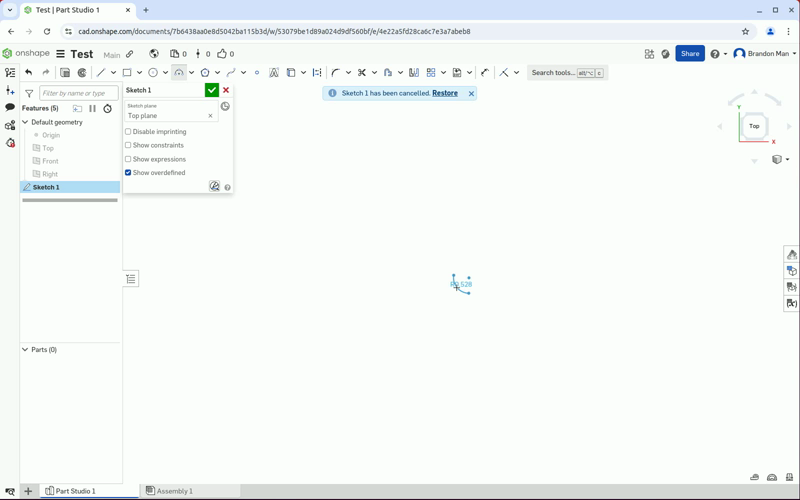
scroll(6)
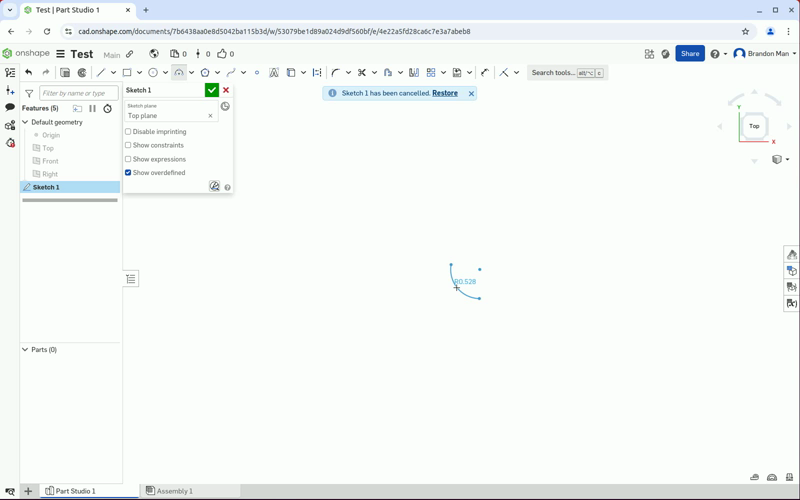
click(456, 287)
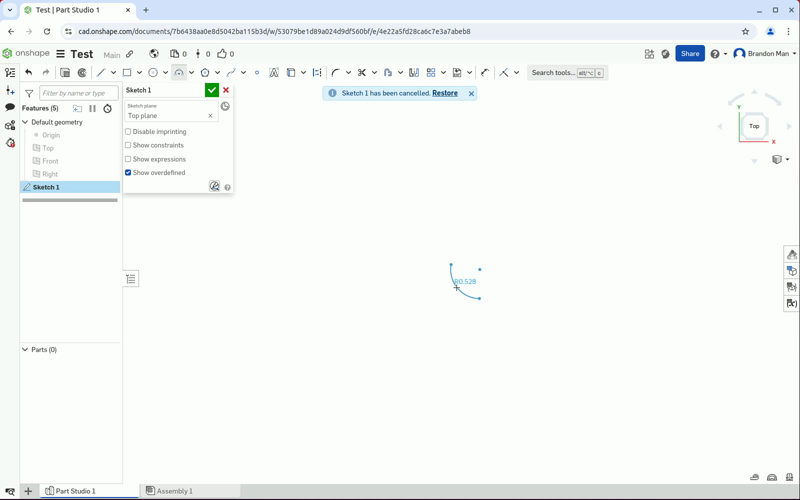
scroll(-6)
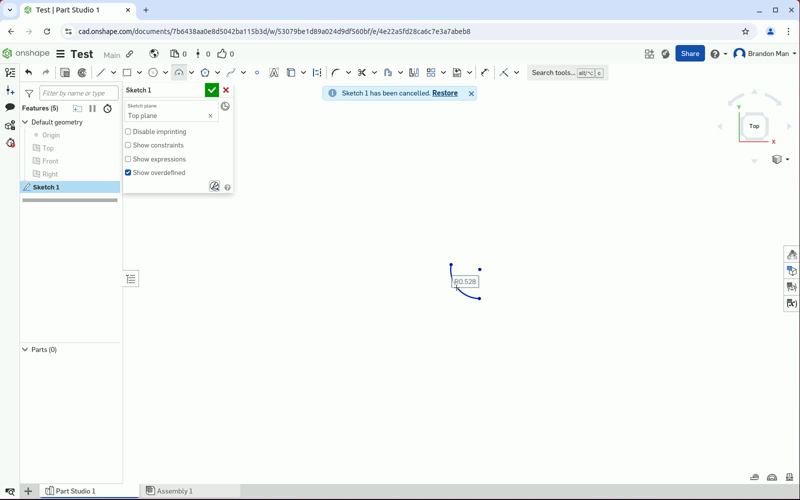
scroll(-6)
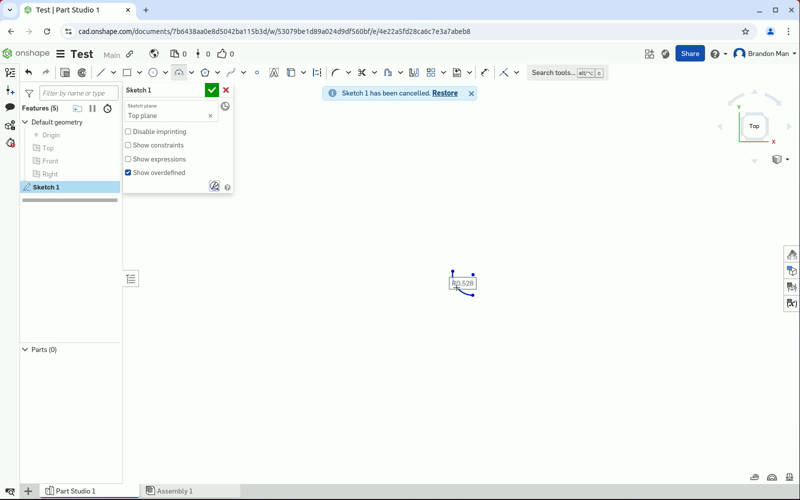
scroll(-6)
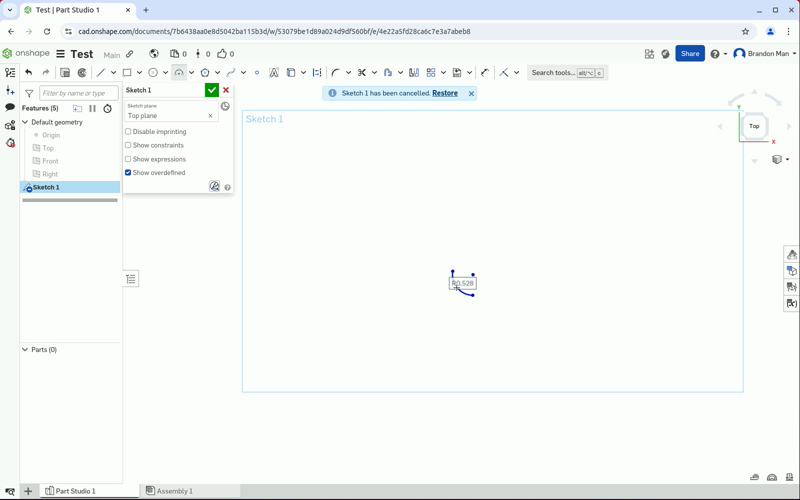
scroll(-6)
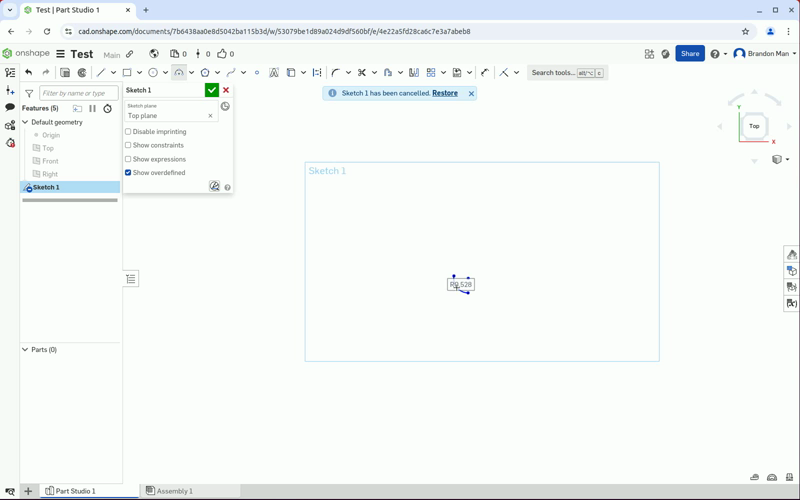
scroll(-6)
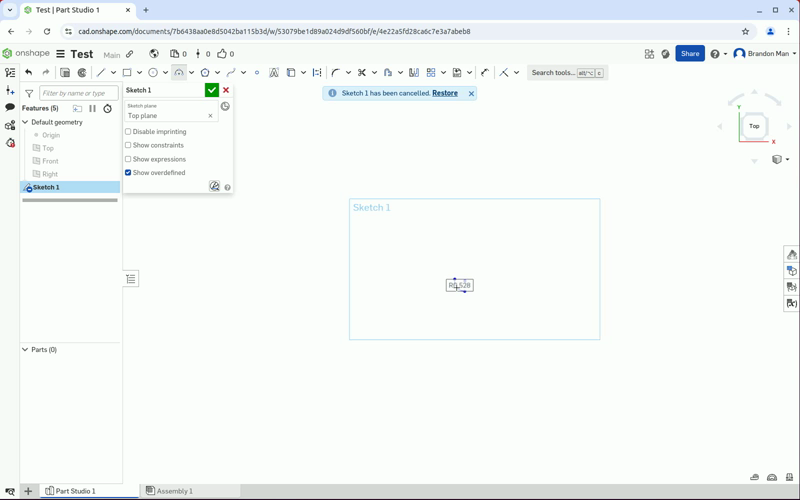
scroll(-6)
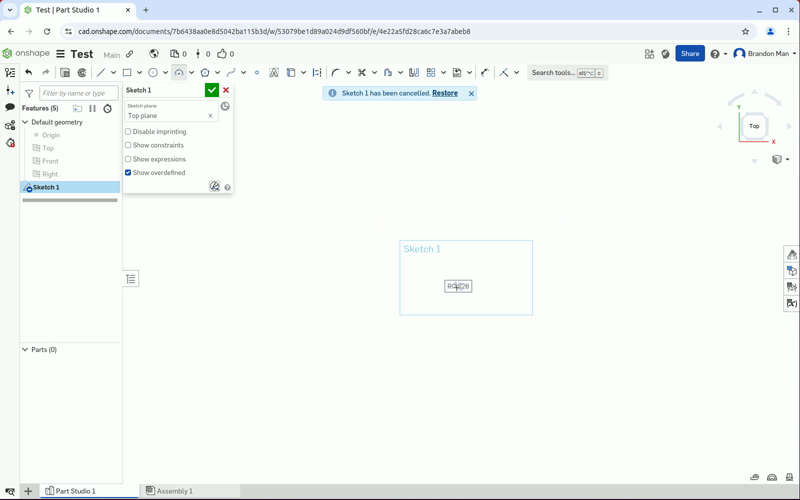
scroll(-6)
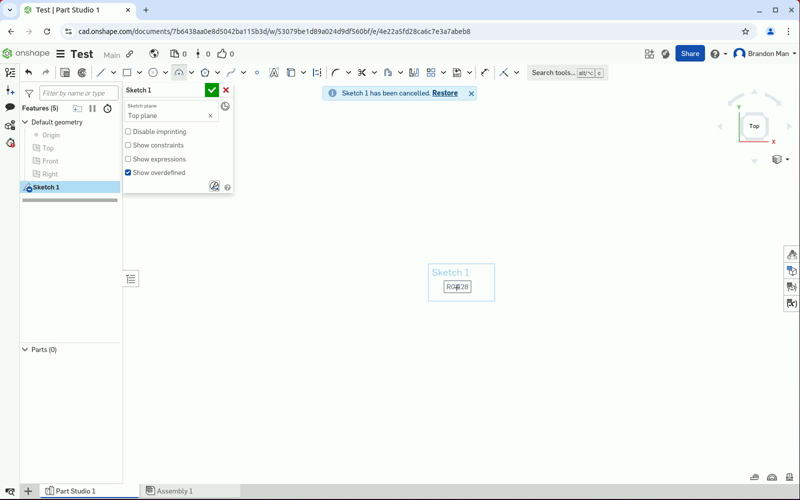
key_up(shift)
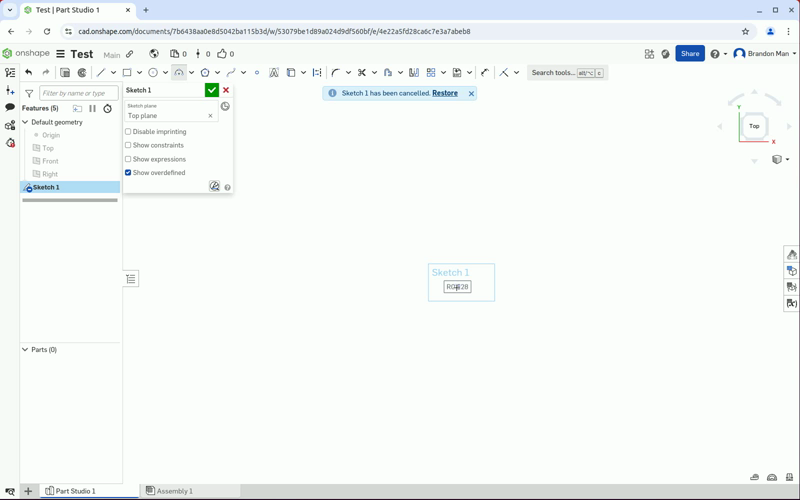
key(esc)
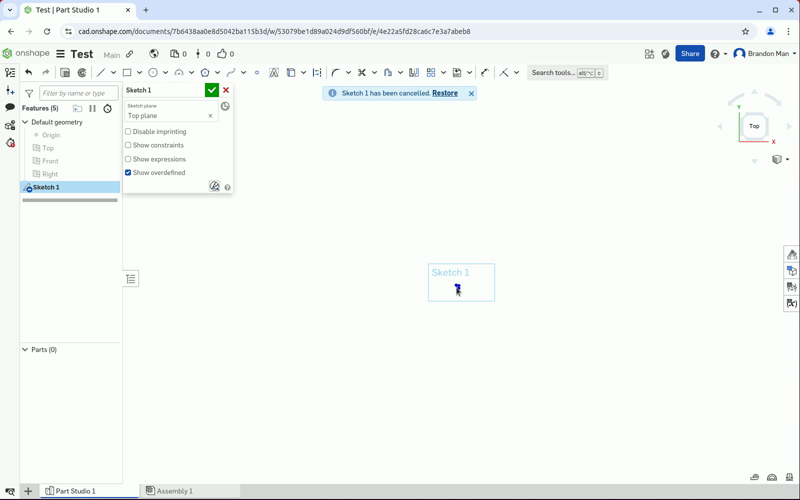
key(l)
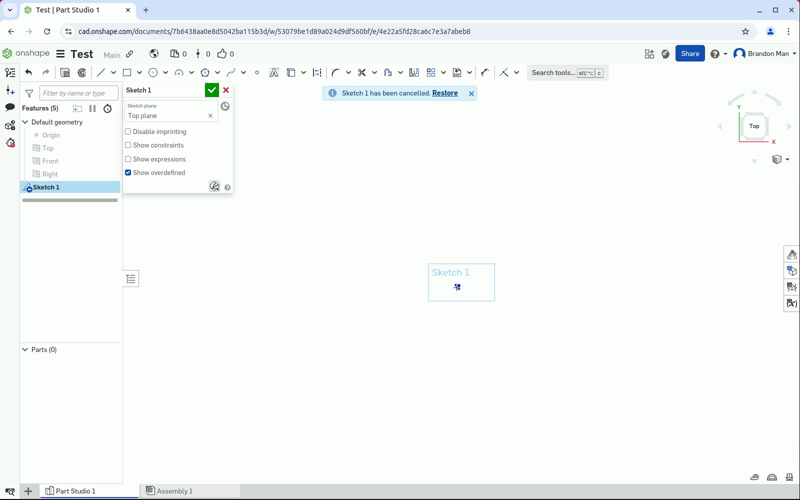
mouse_move(458, 288)
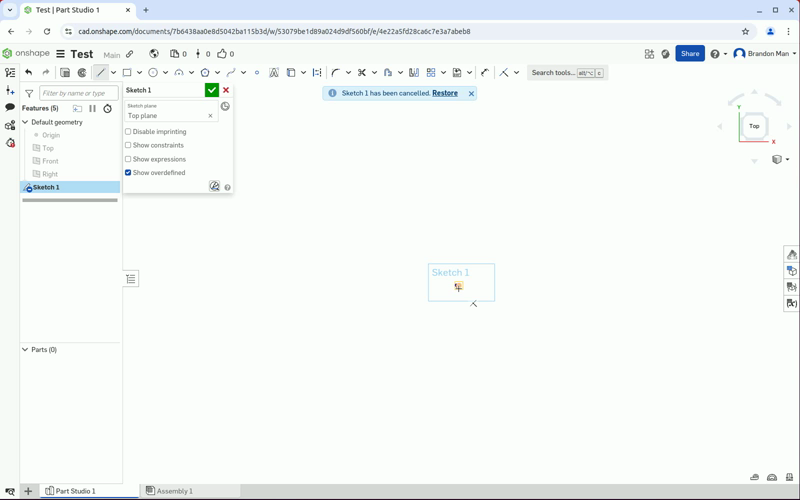
scroll(6)
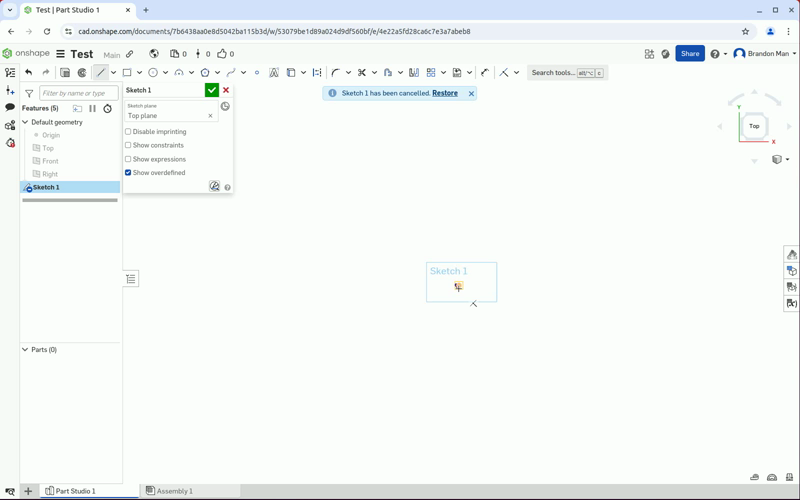
scroll(6)
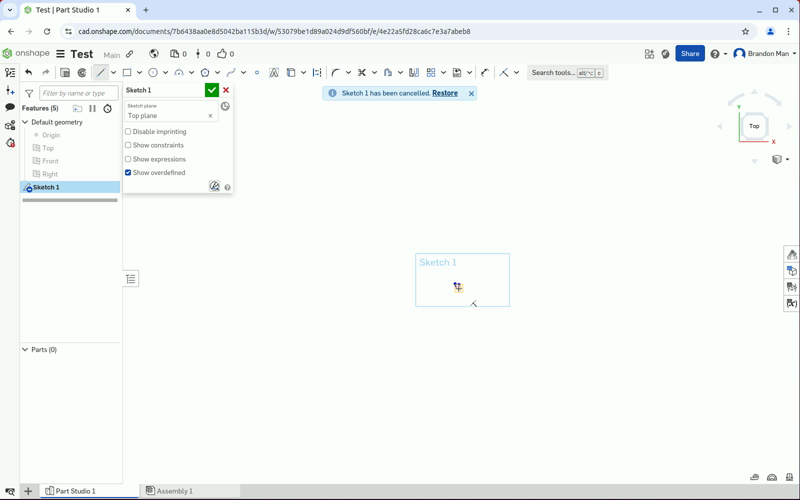
scroll(6)
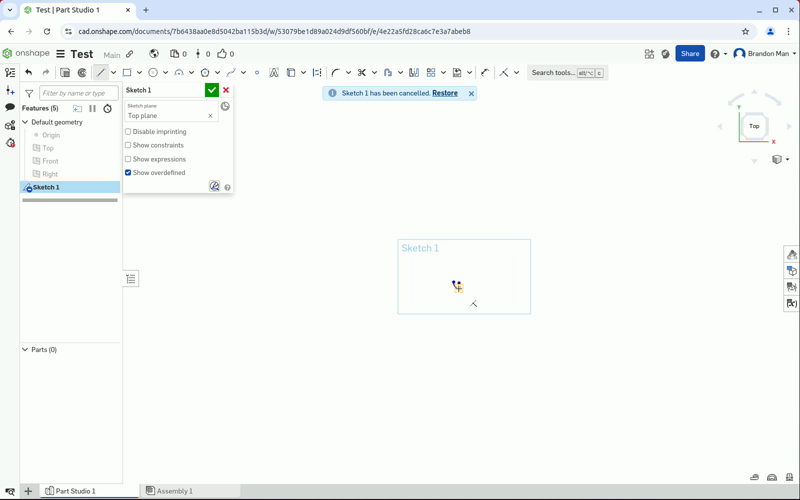
scroll(6)
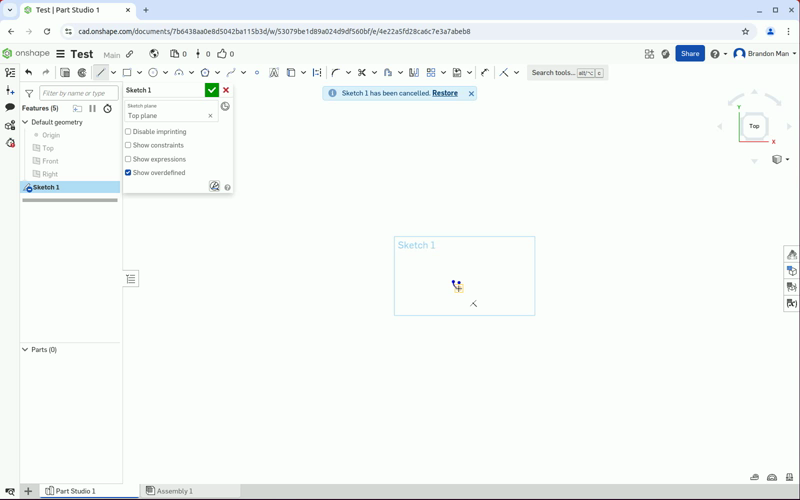
scroll(6)
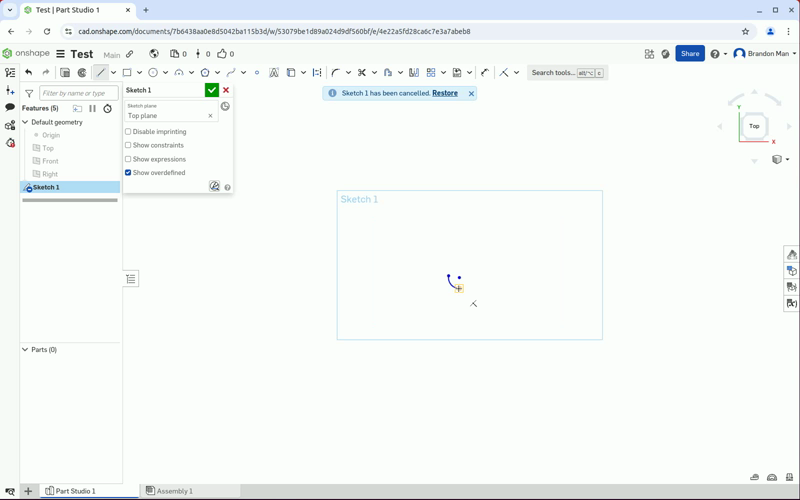
scroll(6)
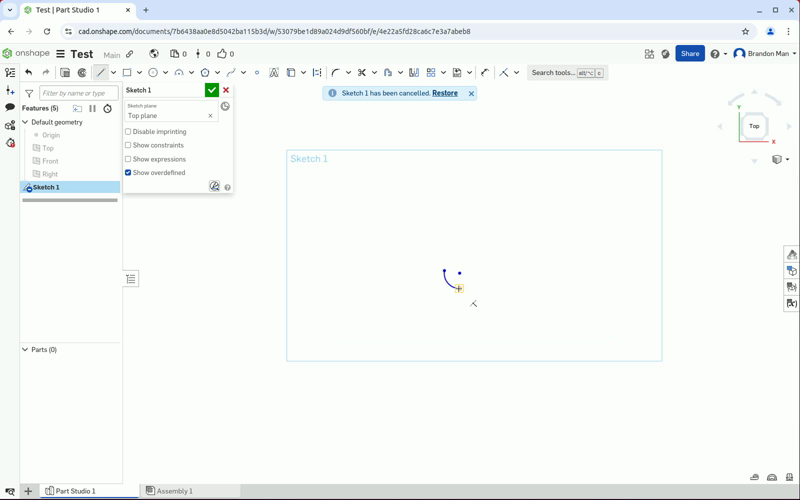
scroll(6)
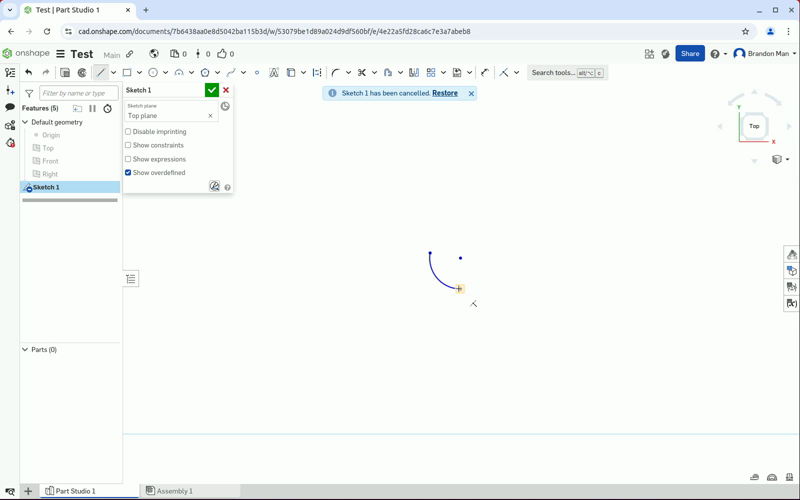
click(458, 288)
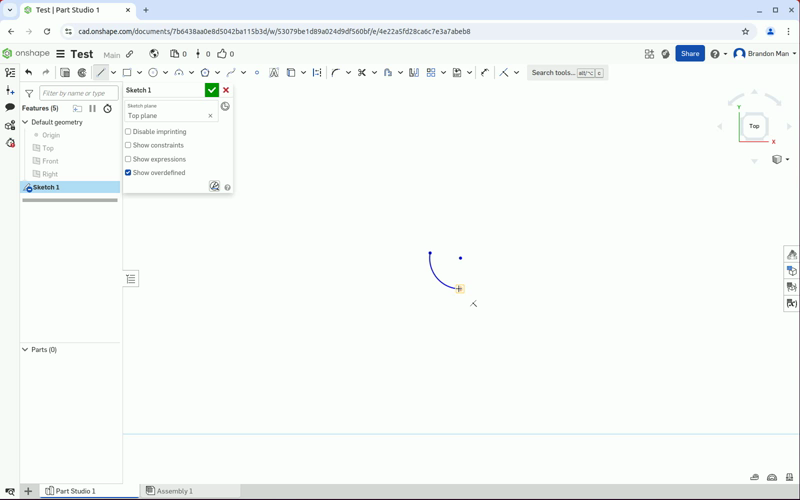
scroll(-6)
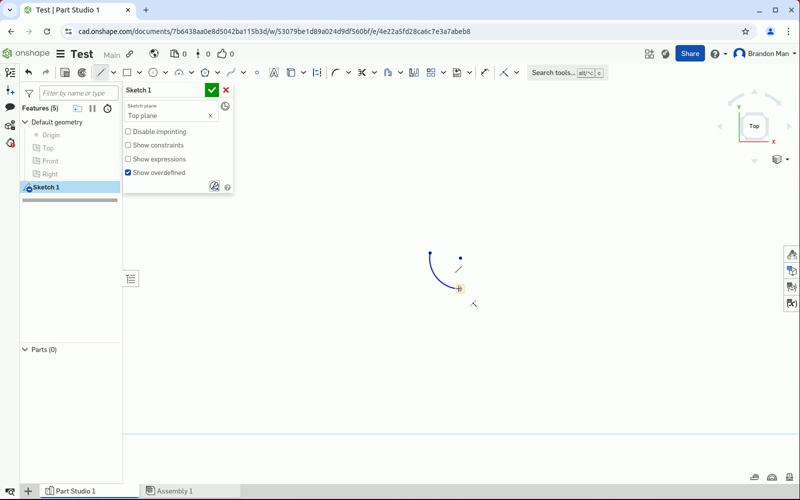
scroll(-6)
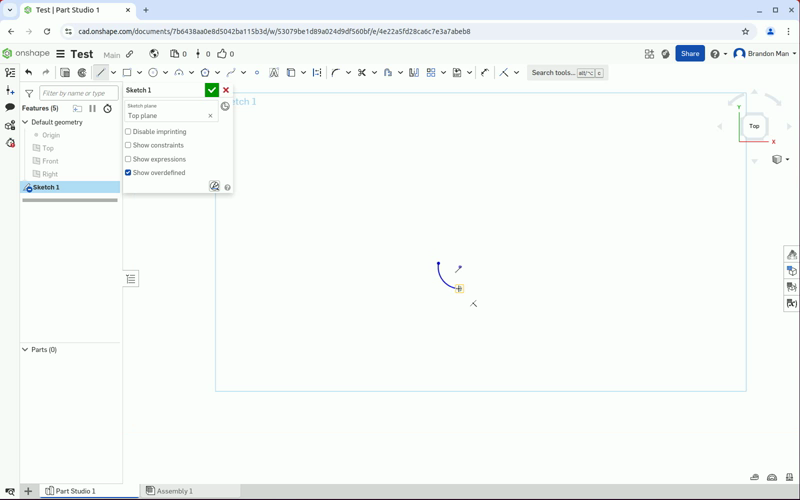
scroll(-6)
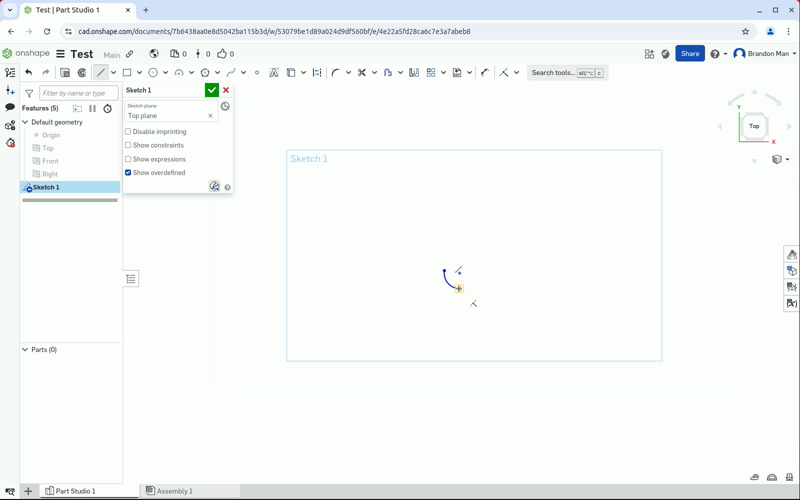
scroll(-6)
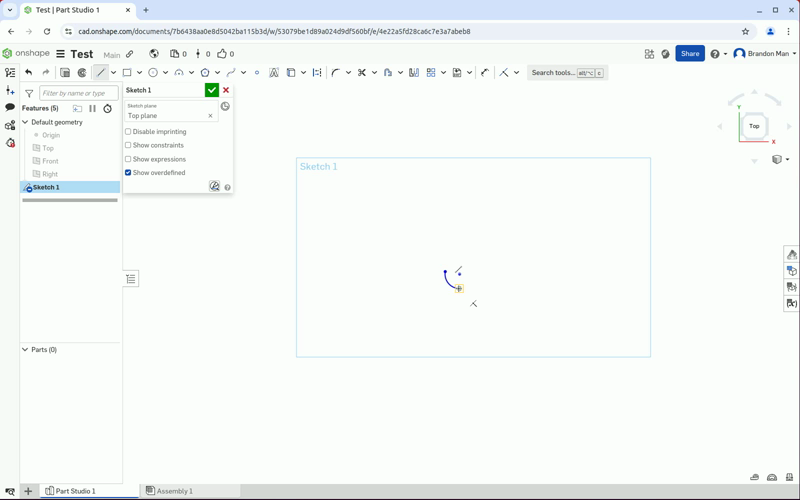
scroll(-6)
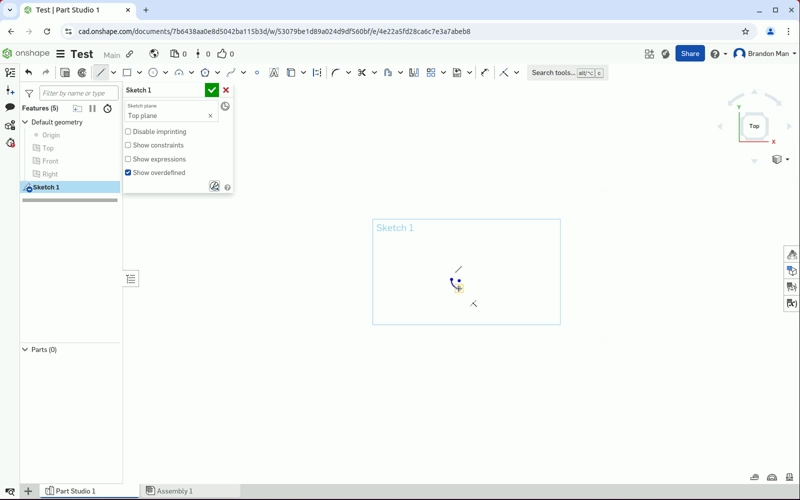
scroll(-6)
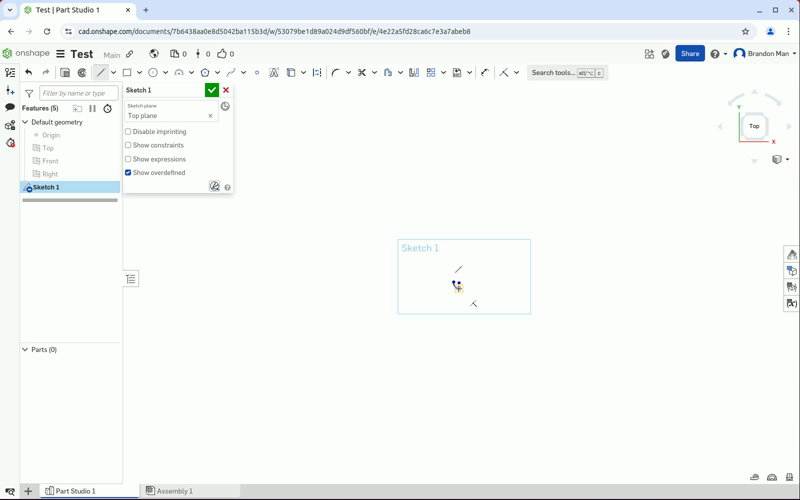
scroll(-6)
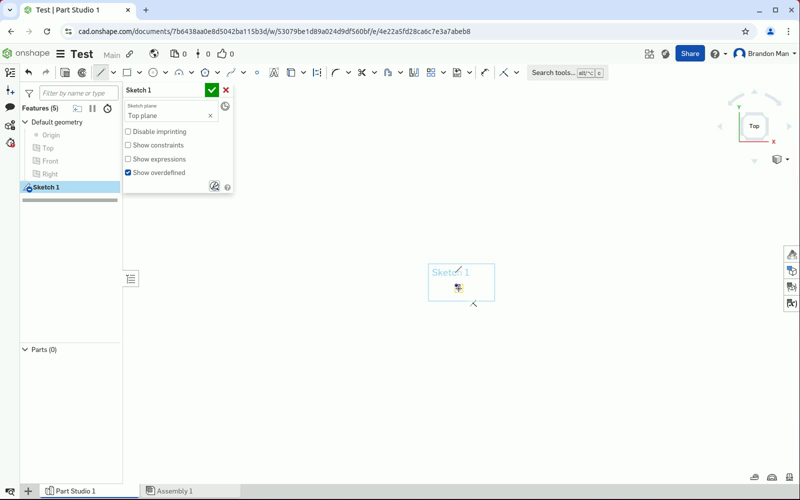
key_down(shift)
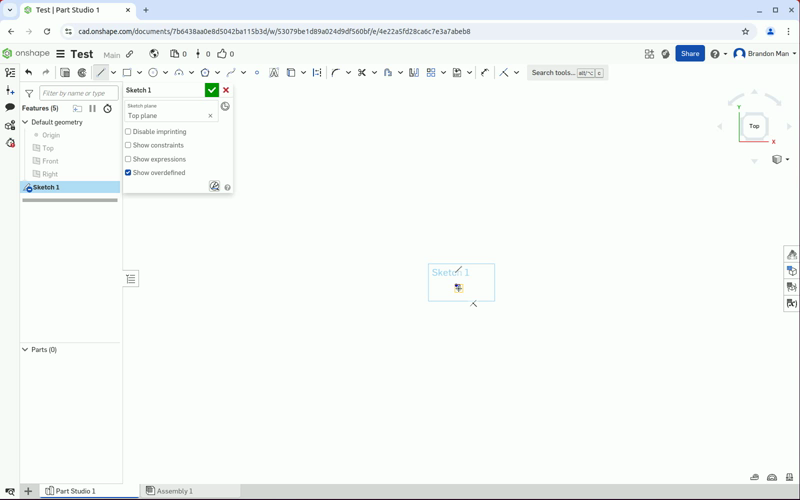
mouse_move(488, 288)
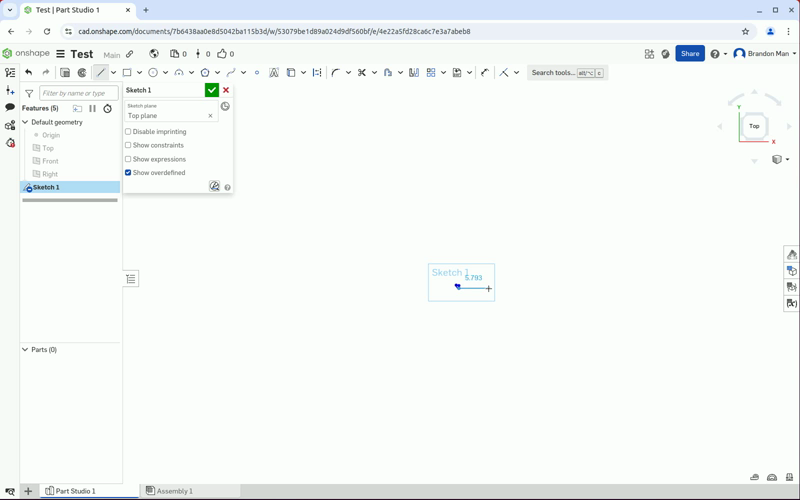
mouse_move(464, 288)
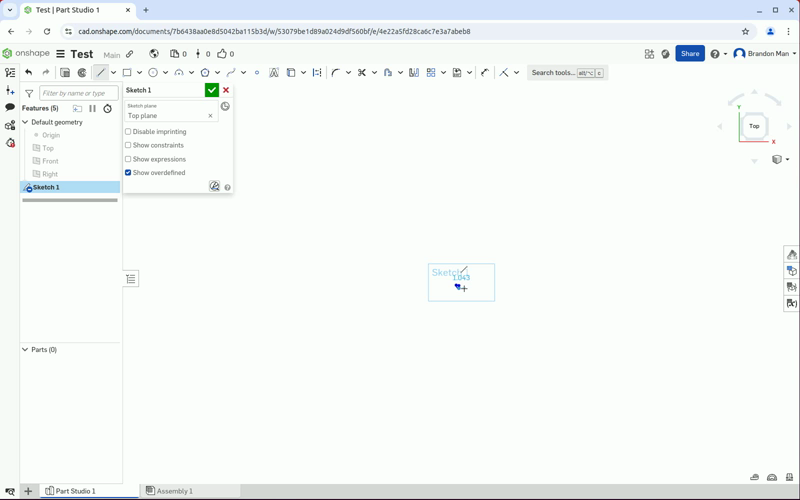
scroll(6)
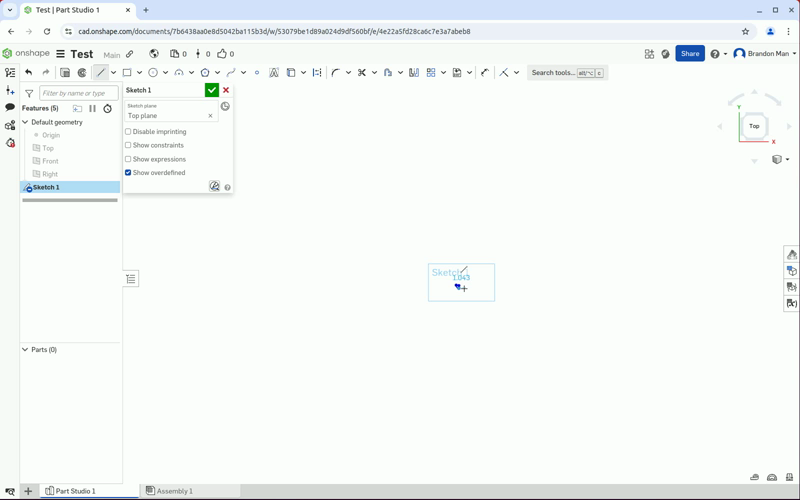
scroll(6)
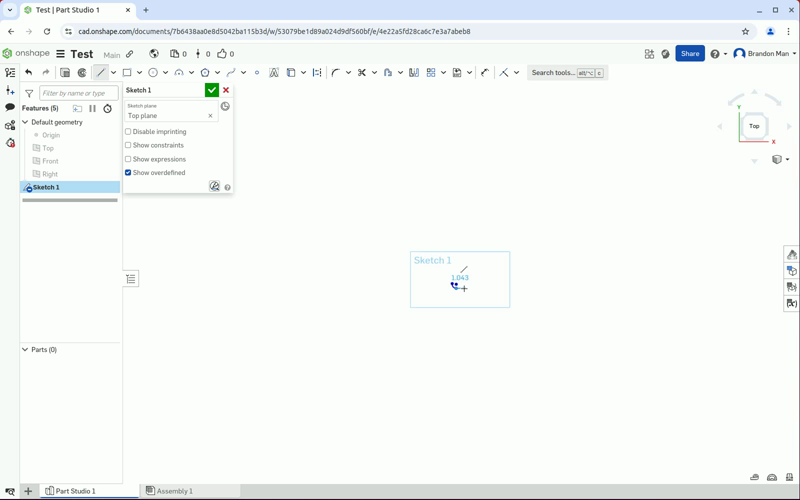
scroll(6)
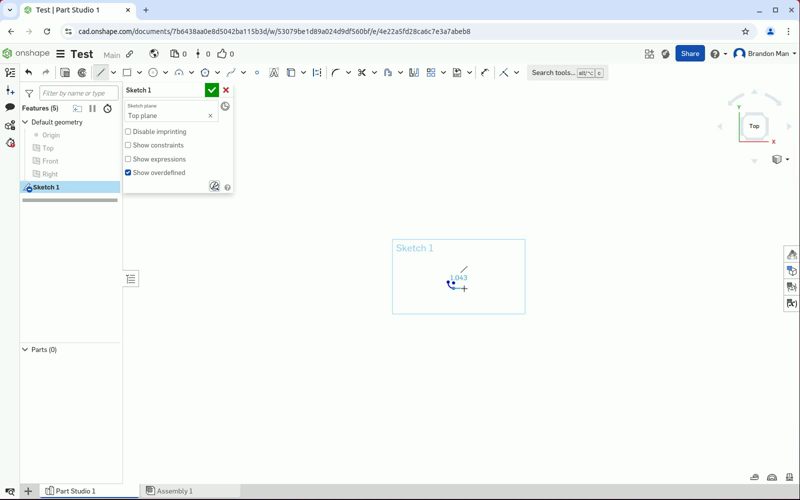
scroll(6)
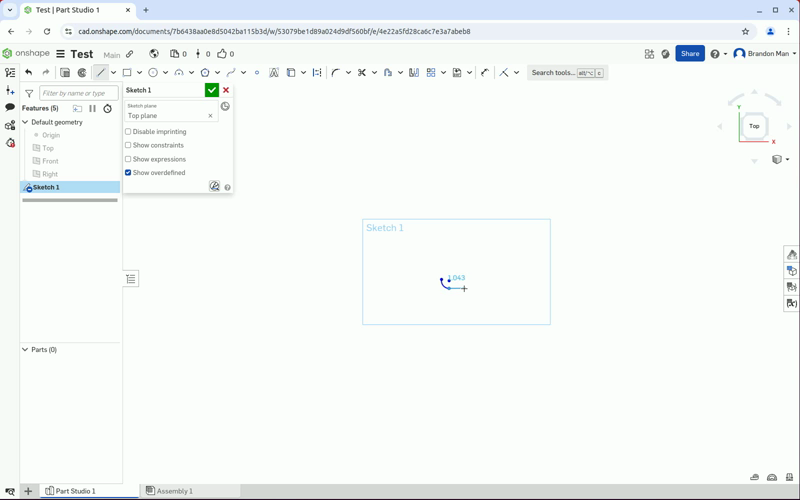
scroll(6)
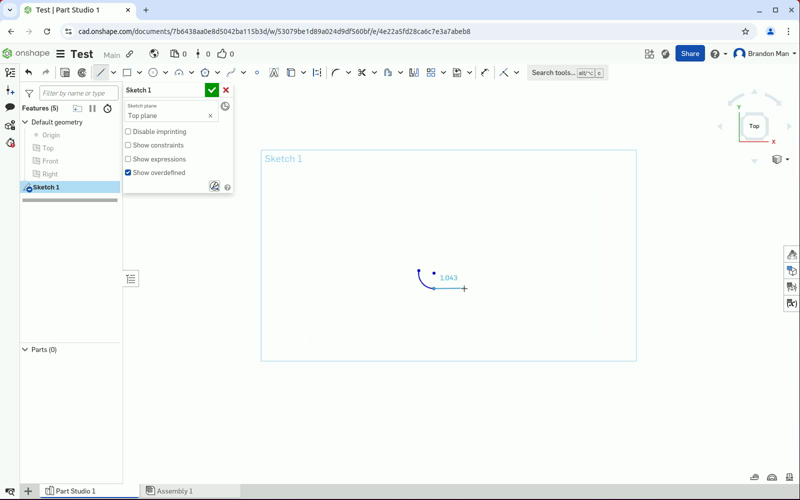
scroll(6)
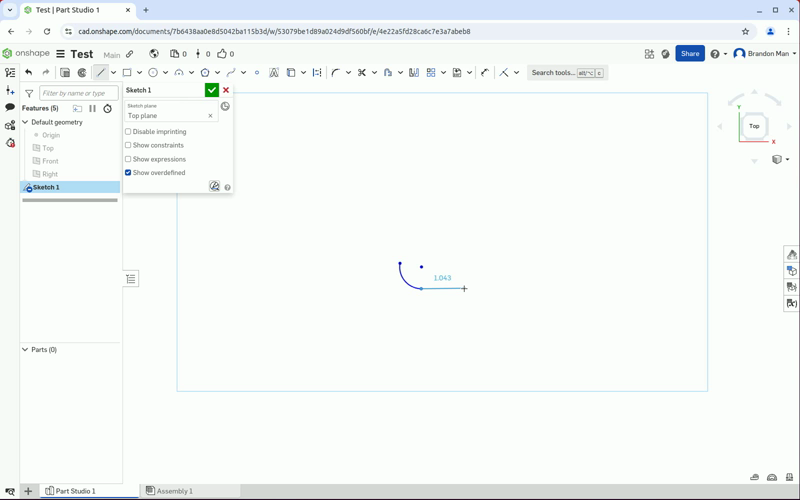
scroll(6)
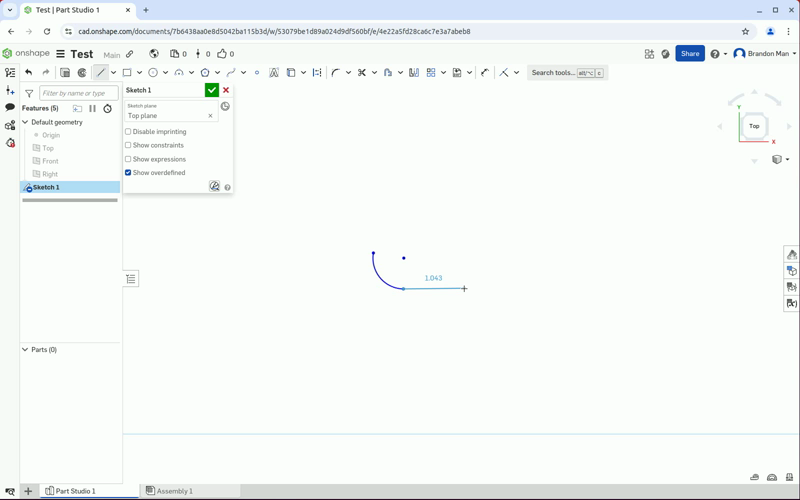
click(464, 288)
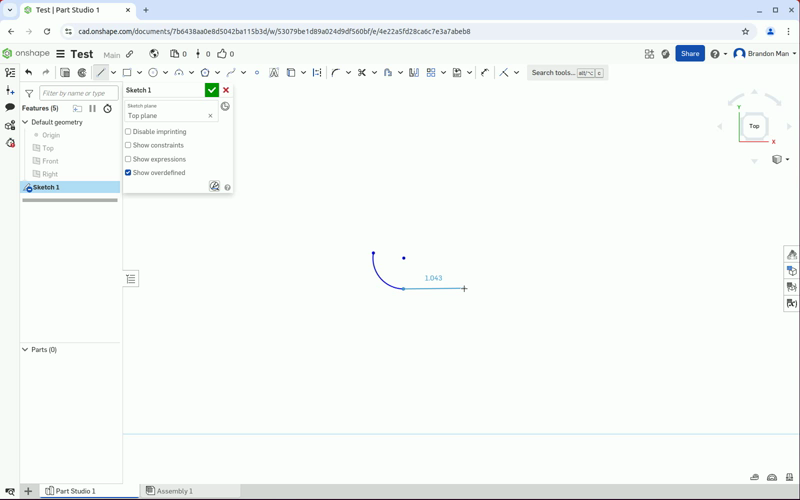
scroll(-6)
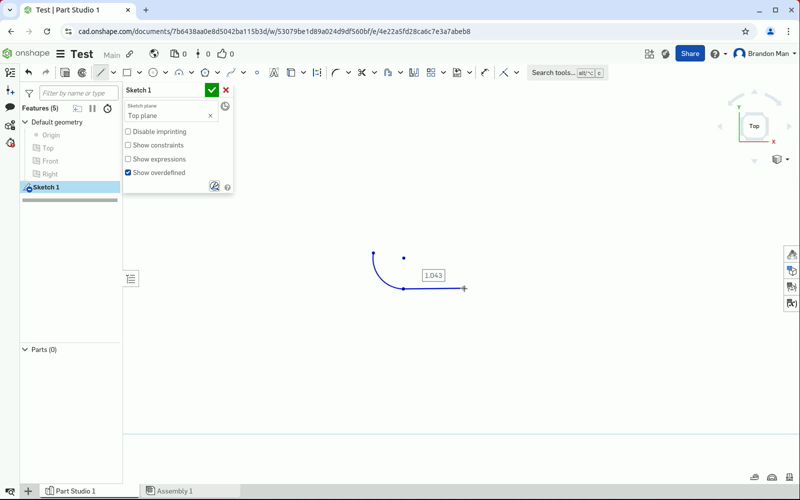
scroll(-6)
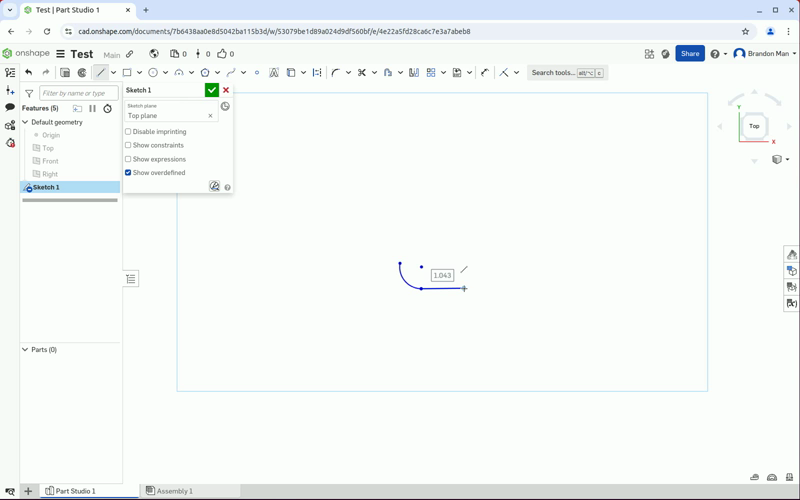
scroll(-6)
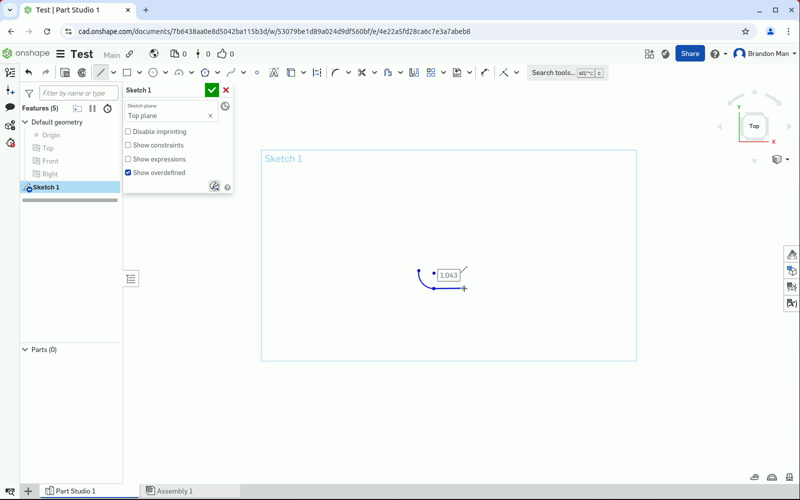
scroll(-6)
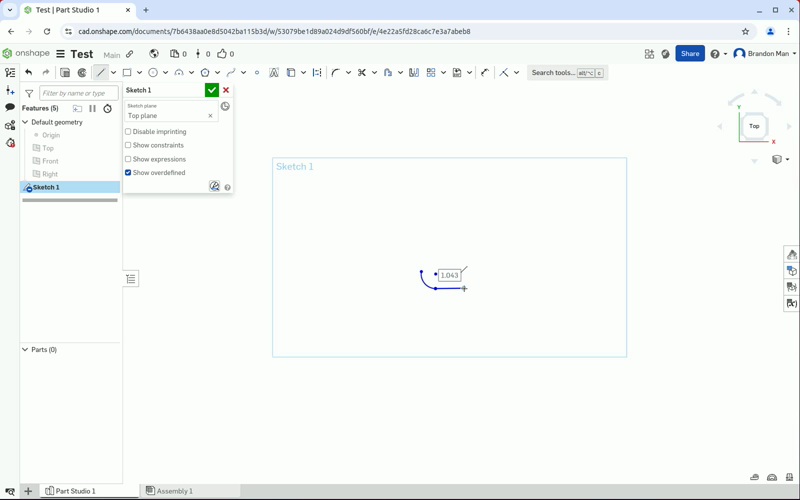
scroll(-6)
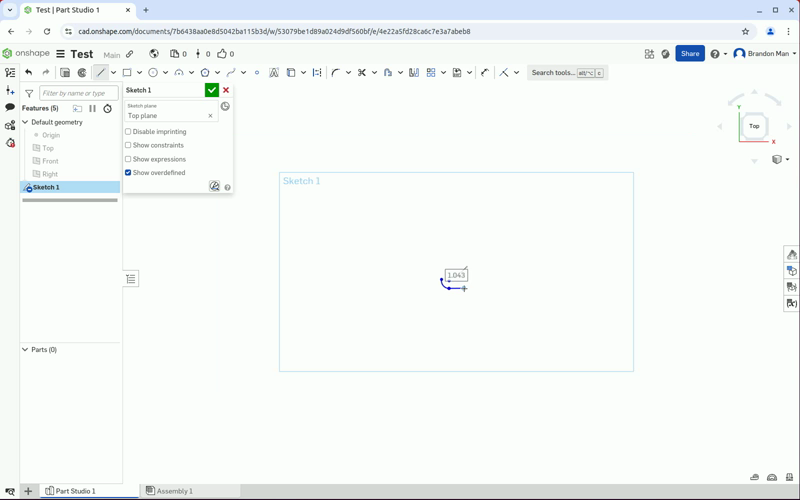
scroll(-6)
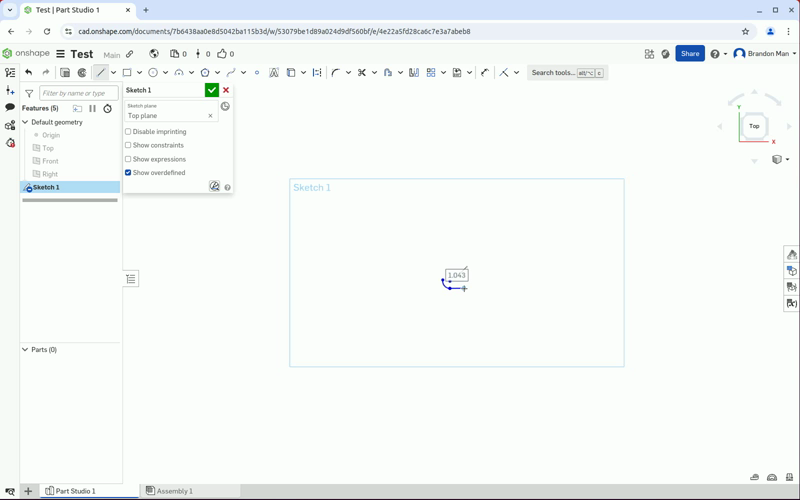
scroll(-6)
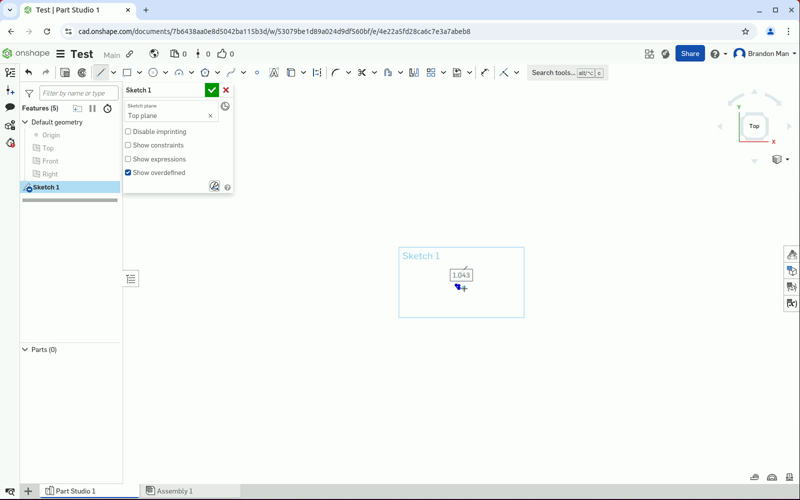
key_up(shift)
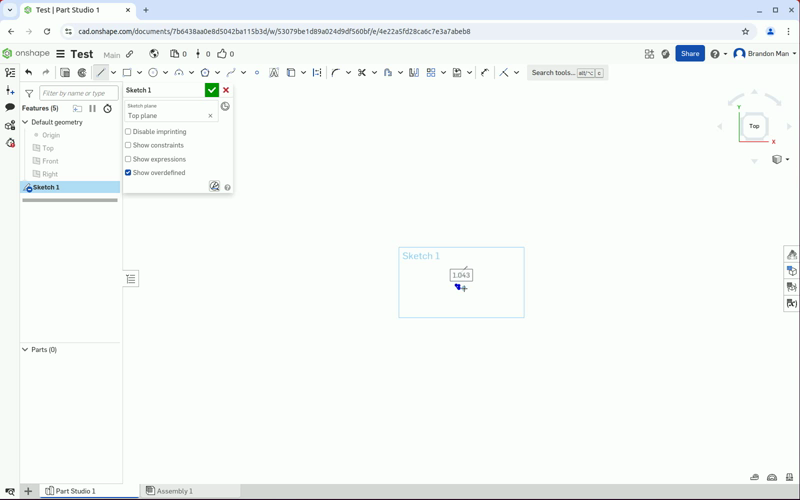
key(esc)
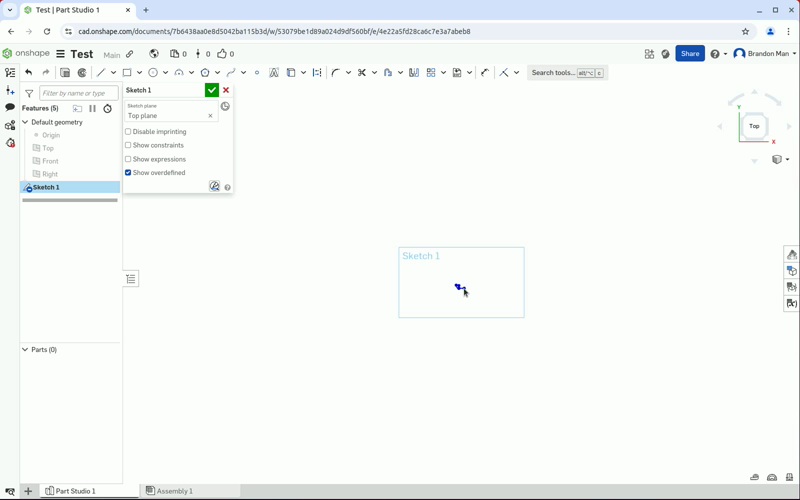
key(a)
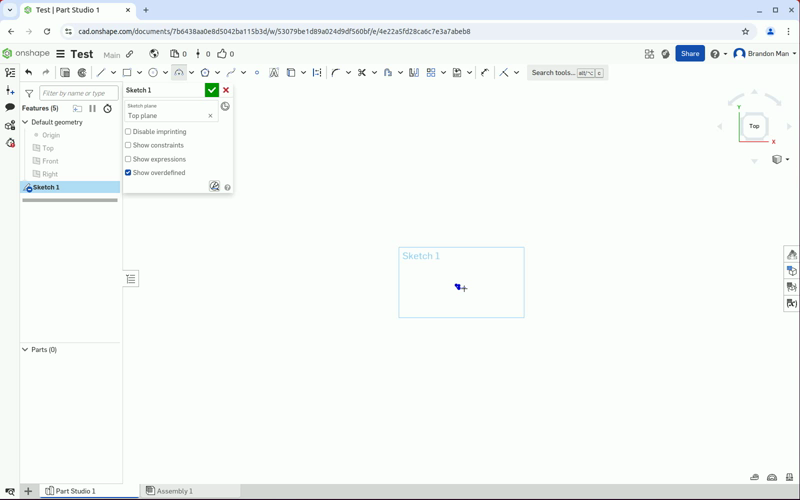
mouse_move(464, 288)
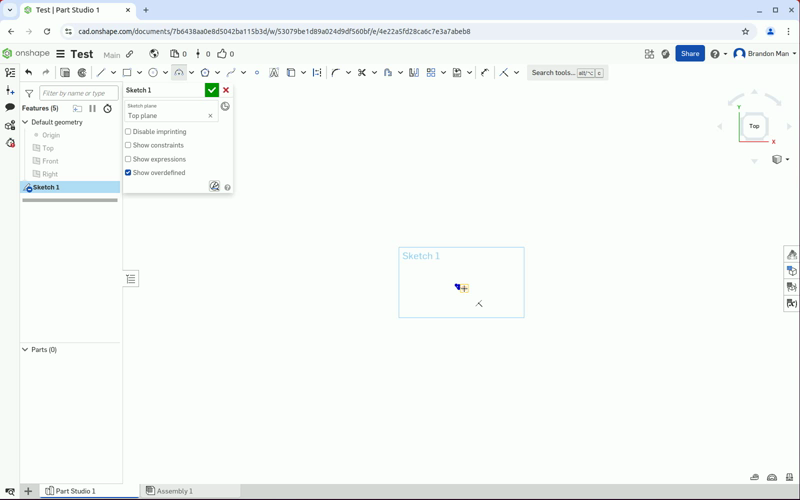
click(464, 288)
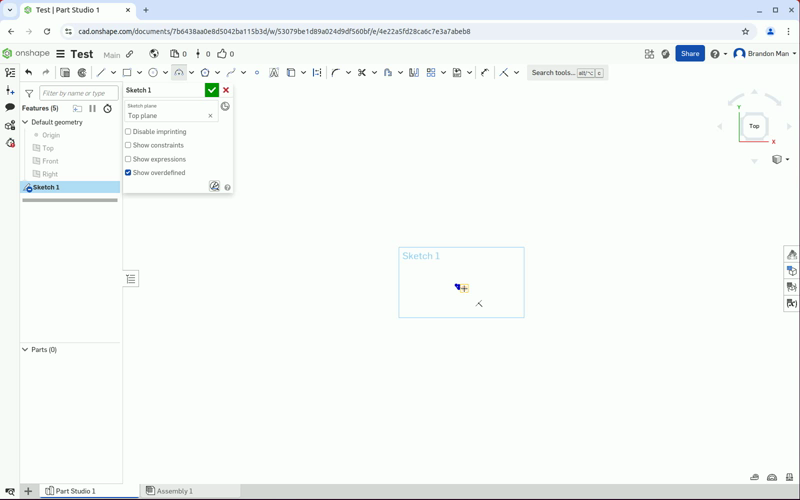
key_down(shift)
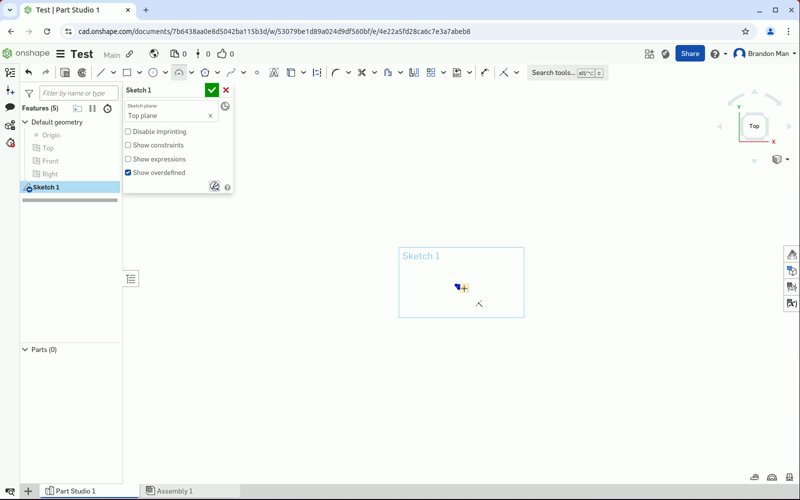
mouse_move(466, 285)
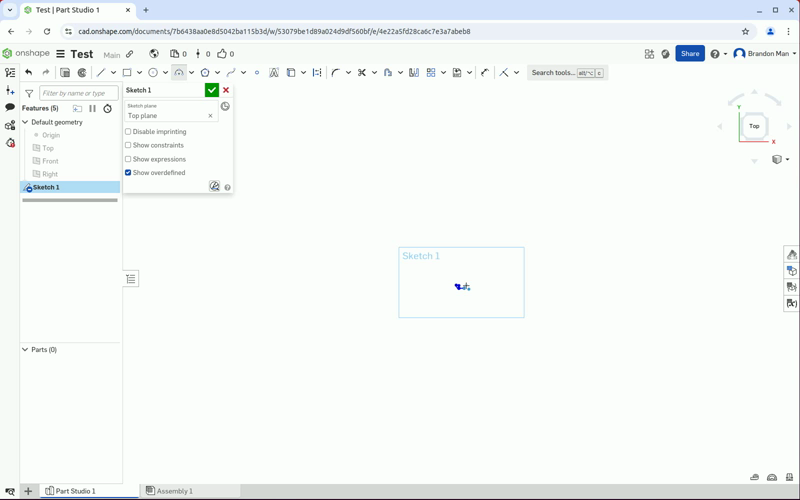
scroll(6)
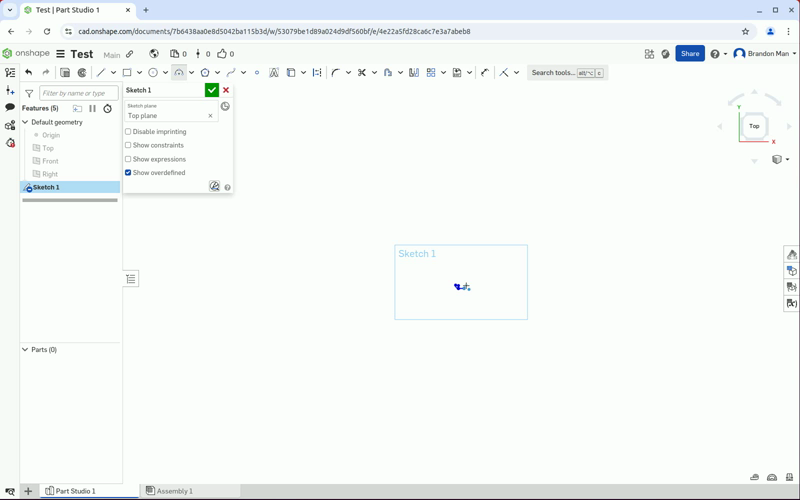
scroll(6)
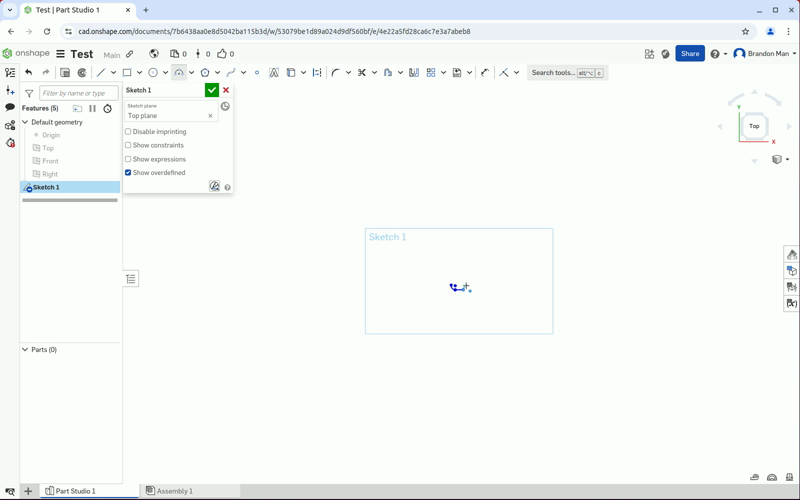
scroll(6)
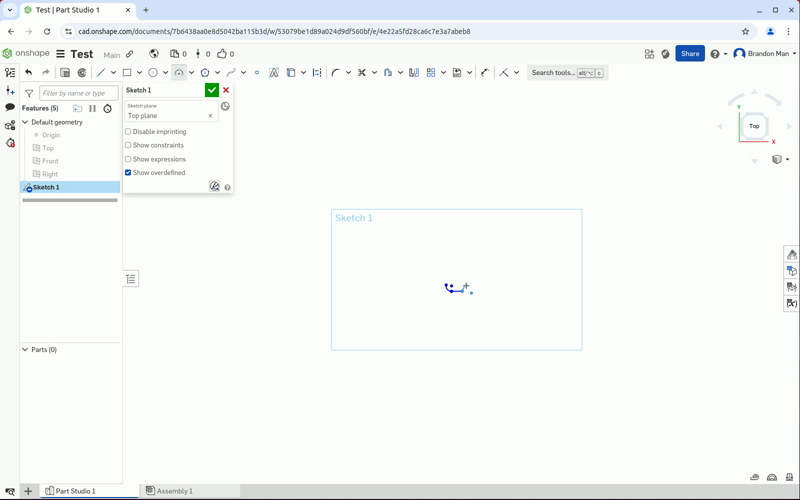
scroll(6)
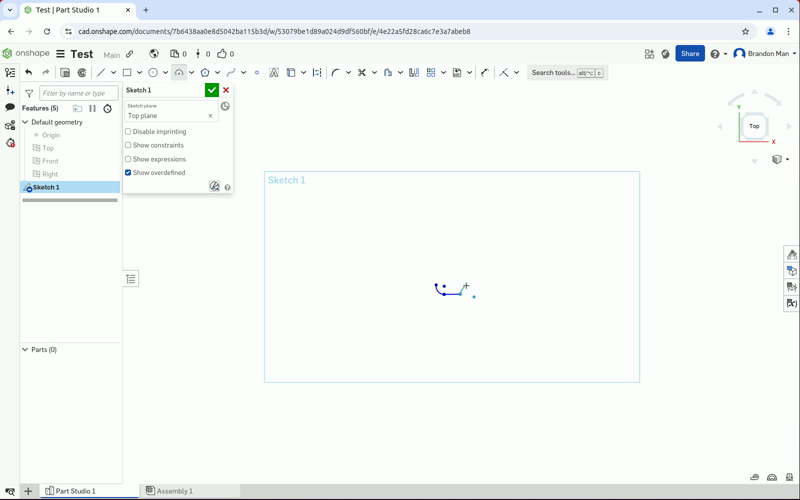
scroll(6)
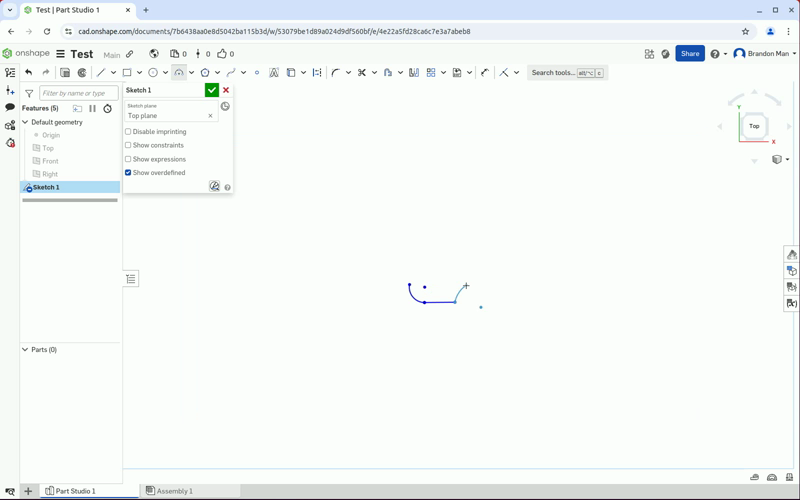
scroll(6)
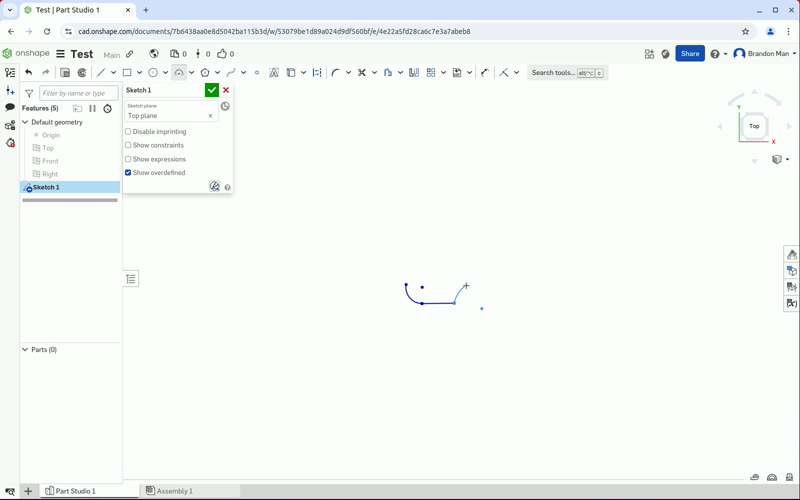
scroll(6)
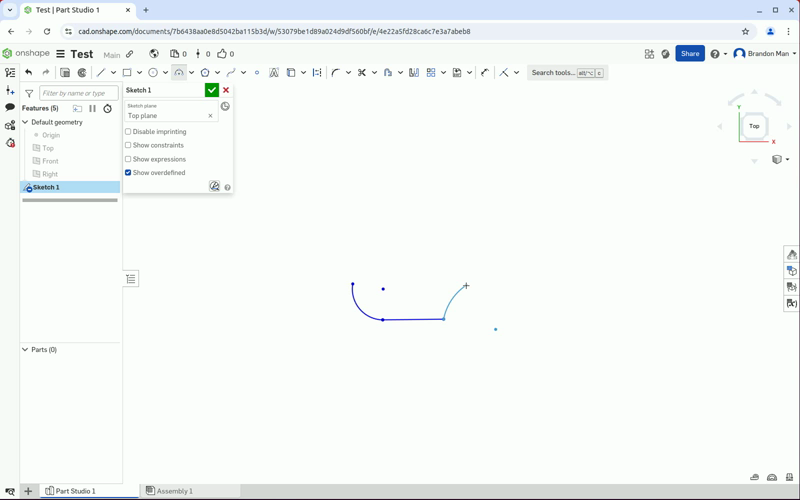
click(466, 285)
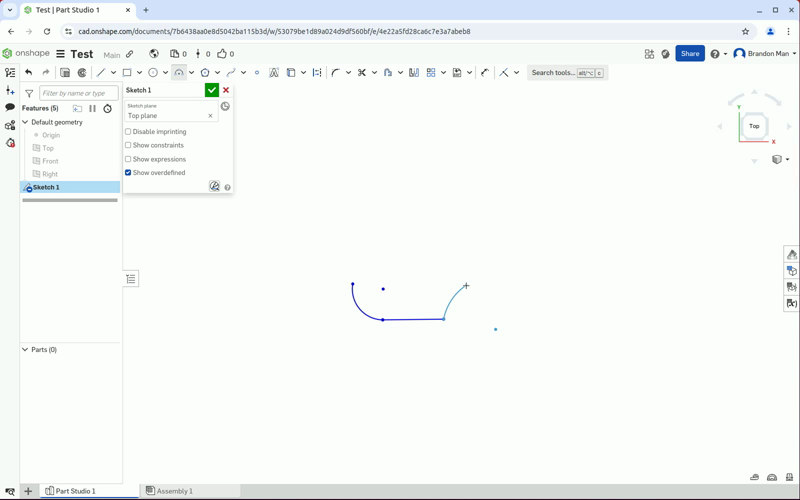
scroll(-6)
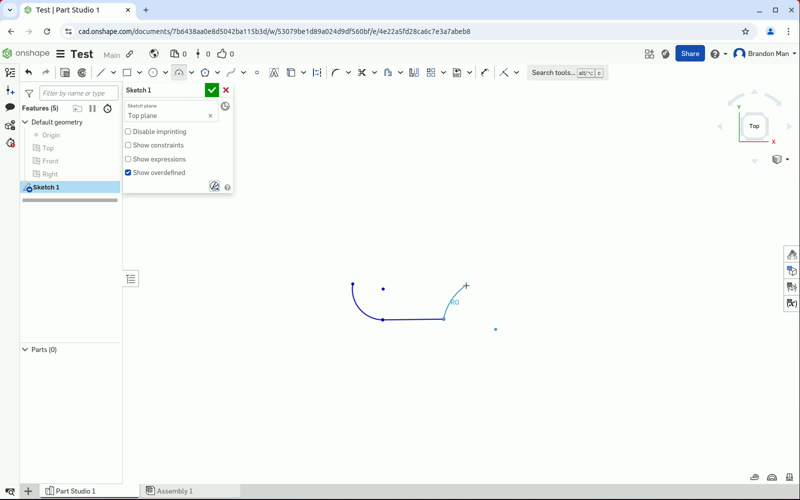
scroll(-6)
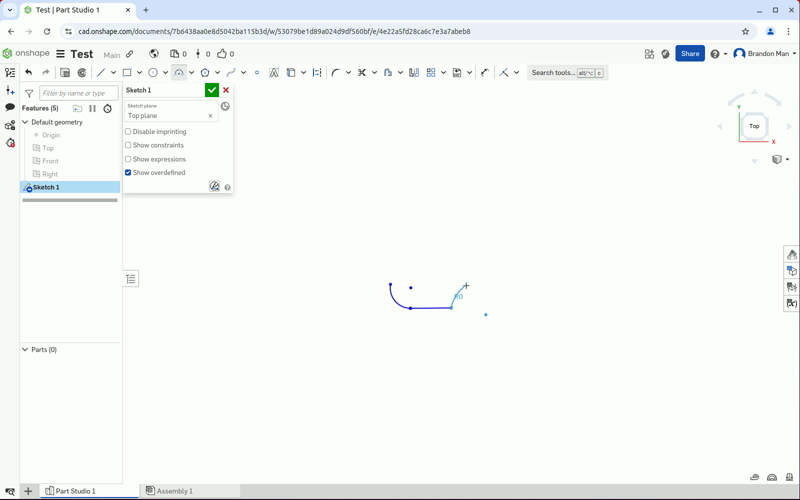
scroll(-6)
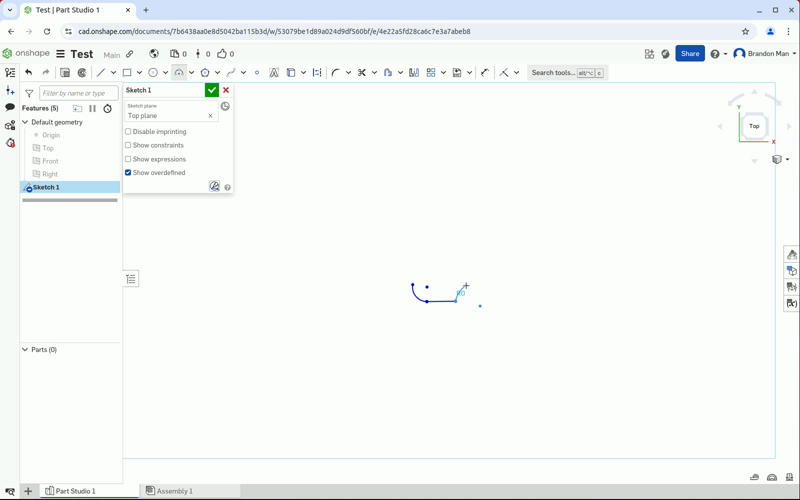
scroll(-6)
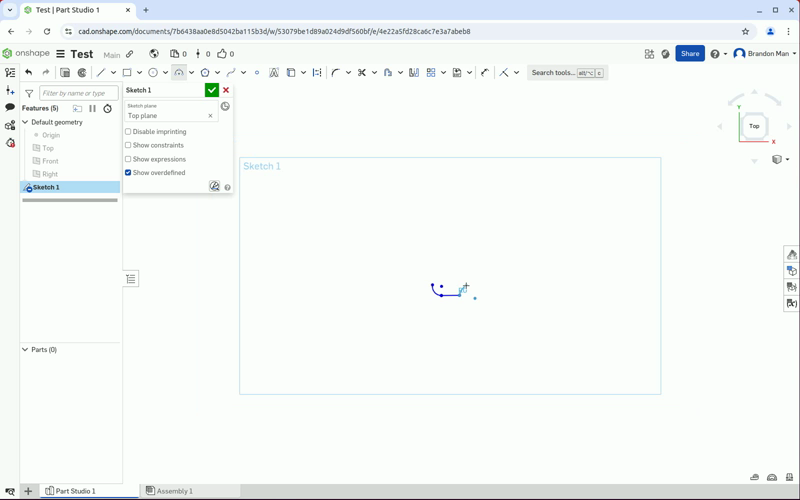
scroll(-6)
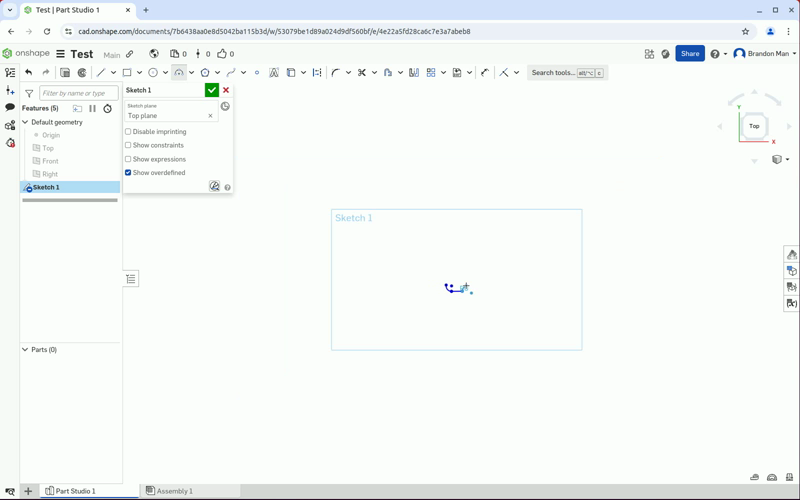
scroll(-6)
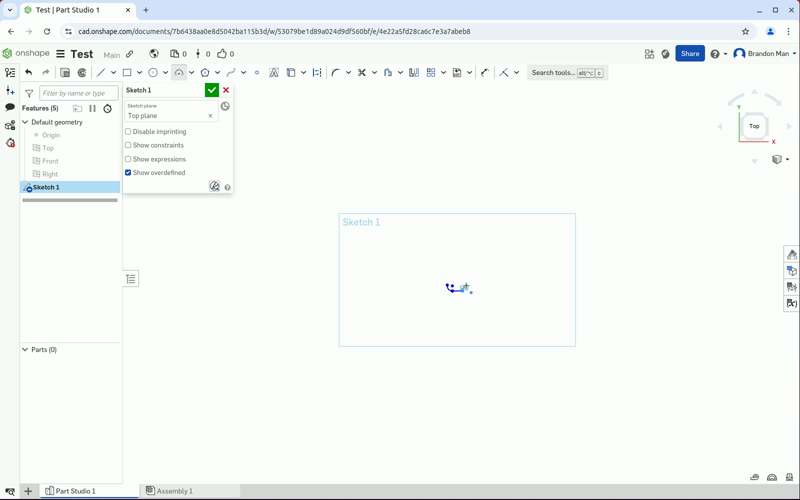
scroll(-6)
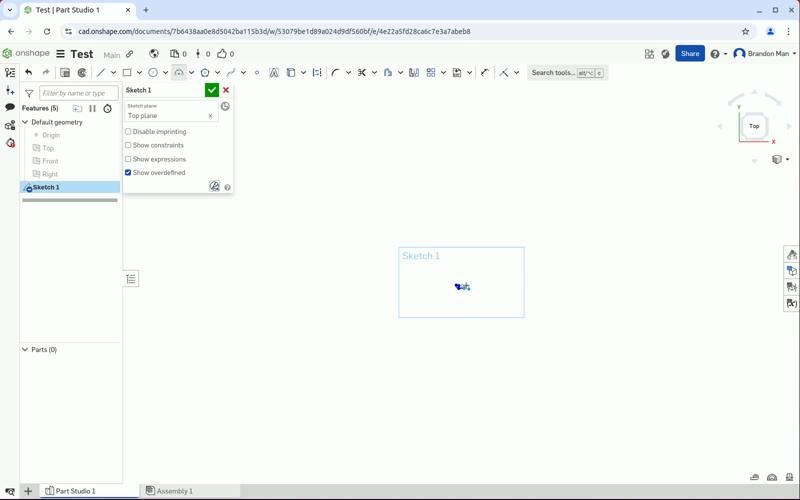
mouse_move(465, 287)
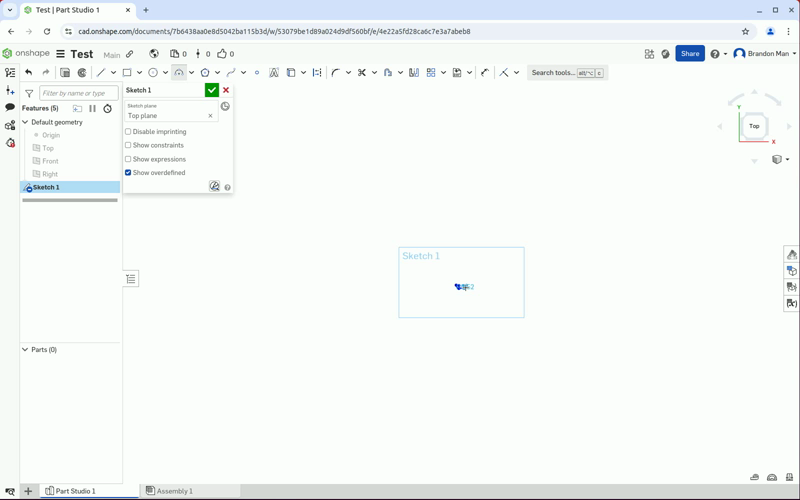
scroll(6)
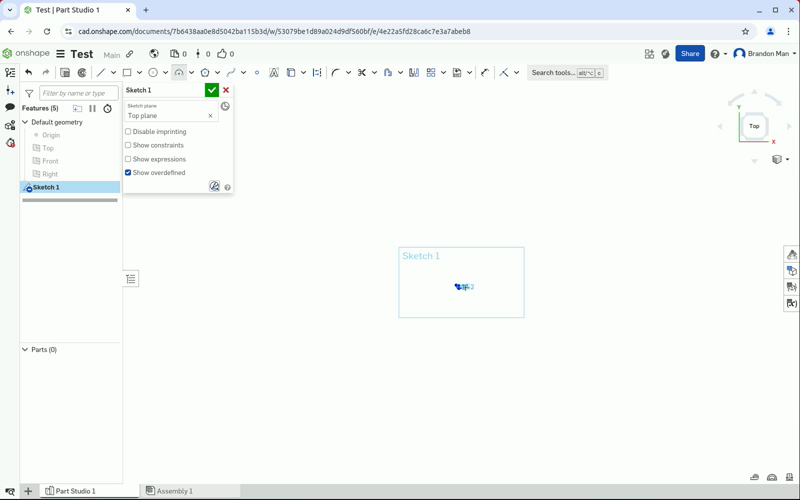
scroll(6)
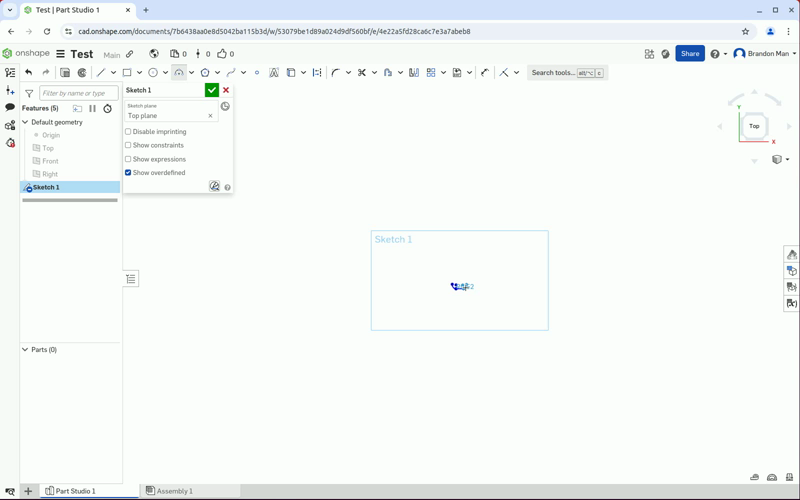
scroll(6)
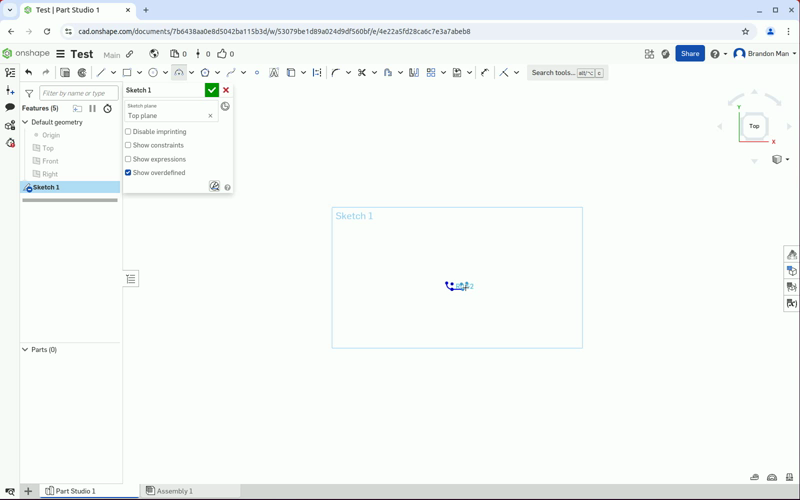
scroll(6)
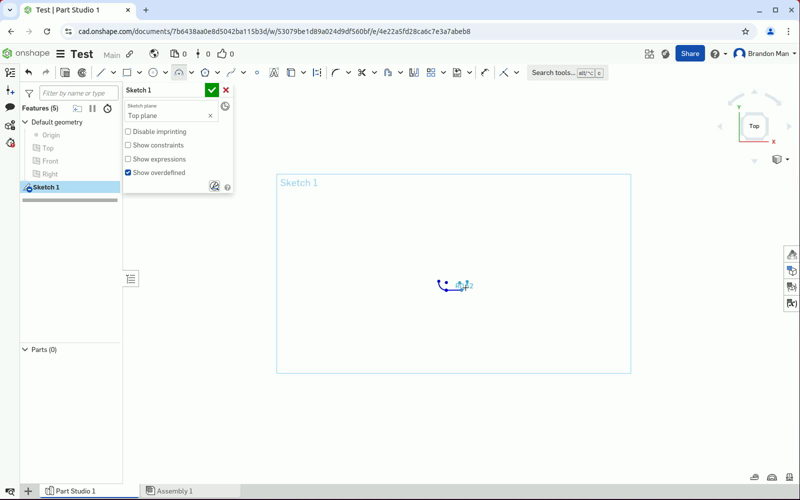
scroll(6)
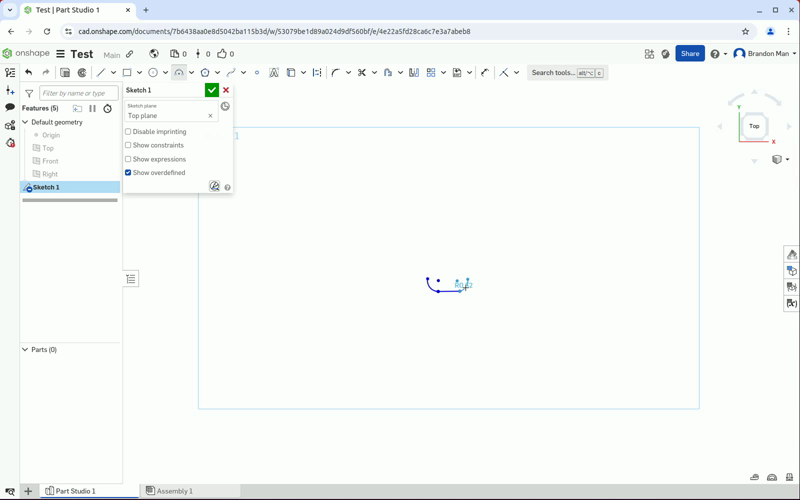
scroll(6)
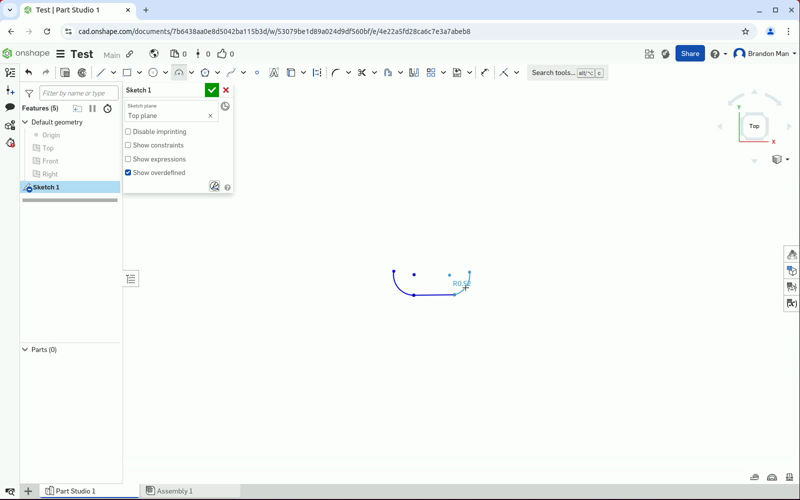
scroll(6)
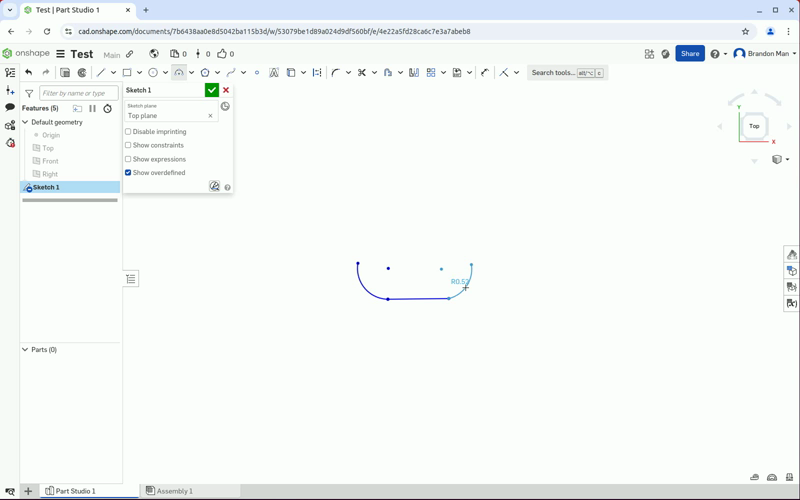
click(465, 287)
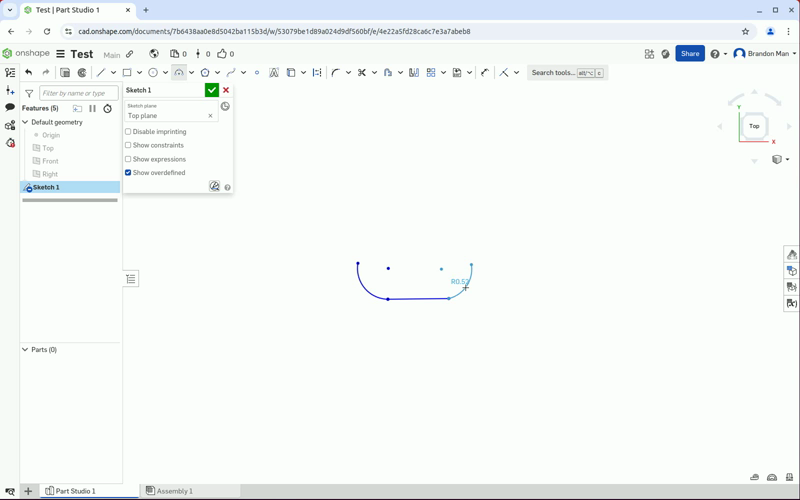
scroll(-6)
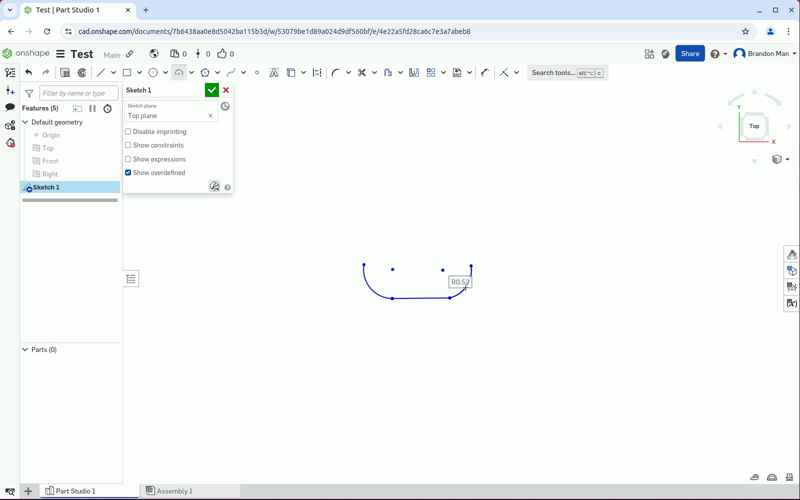
scroll(-6)
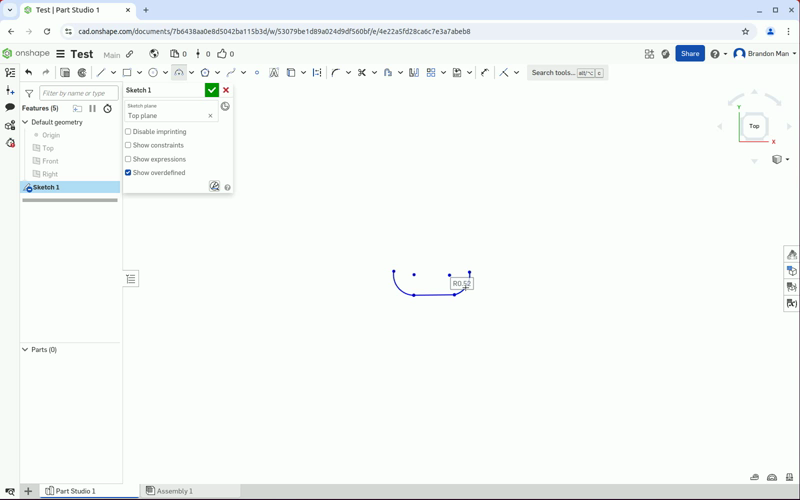
scroll(-6)
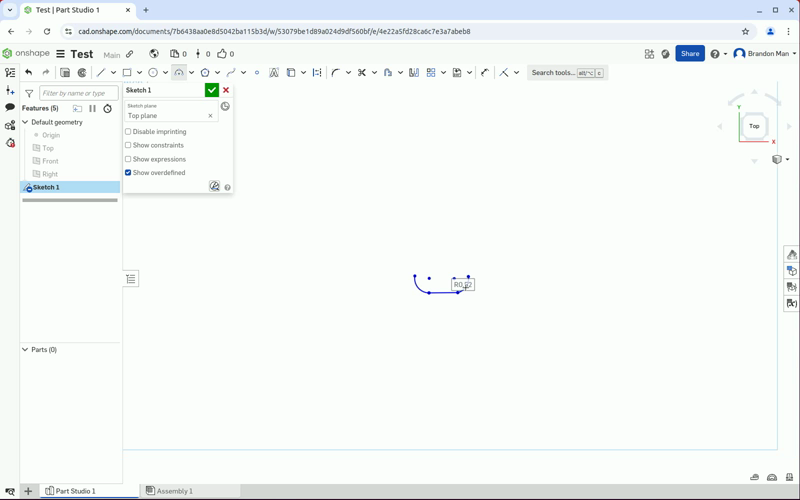
scroll(-6)
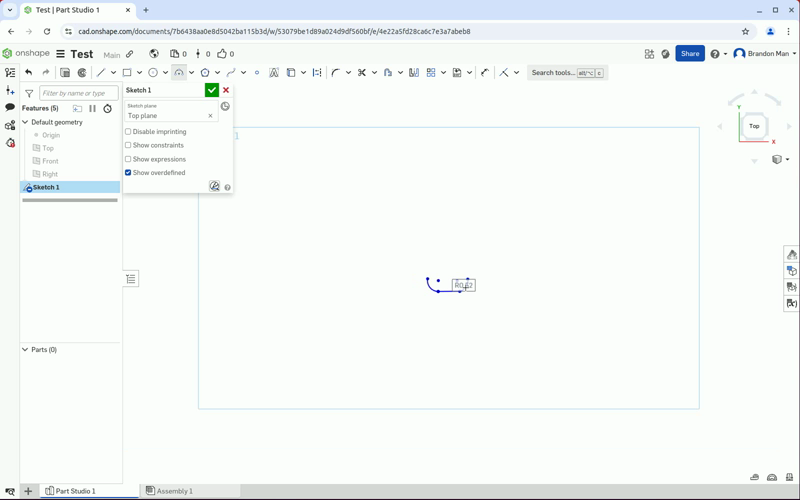
scroll(-6)
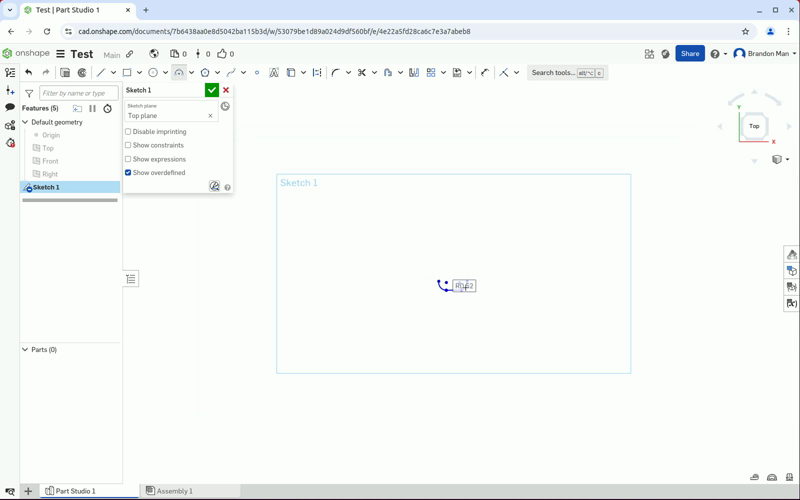
scroll(-6)
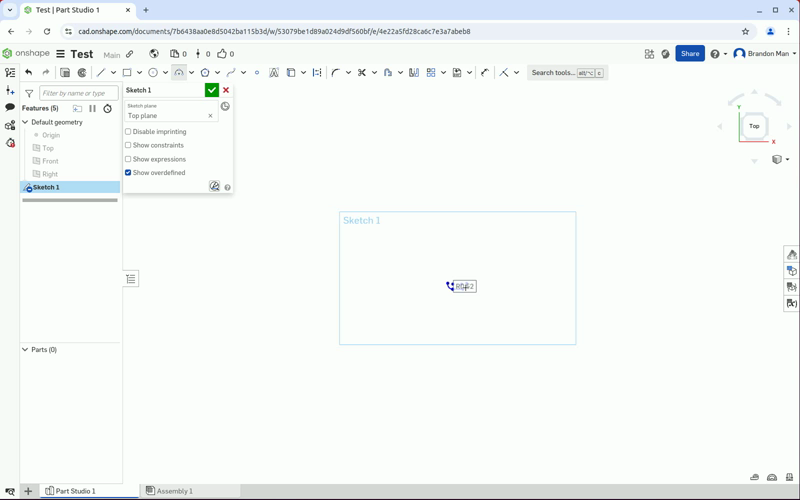
scroll(-6)
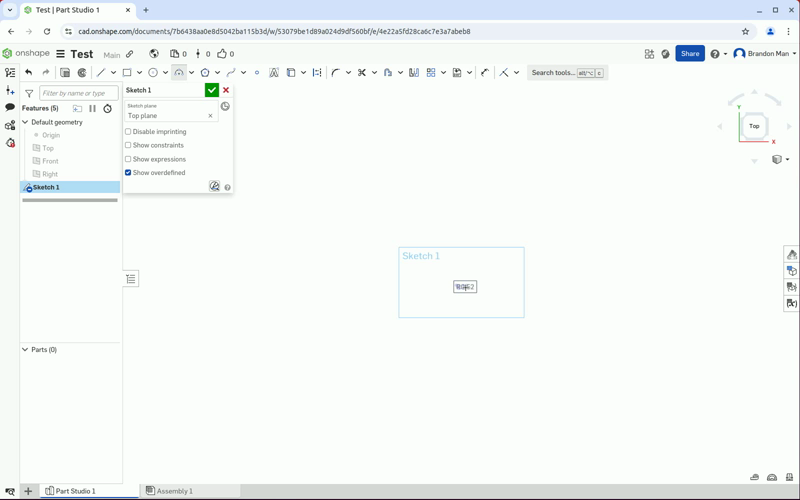
key_up(shift)
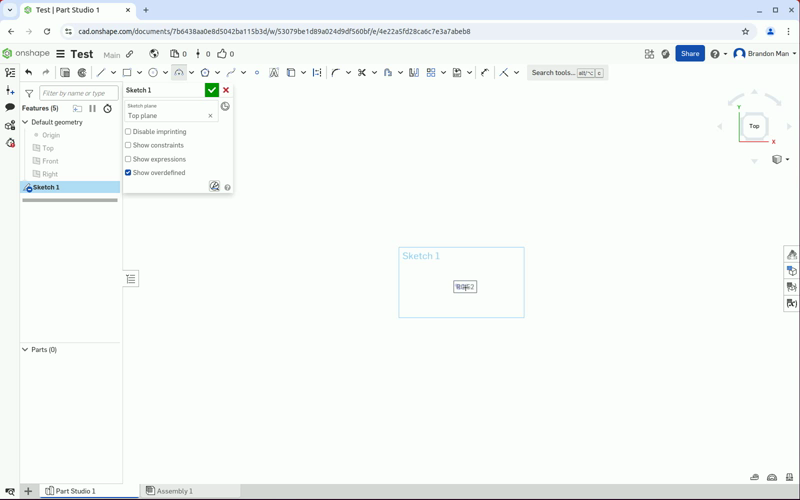
key(esc)
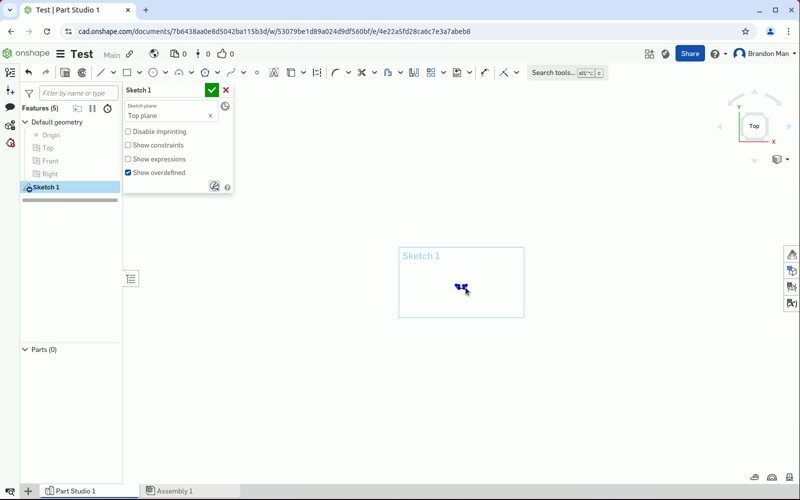
key(l)
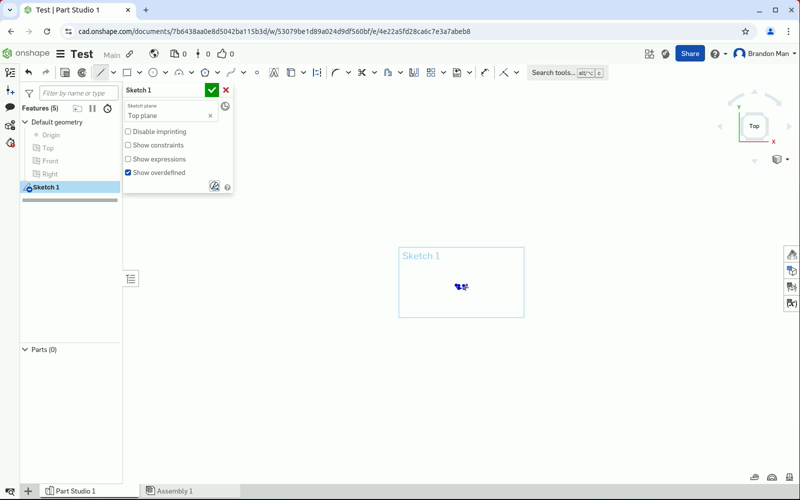
mouse_move(466, 285)
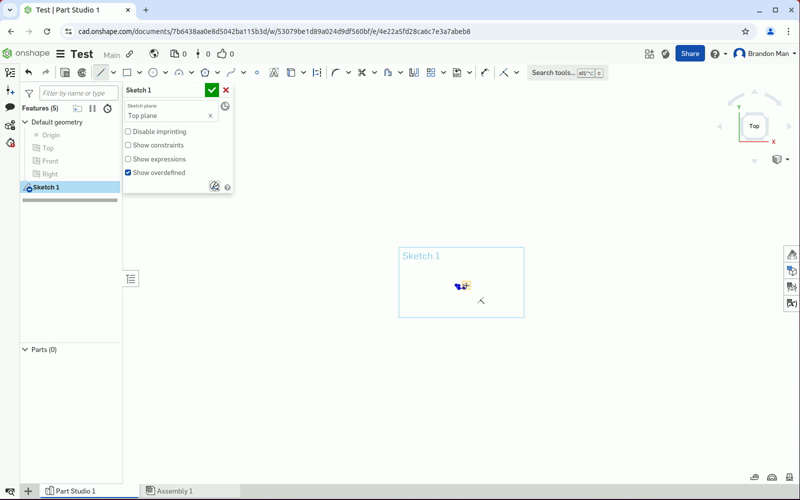
scroll(6)
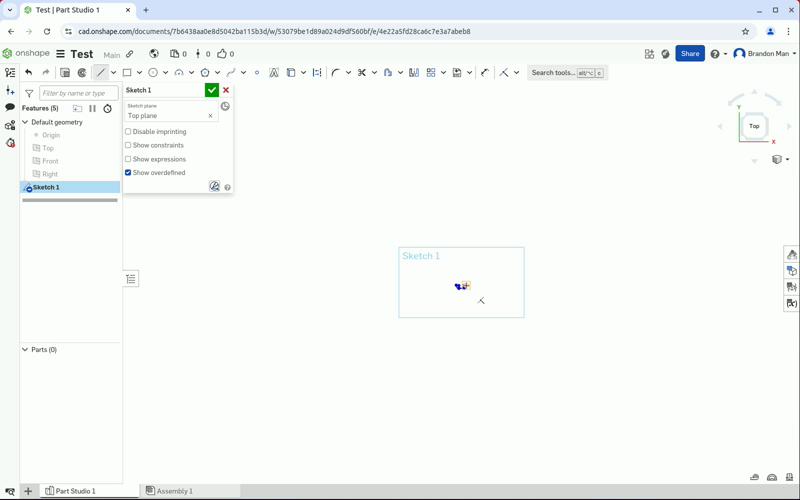
scroll(6)
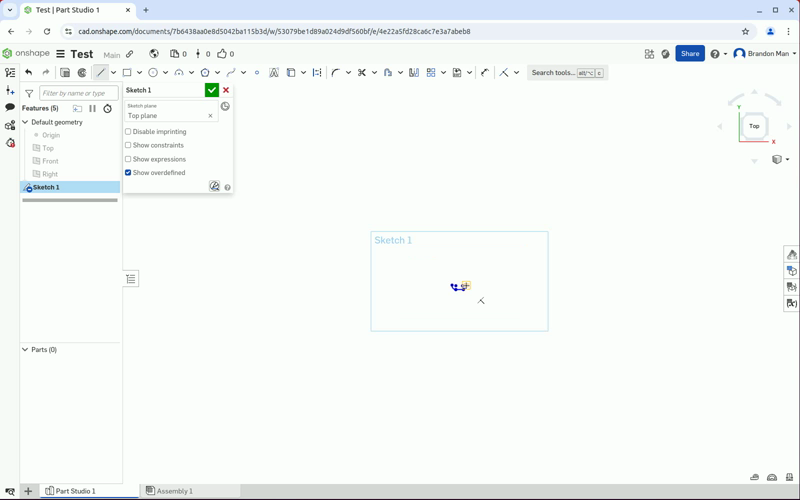
scroll(6)
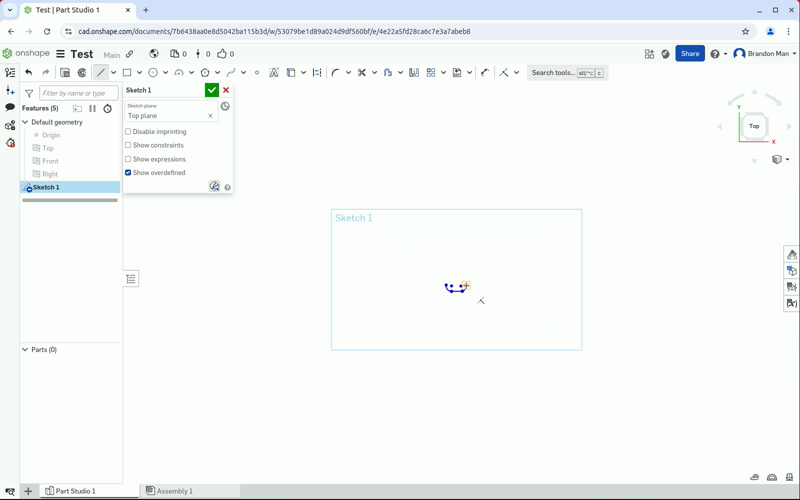
scroll(6)
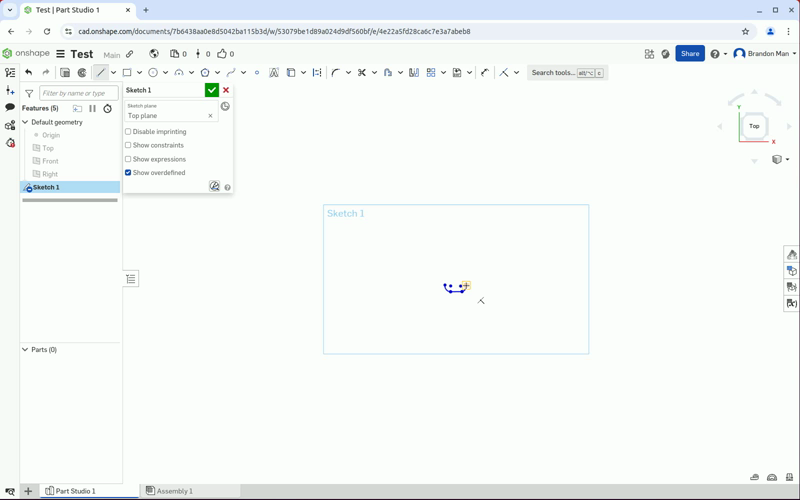
scroll(6)
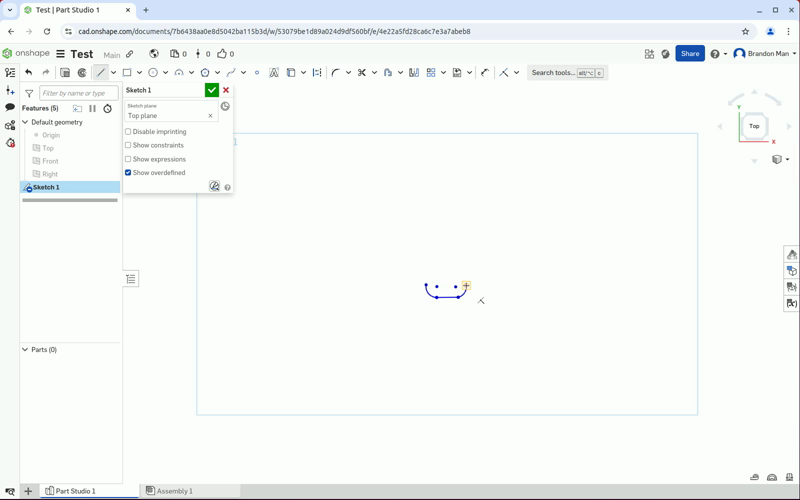
scroll(6)
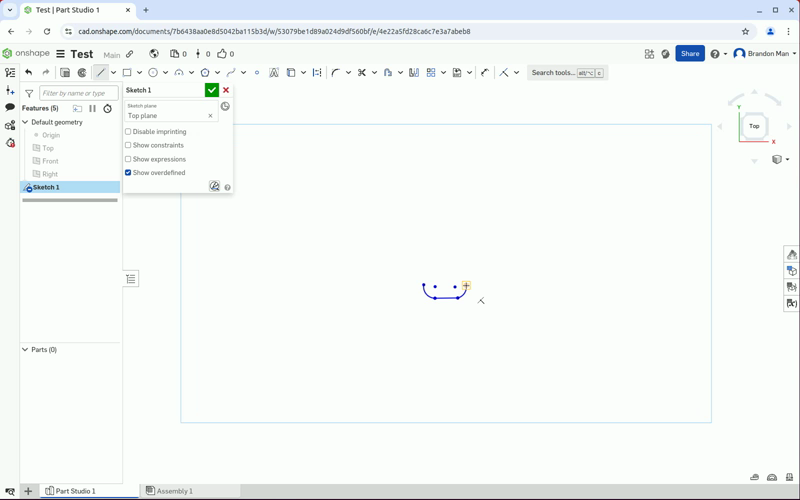
scroll(6)
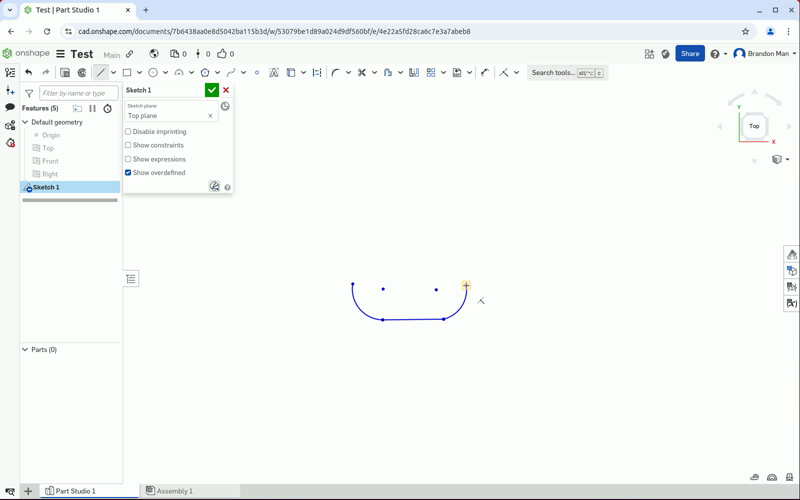
click(466, 285)
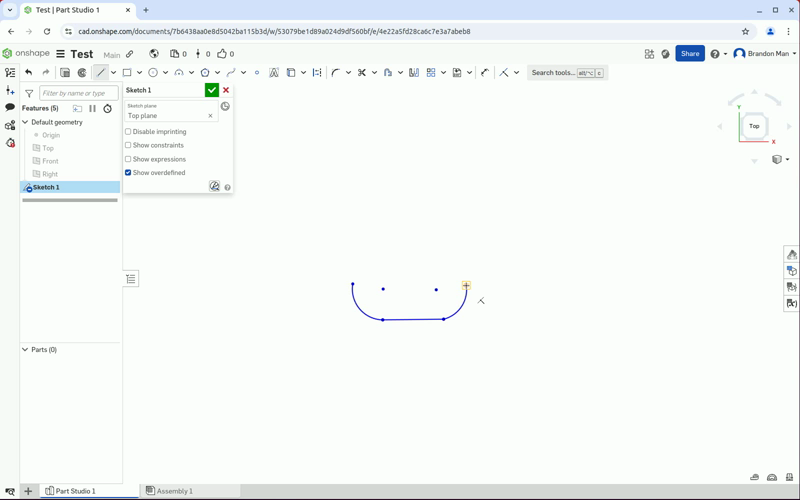
scroll(-6)
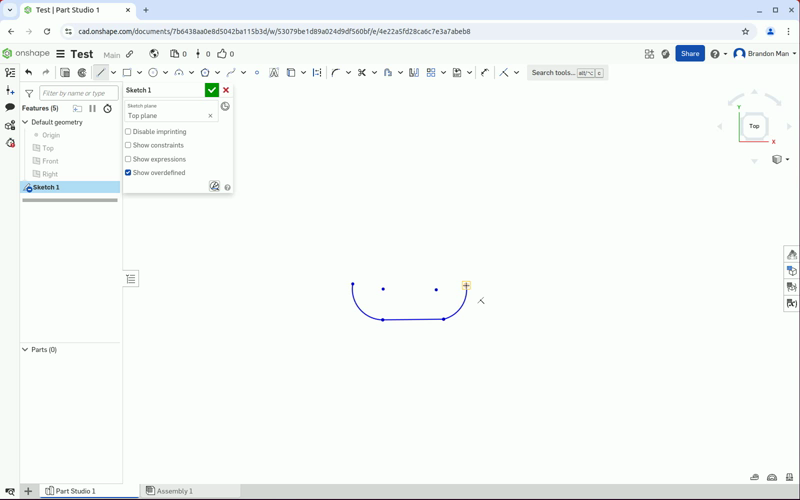
scroll(-6)
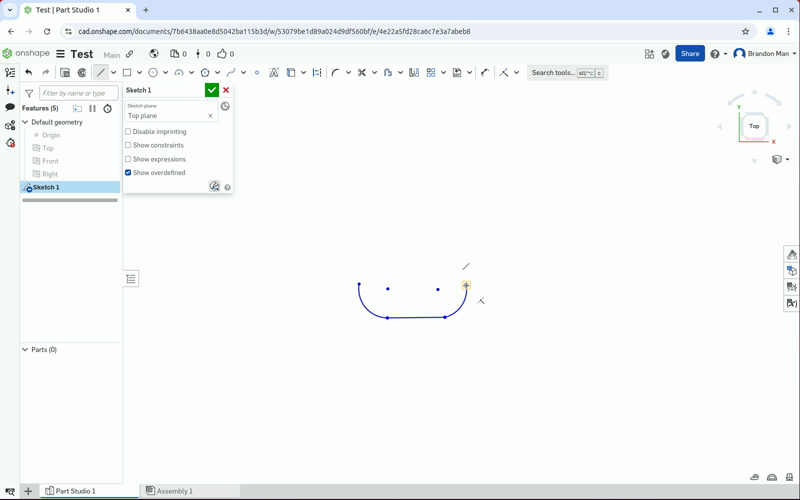
scroll(-6)
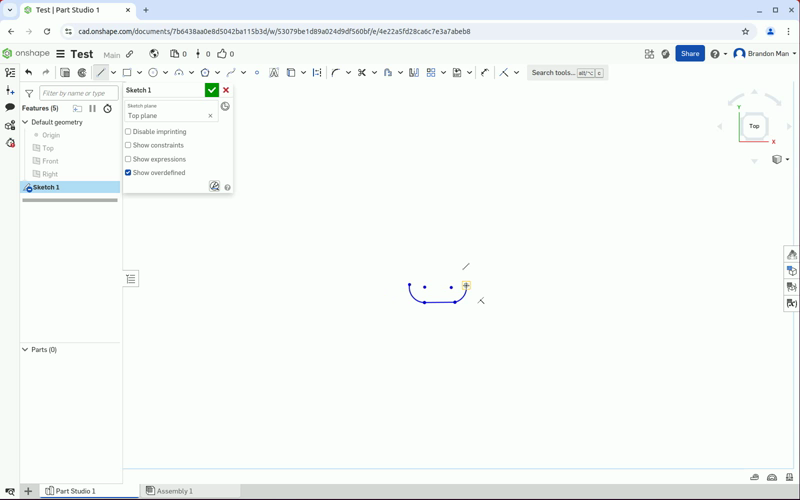
scroll(-6)
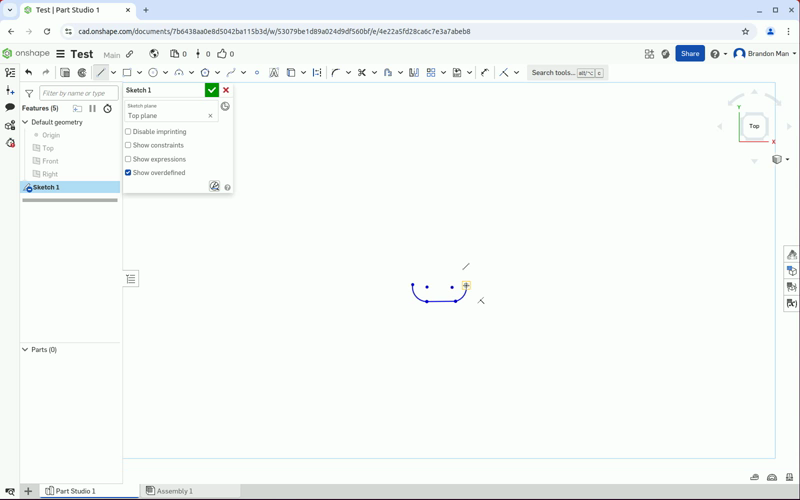
scroll(-6)
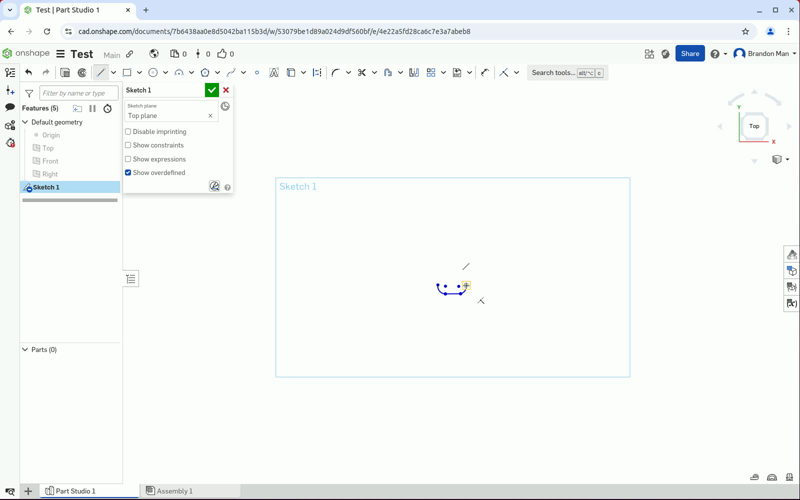
scroll(-6)
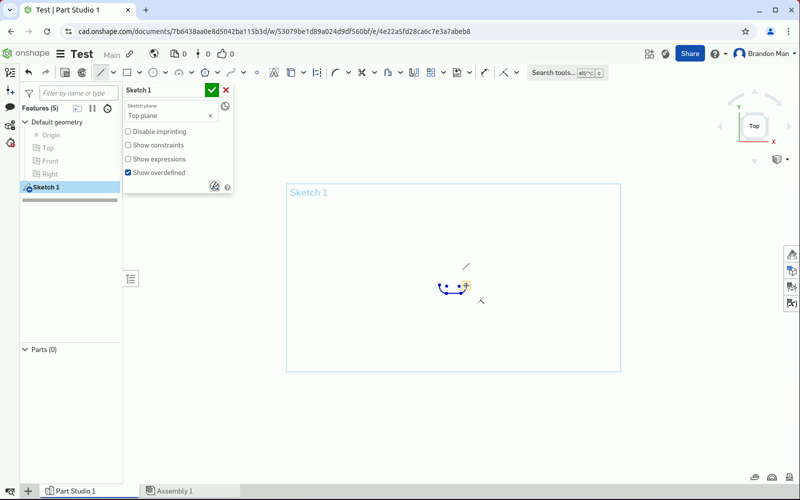
scroll(-6)
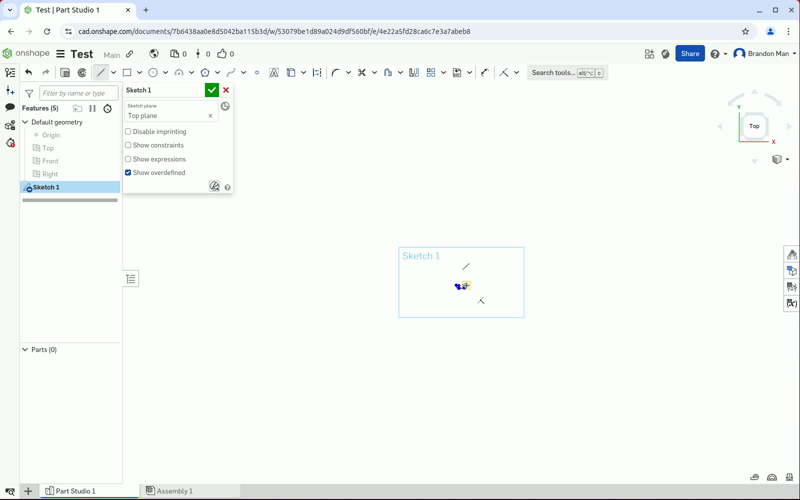
key_down(shift)
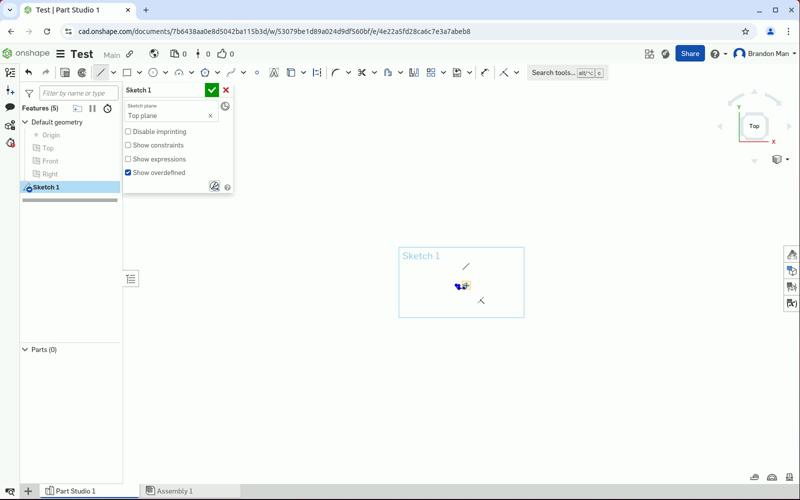
mouse_move(496, 285)
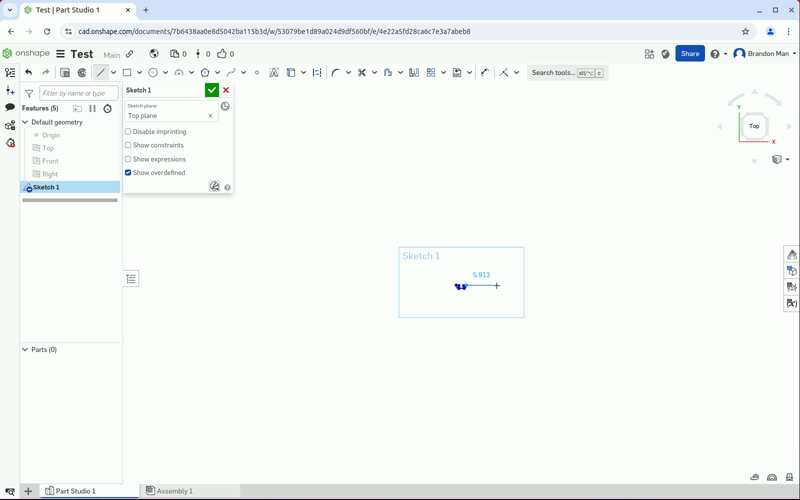
mouse_move(466, 279)
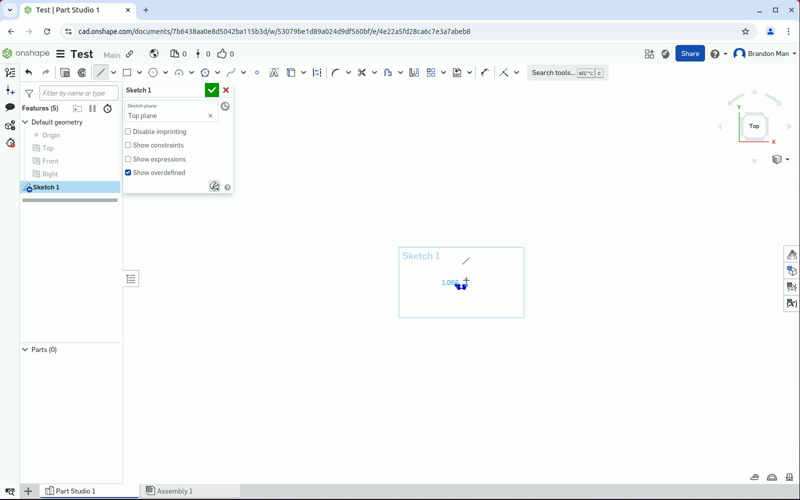
scroll(6)
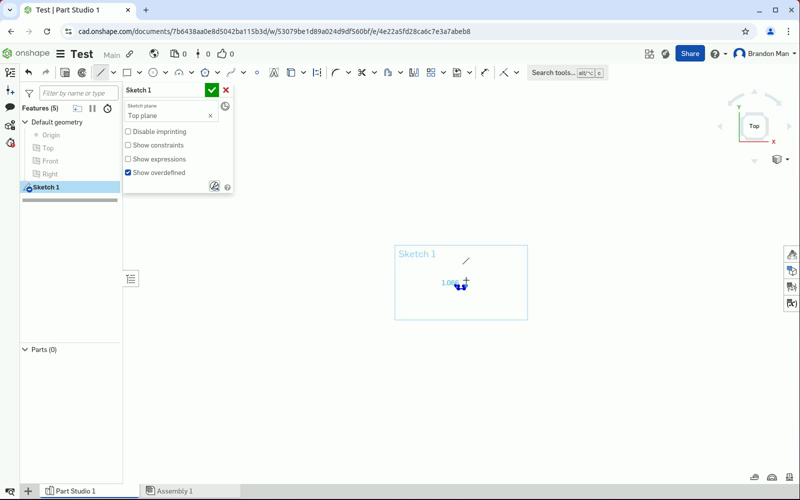
scroll(6)
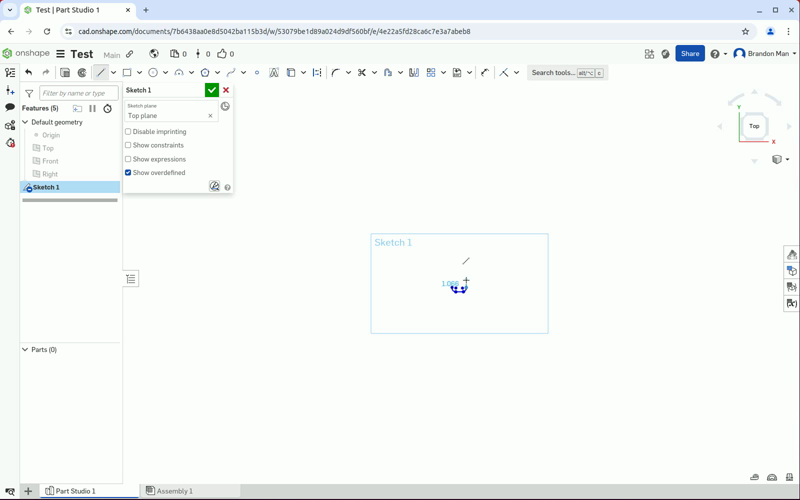
scroll(6)
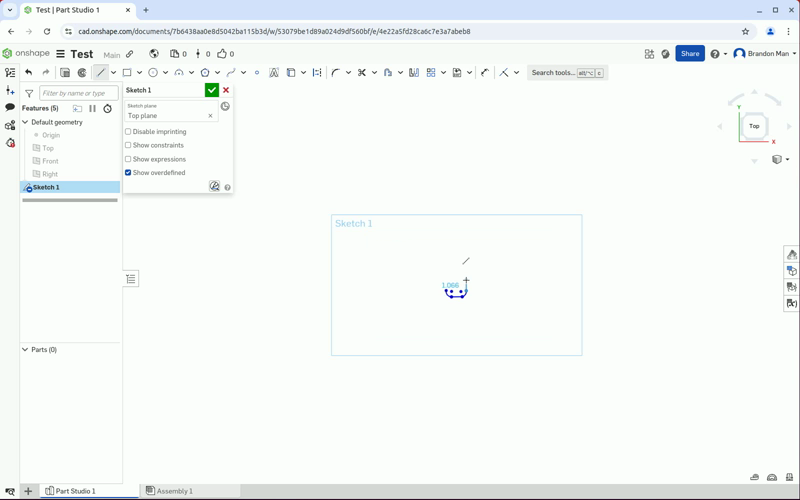
scroll(6)
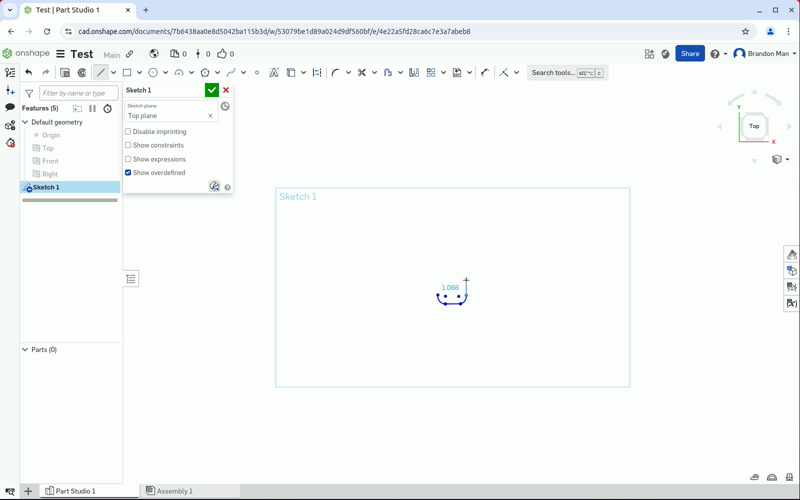
scroll(6)
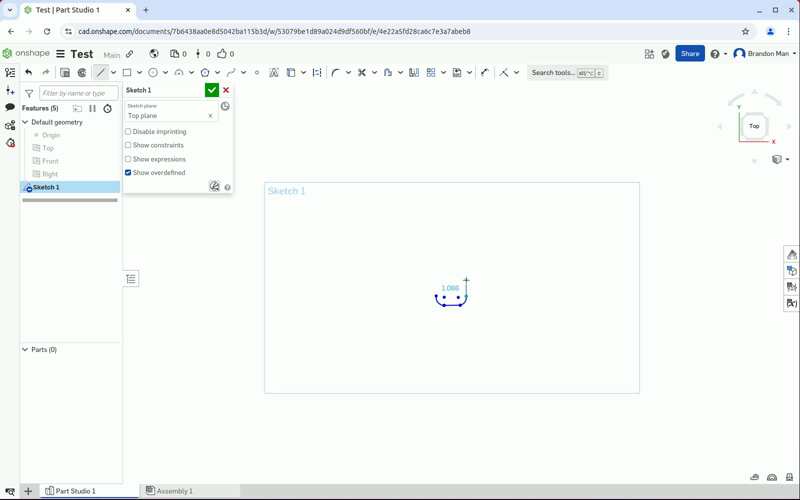
scroll(6)
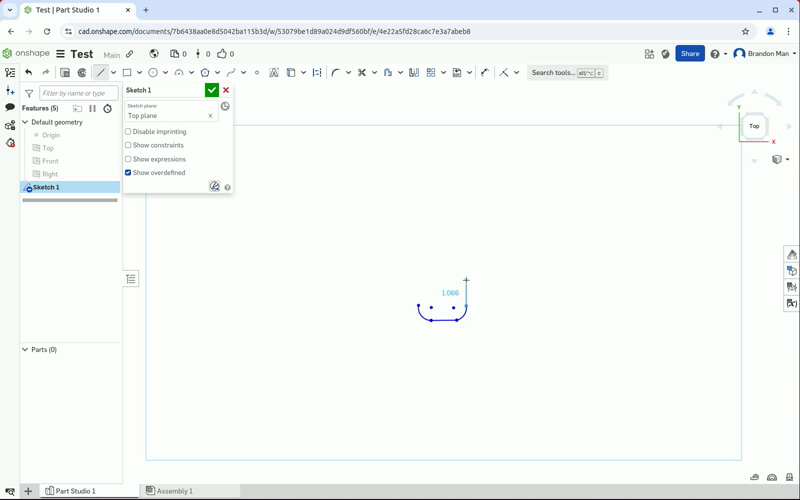
scroll(6)
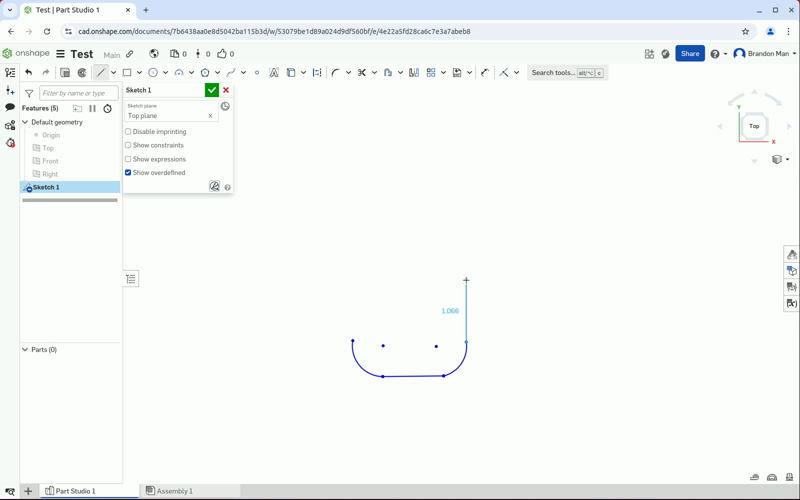
click(466, 279)
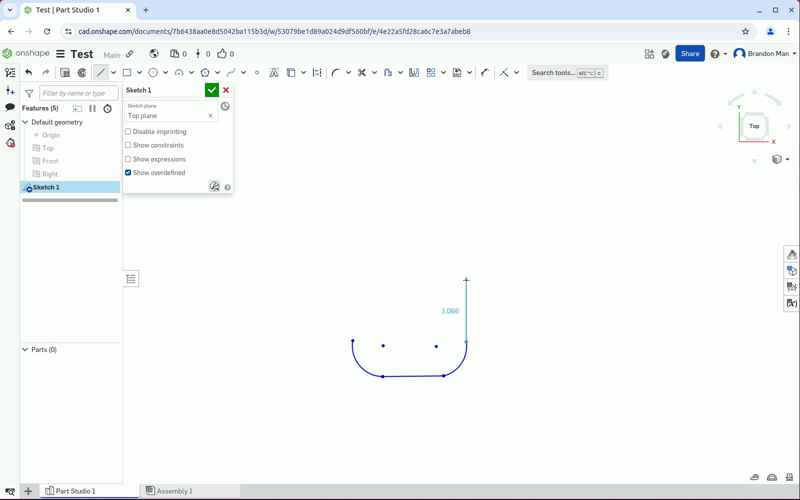
scroll(-6)
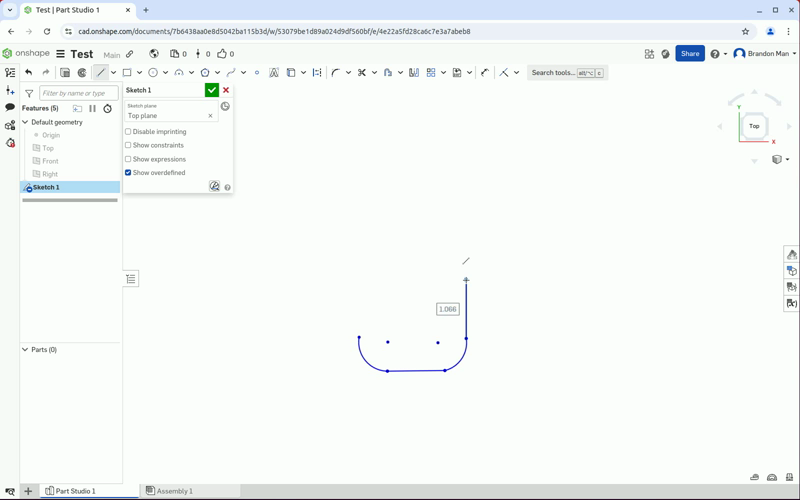
scroll(-6)
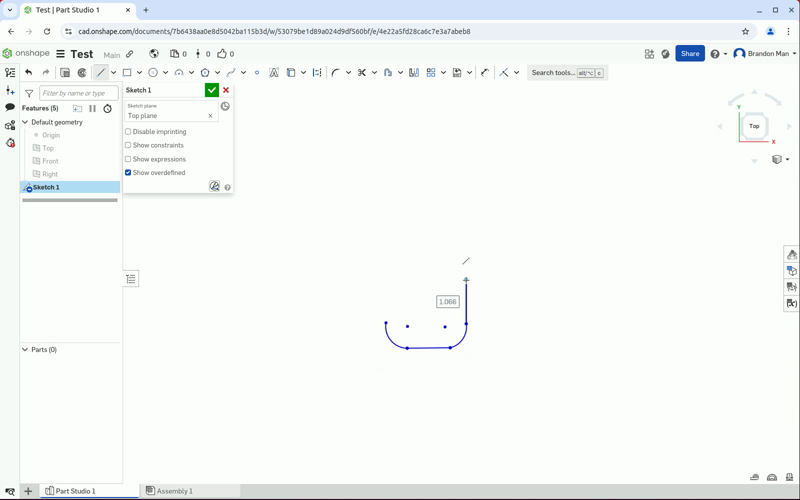
scroll(-6)
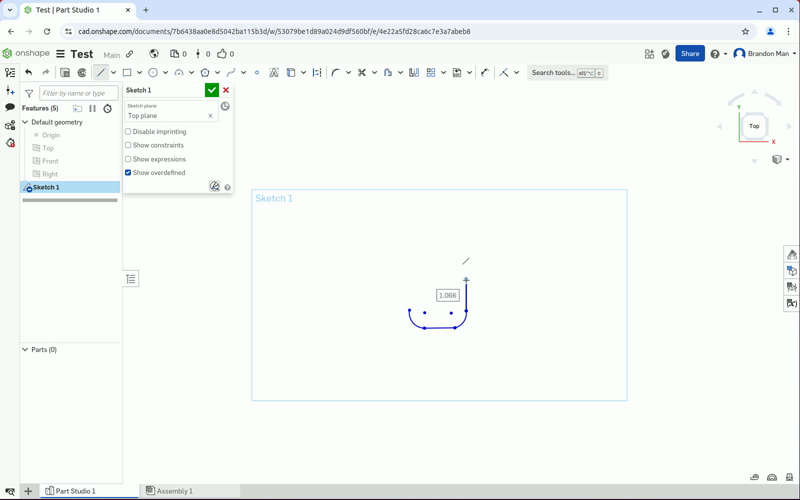
scroll(-6)
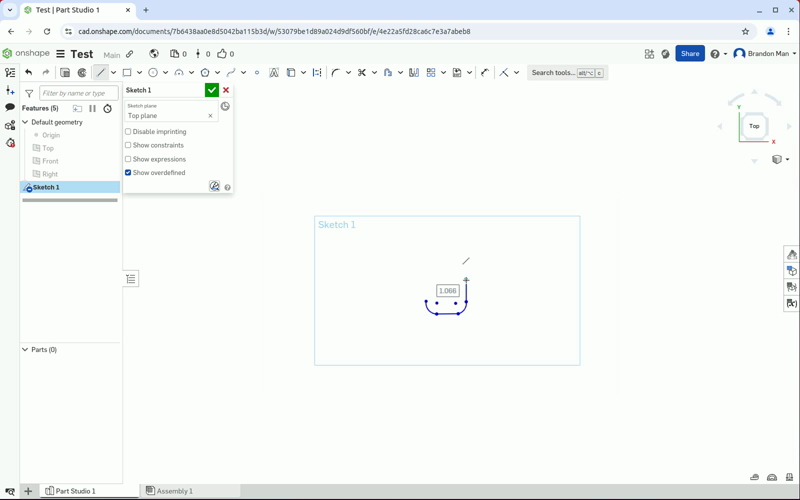
scroll(-6)
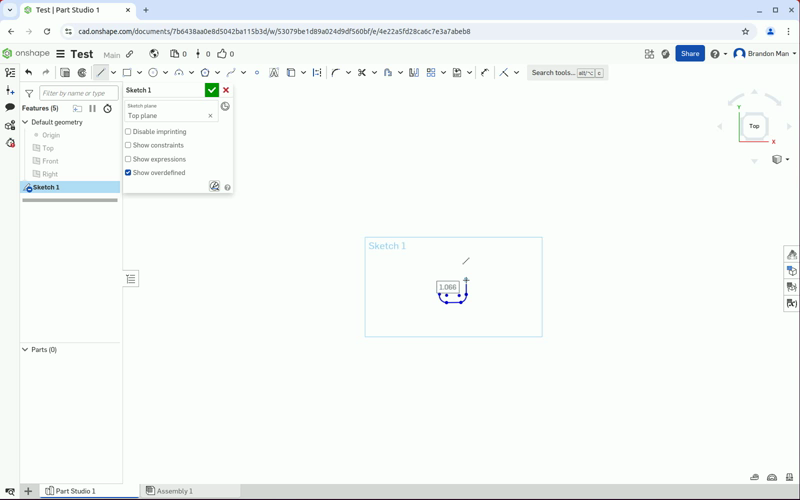
scroll(-6)
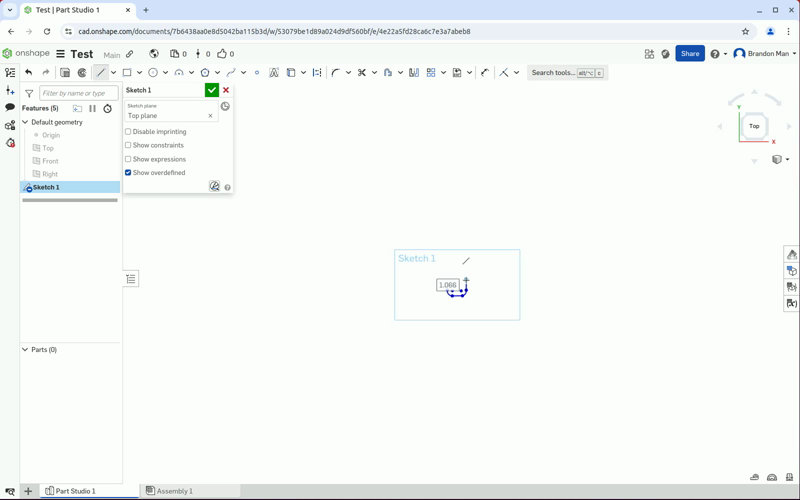
scroll(-6)
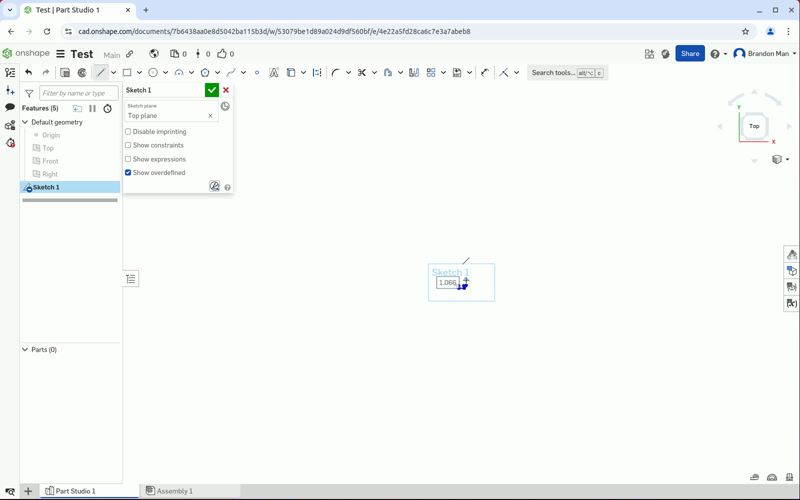
key_up(shift)
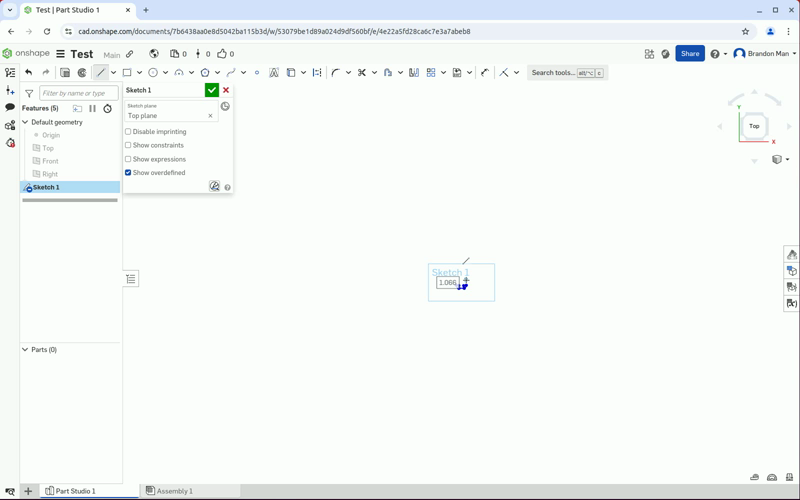
key(esc)
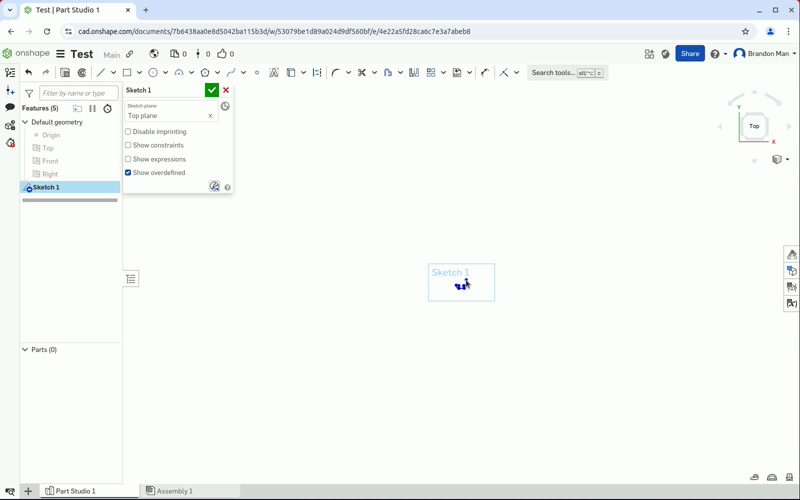
key(a)
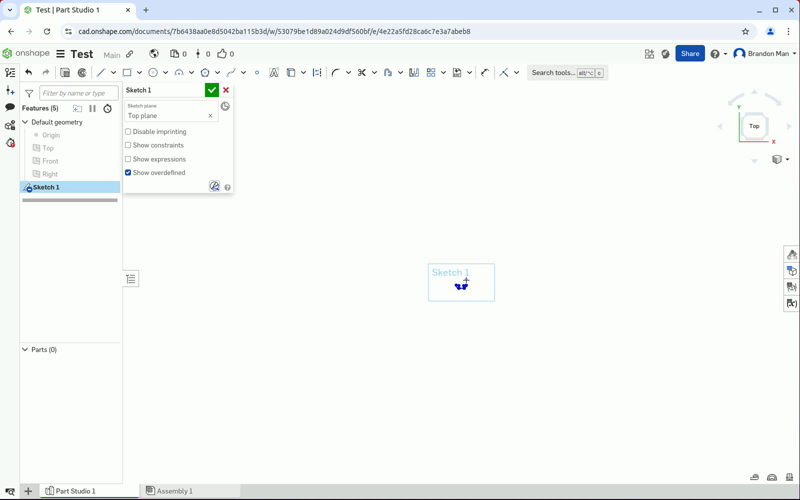
mouse_move(466, 279)
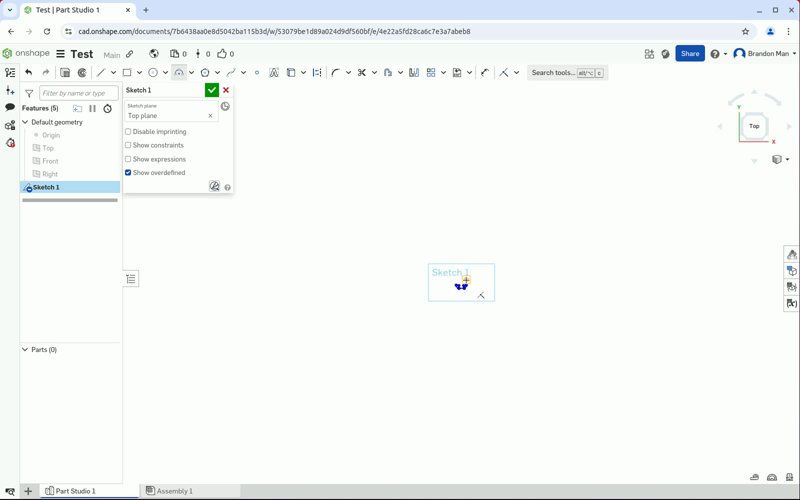
click(466, 279)
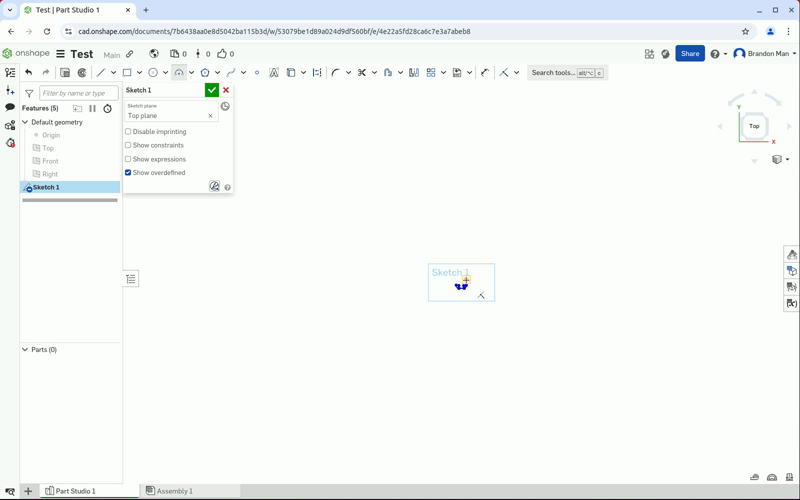
key_down(shift)
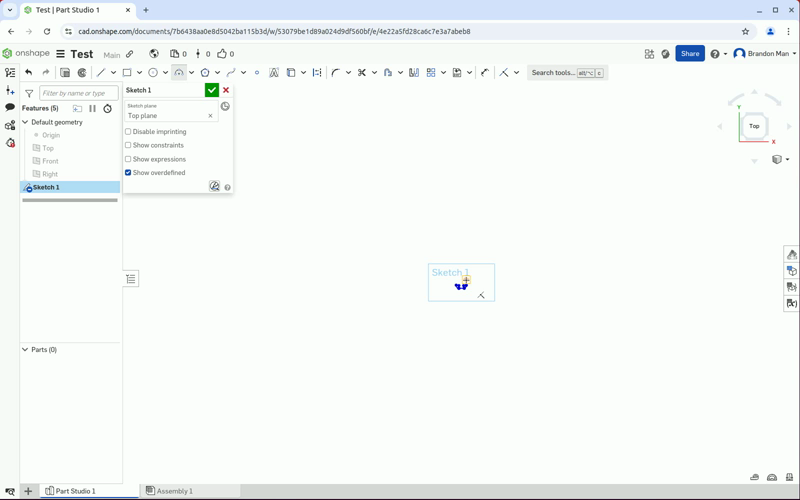
mouse_move(464, 277)
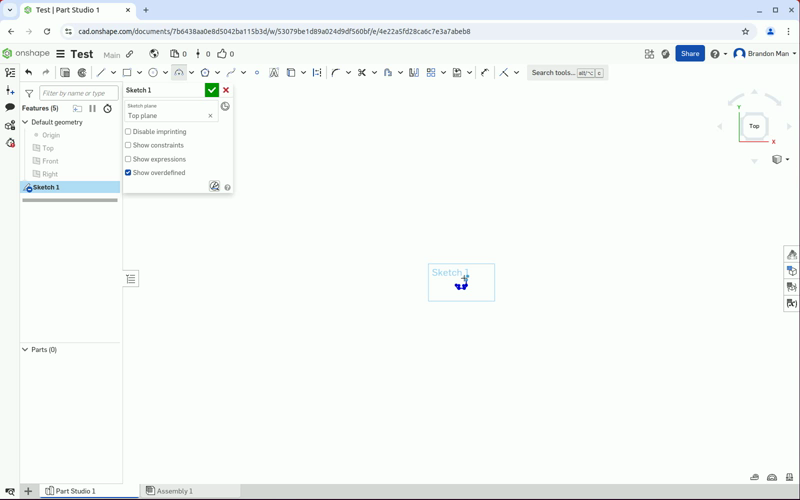
scroll(6)
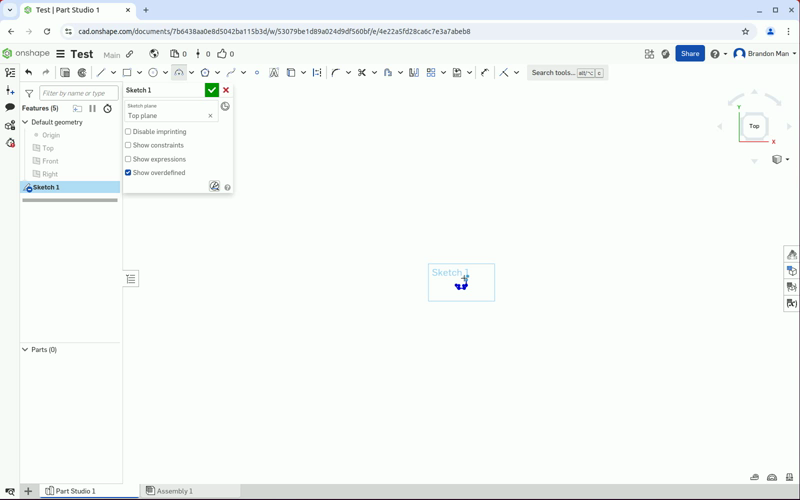
scroll(6)
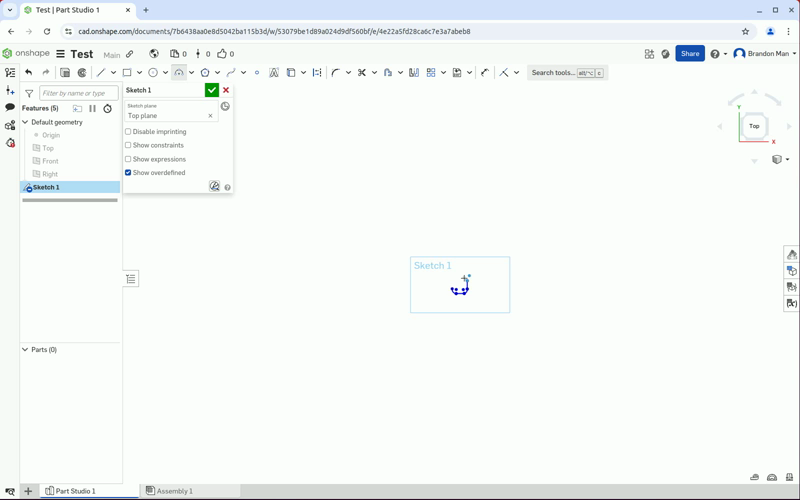
scroll(6)
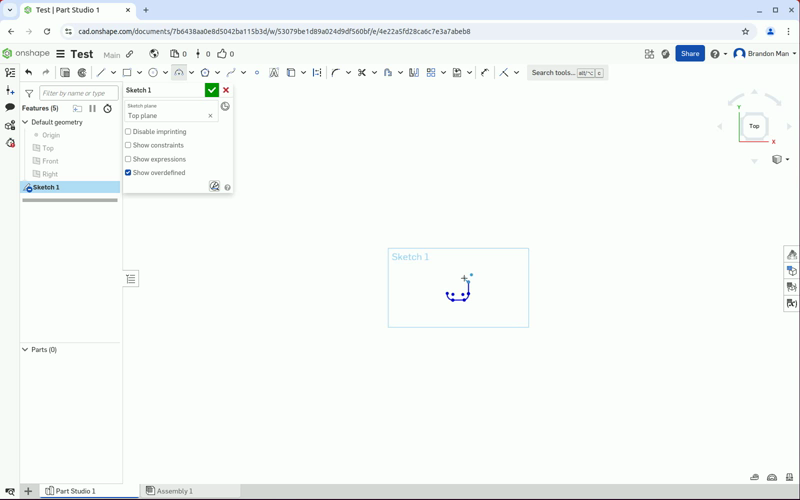
scroll(6)
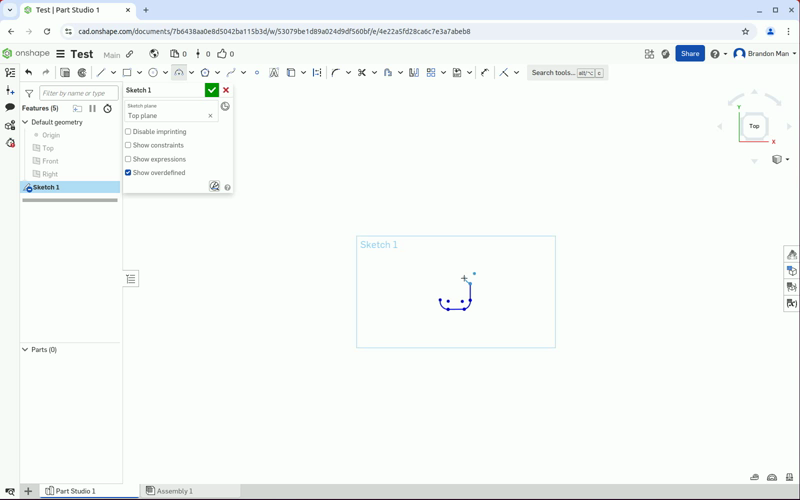
scroll(6)
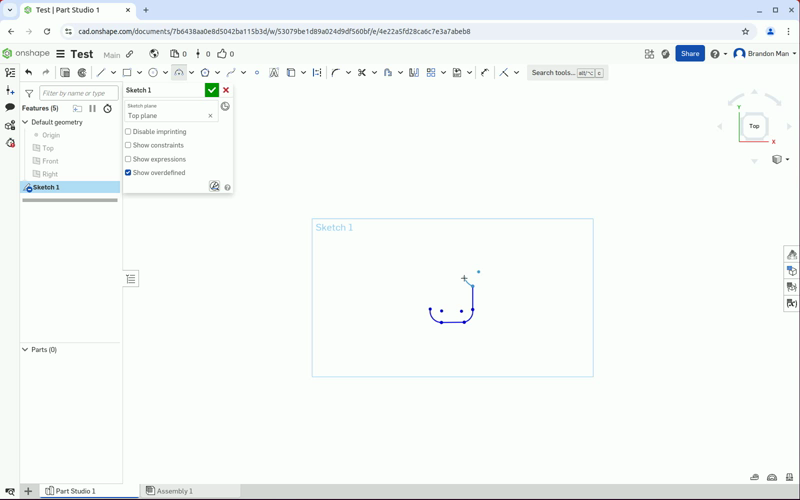
scroll(6)
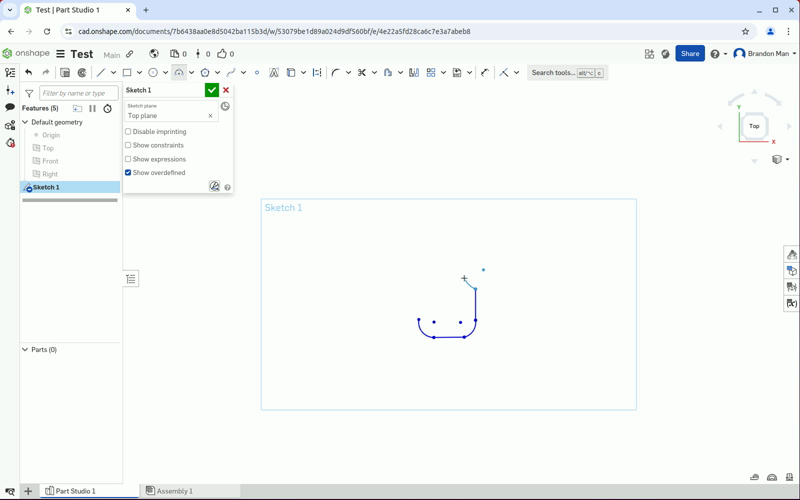
scroll(6)
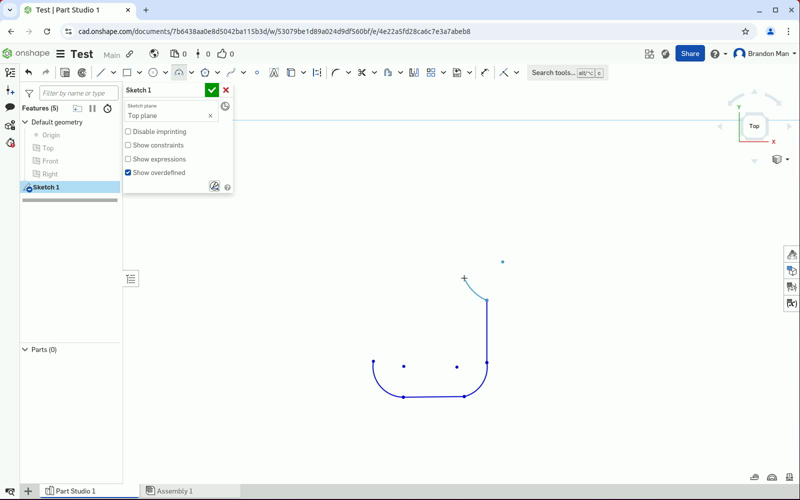
click(464, 277)
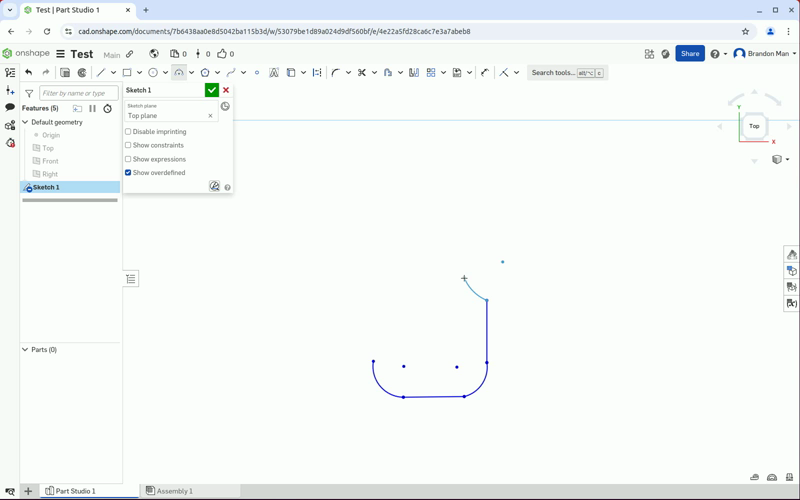
scroll(-6)
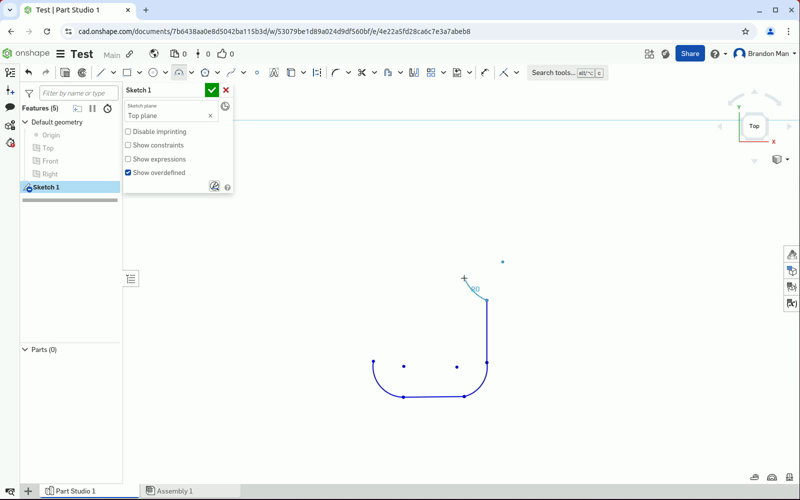
scroll(-6)
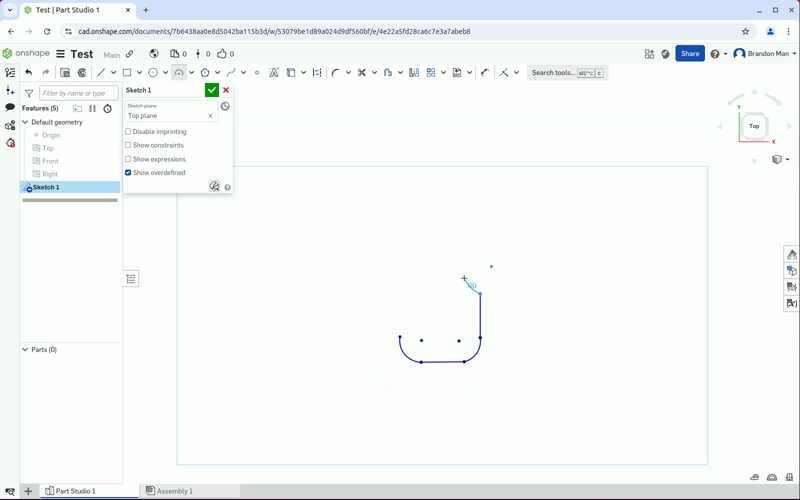
scroll(-6)
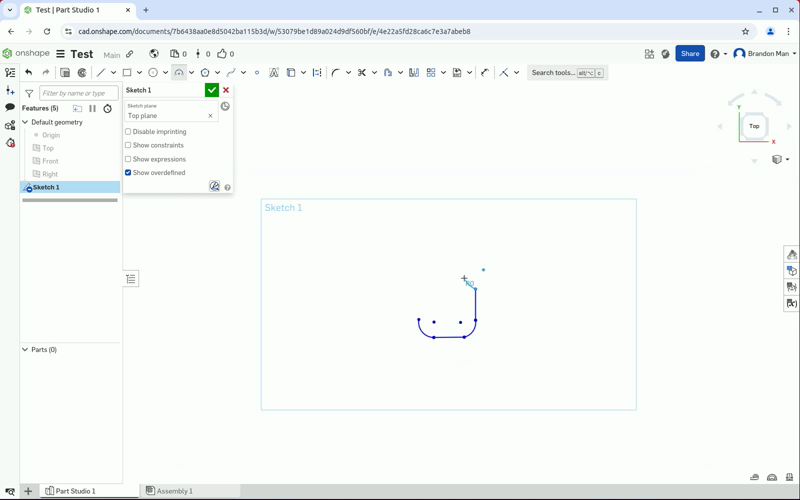
scroll(-6)
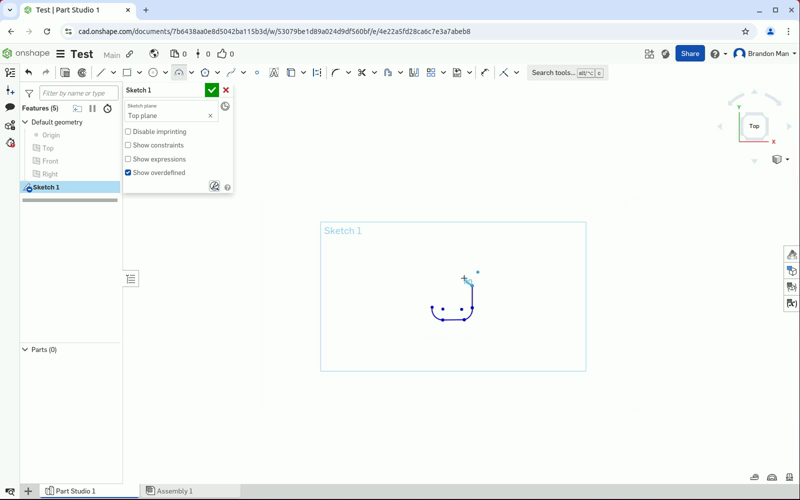
scroll(-6)
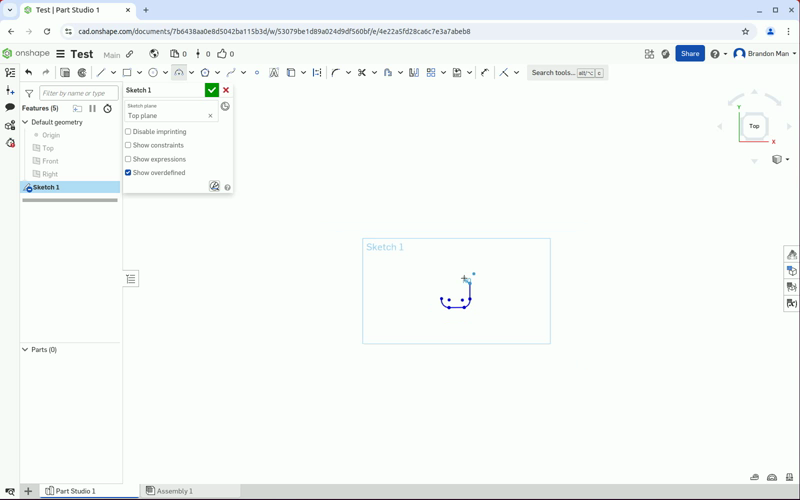
scroll(-6)
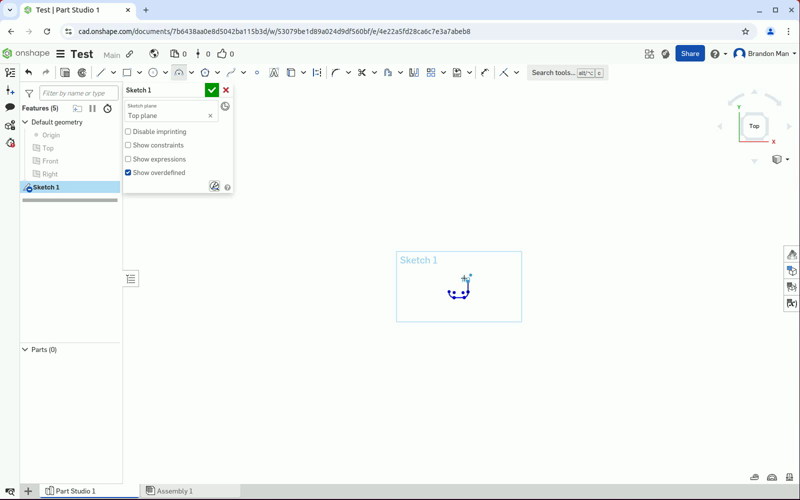
scroll(-6)
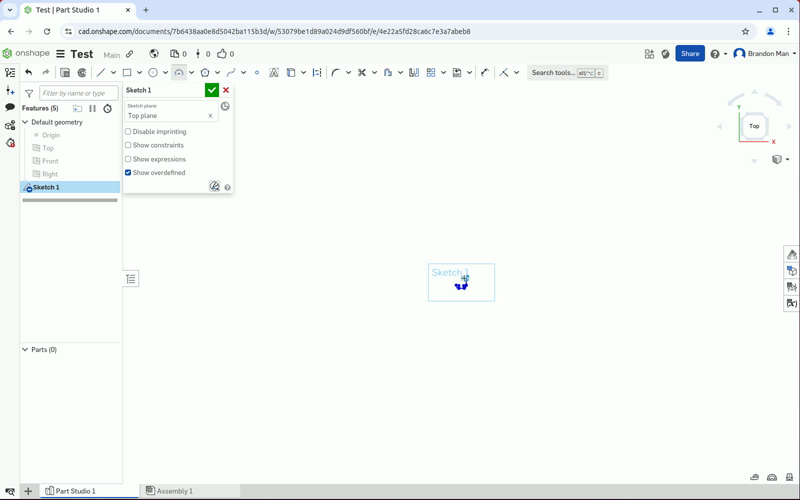
mouse_move(465, 278)
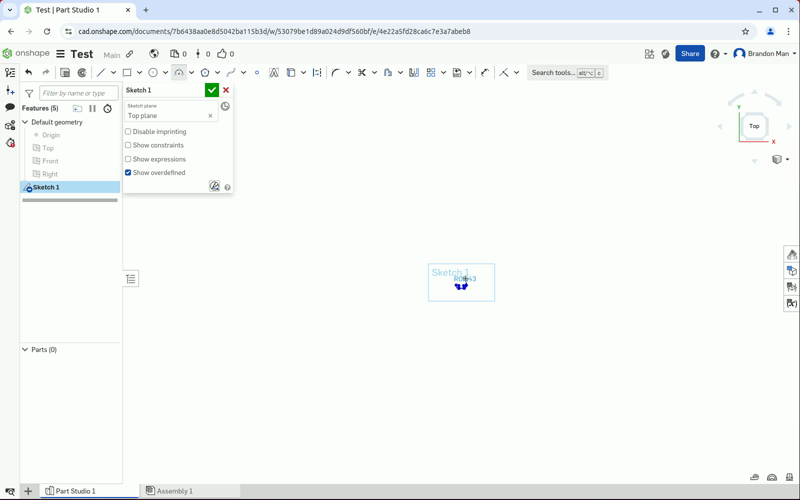
scroll(6)
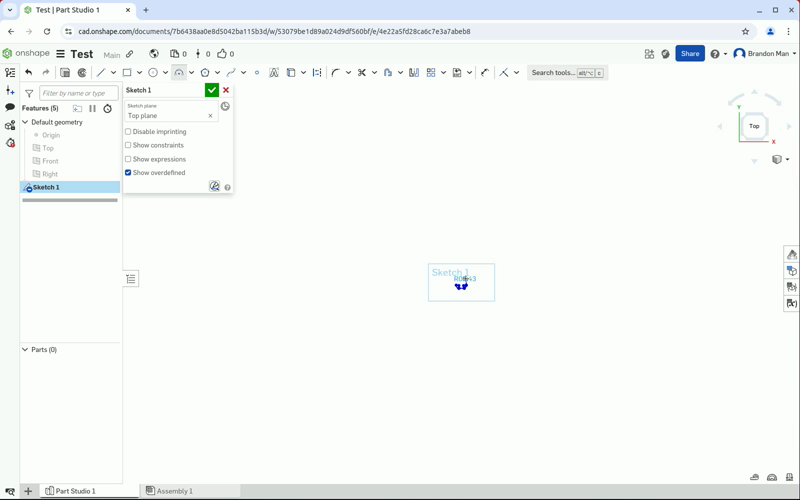
scroll(6)
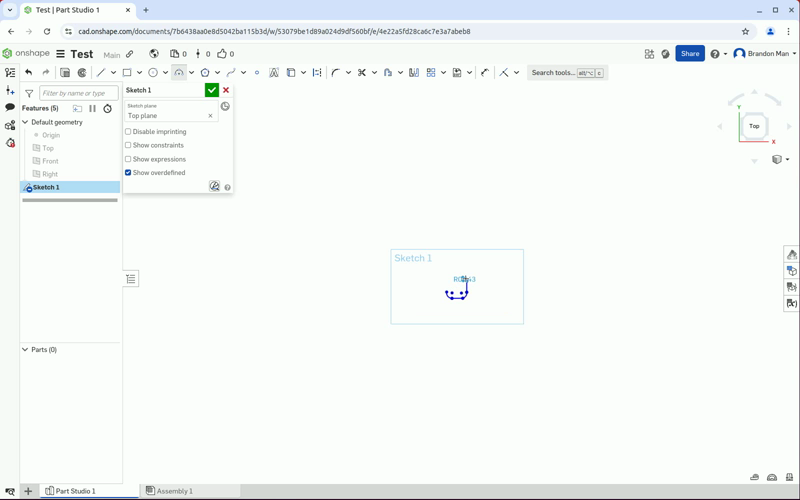
scroll(6)
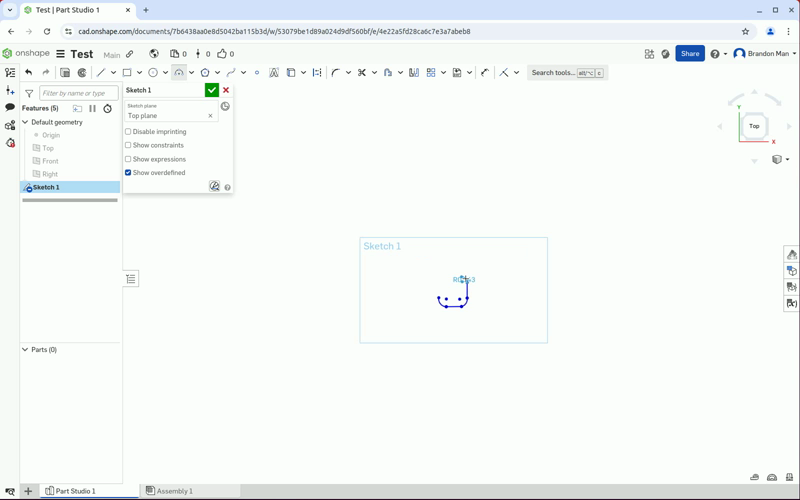
scroll(6)
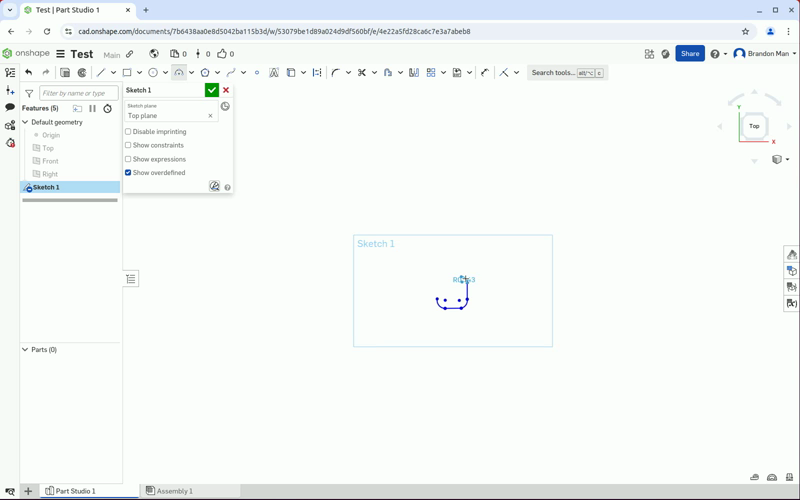
scroll(6)
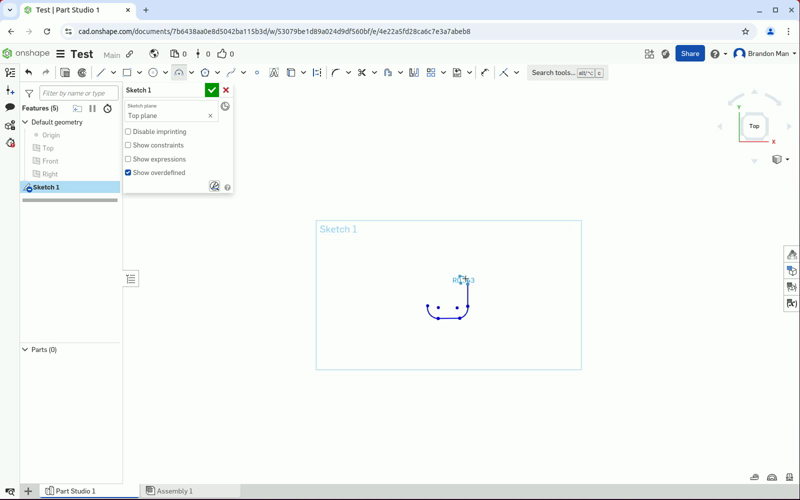
scroll(6)
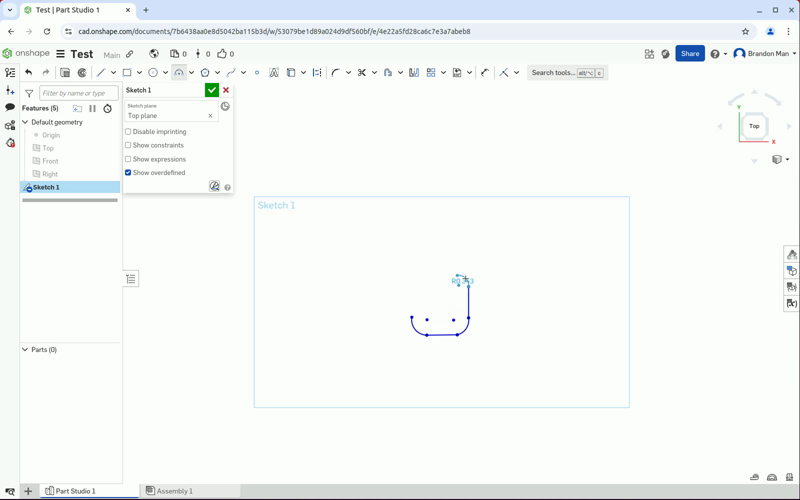
scroll(6)
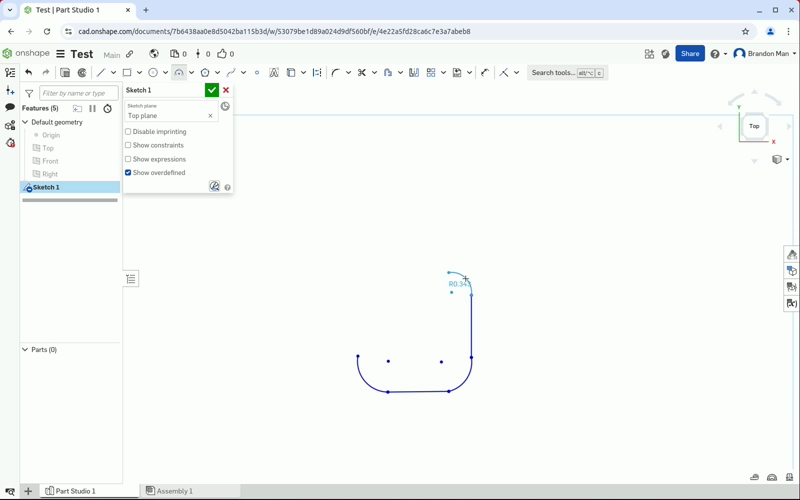
click(465, 278)
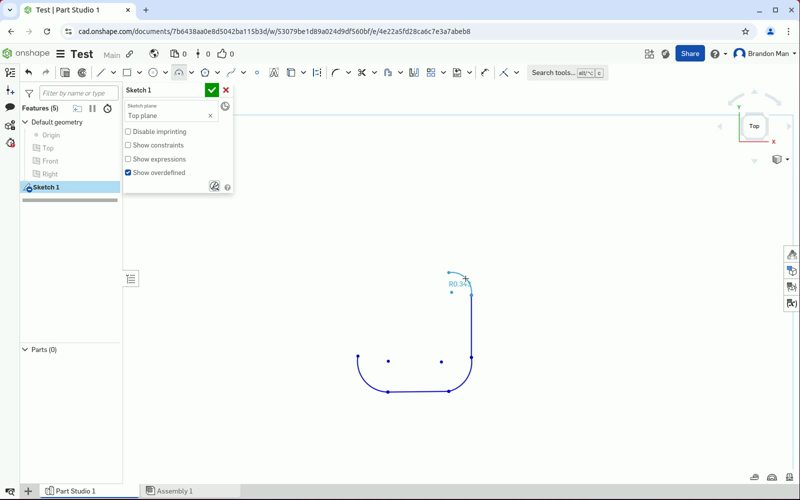
scroll(-6)
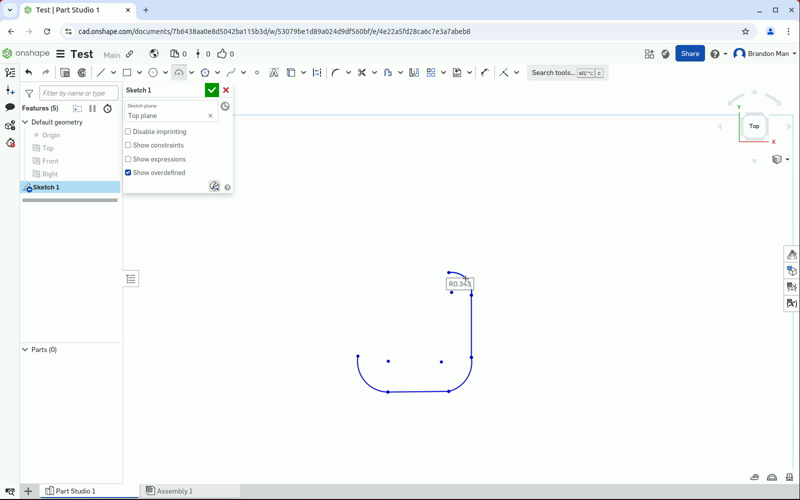
scroll(-6)
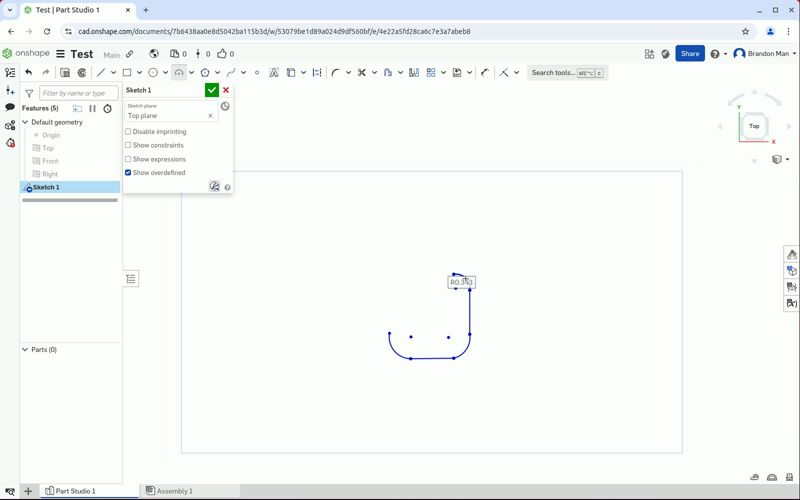
scroll(-6)
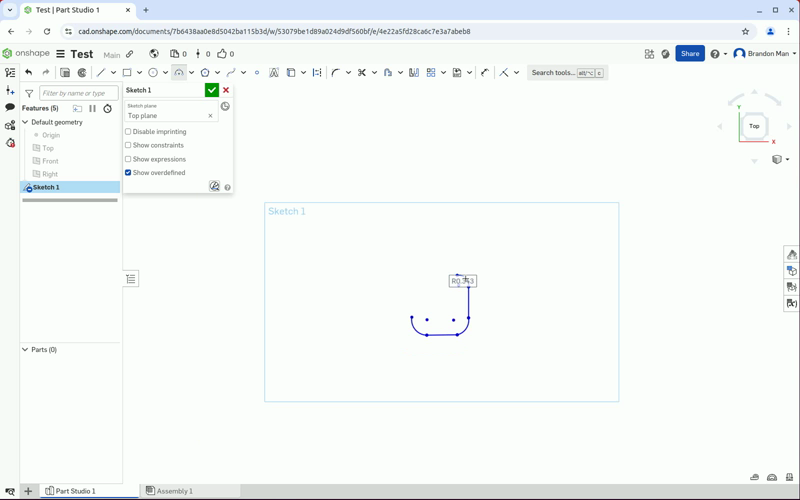
scroll(-6)
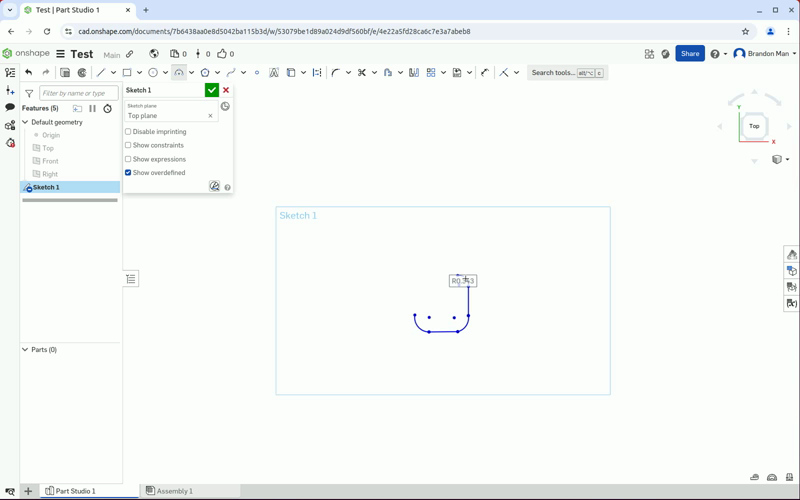
scroll(-6)
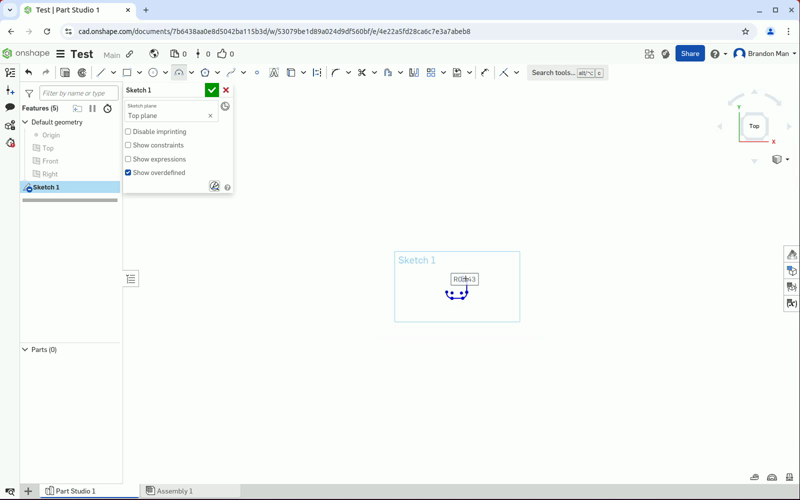
scroll(-6)
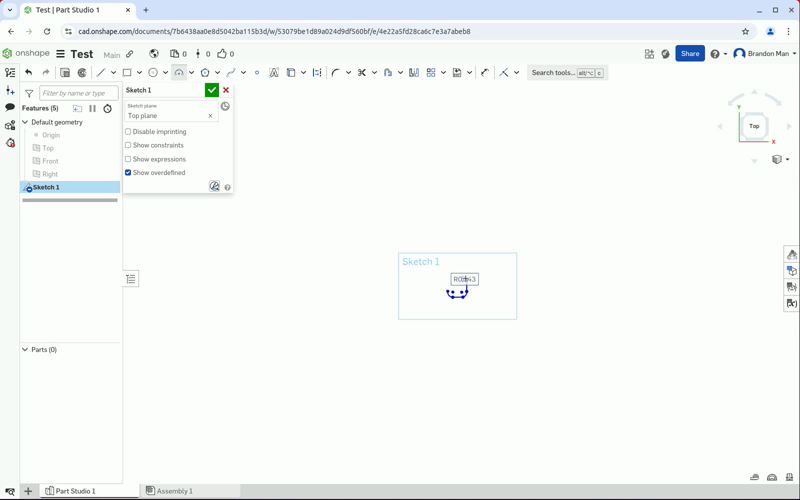
scroll(-6)
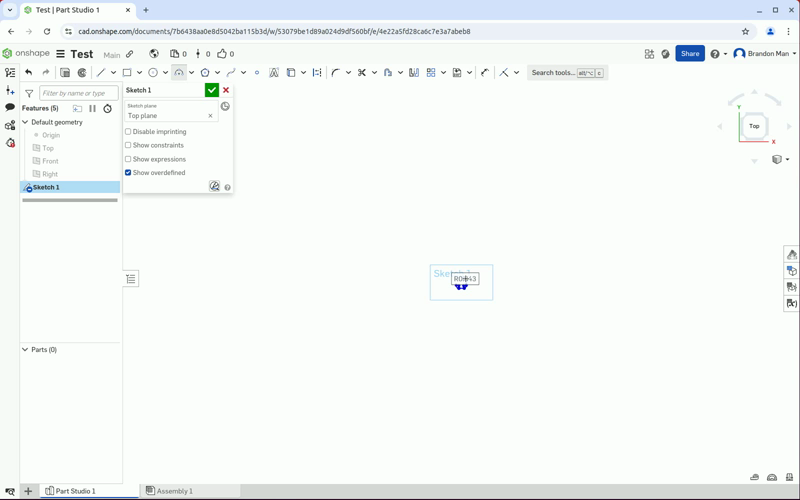
key_up(shift)
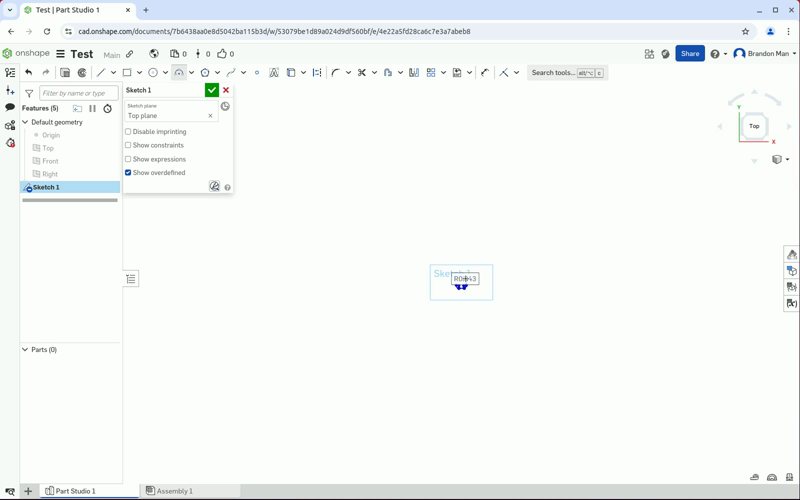
key(esc)
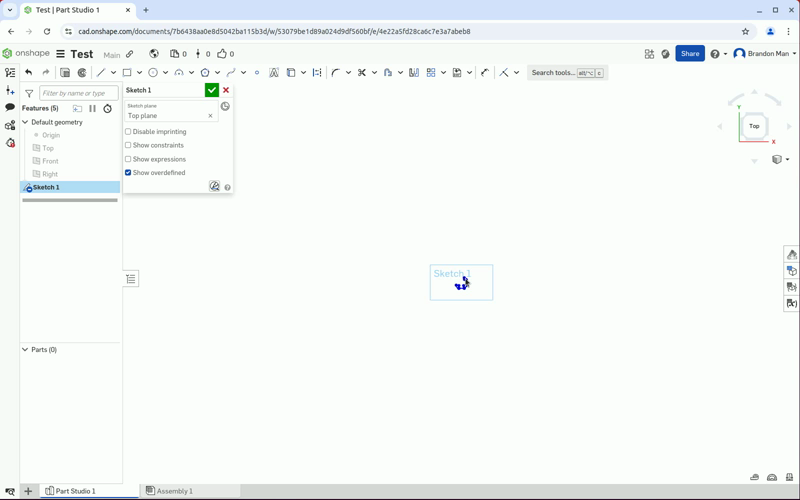
key(l)
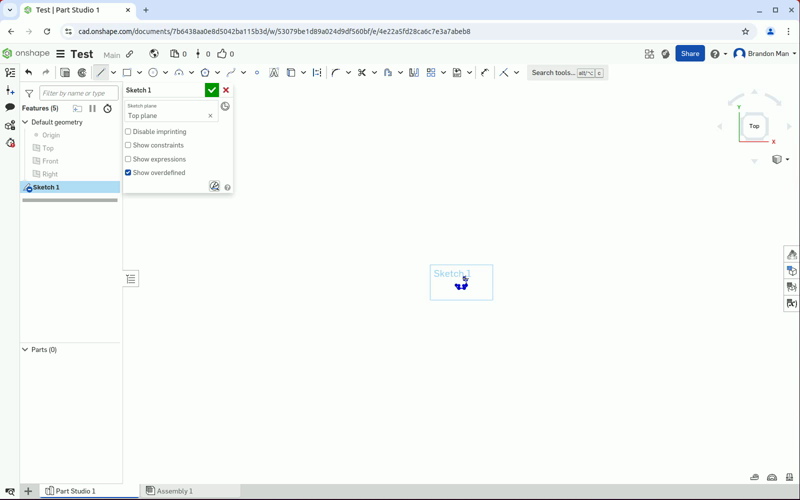
mouse_move(464, 277)
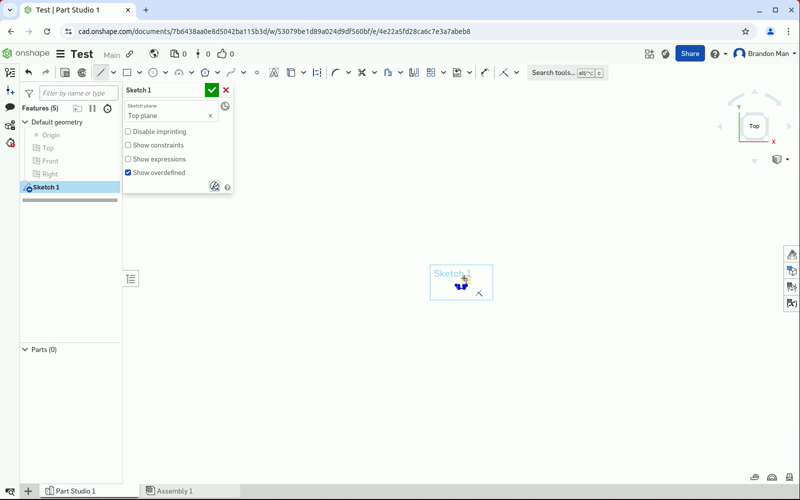
scroll(6)
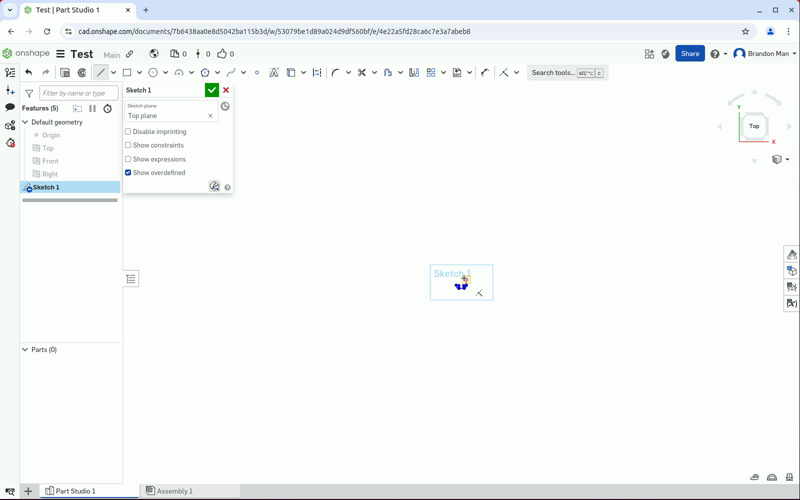
scroll(6)
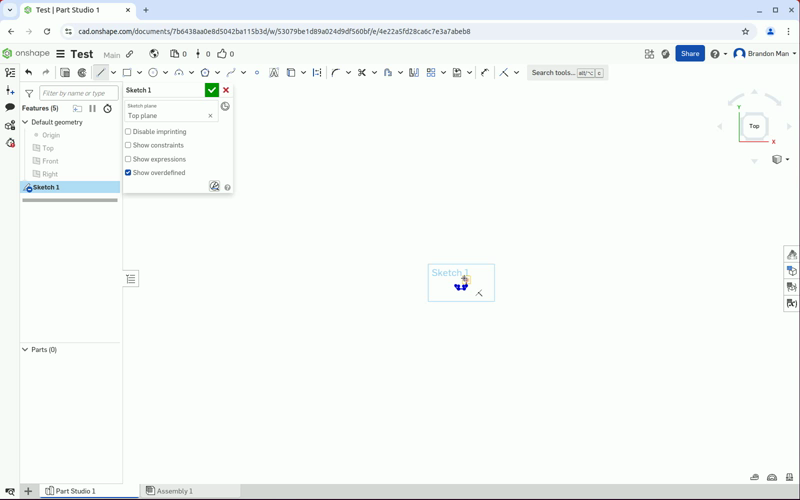
scroll(6)
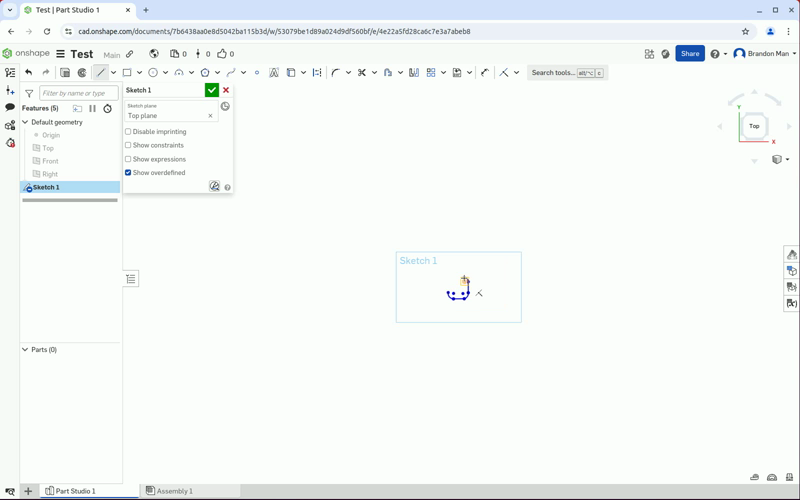
scroll(6)
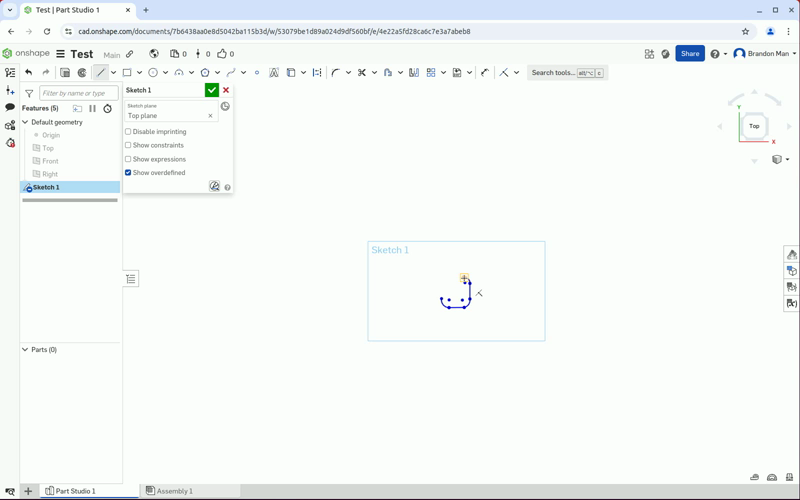
scroll(6)
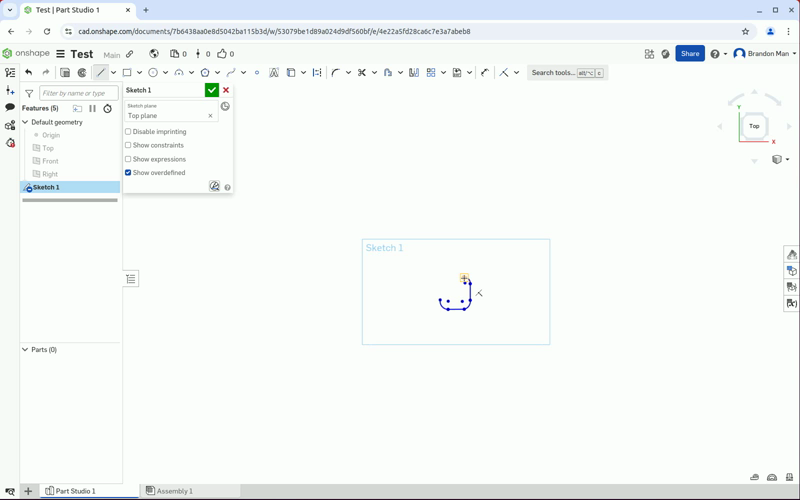
scroll(6)
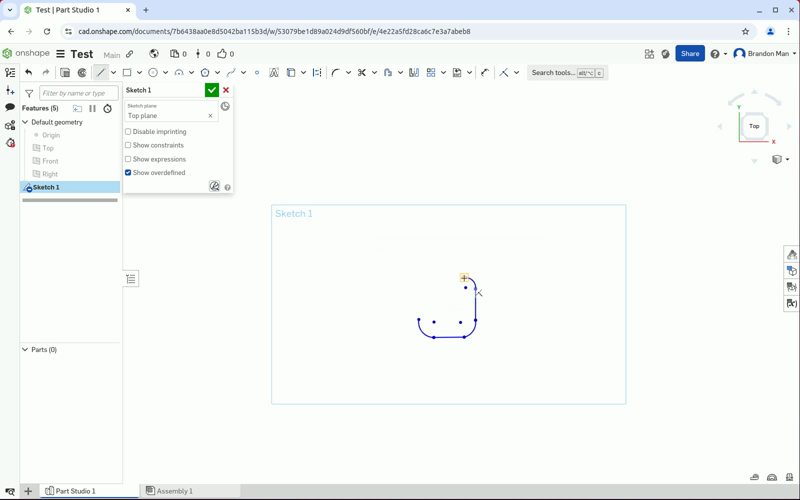
scroll(6)
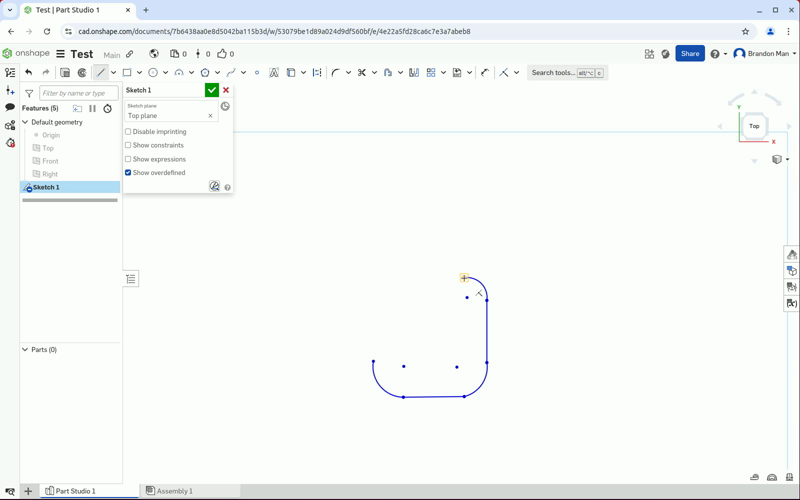
click(464, 277)
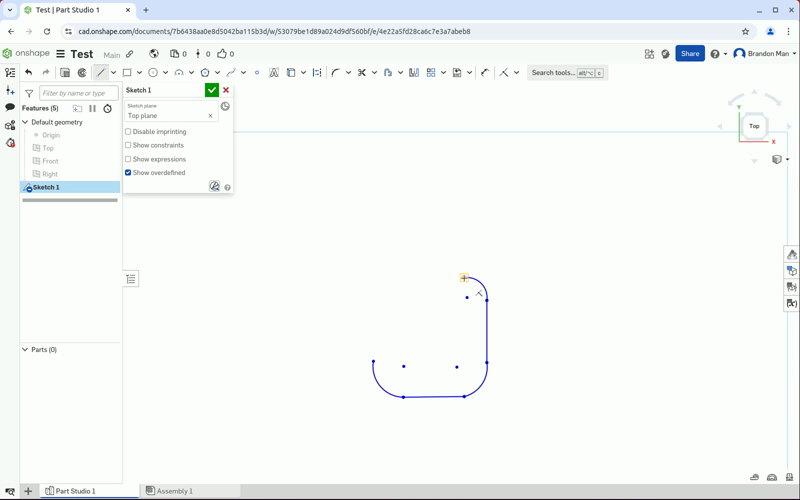
scroll(-6)
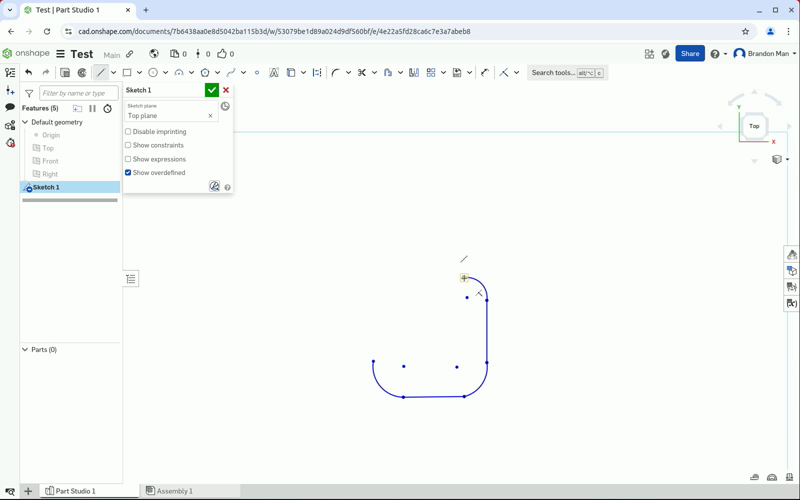
scroll(-6)
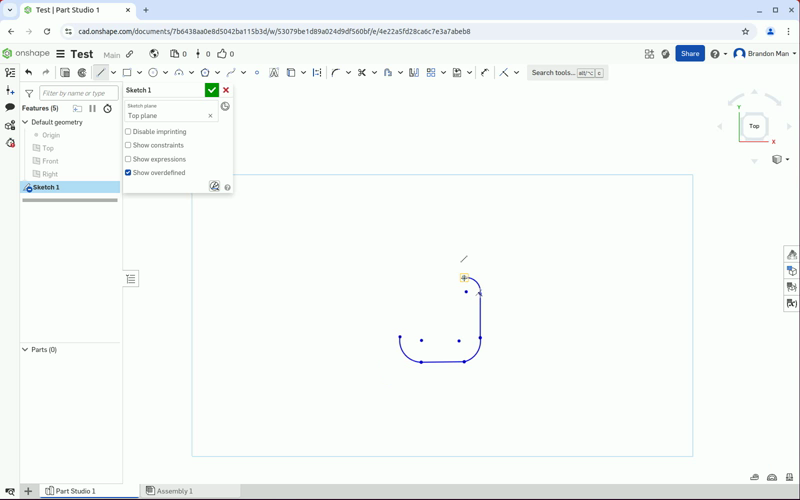
scroll(-6)
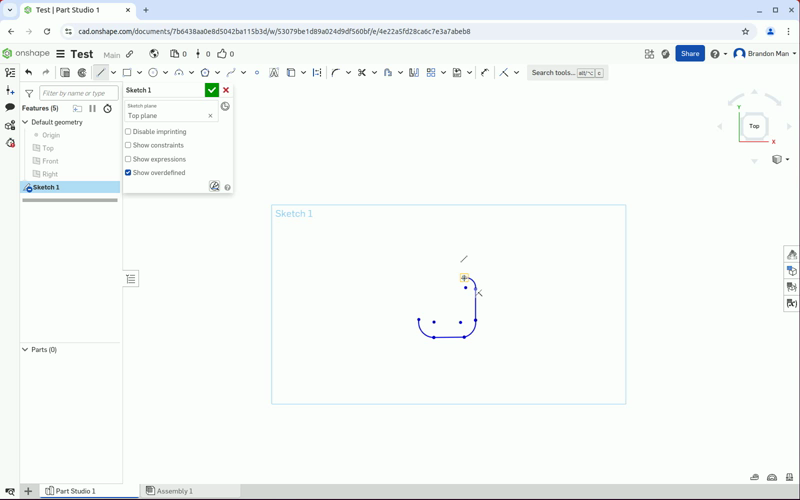
scroll(-6)
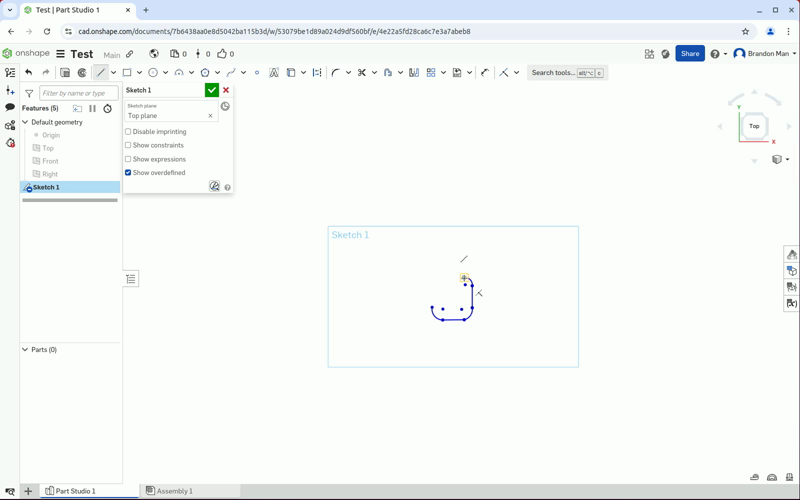
scroll(-6)
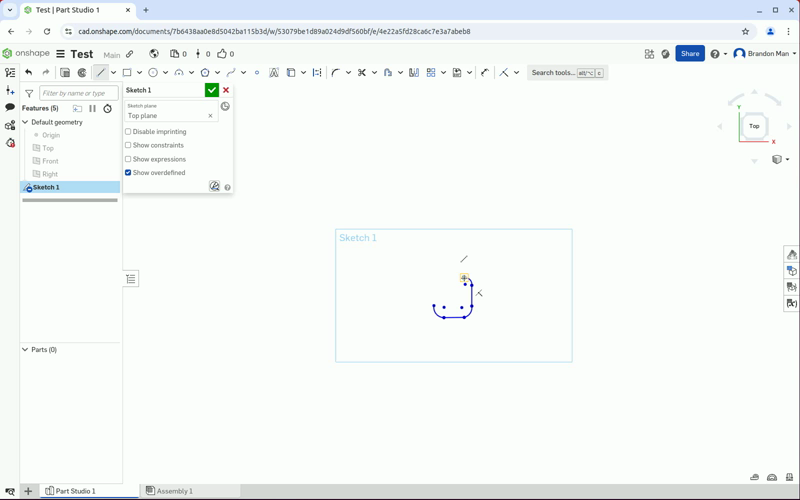
scroll(-6)
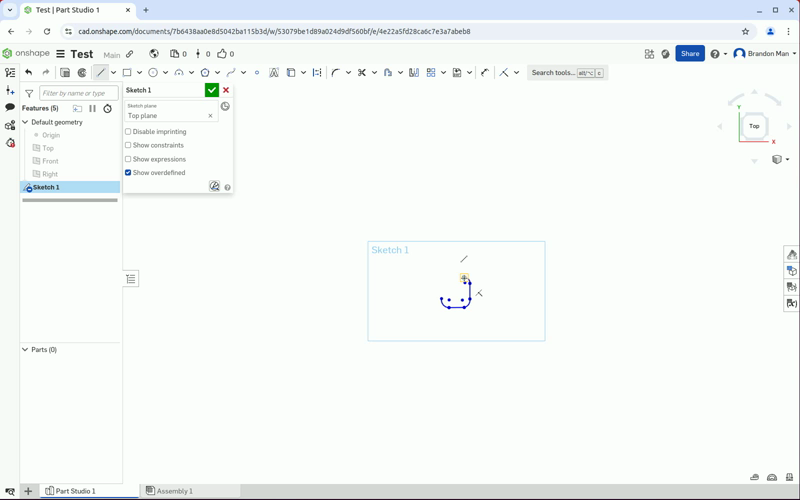
scroll(-6)
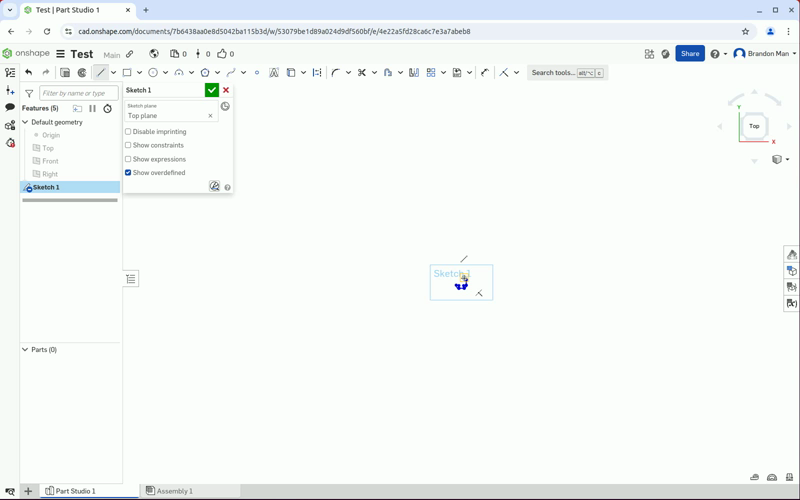
key_down(shift)
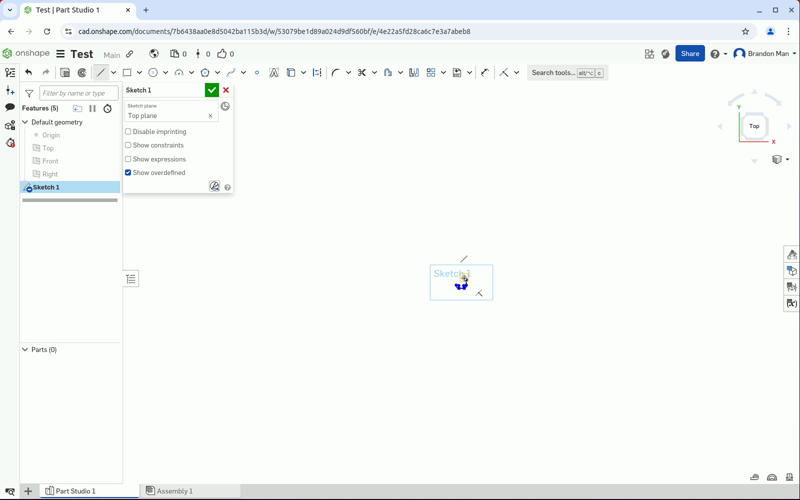
mouse_move(494, 277)
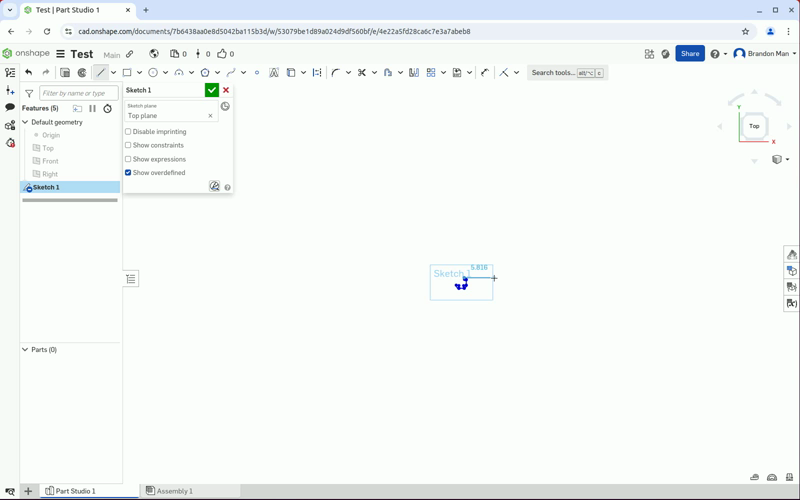
mouse_move(458, 277)
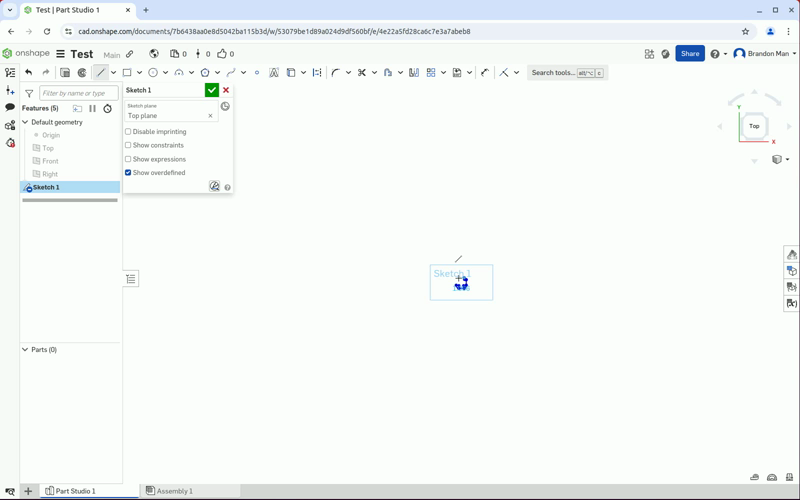
scroll(6)
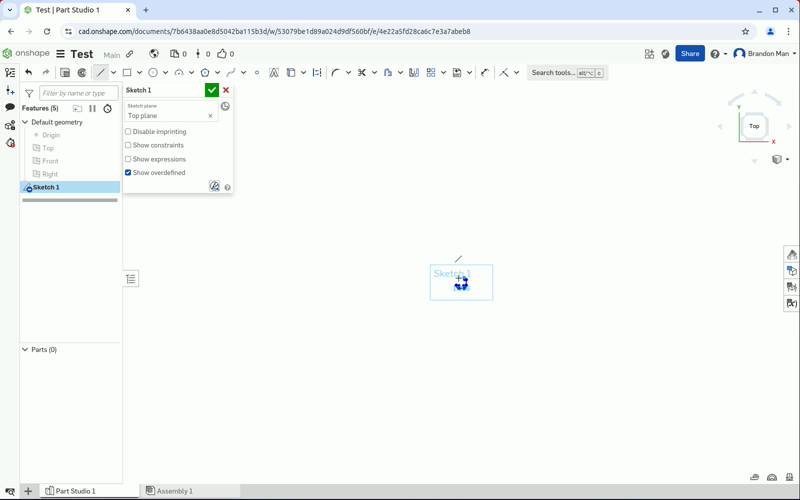
scroll(6)
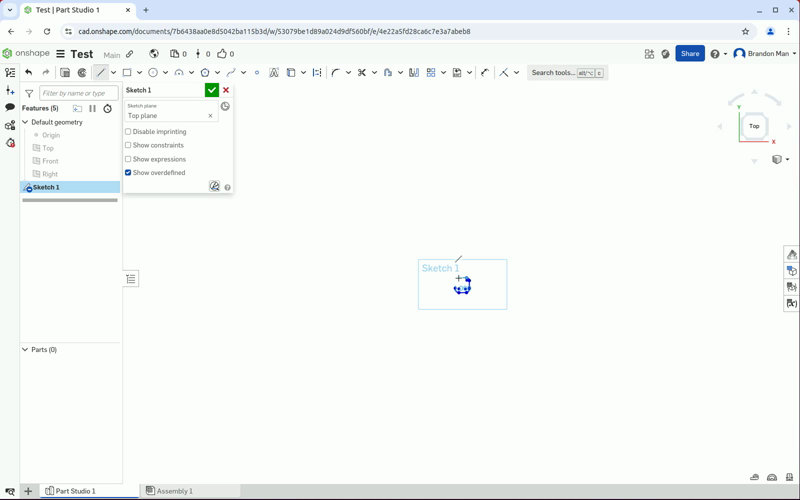
scroll(6)
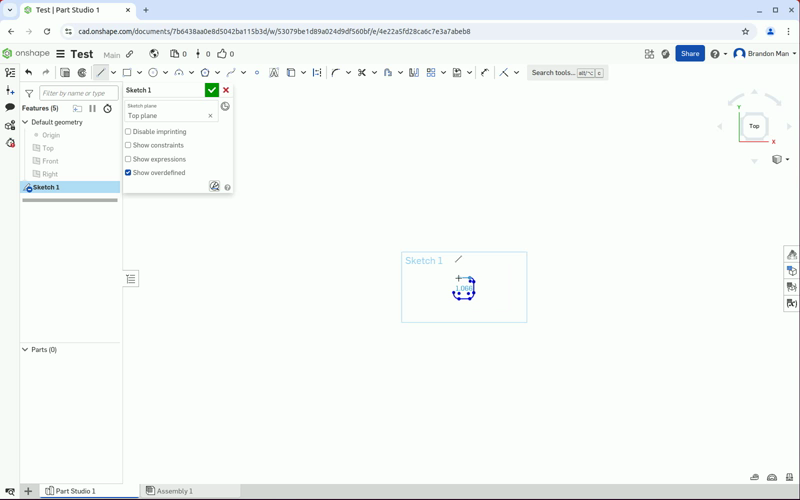
scroll(6)
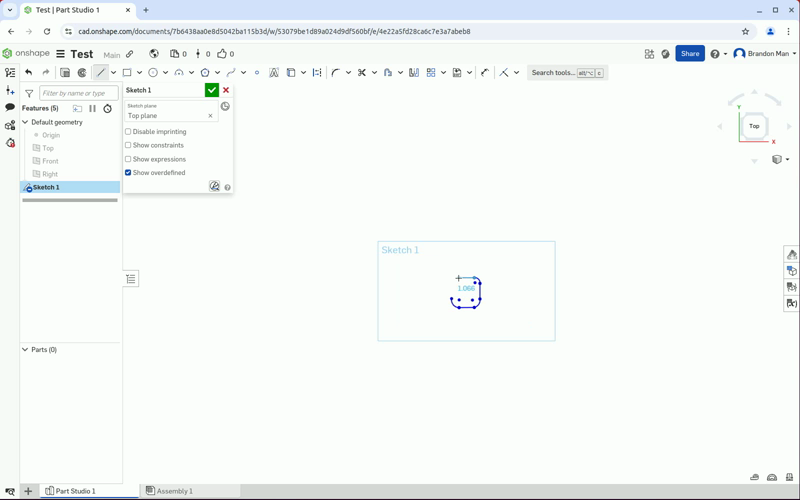
scroll(6)
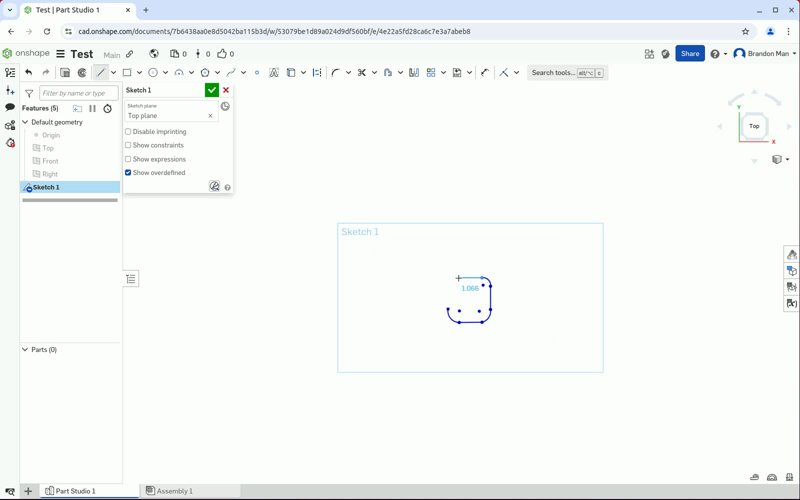
scroll(6)
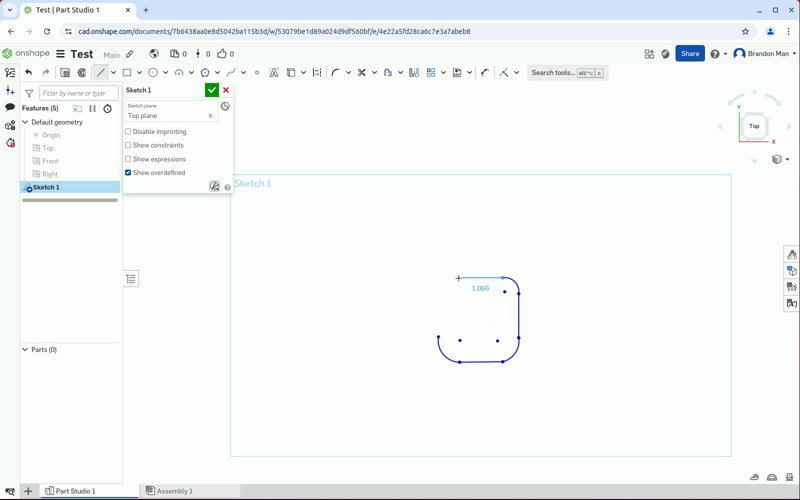
scroll(6)
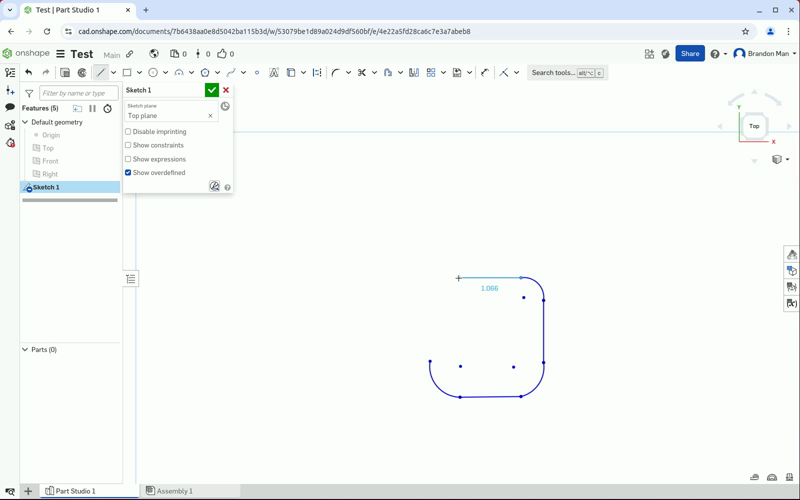
click(458, 277)
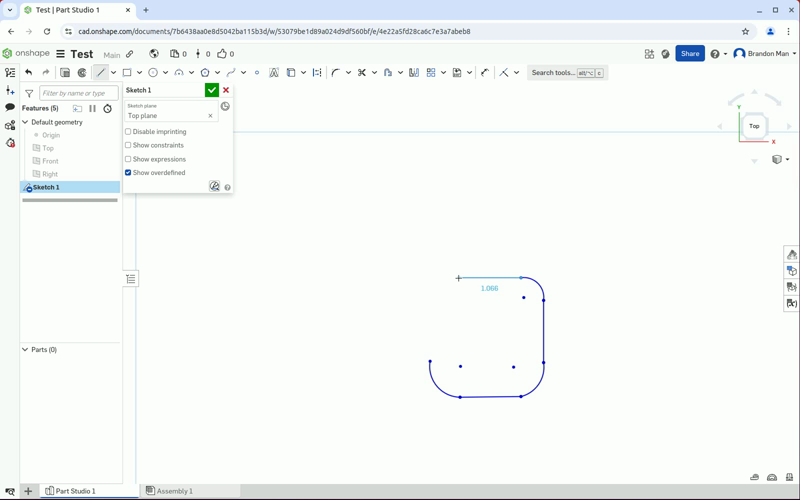
scroll(-6)
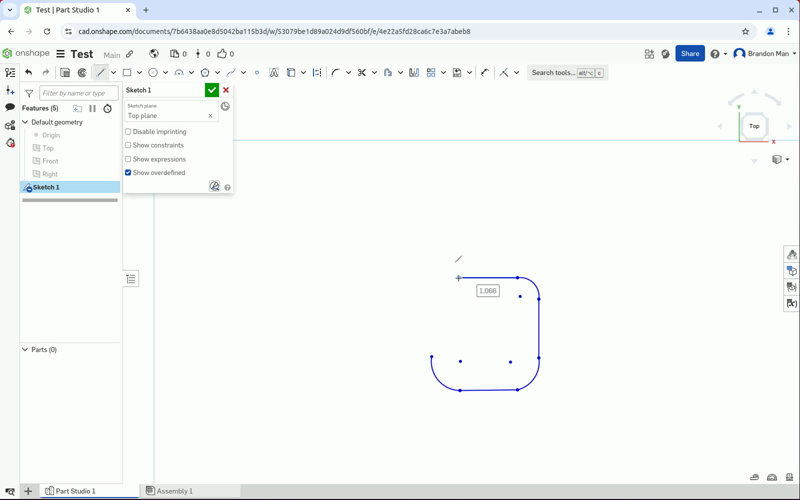
scroll(-6)
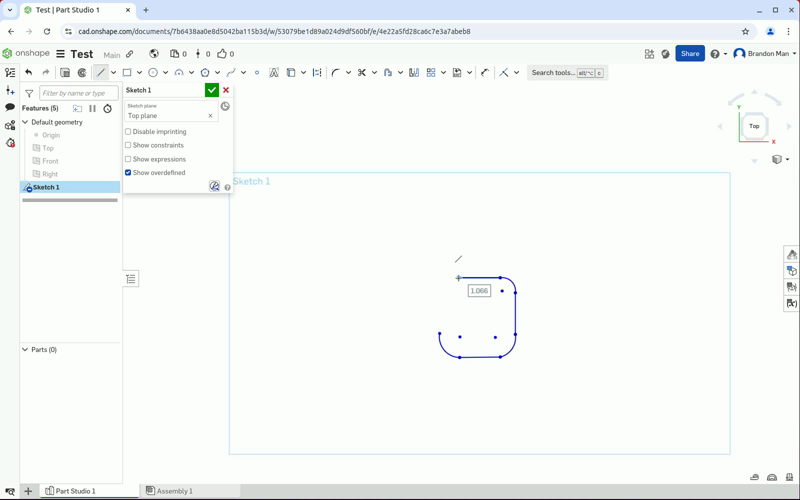
scroll(-6)
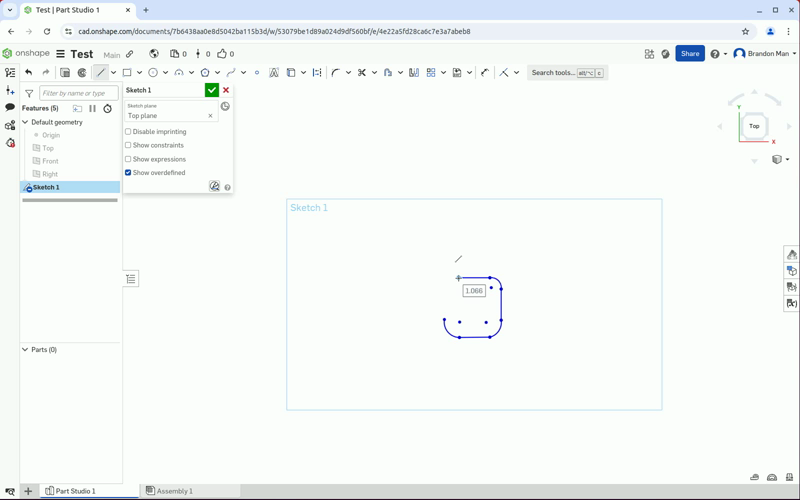
scroll(-6)
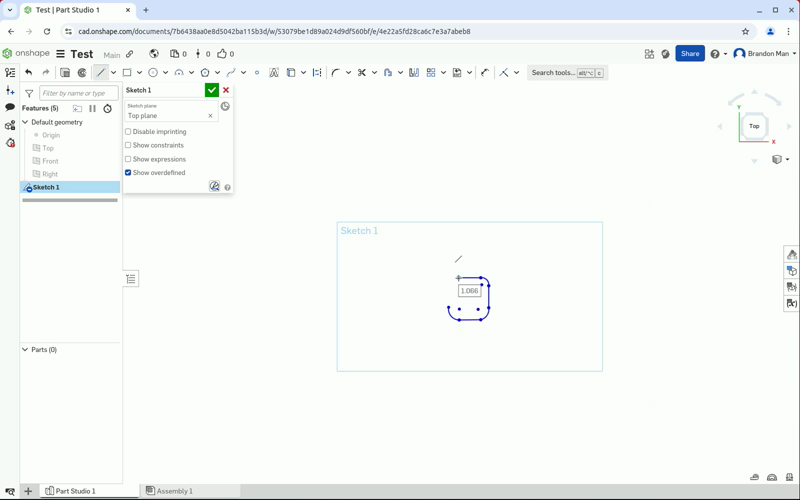
scroll(-6)
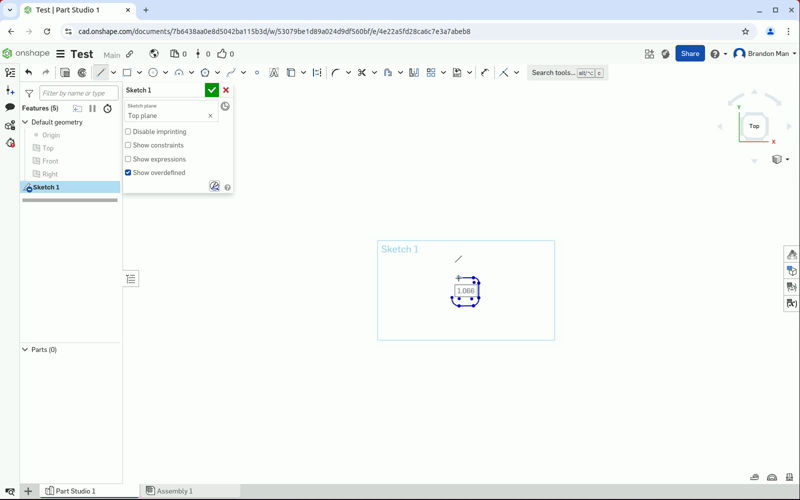
scroll(-6)
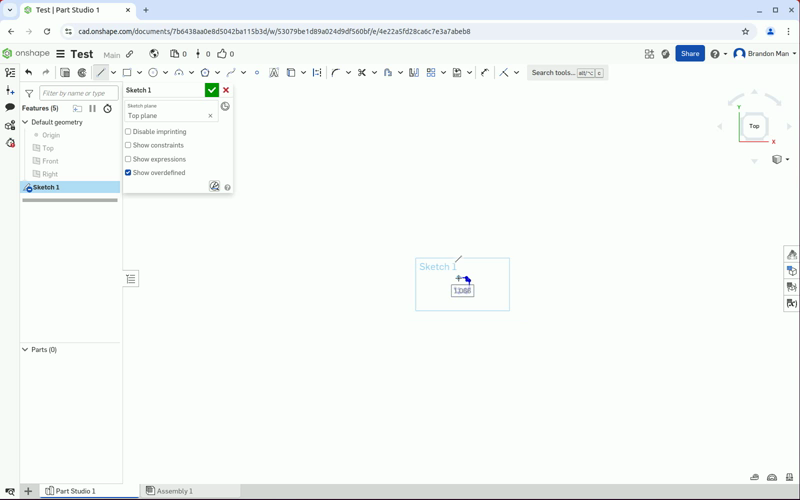
scroll(-6)
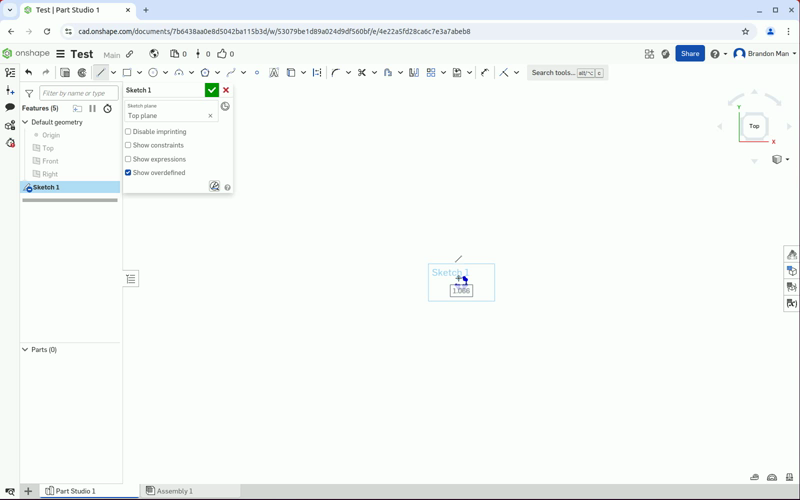
key_up(shift)
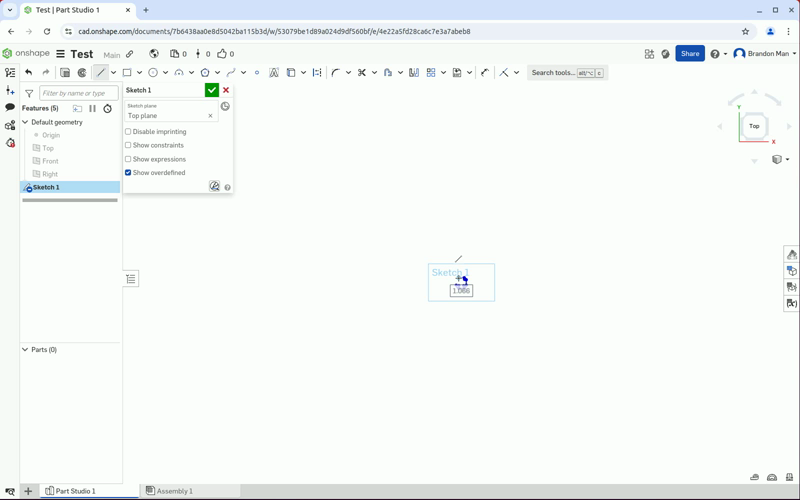
key(esc)
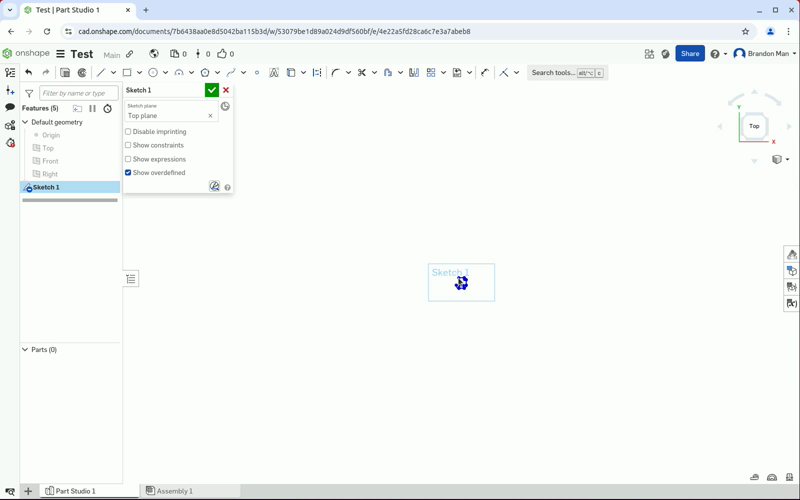
key(a)
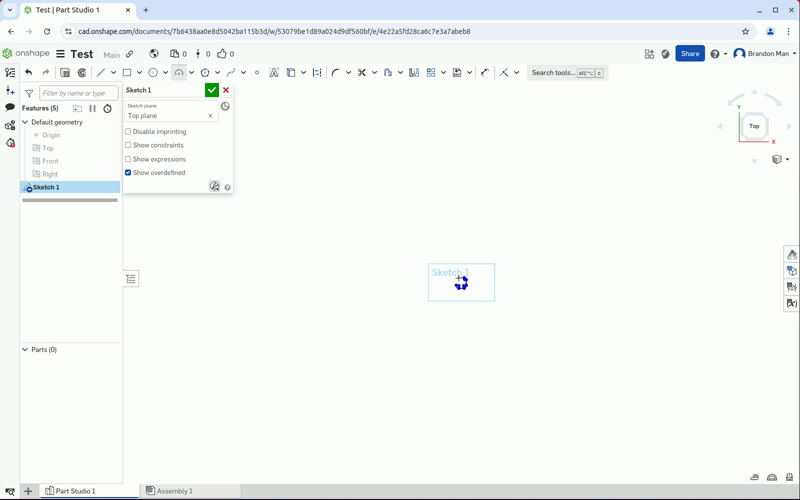
mouse_move(458, 277)
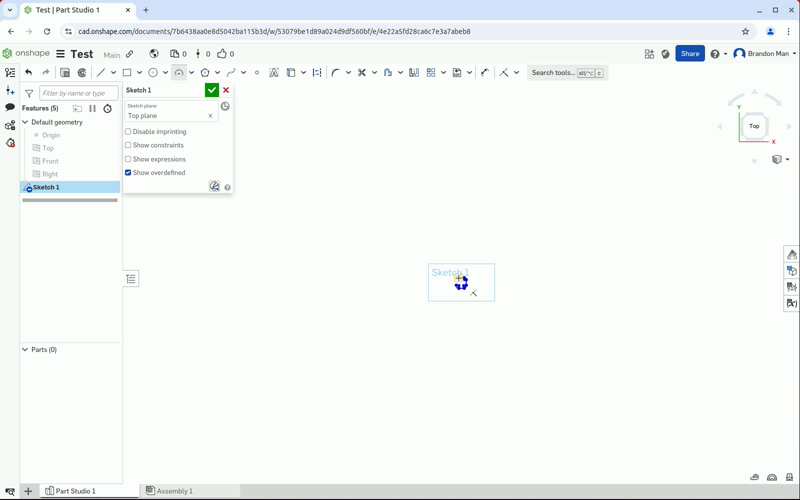
click(458, 277)
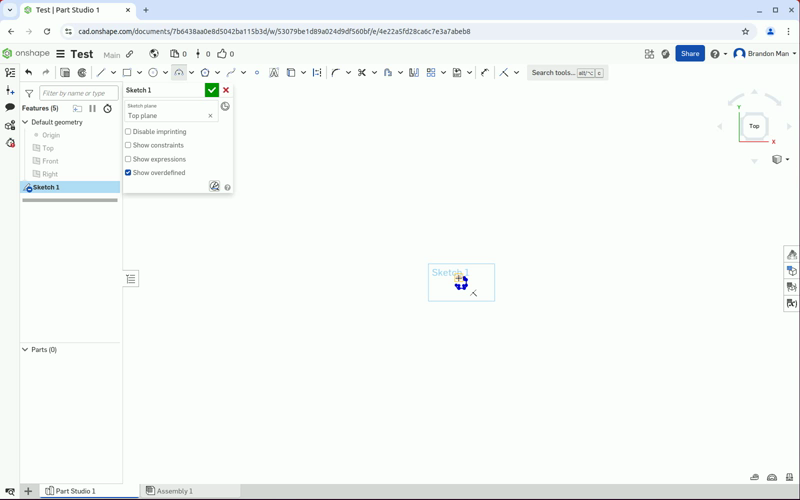
key_down(shift)
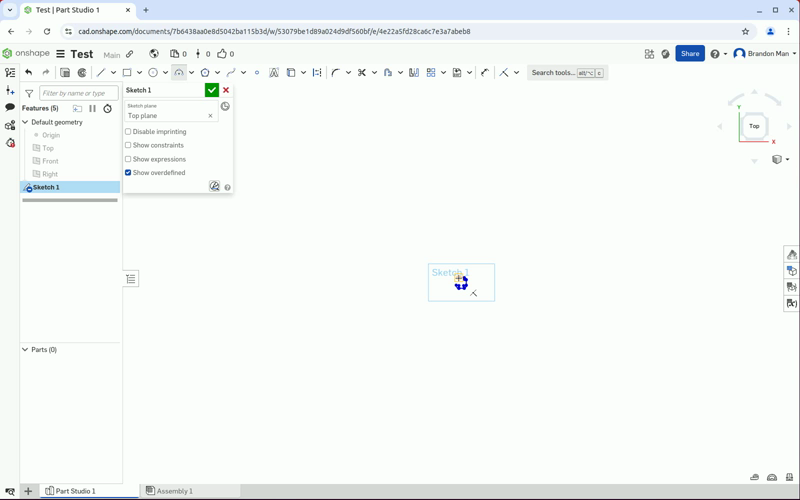
mouse_move(456, 279)
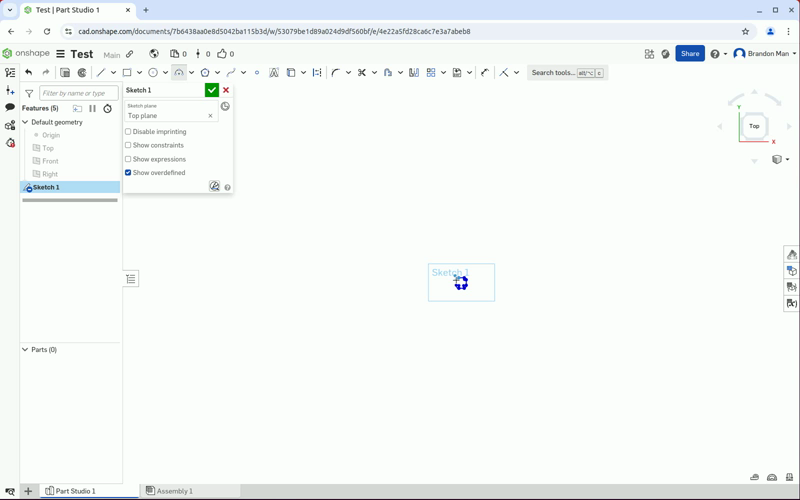
scroll(6)
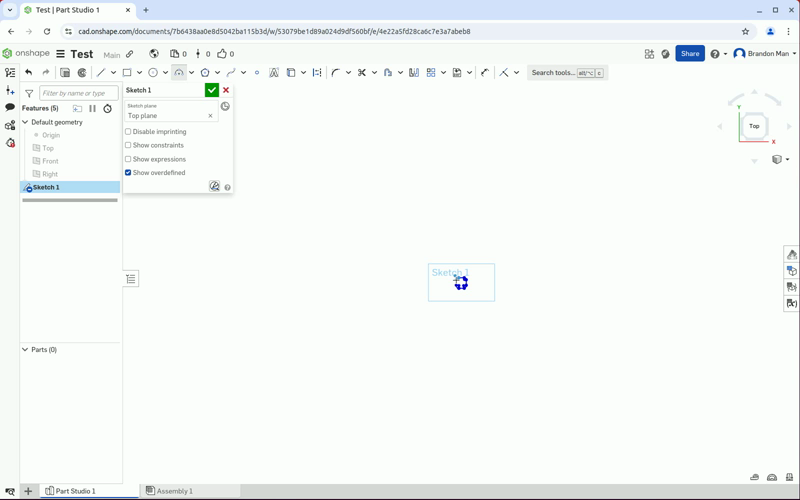
scroll(6)
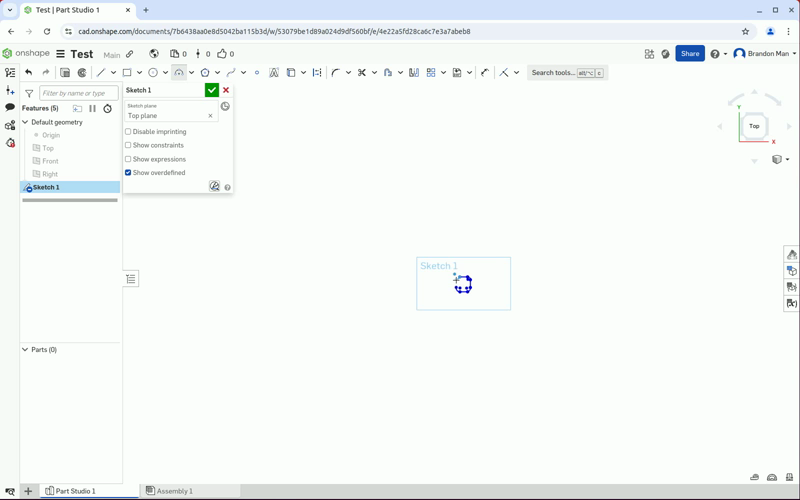
scroll(6)
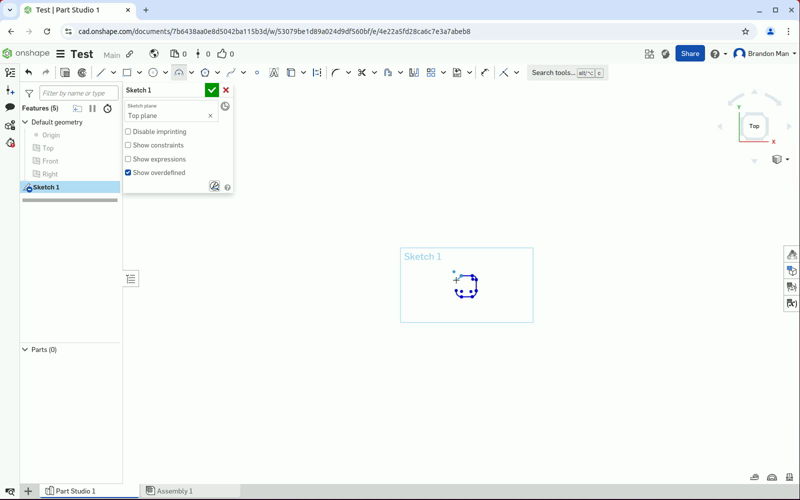
scroll(6)
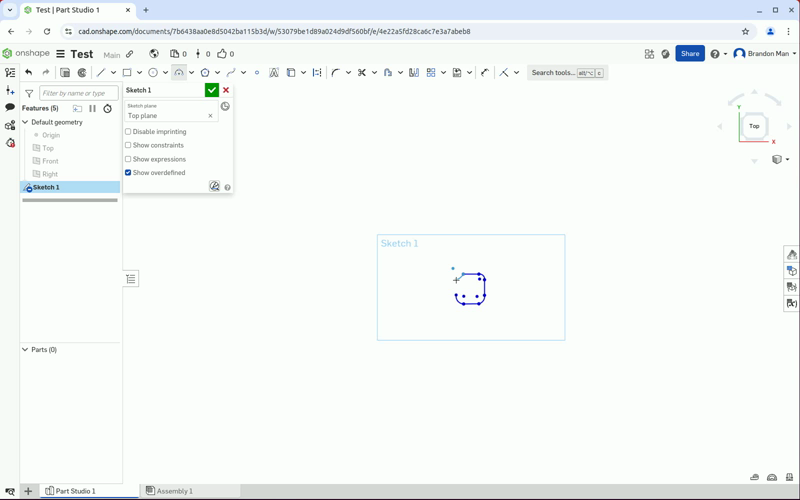
scroll(6)
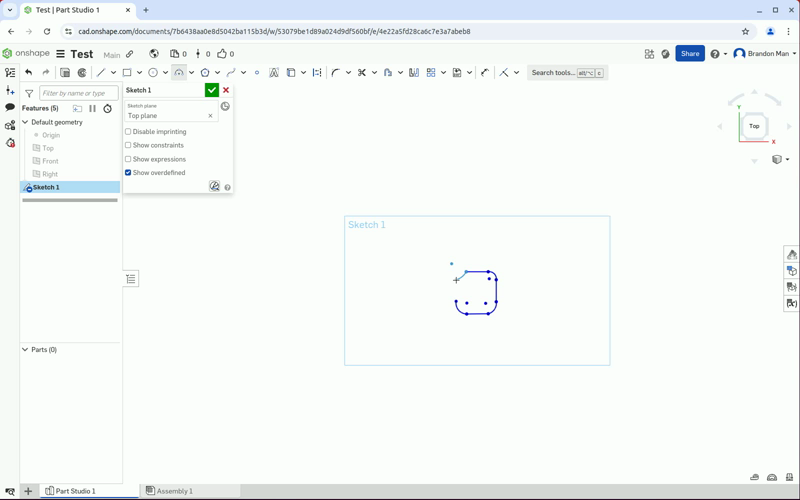
scroll(6)
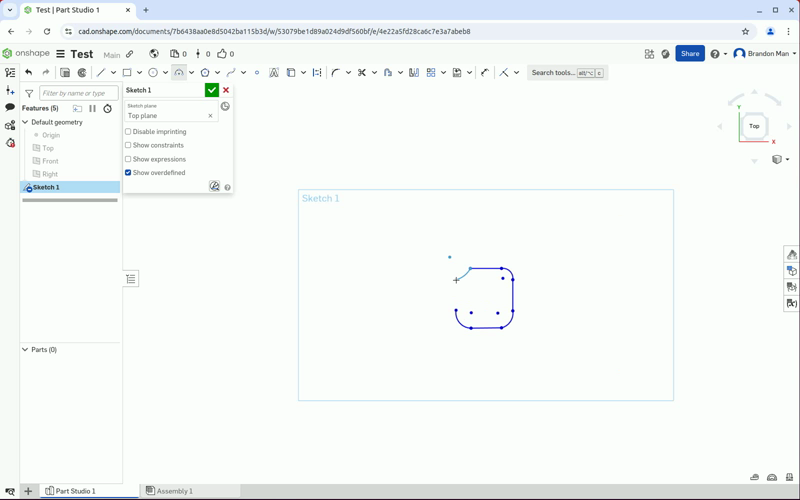
scroll(6)
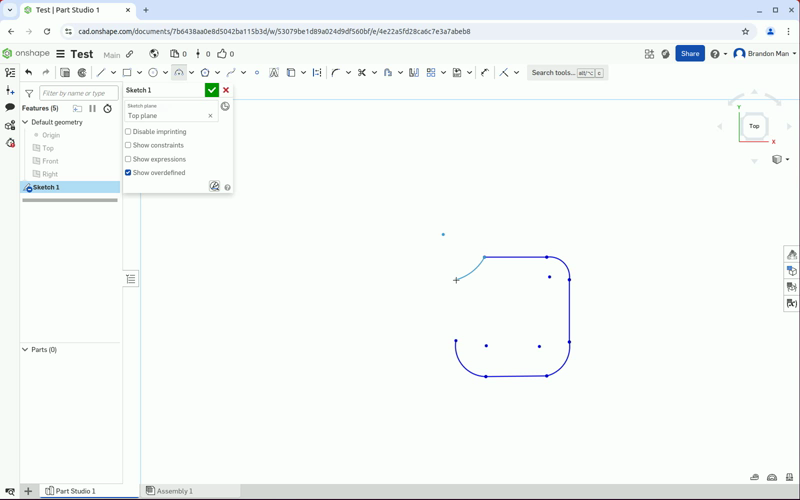
click(456, 279)
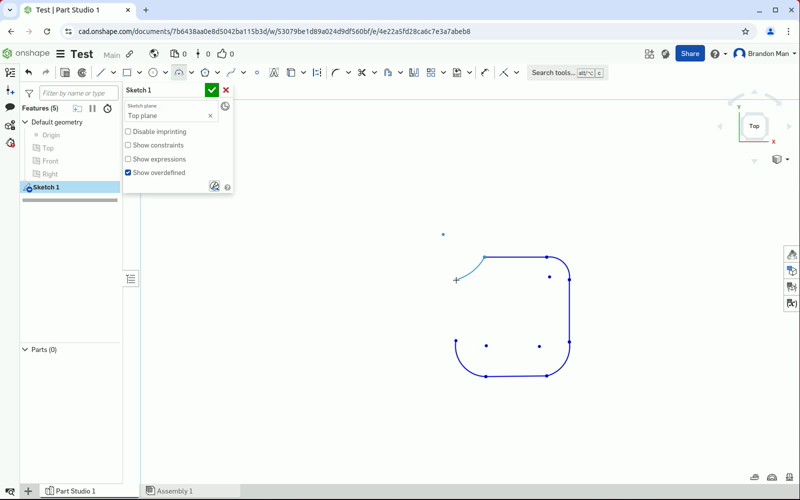
scroll(-6)
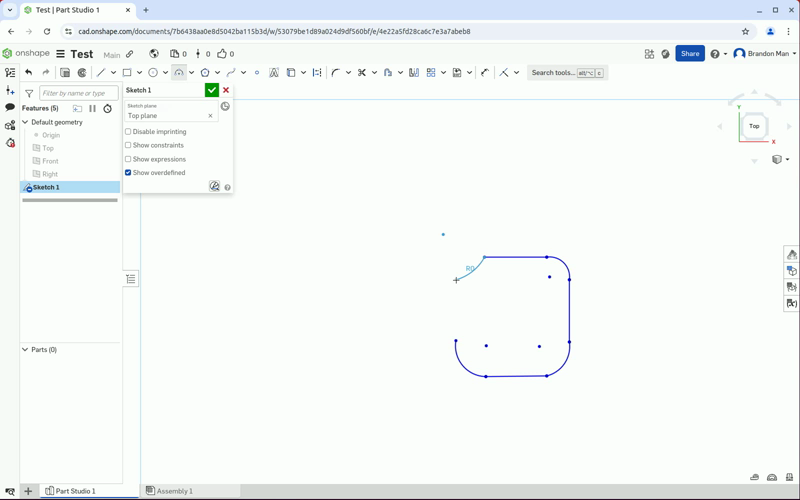
scroll(-6)
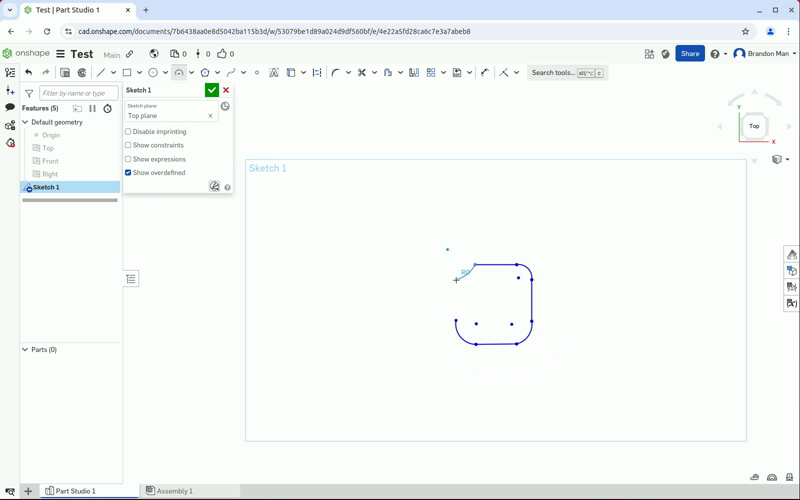
scroll(-6)
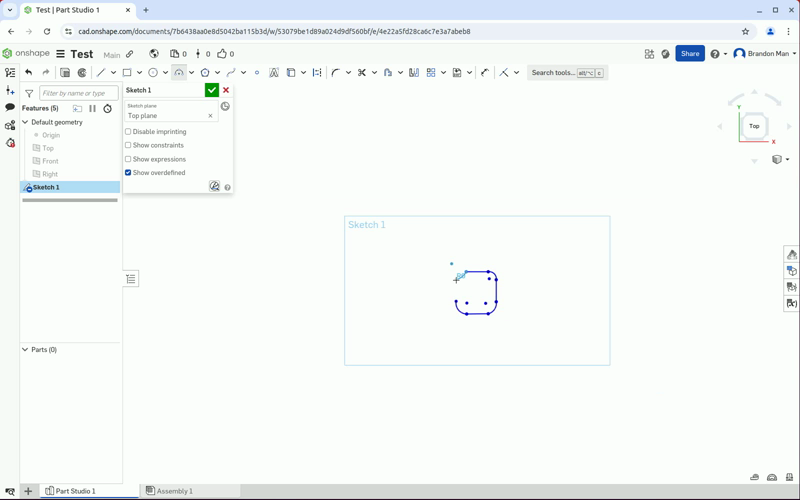
scroll(-6)
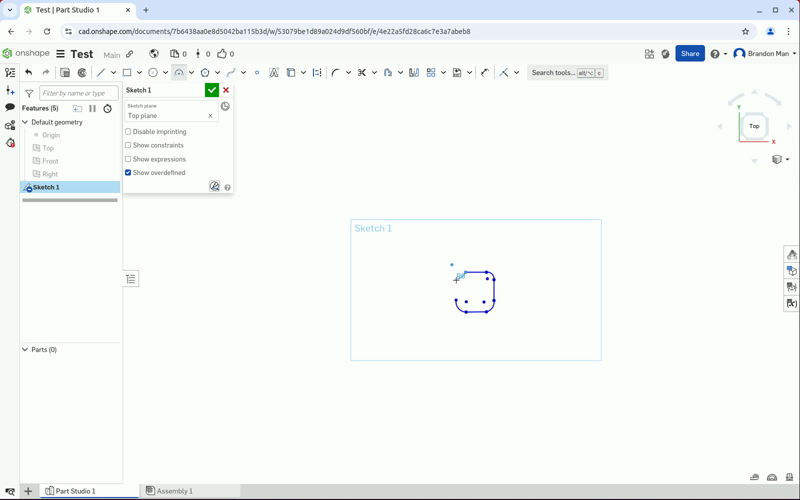
scroll(-6)
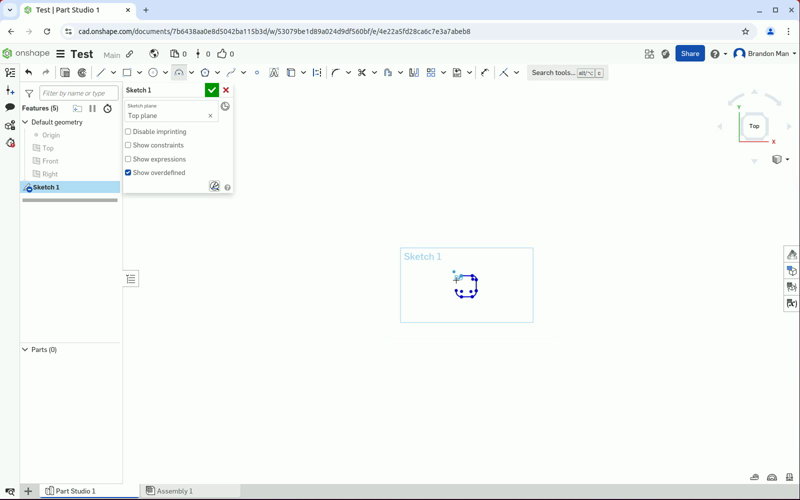
scroll(-6)
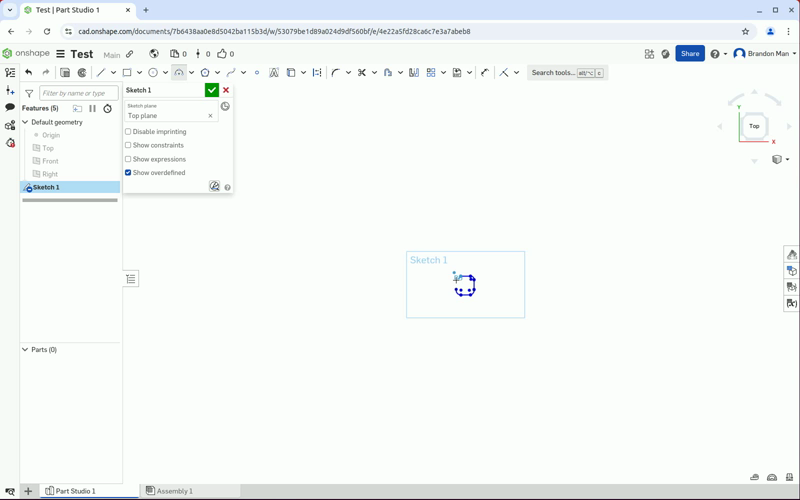
scroll(-6)
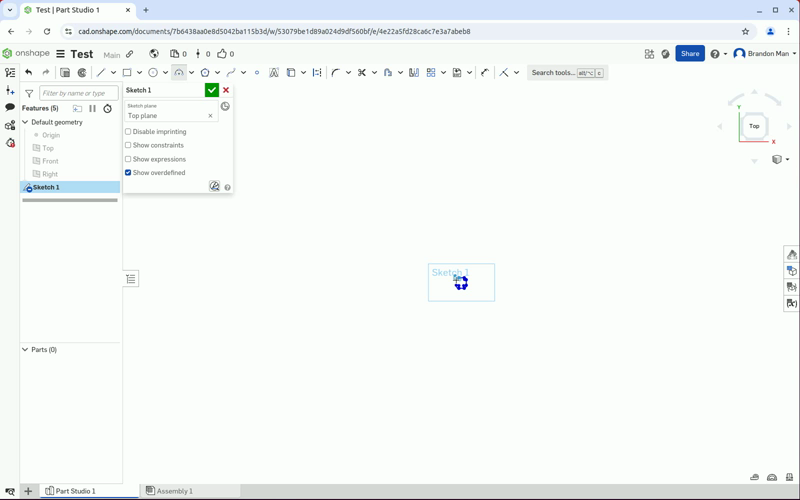
mouse_move(456, 278)
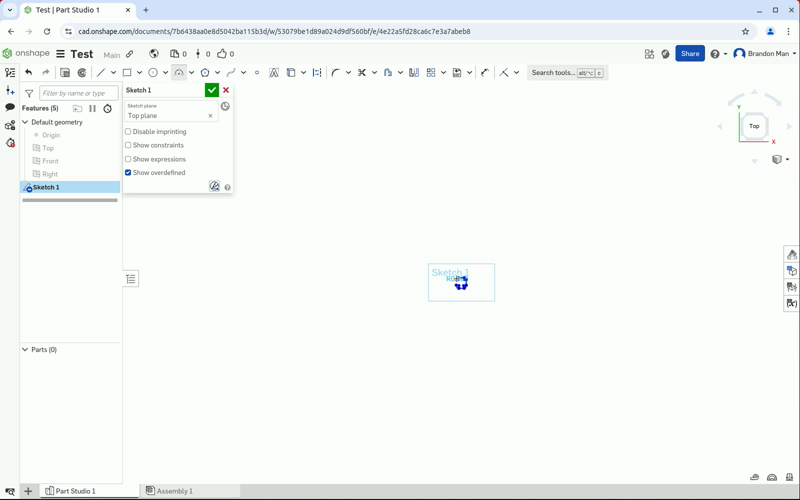
scroll(6)
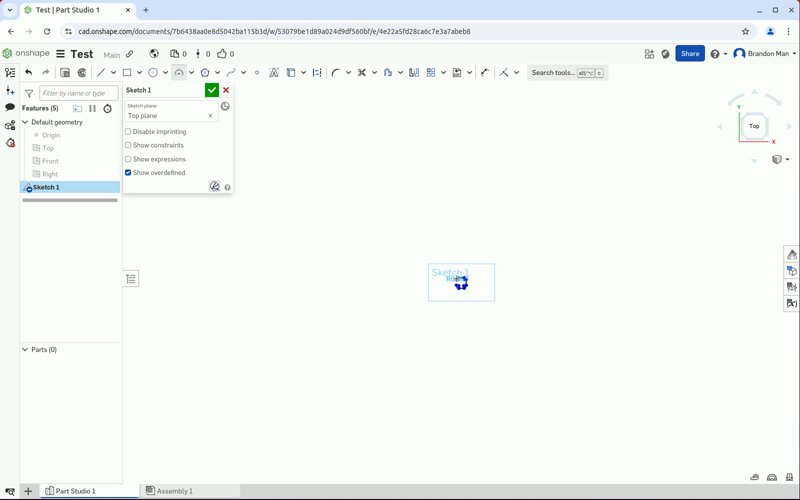
scroll(6)
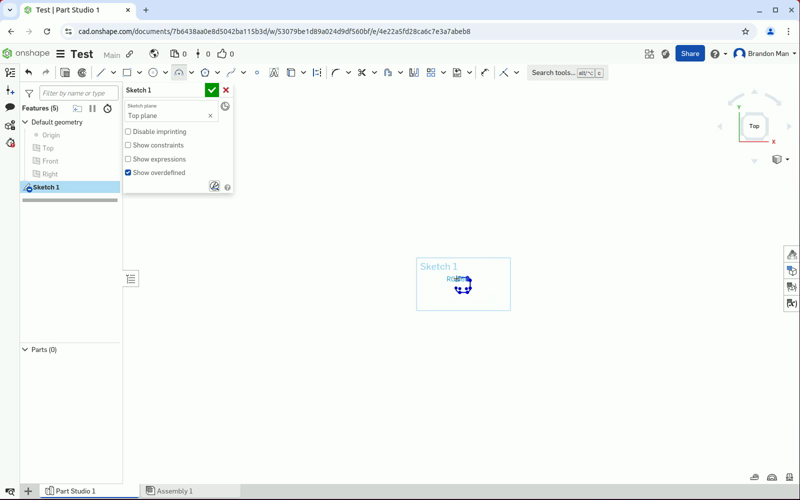
scroll(6)
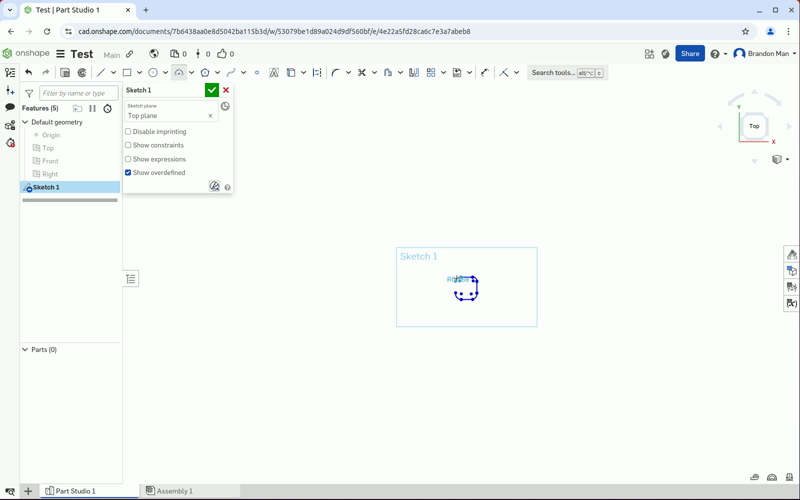
scroll(6)
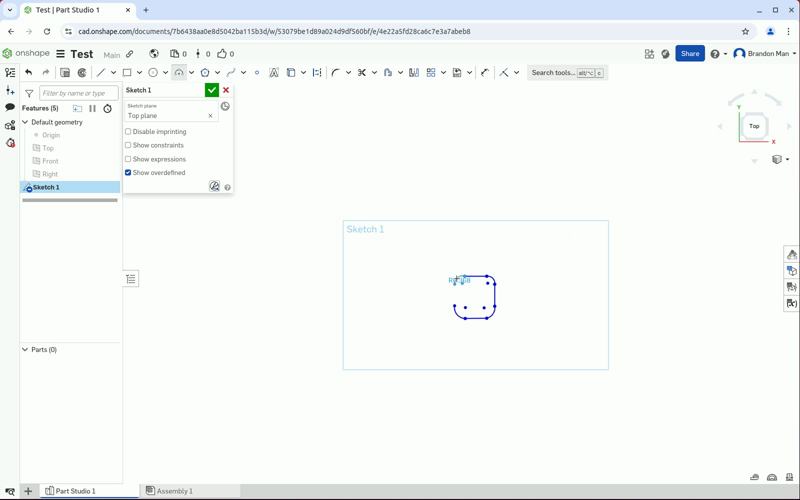
scroll(6)
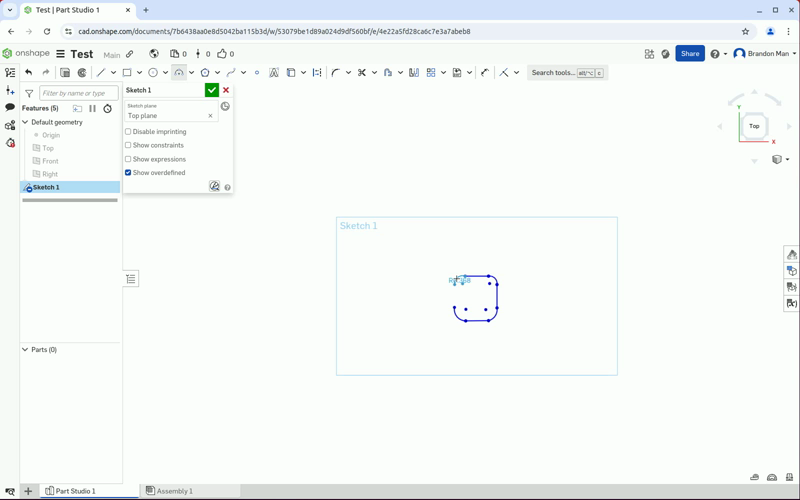
scroll(6)
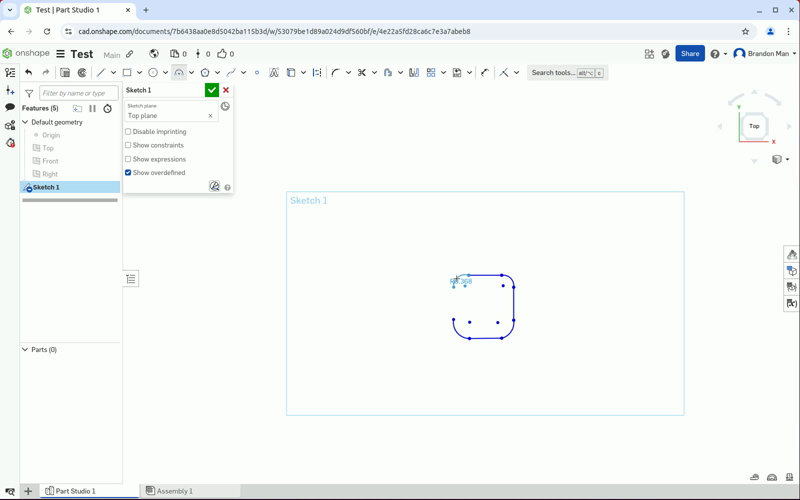
scroll(6)
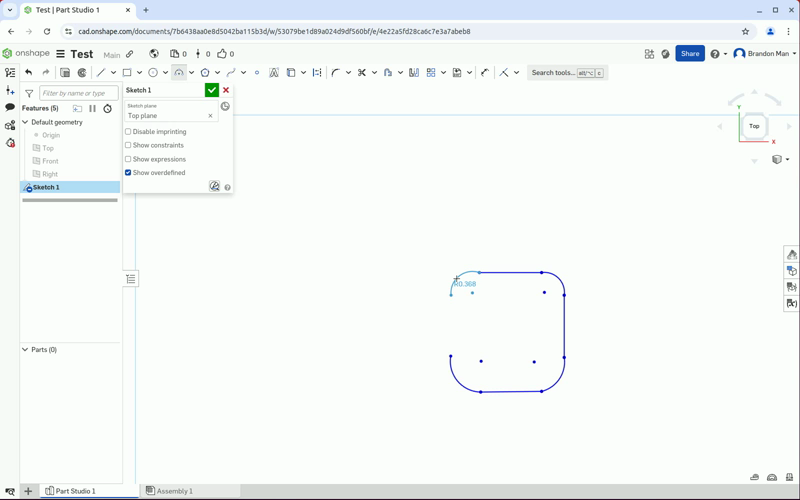
click(456, 278)
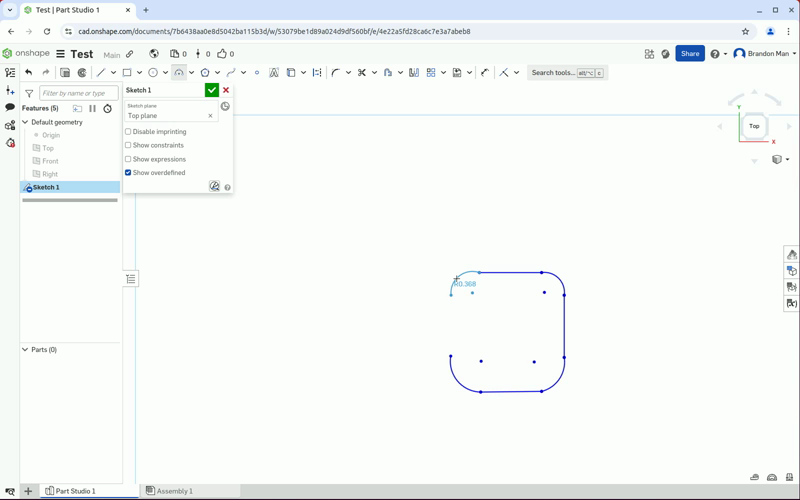
scroll(-6)
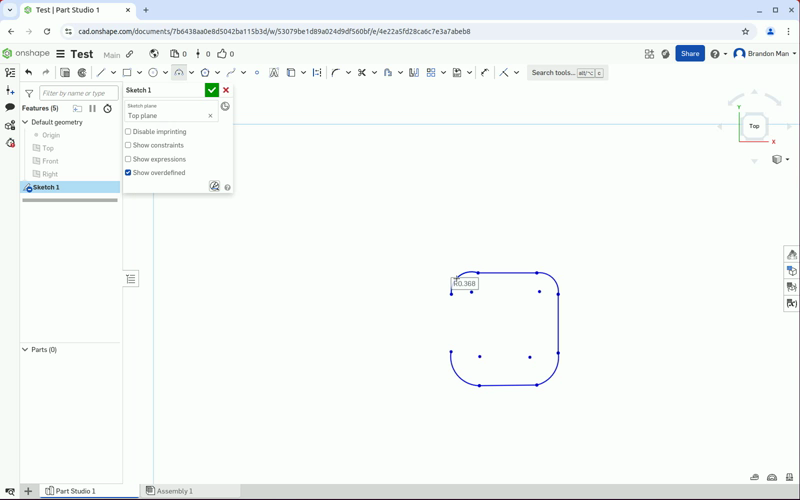
scroll(-6)
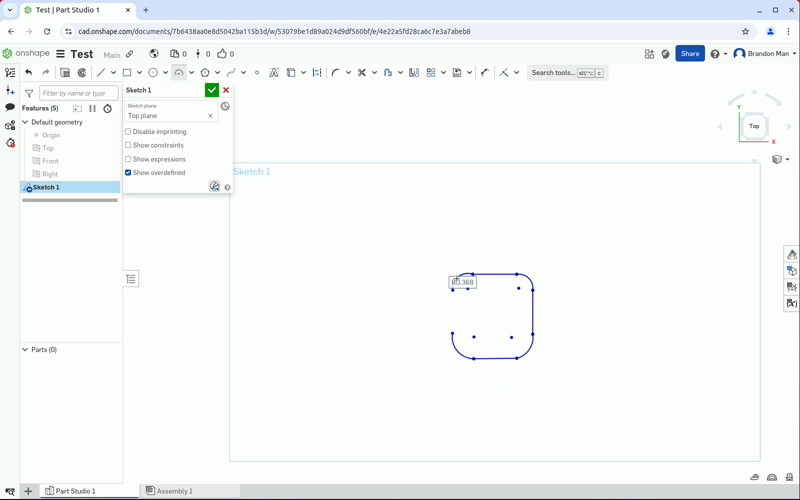
scroll(-6)
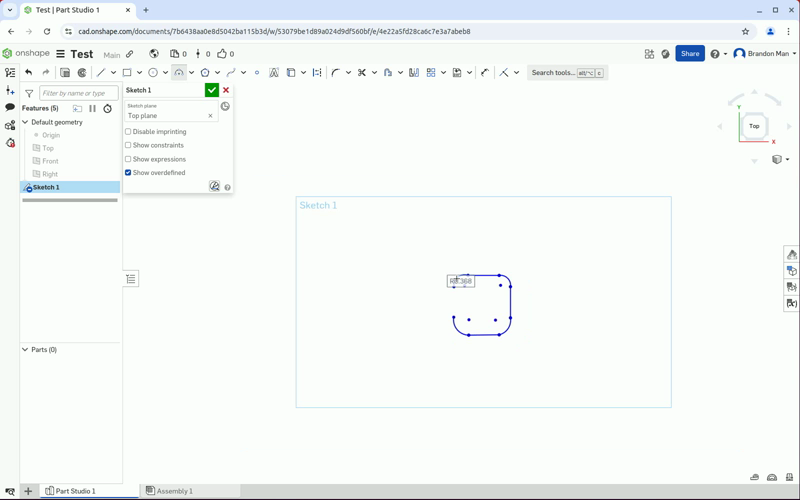
scroll(-6)
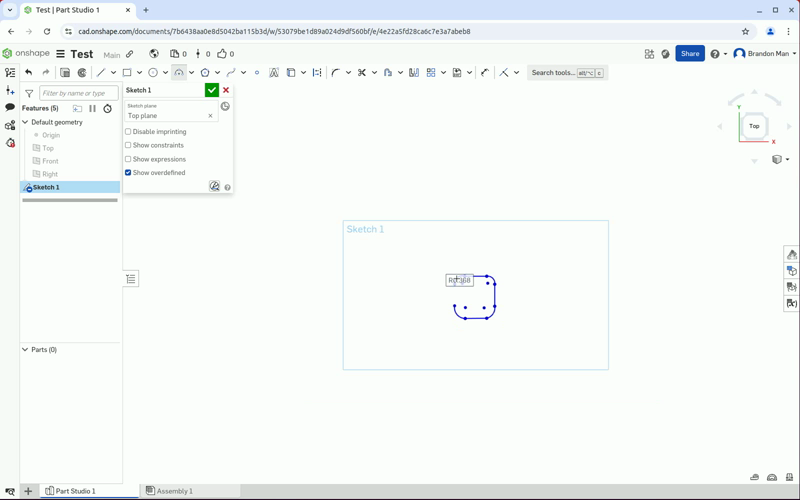
scroll(-6)
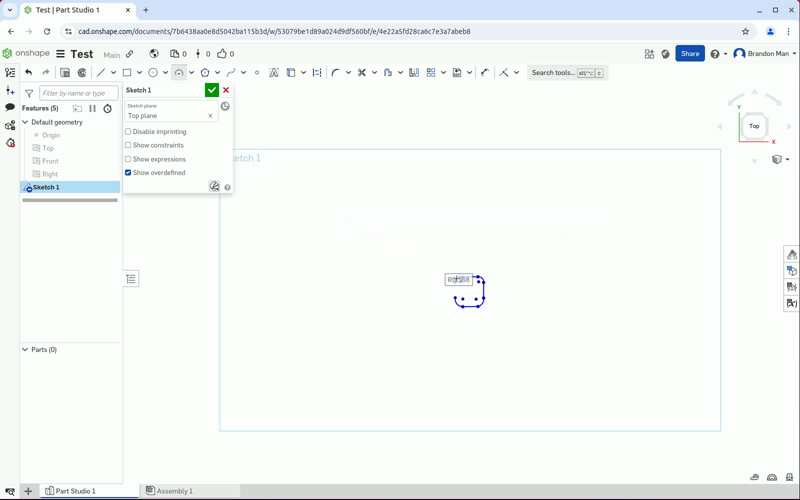
scroll(-6)
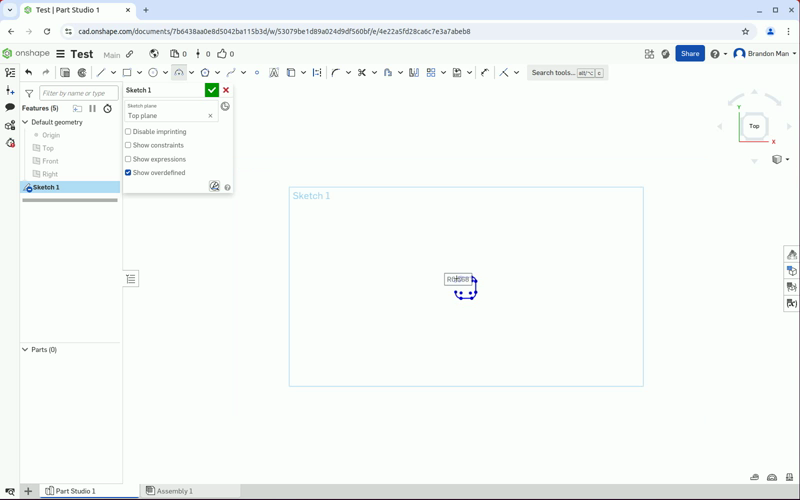
scroll(-6)
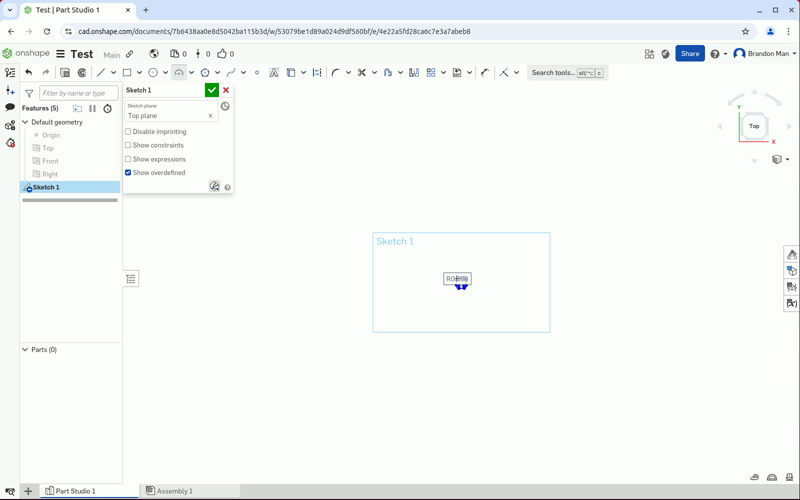
key_up(shift)
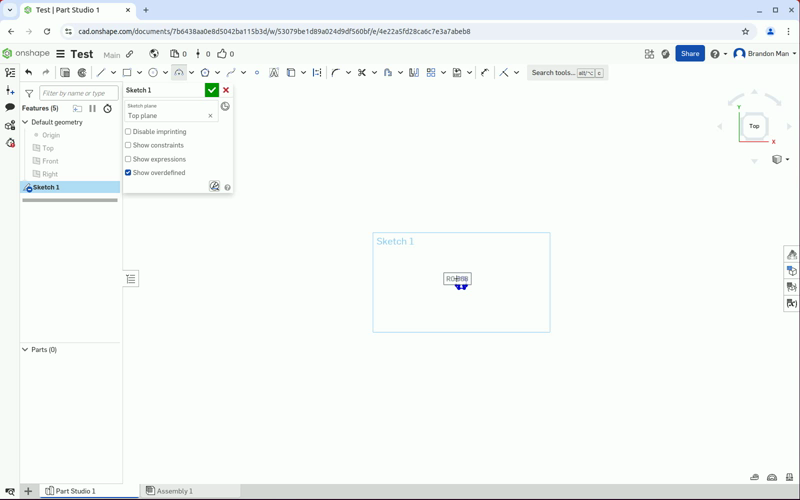
key(esc)
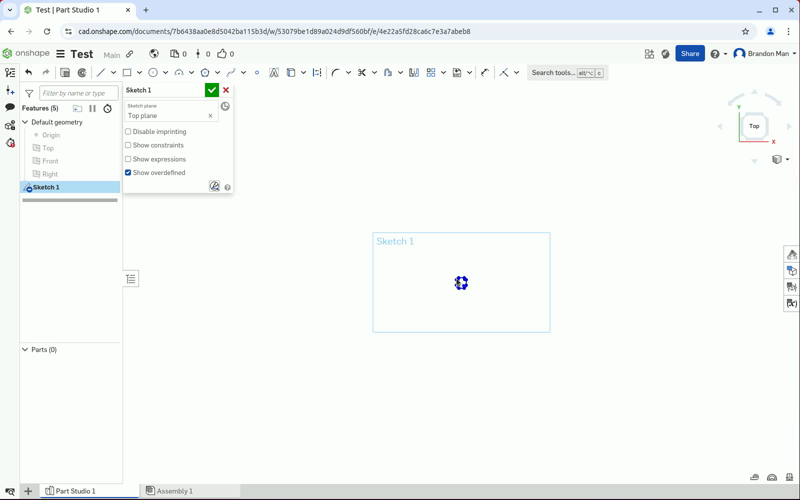
key(l)
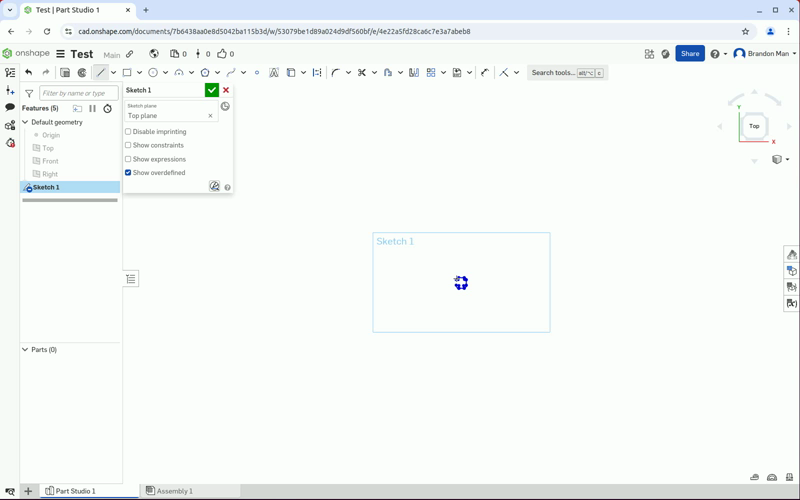
mouse_move(456, 279)
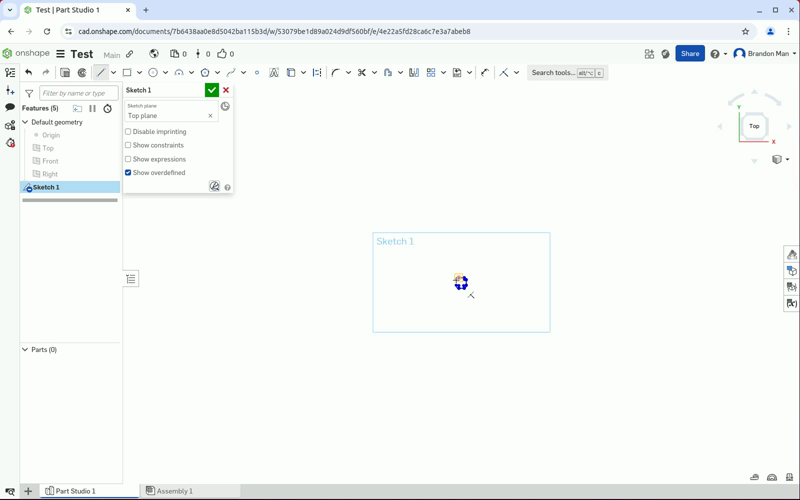
scroll(6)
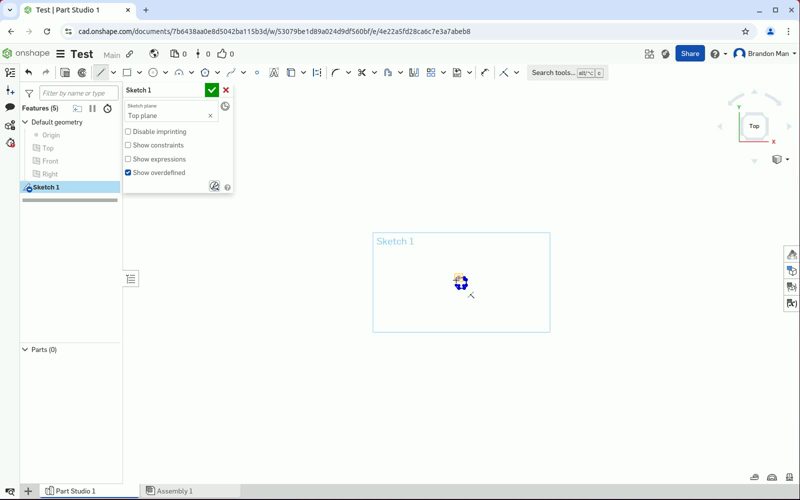
scroll(6)
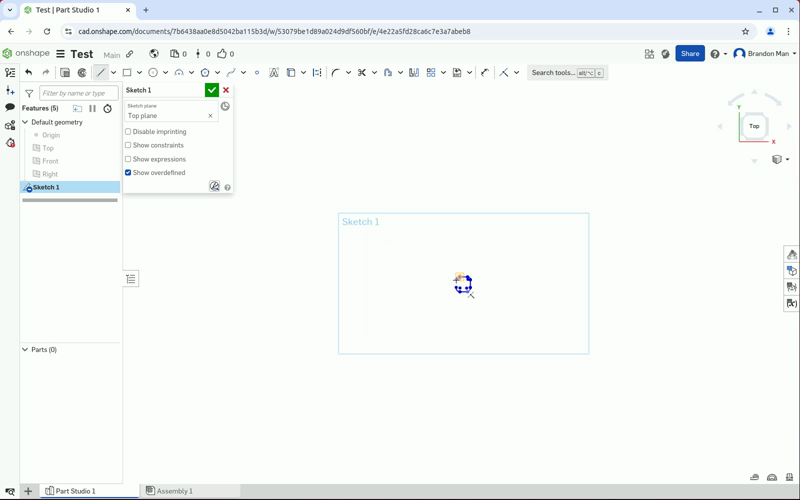
scroll(6)
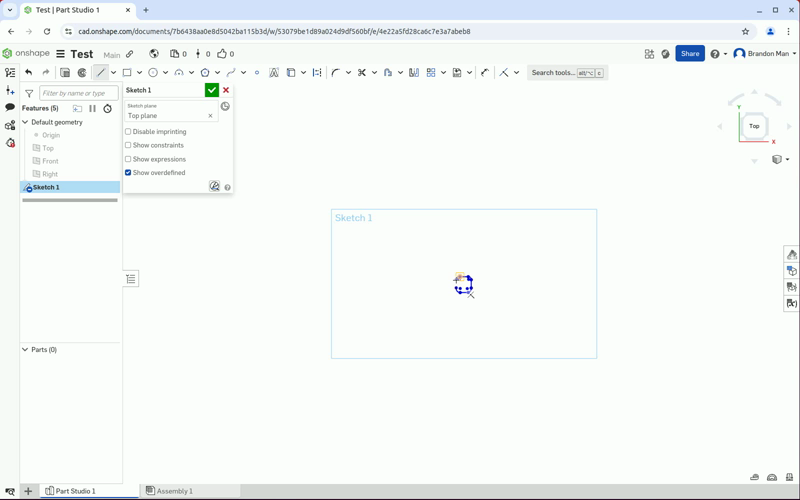
scroll(6)
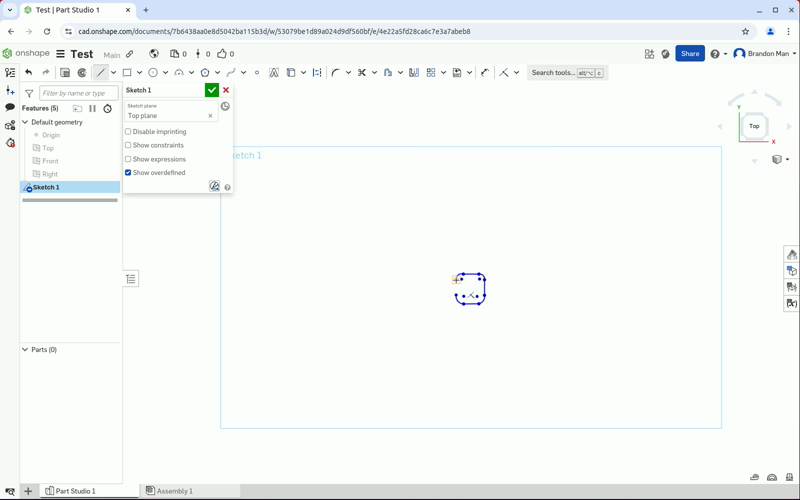
scroll(6)
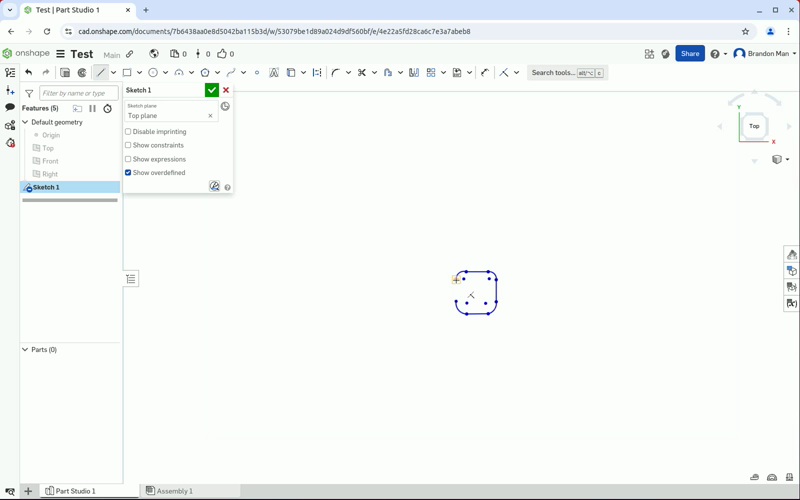
scroll(6)
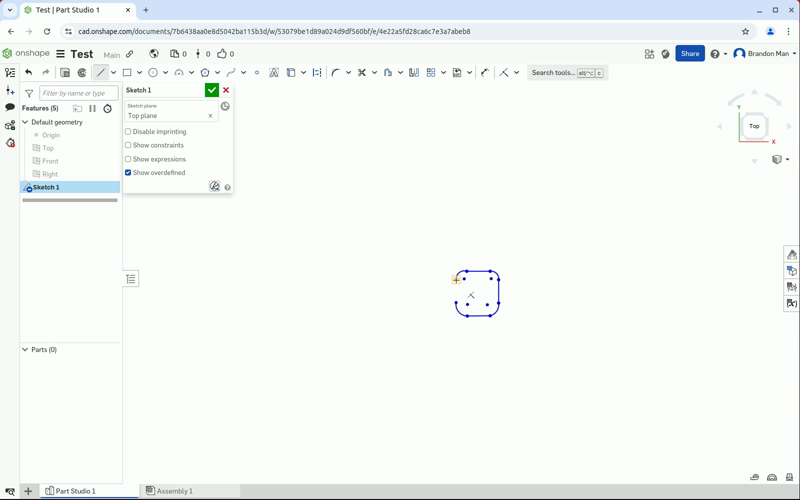
scroll(6)
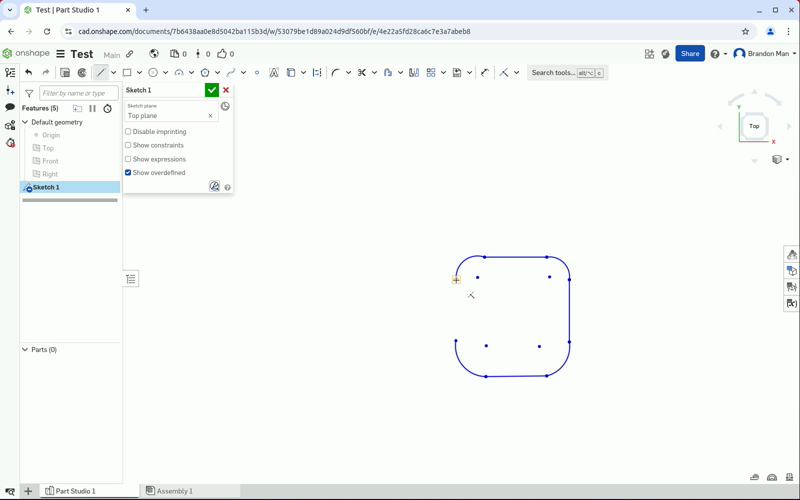
click(456, 279)
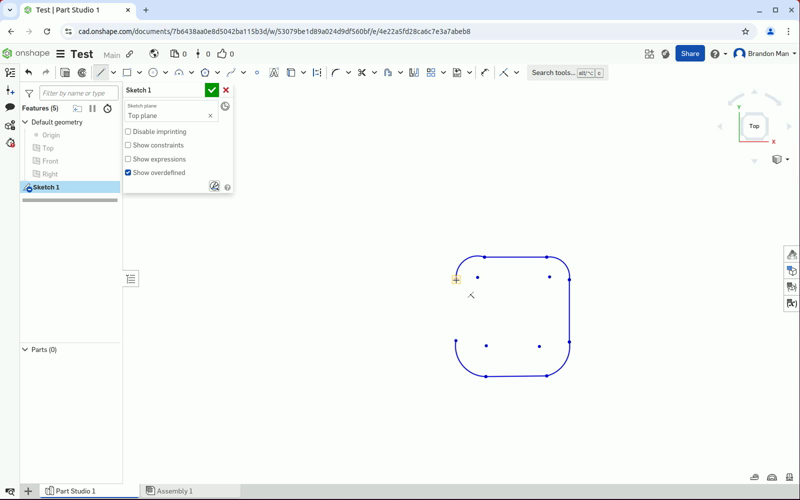
scroll(-6)
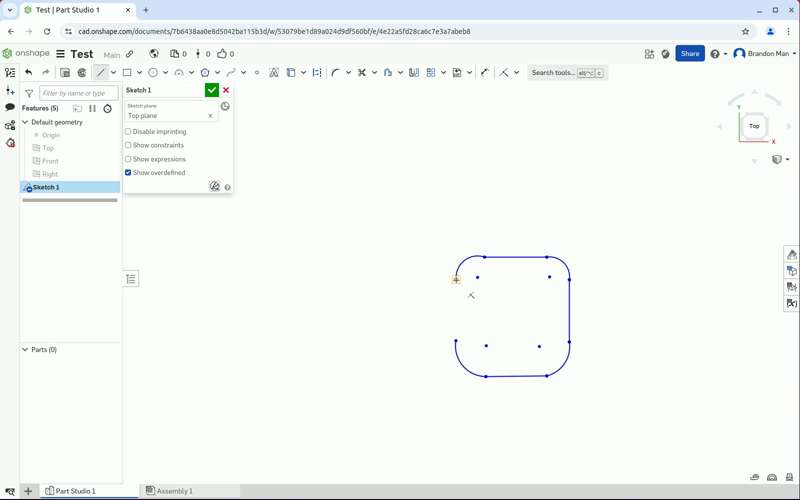
scroll(-6)
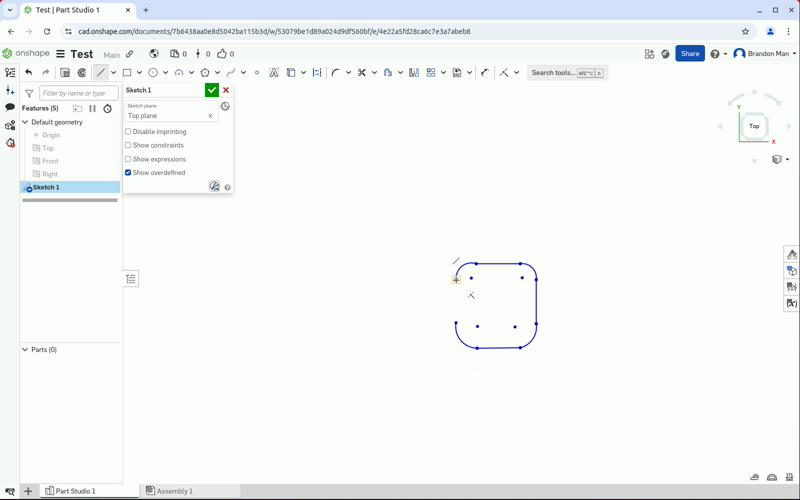
scroll(-6)
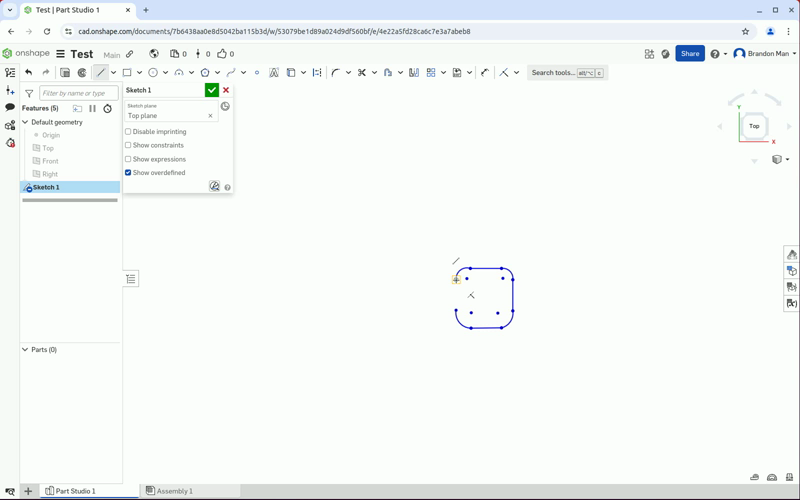
scroll(-6)
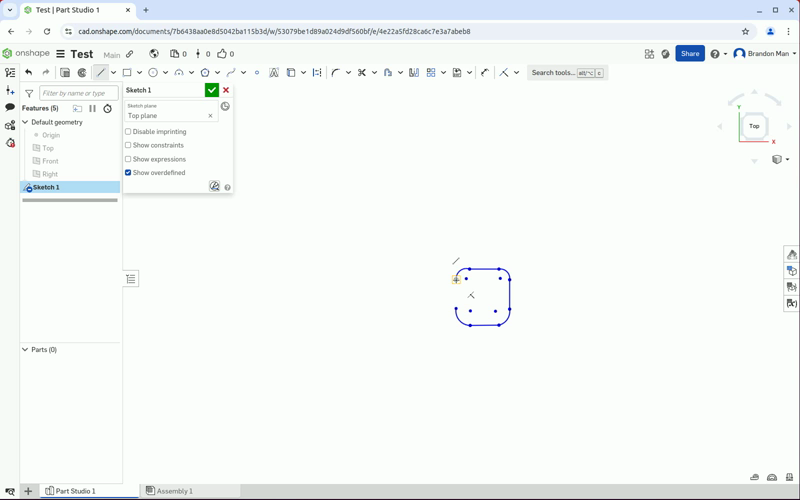
scroll(-6)
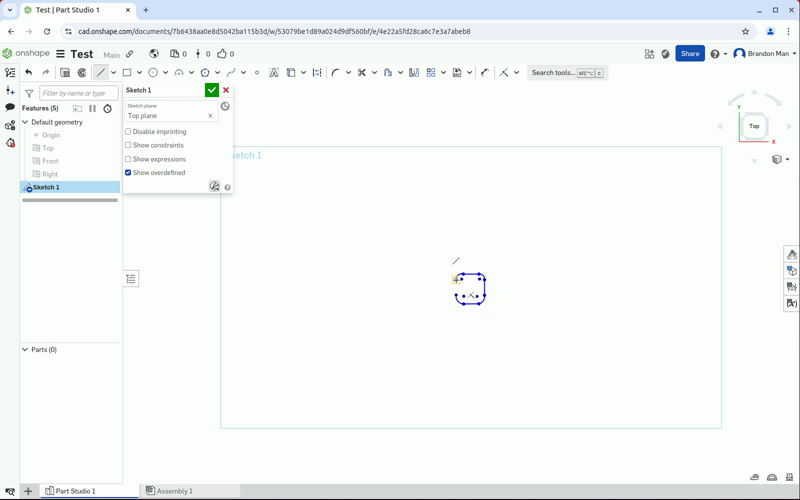
scroll(-6)
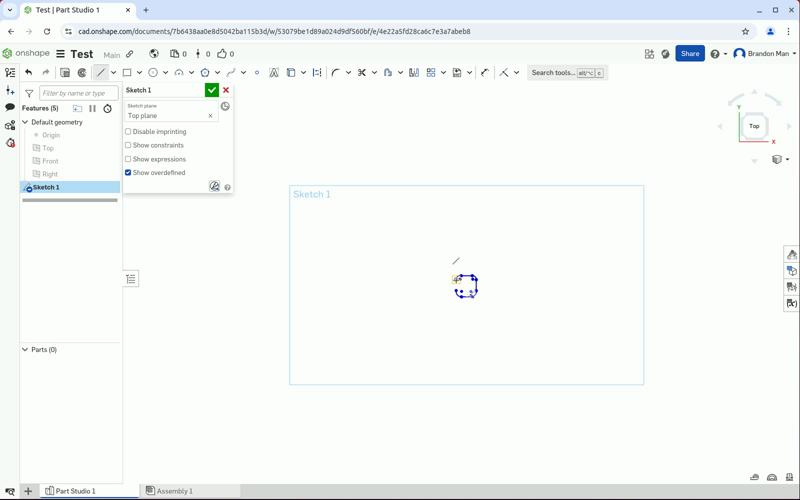
scroll(-6)
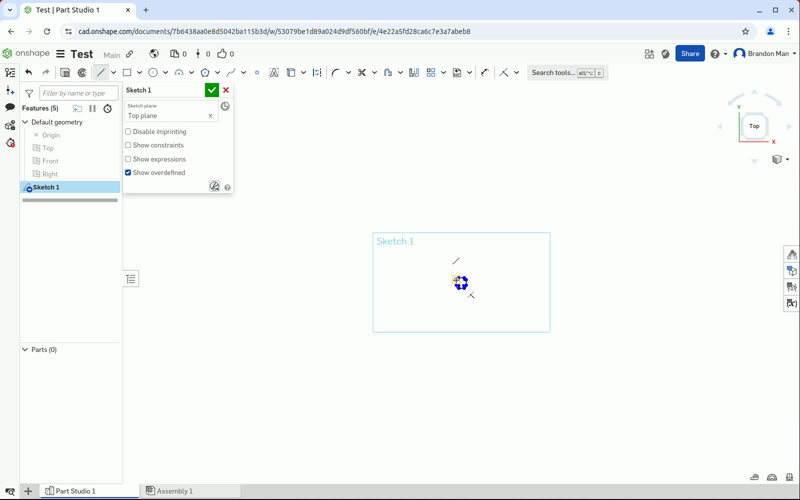
mouse_move(486, 279)
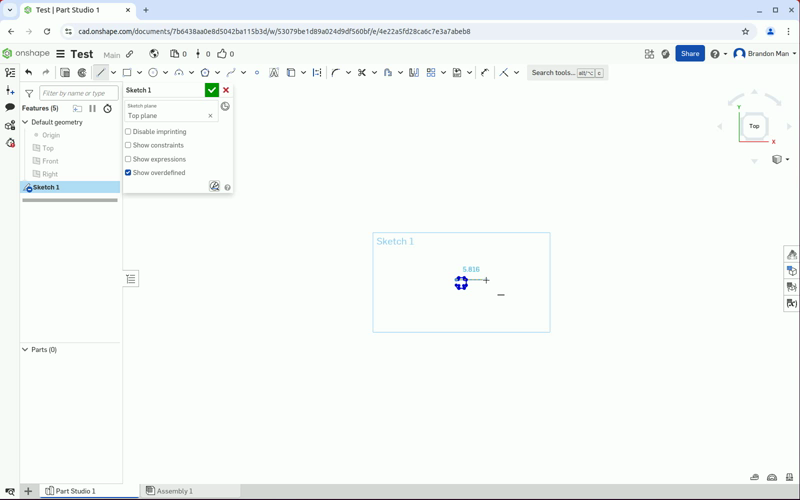
key_down(shift)
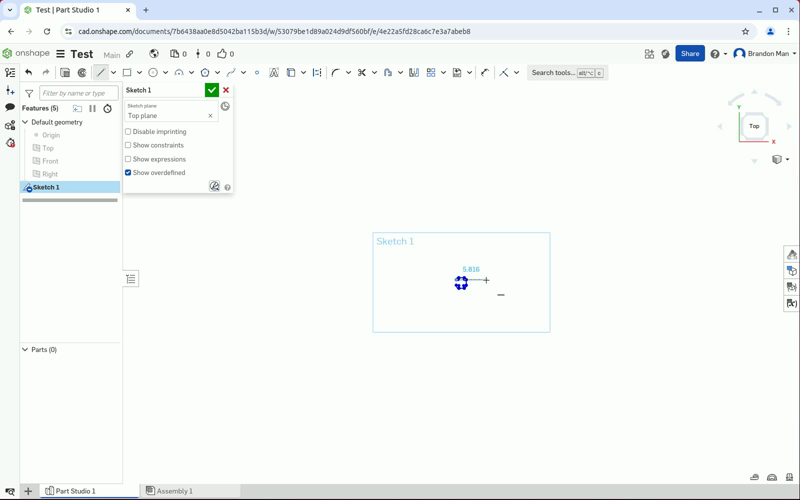
mouse_move(456, 285)
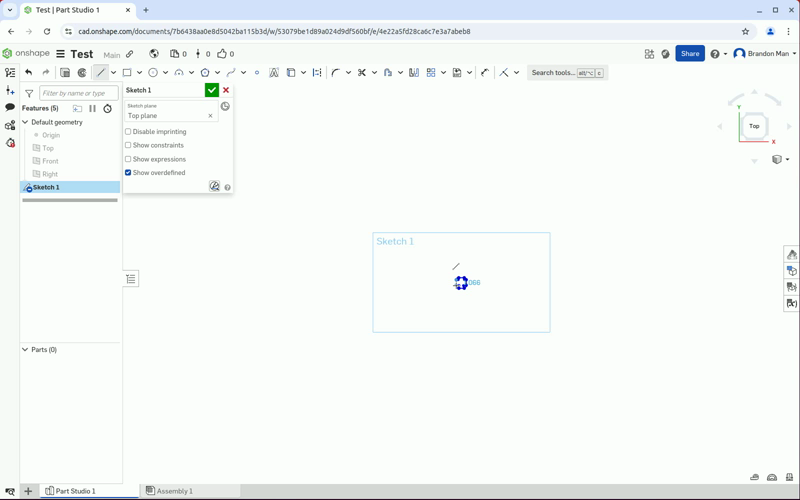
scroll(6)
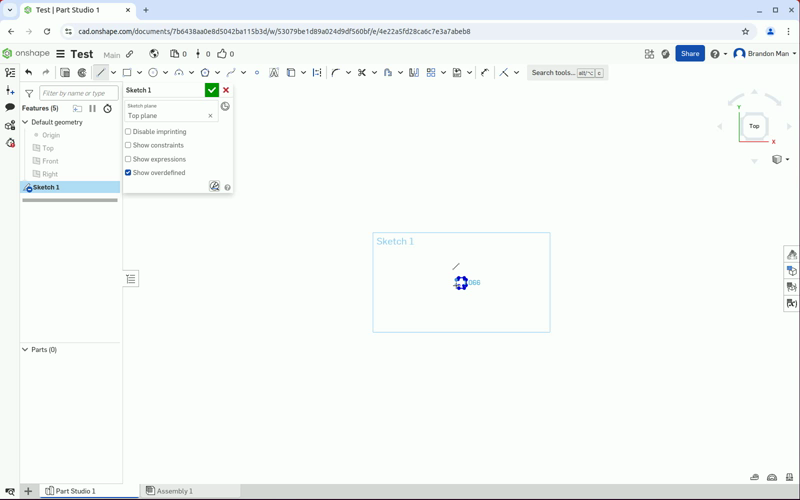
scroll(6)
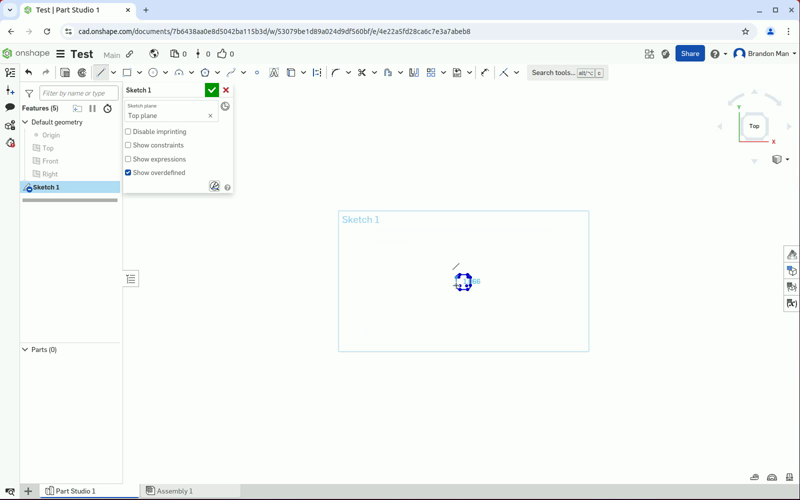
scroll(6)
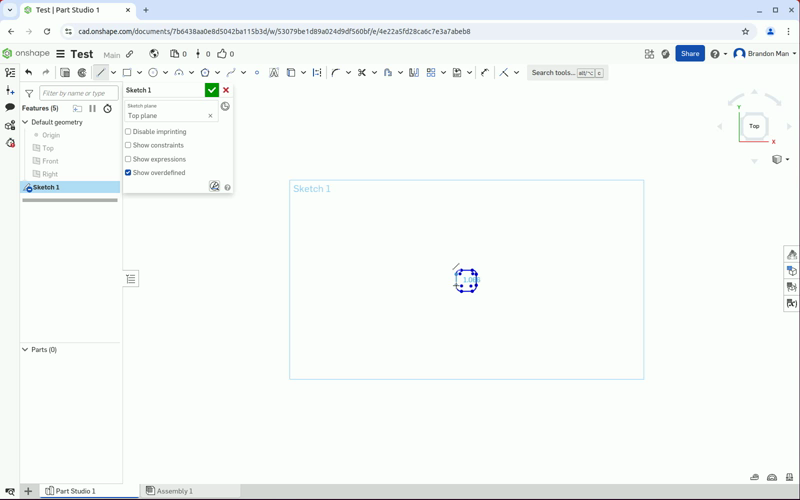
scroll(6)
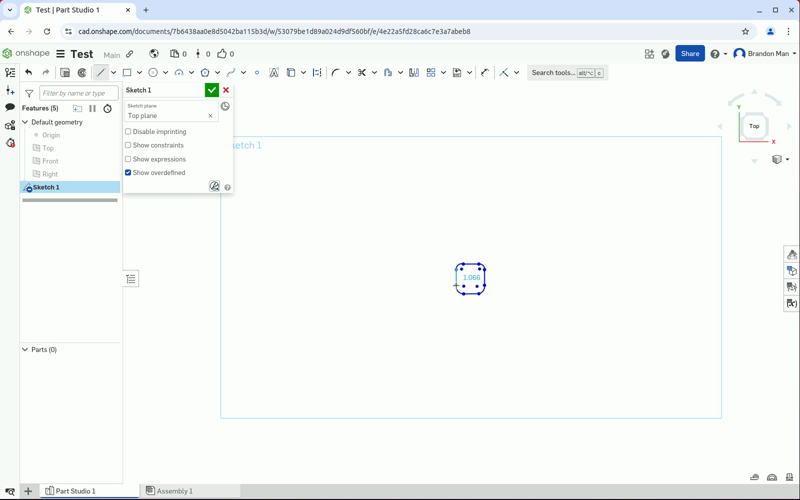
scroll(6)
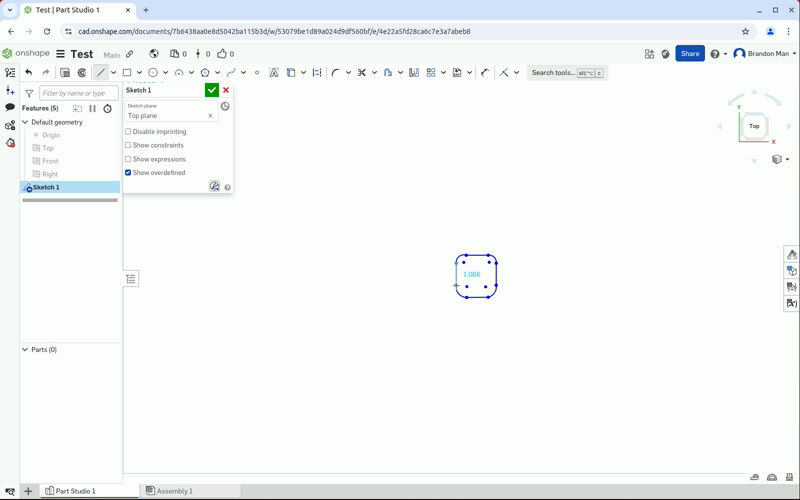
scroll(6)
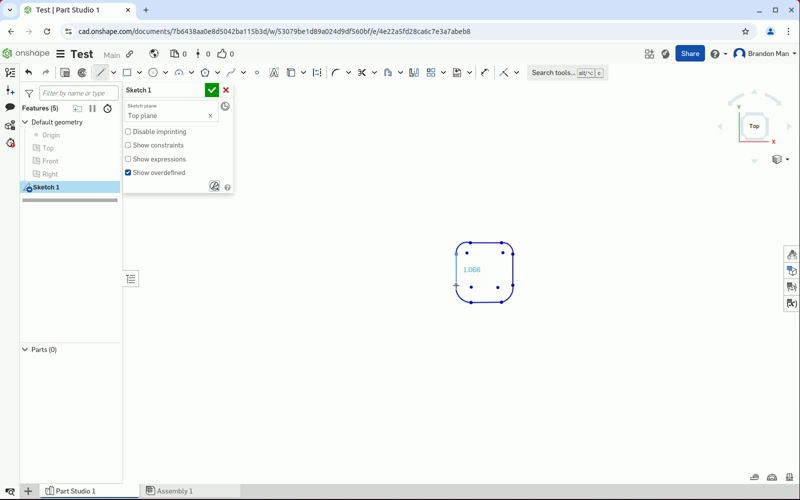
scroll(6)
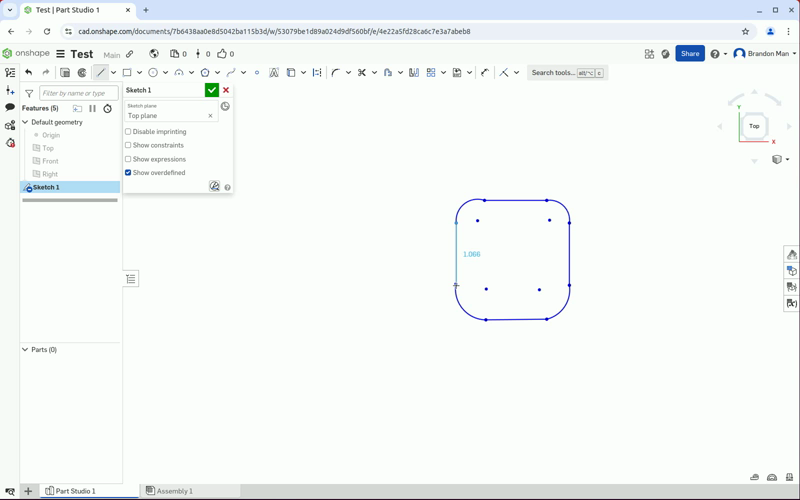
key_up(shift)
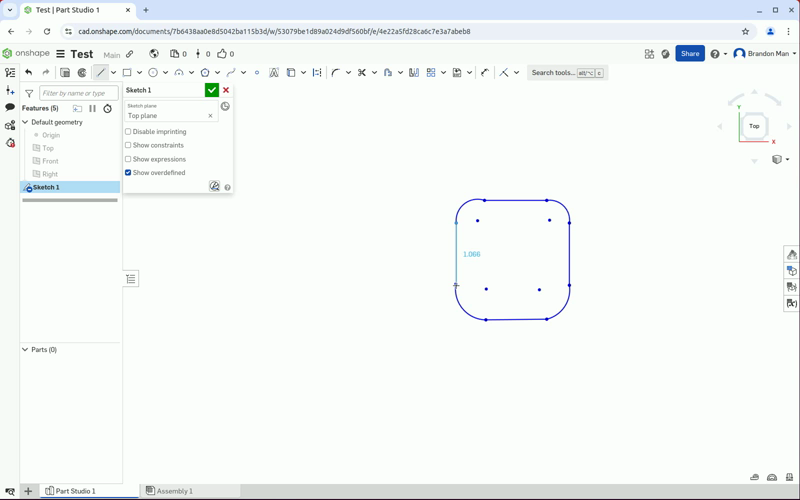
click(456, 285)
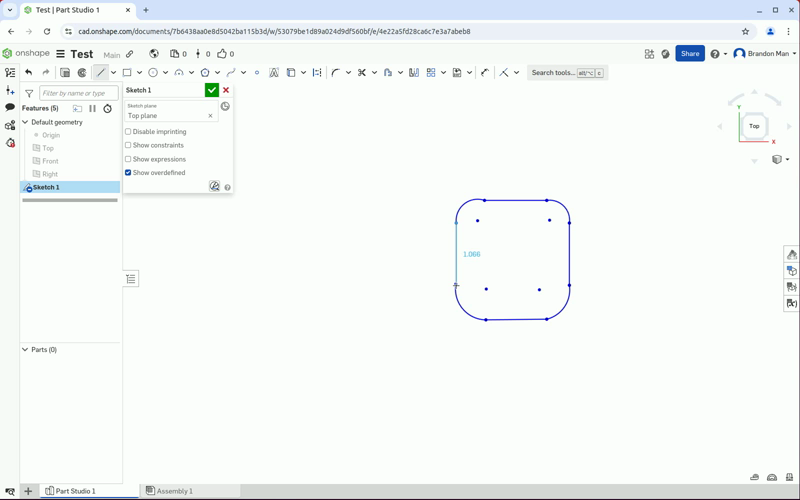
scroll(-6)
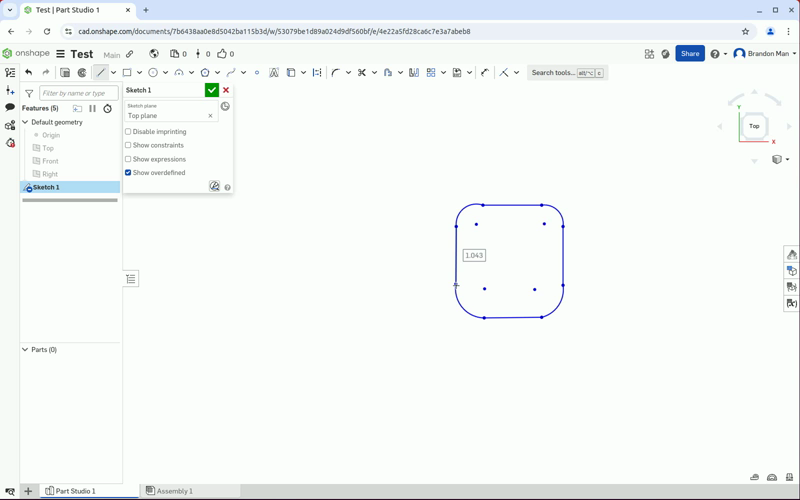
scroll(-6)
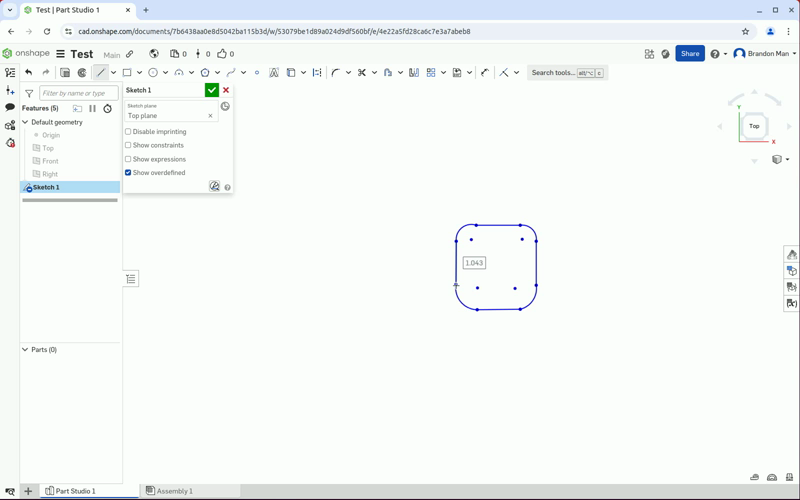
scroll(-6)
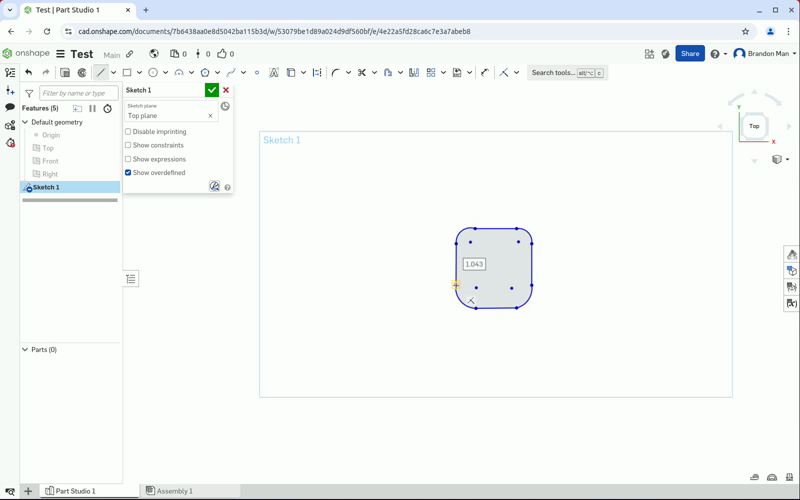
scroll(-6)
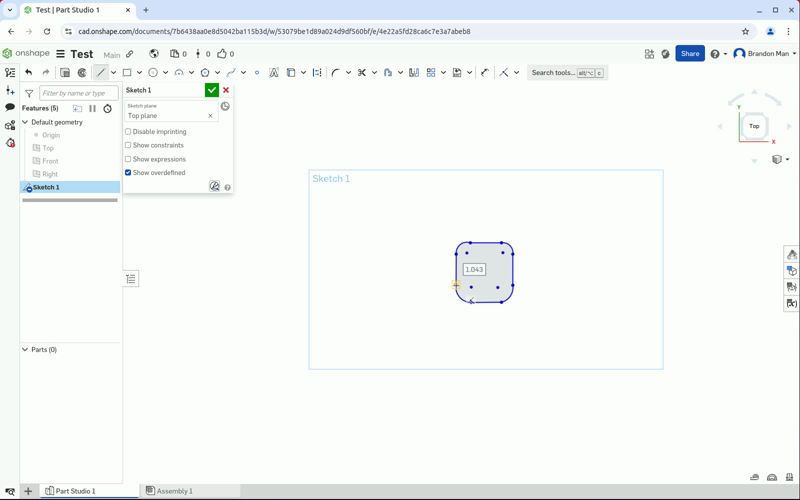
scroll(-6)
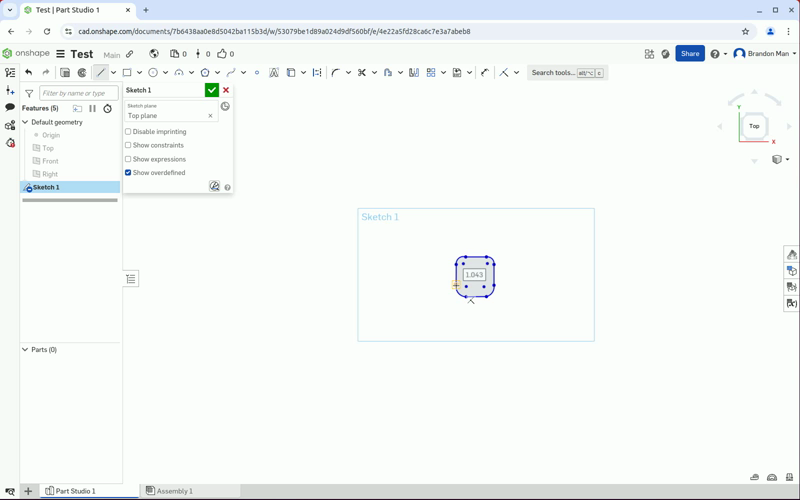
scroll(-6)
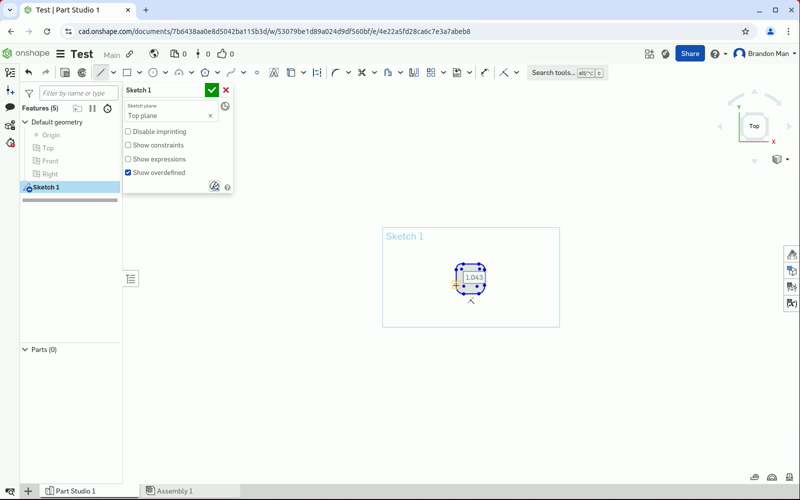
scroll(-6)
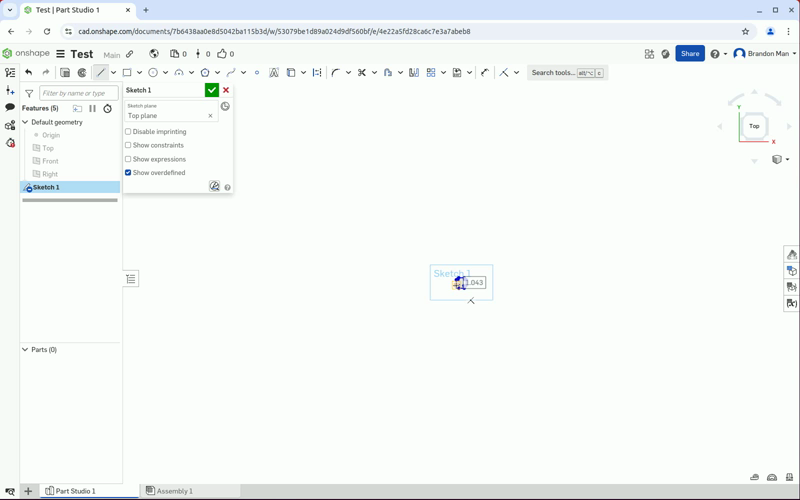
key(esc)
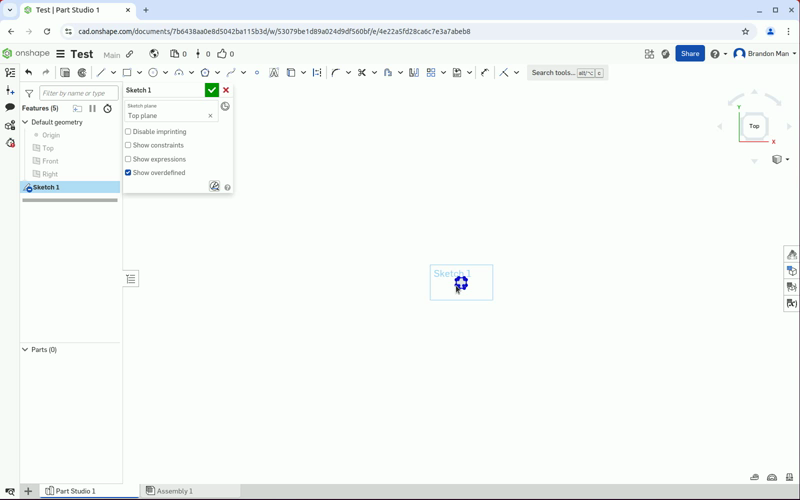
mouse_move(463, 279)
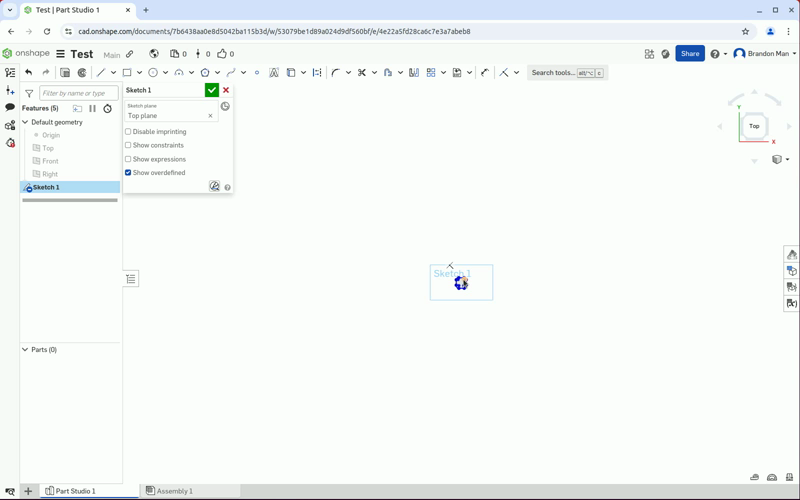
scroll(6)
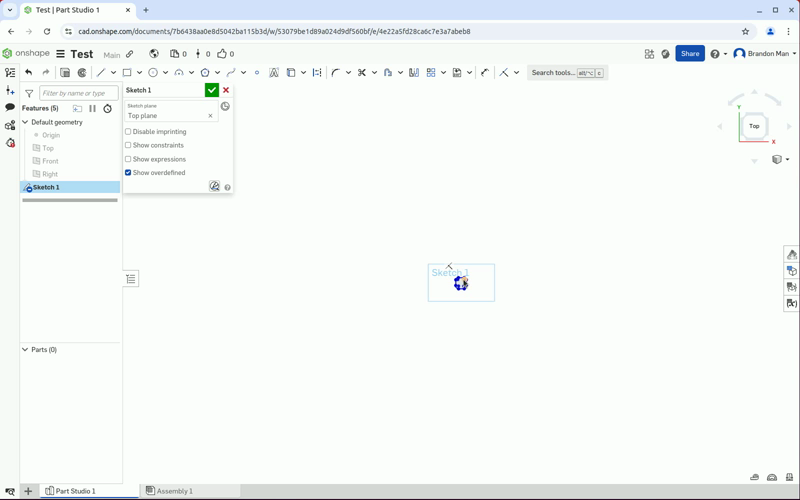
scroll(6)
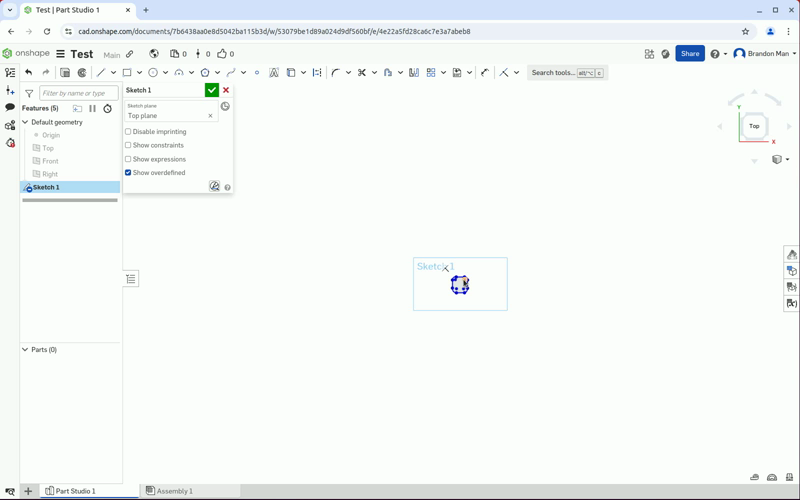
scroll(6)
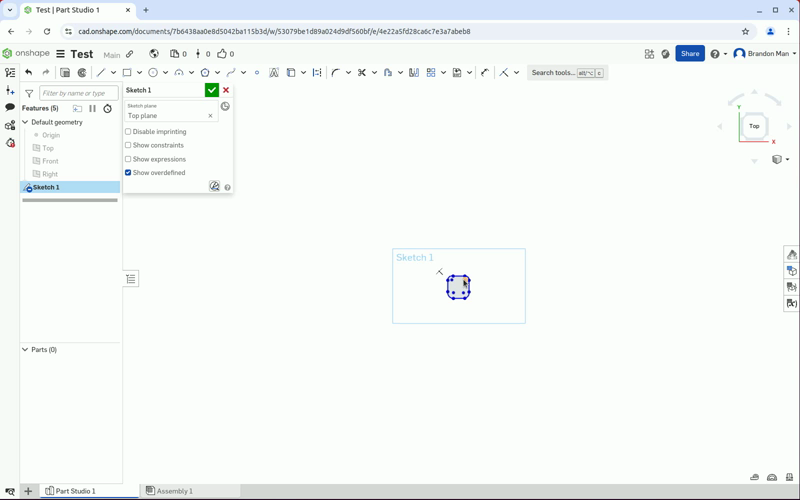
scroll(6)
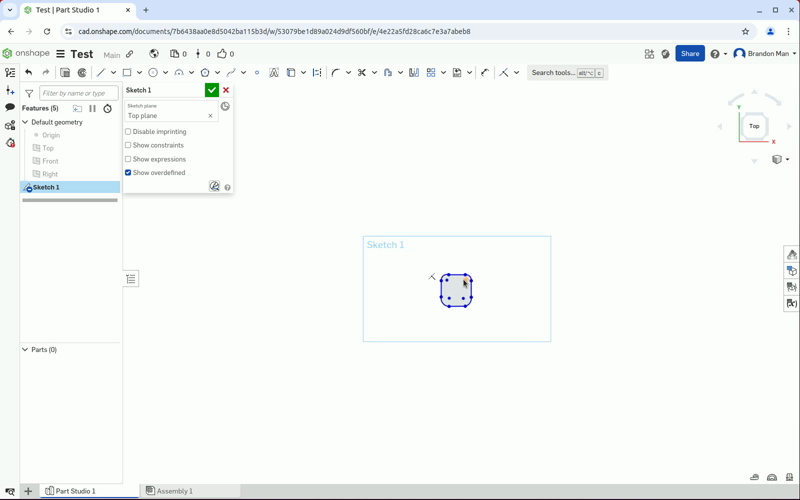
scroll(6)
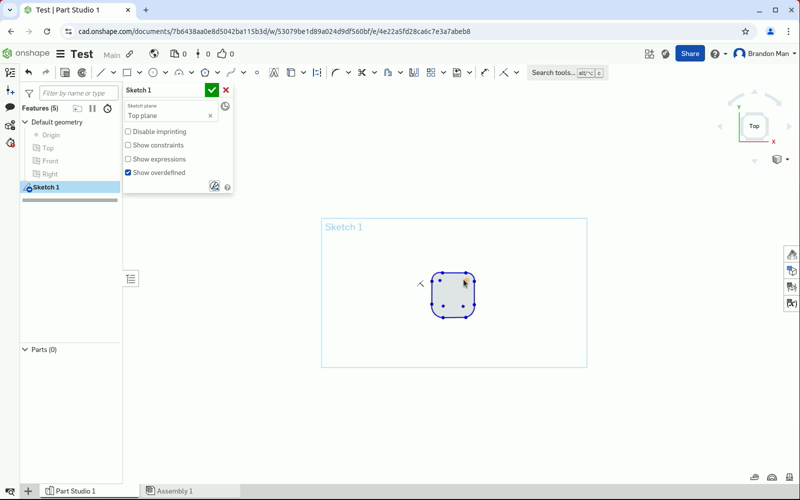
scroll(6)
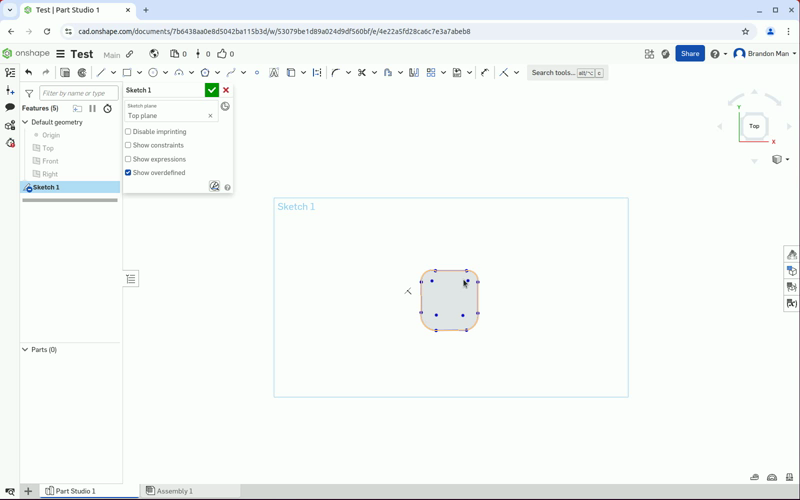
scroll(6)
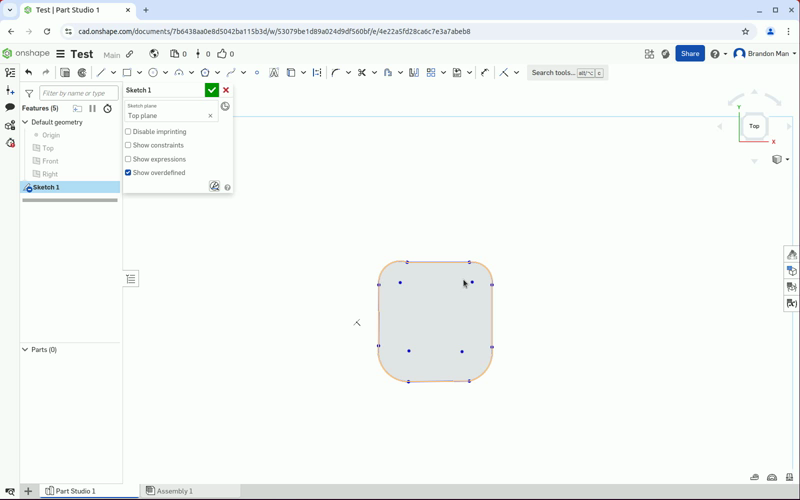
click(463, 279)
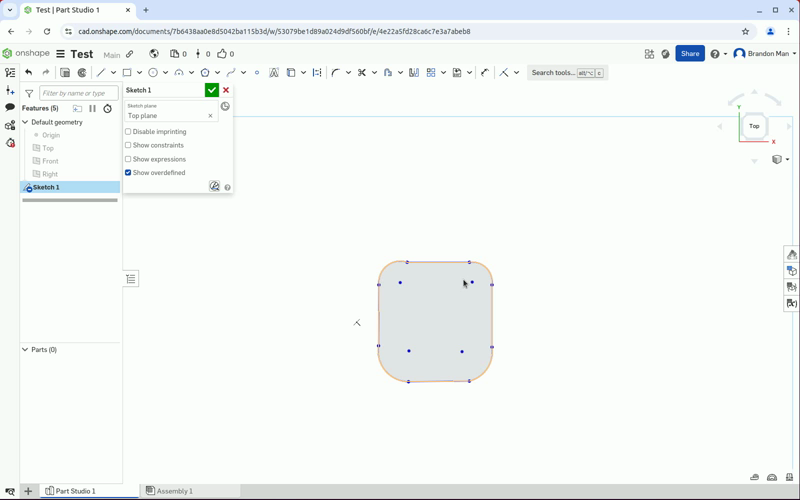
scroll(-6)
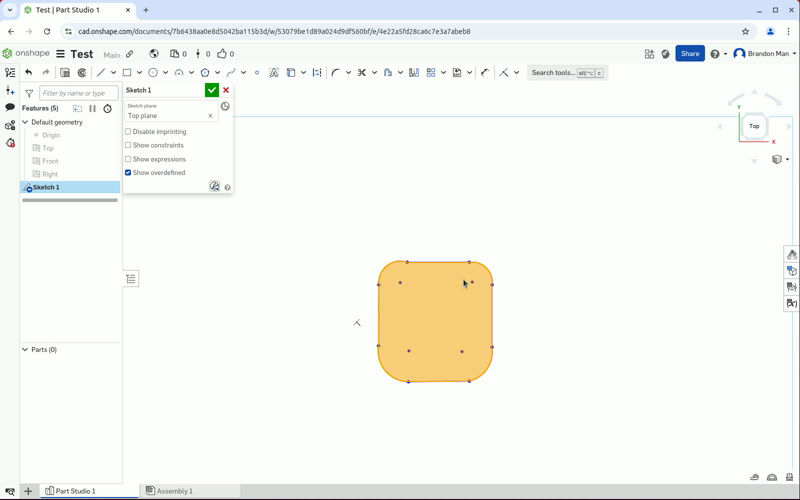
scroll(-6)
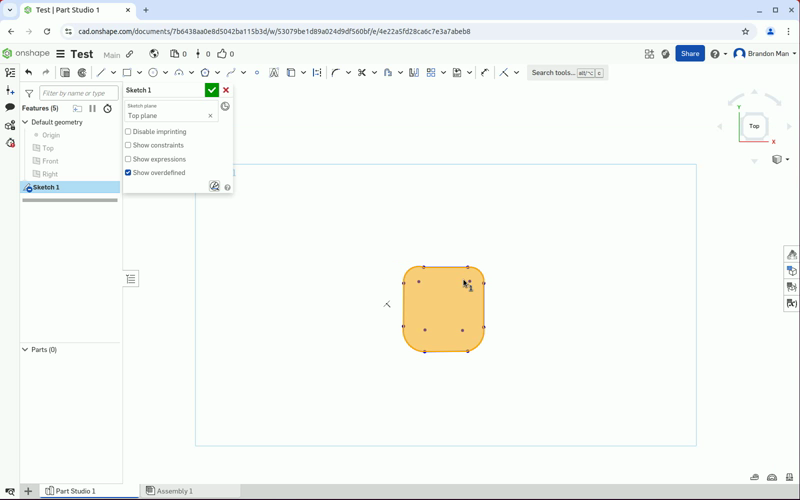
scroll(-6)
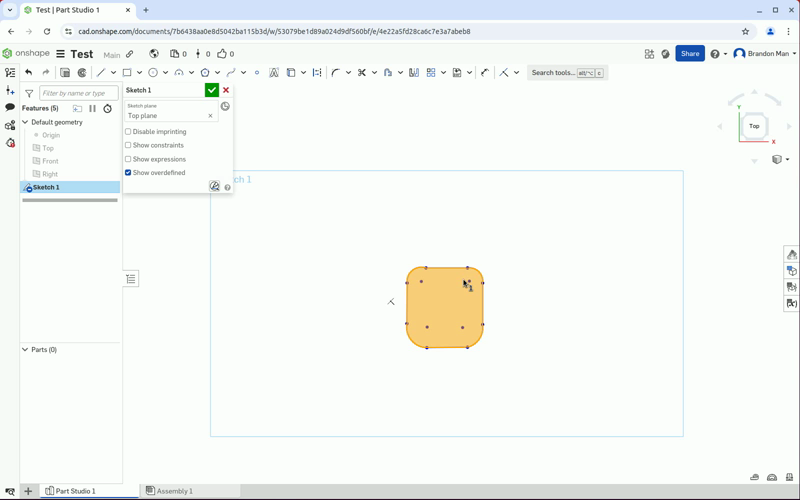
scroll(-6)
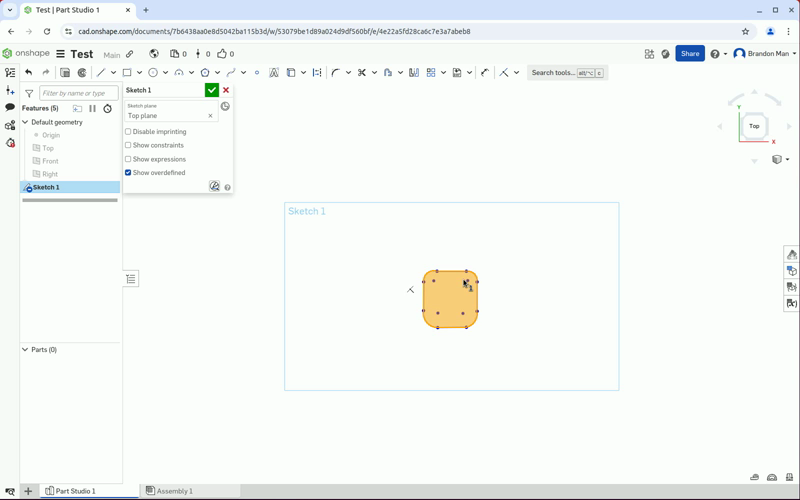
scroll(-6)
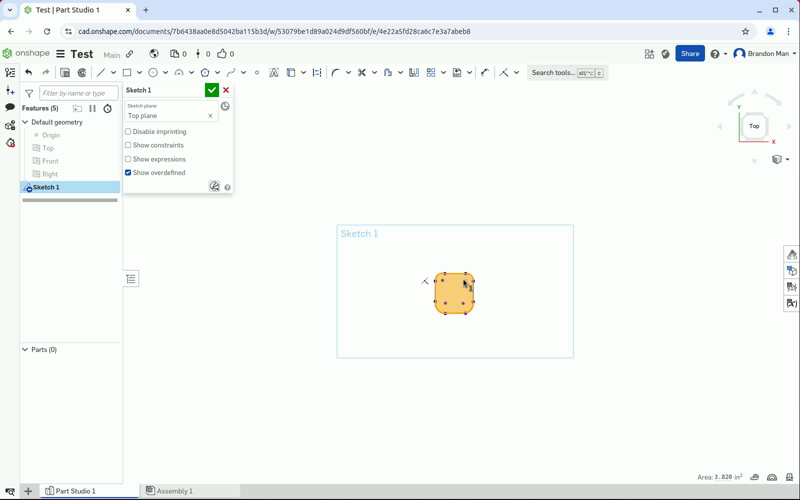
scroll(-6)
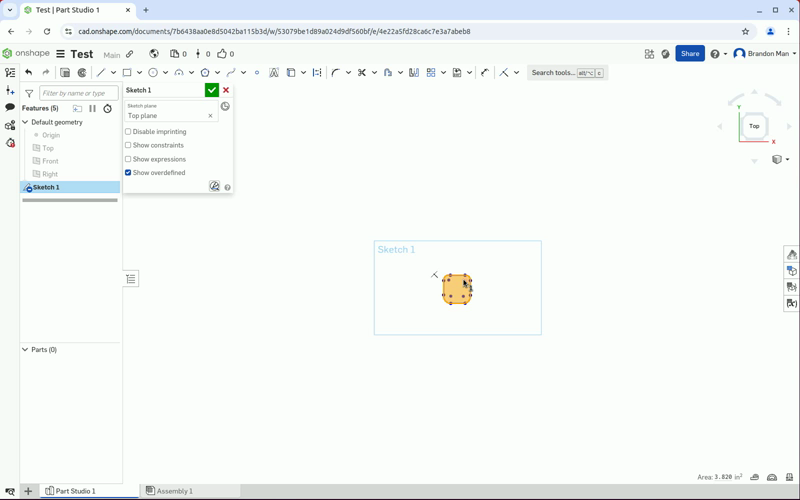
scroll(-6)
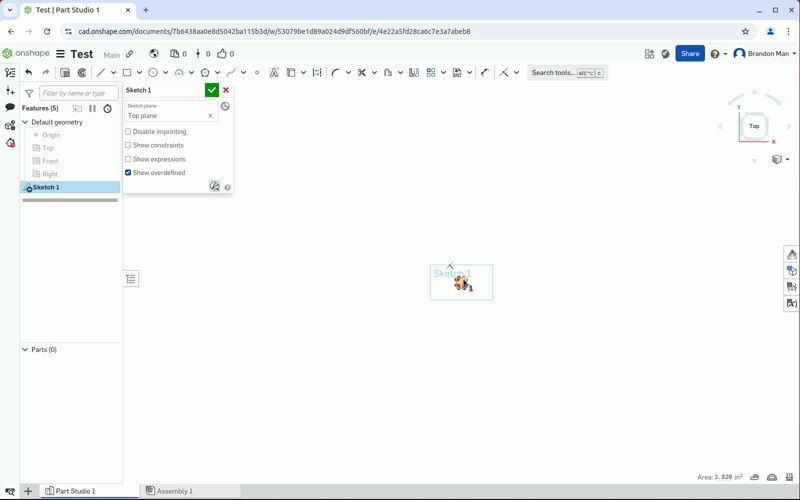
mouse_move(73, 352)
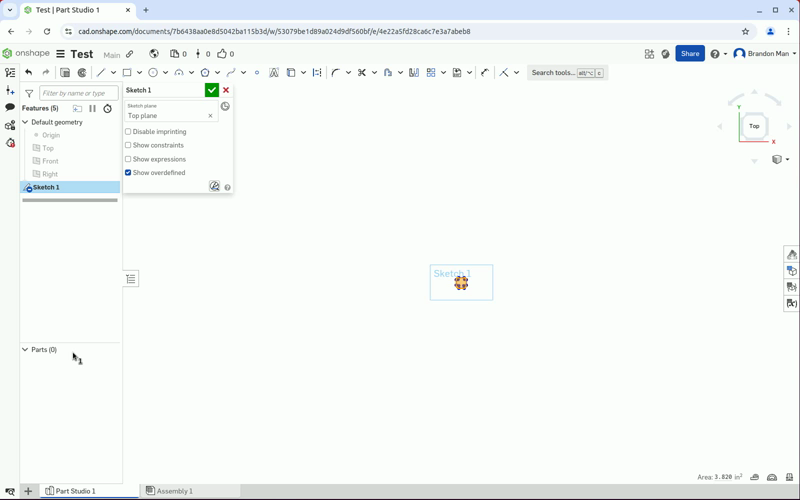
key(shift+y)
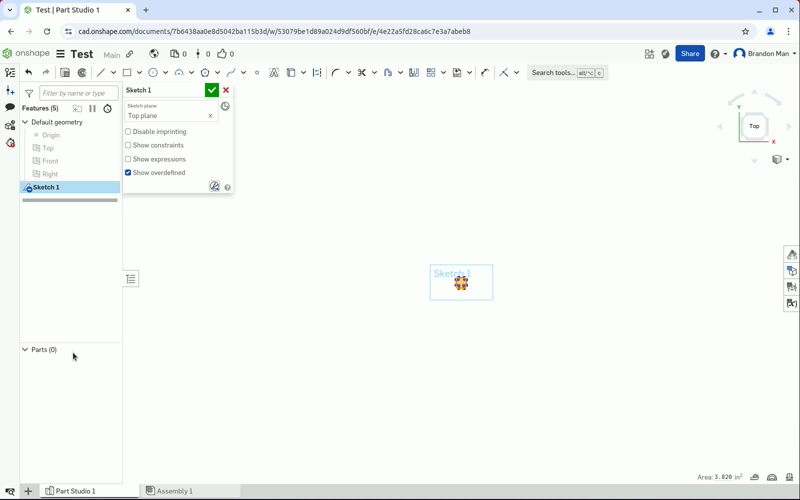
key(shift+e)
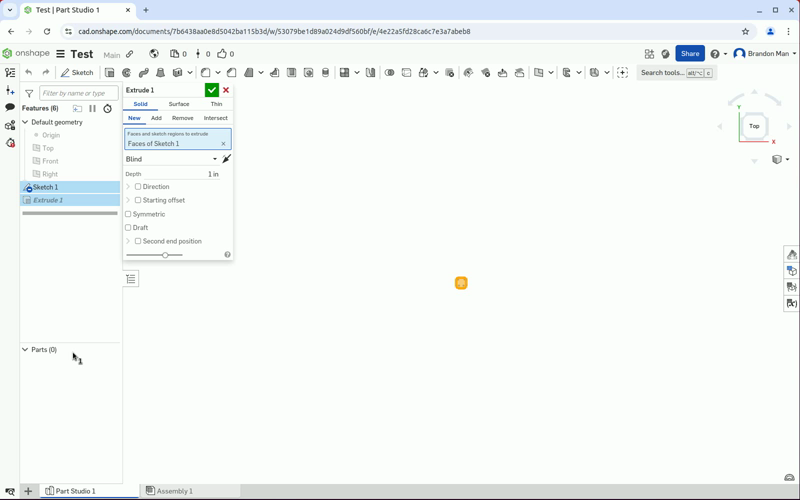
mouse_move(143, 106)
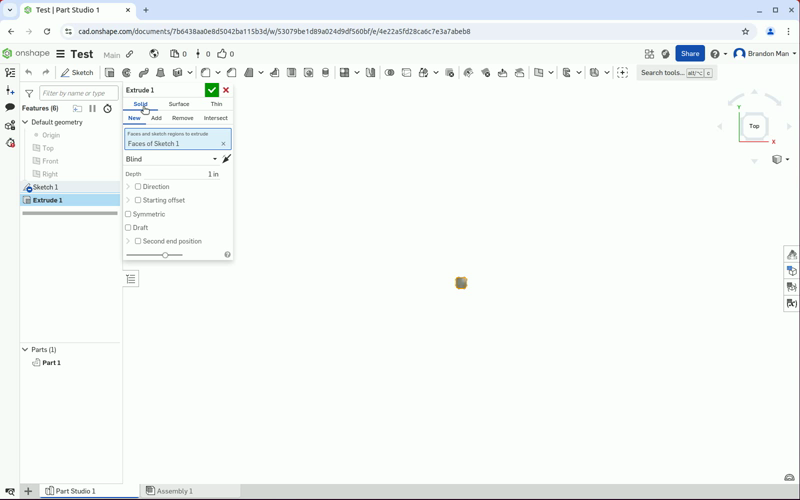
click(143, 106)
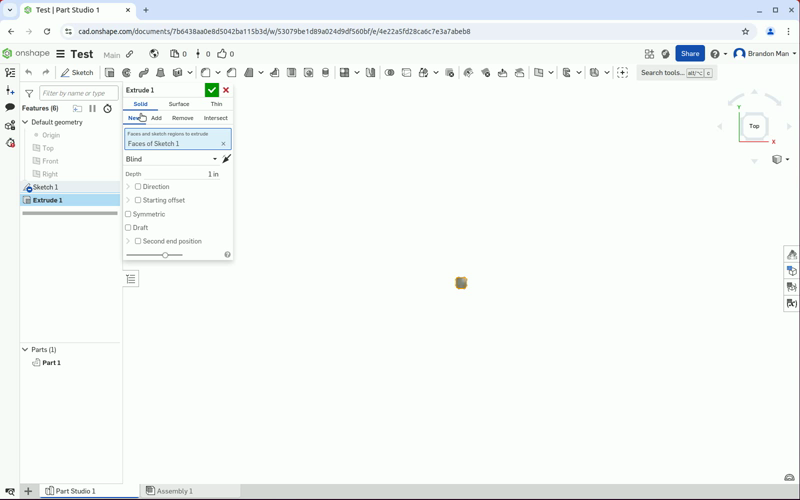
mouse_move(137, 120)
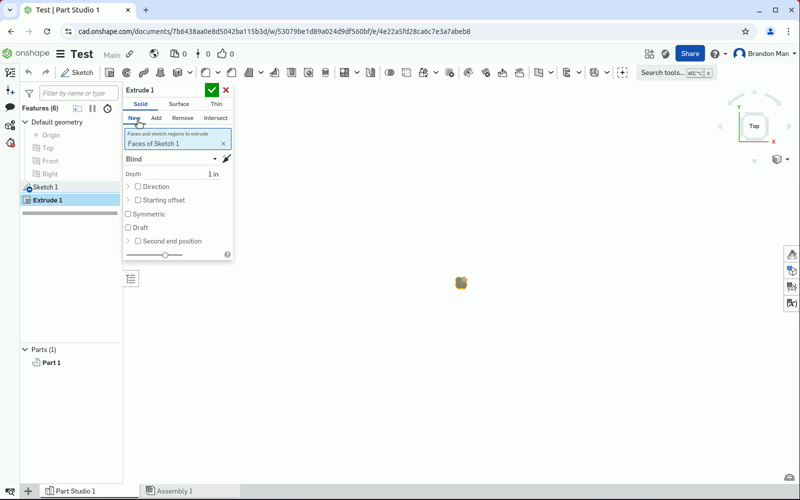
click(137, 120)
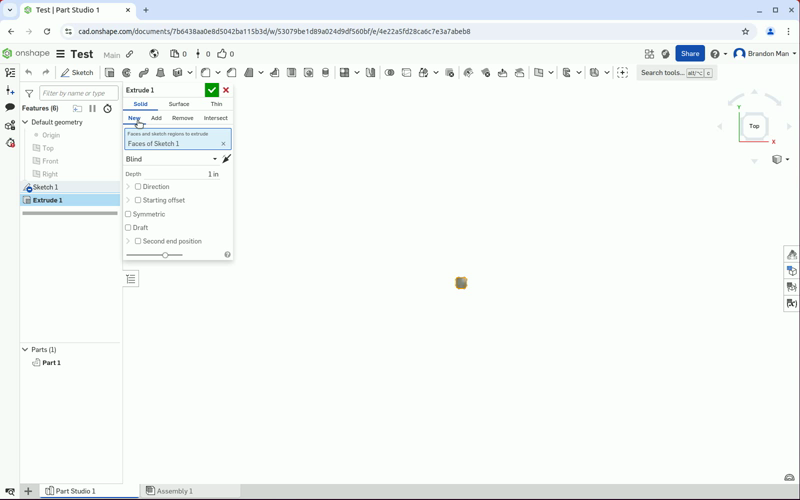
key(tab, 4)
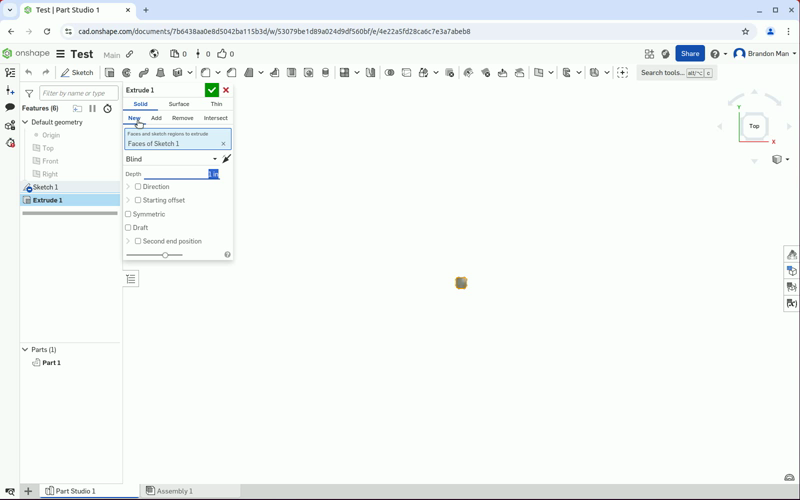
text(23.108)
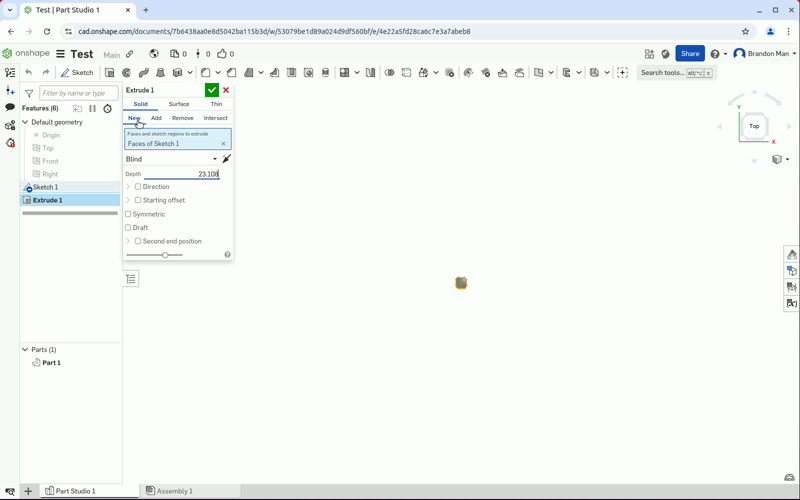
key(enter)
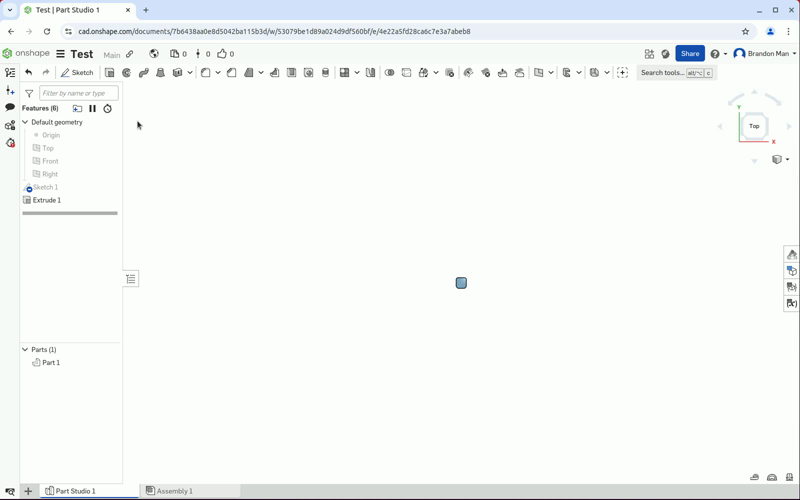
key(shift+h)
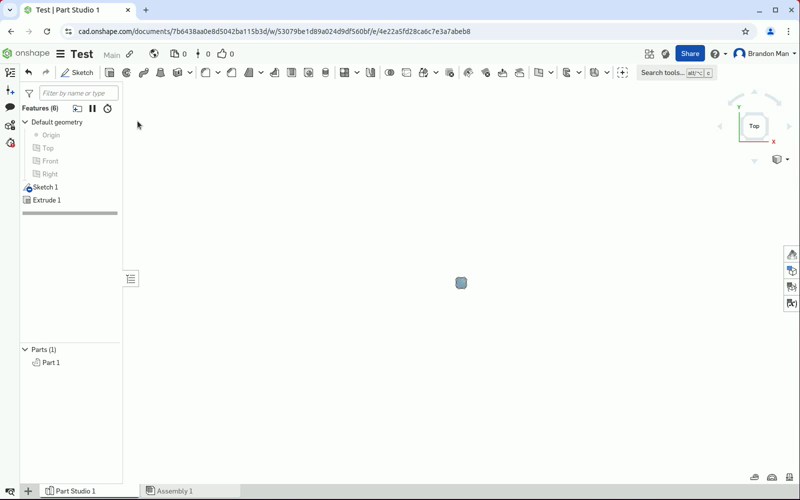
key(shift+h)
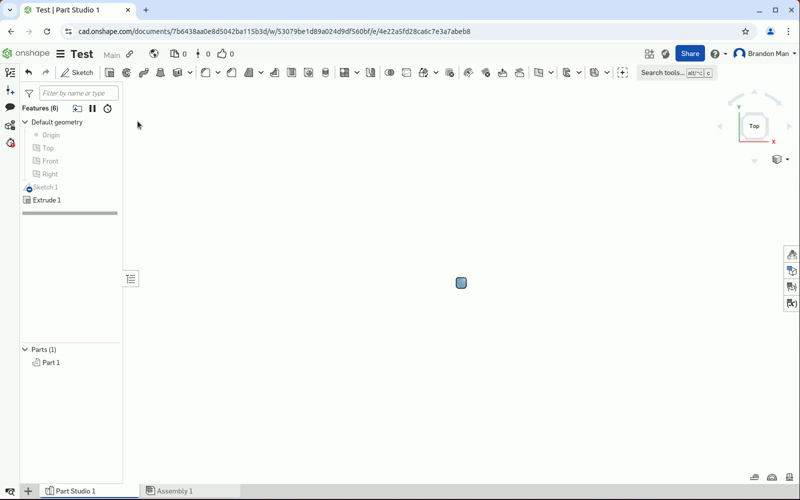
mouse_move(73, 189)
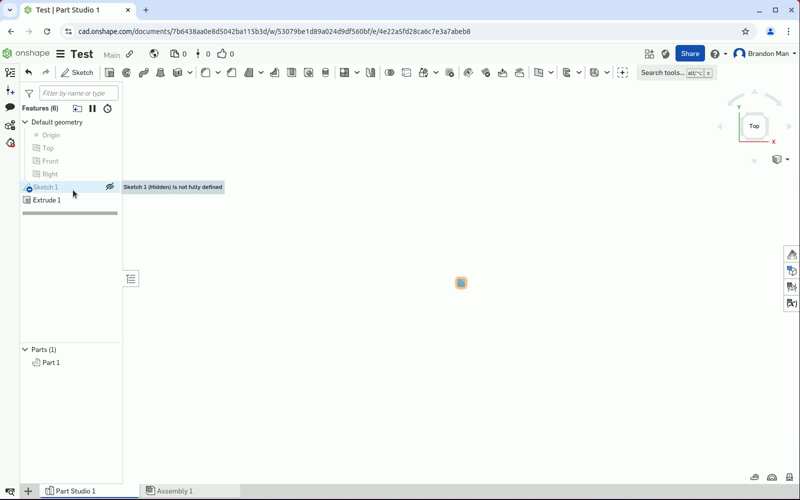
click(73, 189)
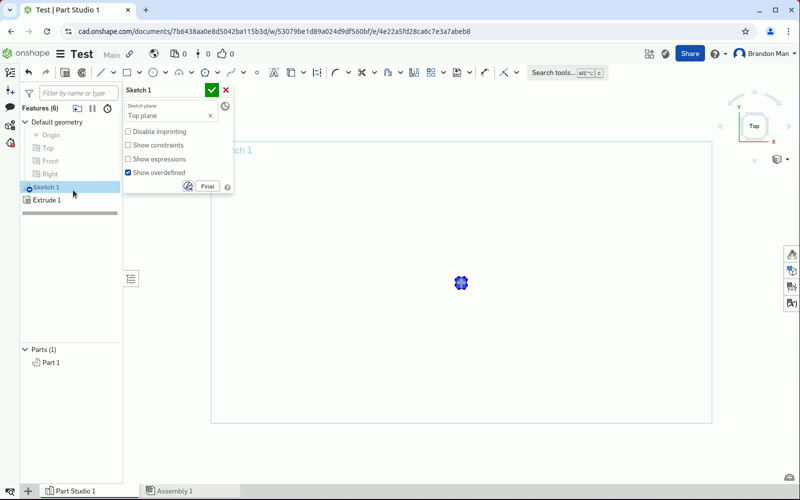
mouse_move(229, 92)
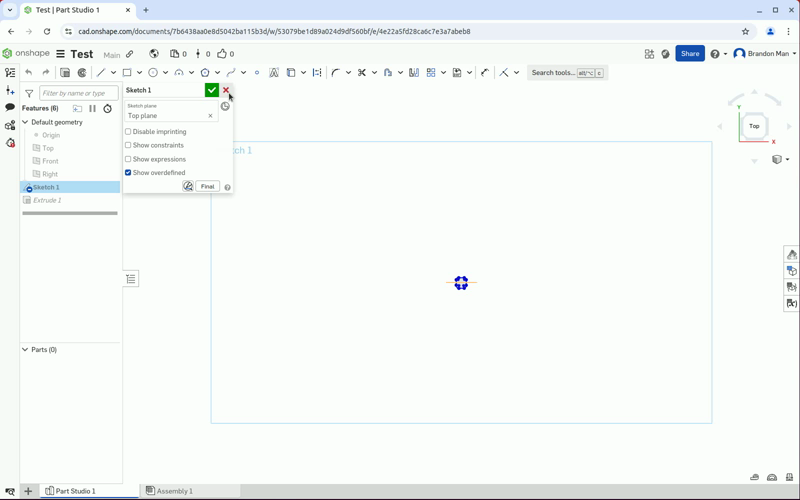
click(229, 92)
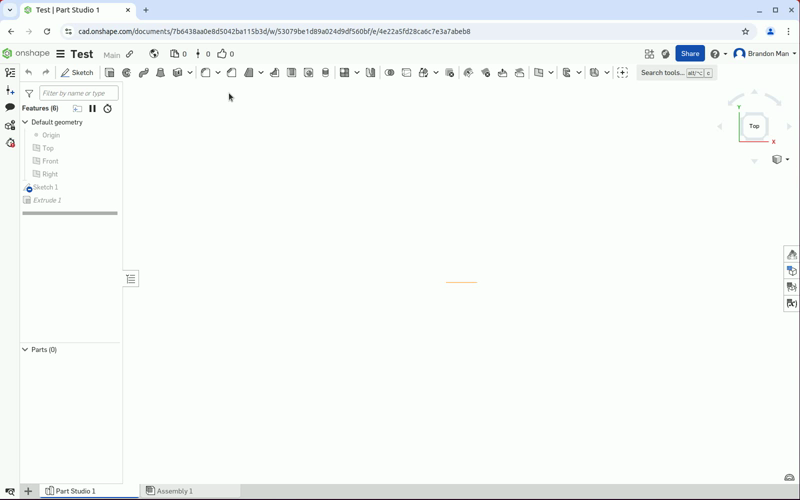
mouse_move(73, 352)
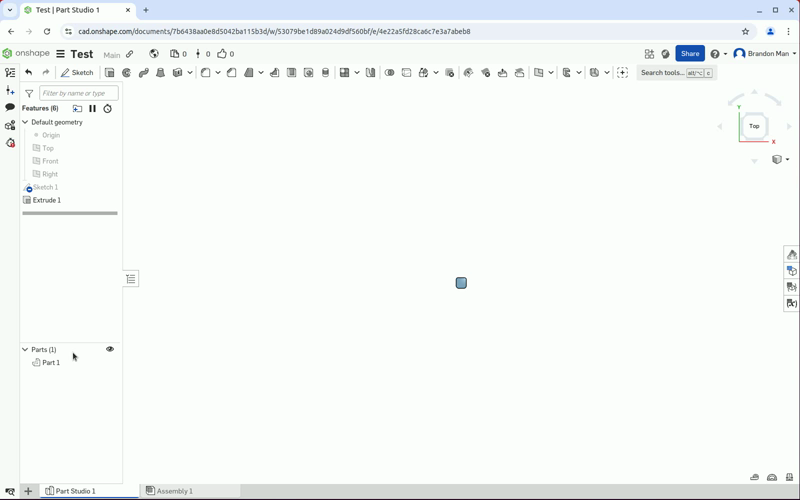
key(y)
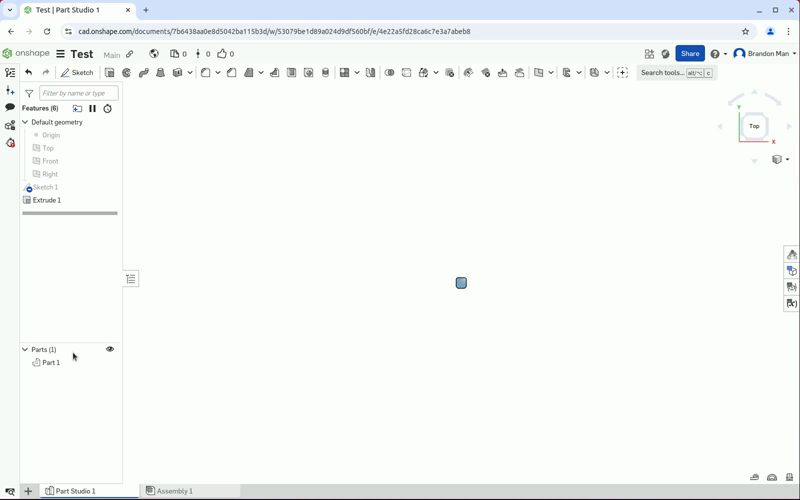
key(shift+p)
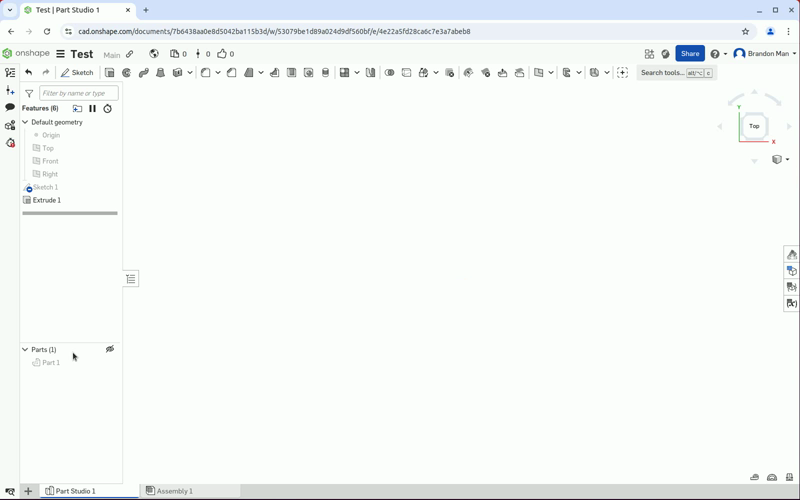
key(space)
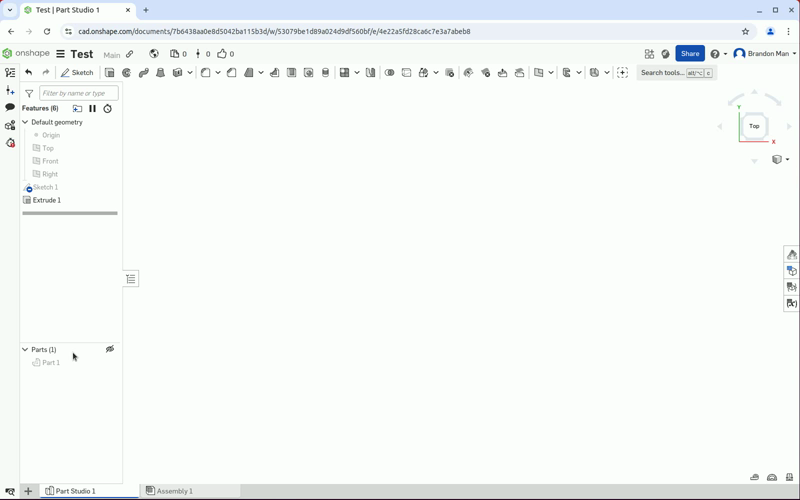
key_down(shift)
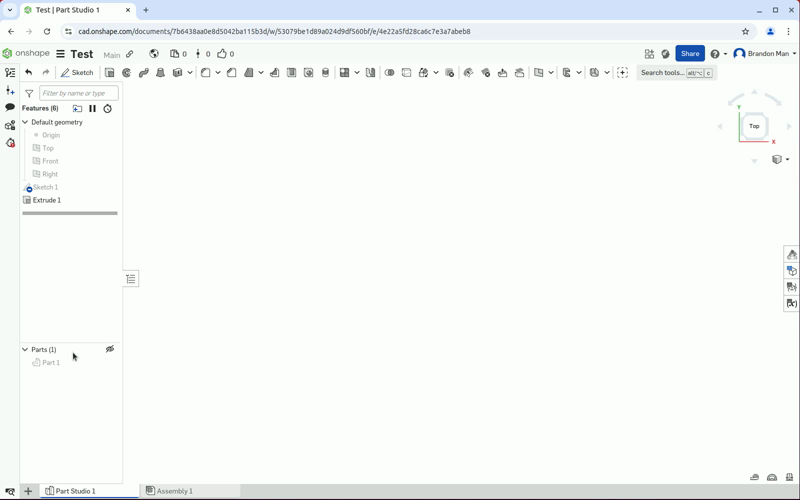
key(up)
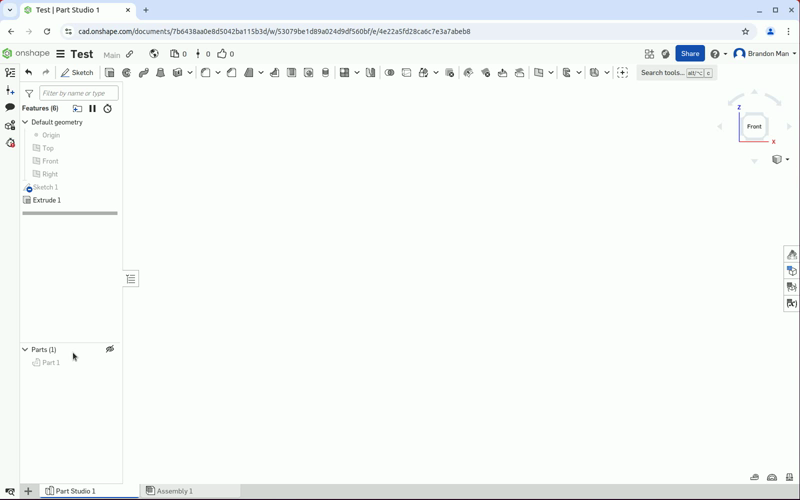
key_up(shift)
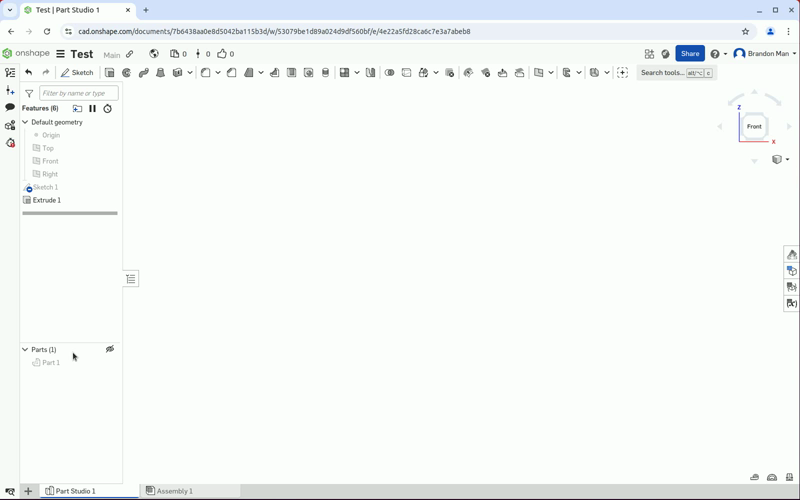
key(space)
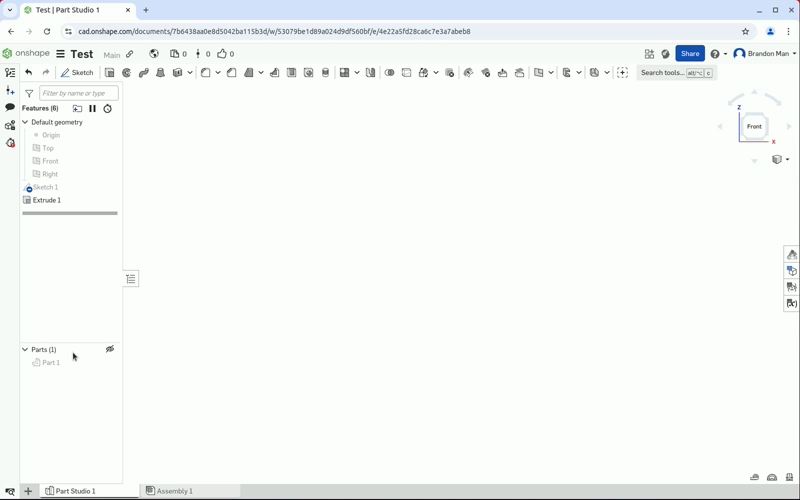
key_down(shift)
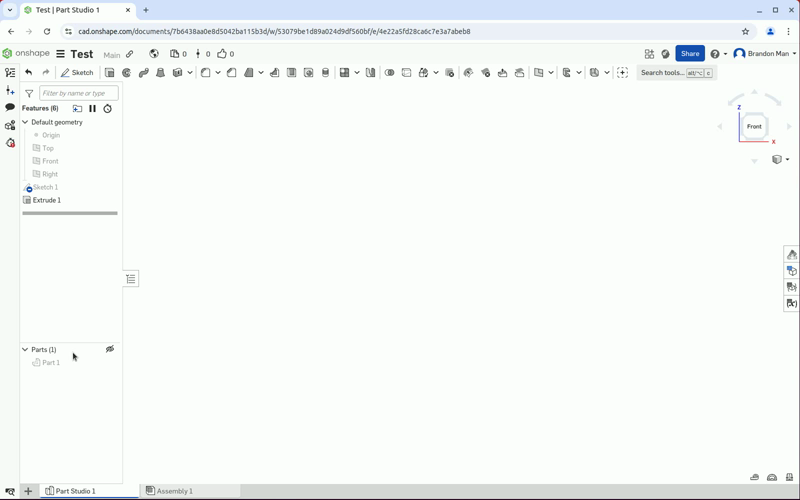
key(left)
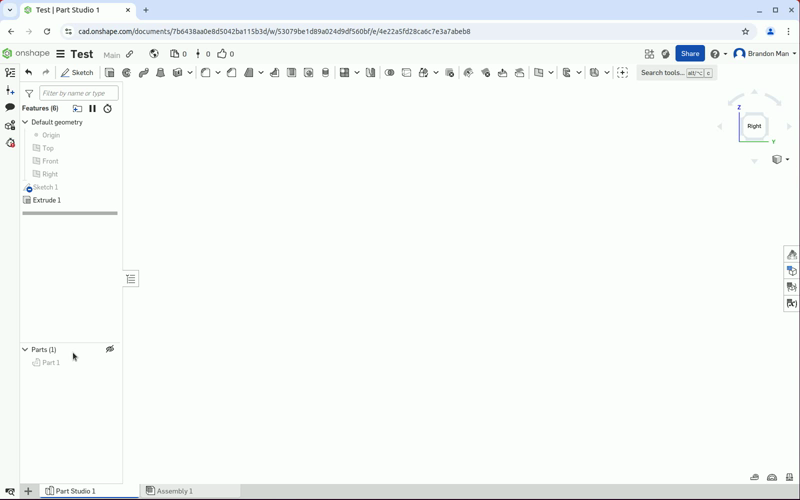
key_up(shift)
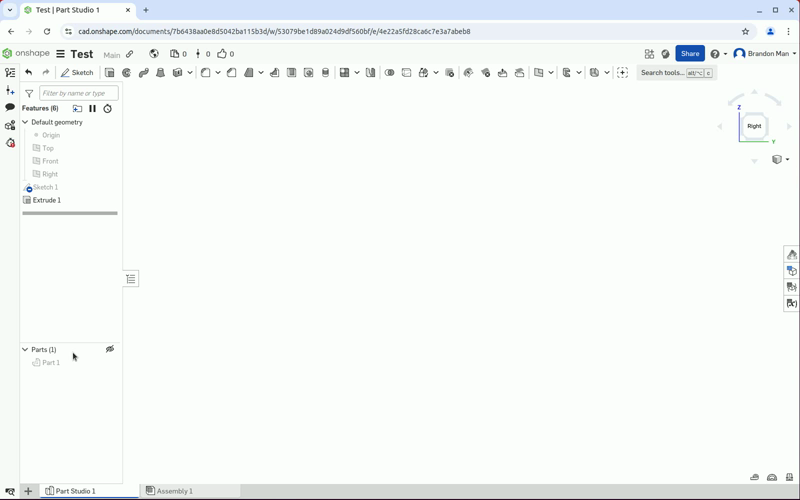
mouse_move(73, 352)
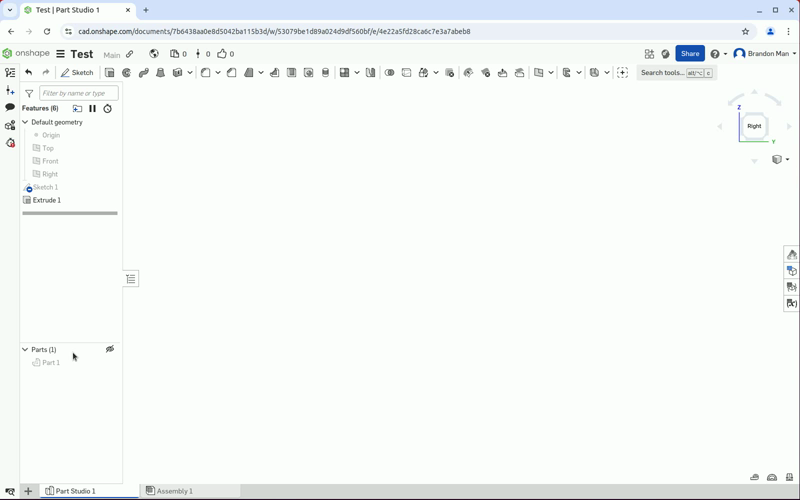
key(shift+y)
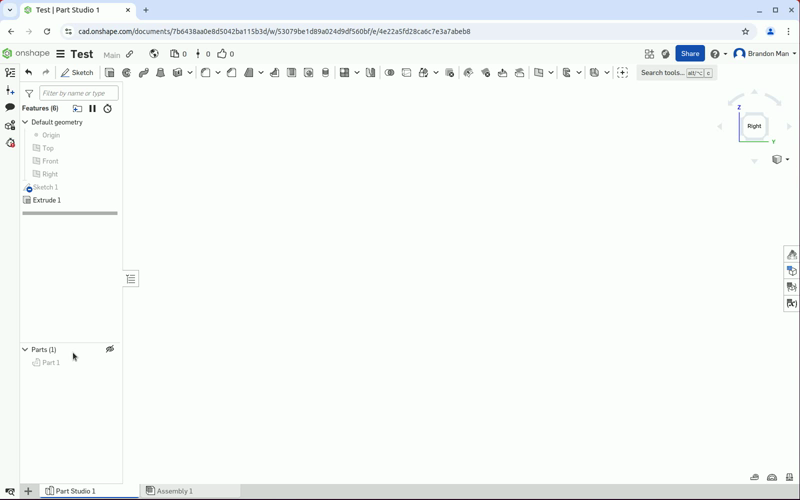
key(shift+s)
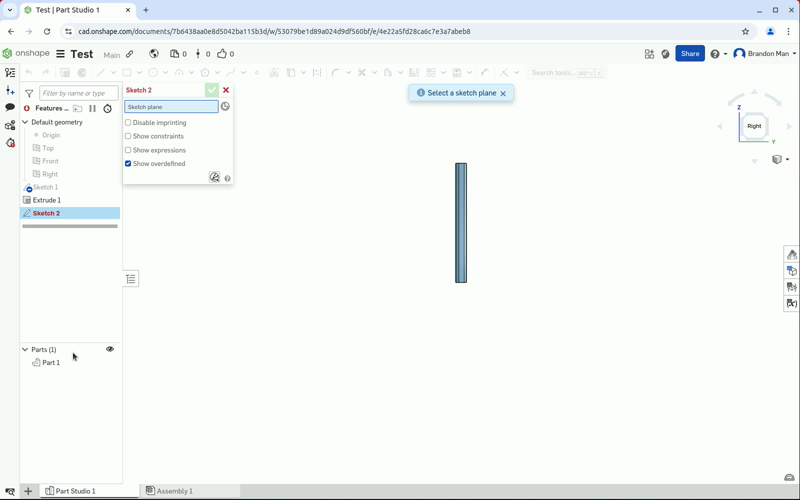
mouse_move(73, 176)
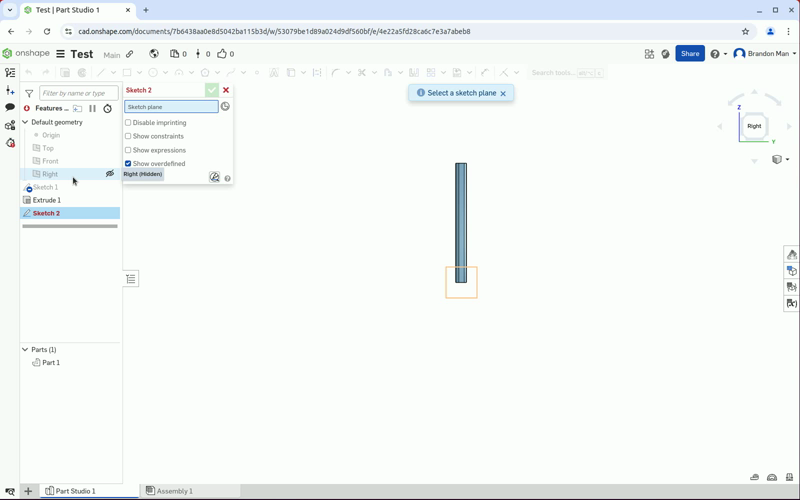
click(73, 176)
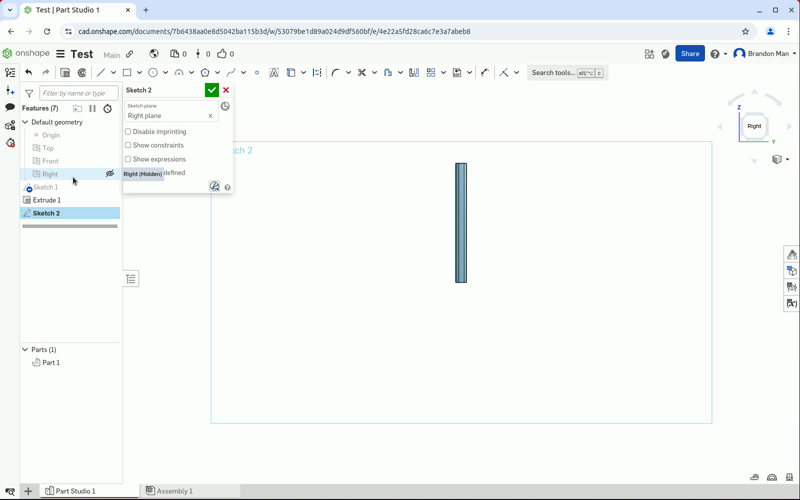
mouse_move(73, 352)
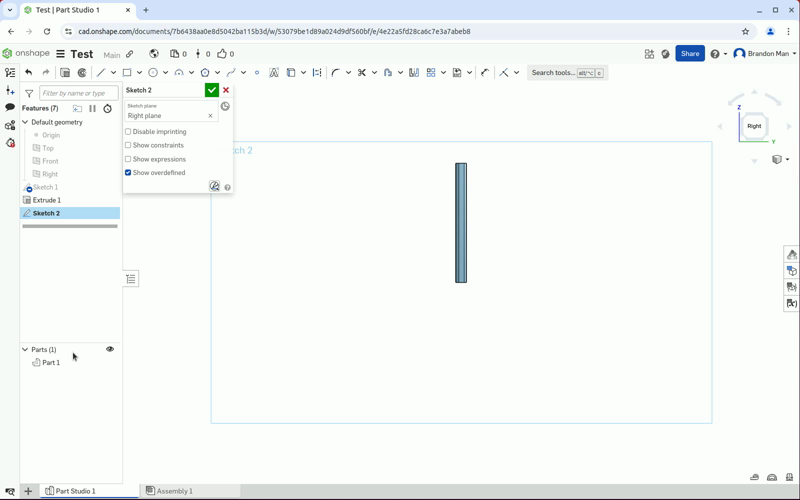
key(y)
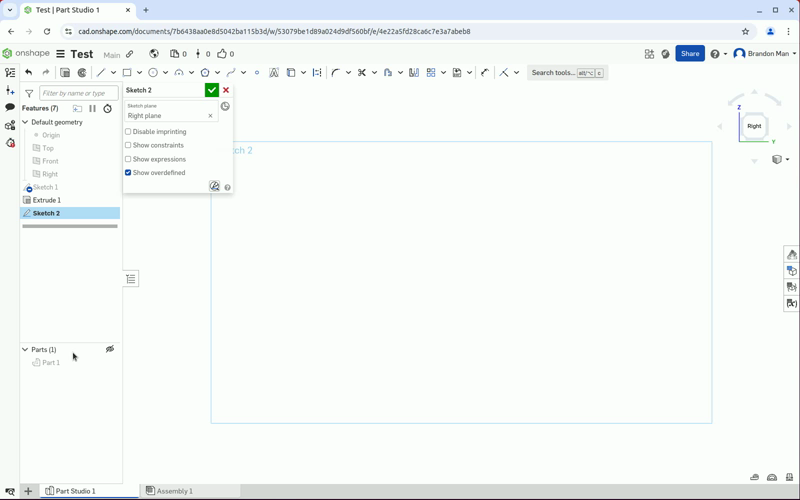
key(l)
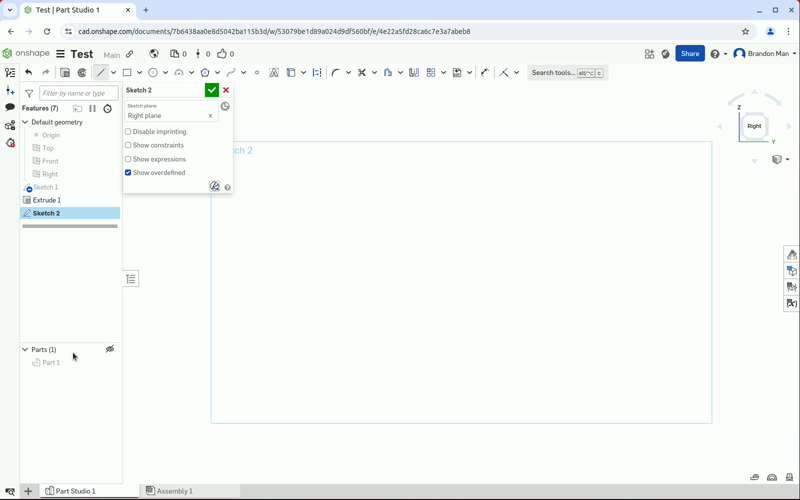
key_down(shift)
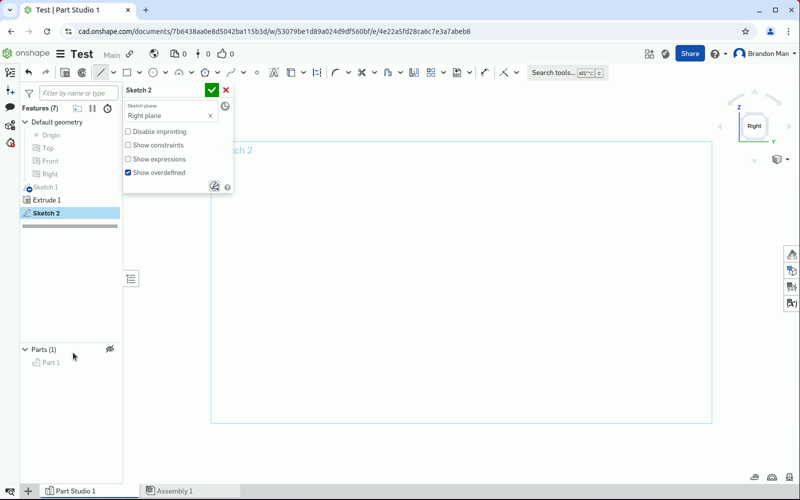
mouse_move(412, 295)
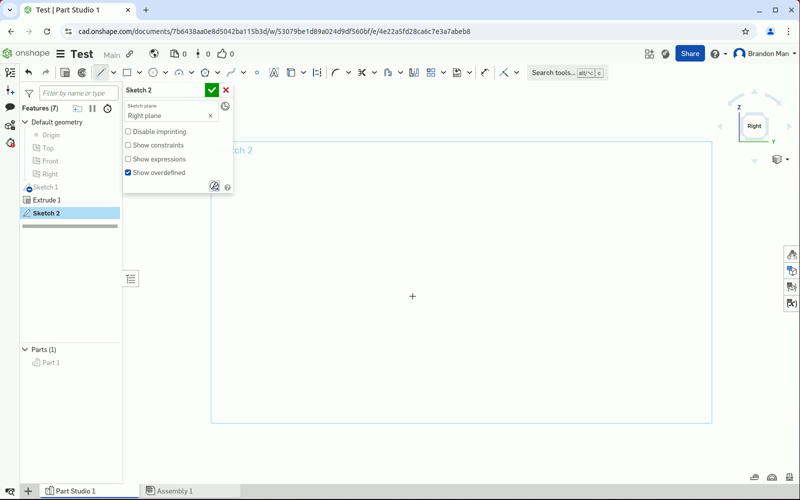
click(412, 295)
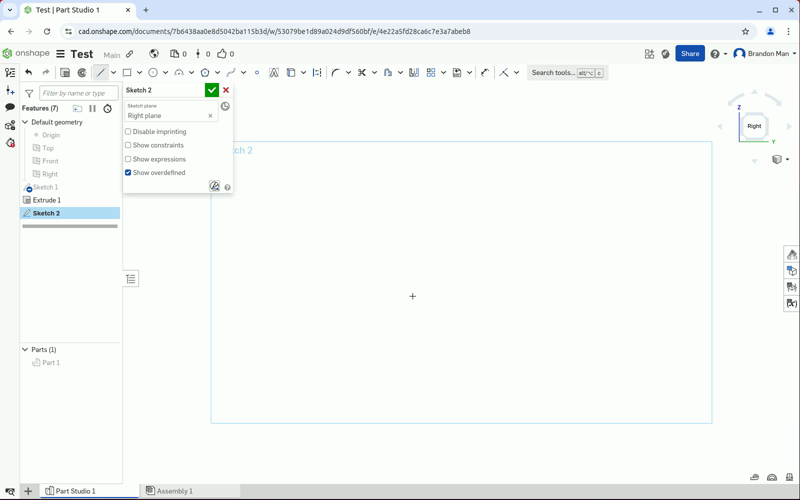
key_up(shift)
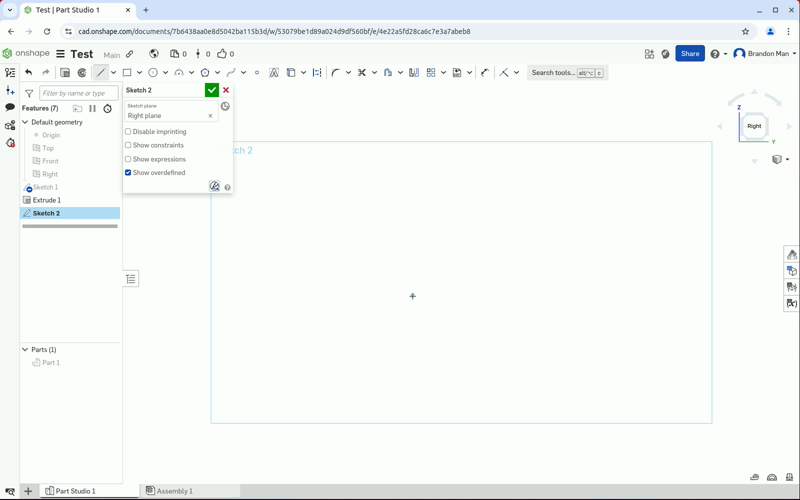
key_down(shift)
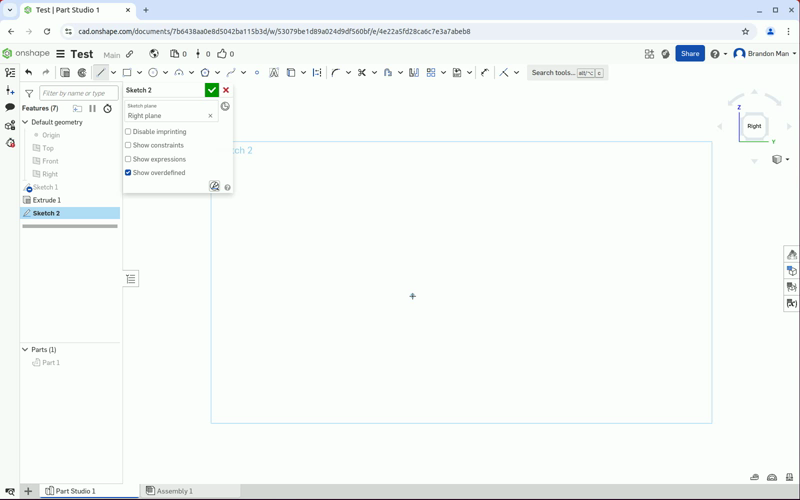
mouse_move(442, 295)
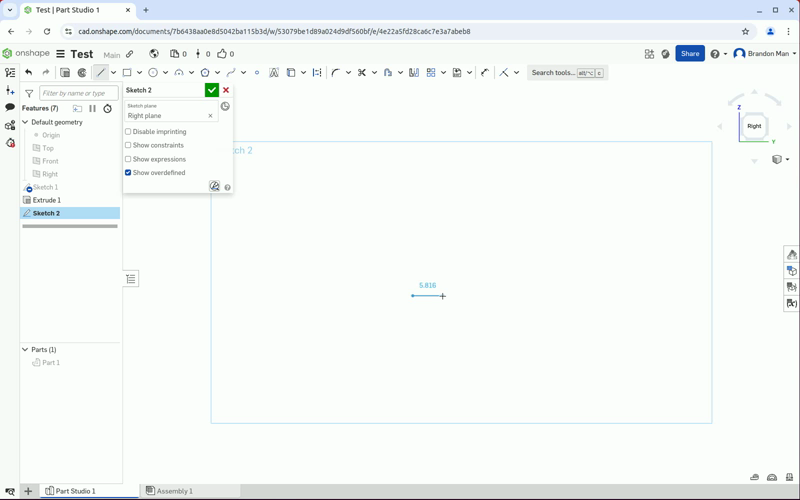
mouse_move(416, 295)
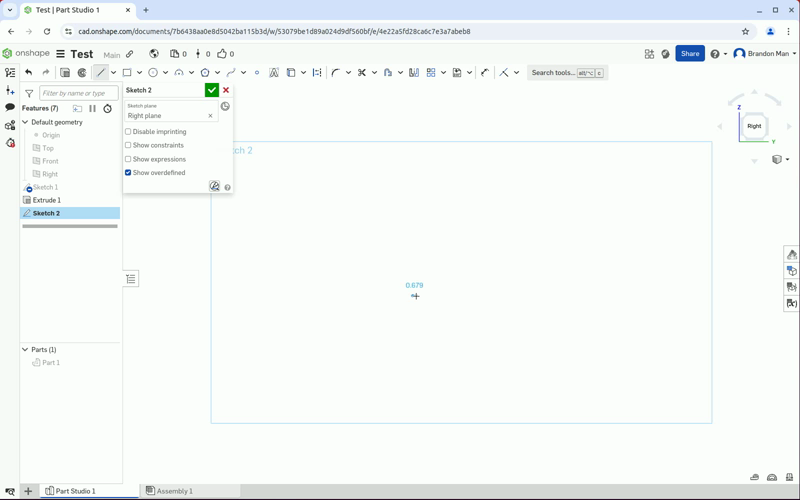
scroll(6)
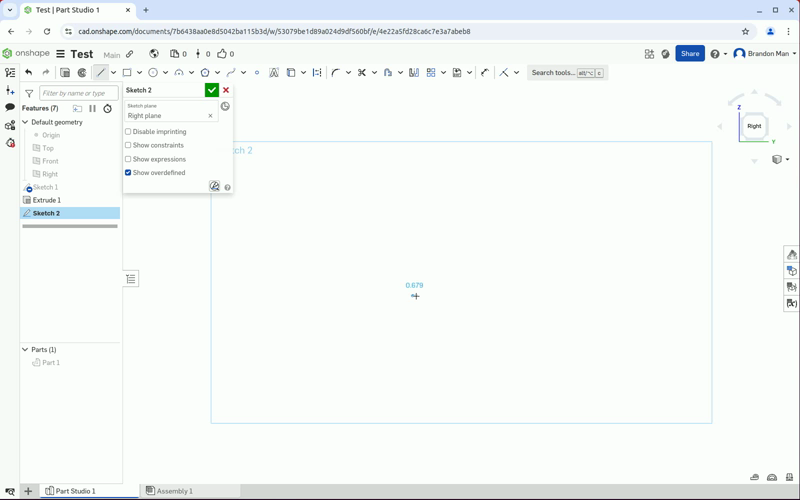
scroll(6)
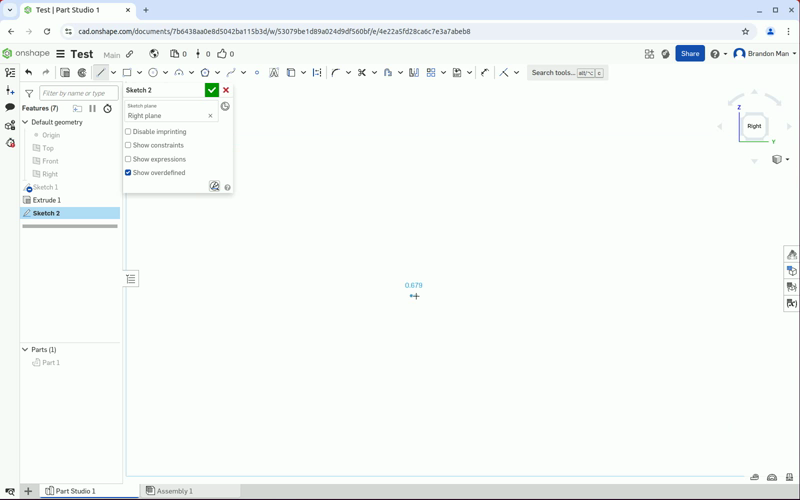
scroll(6)
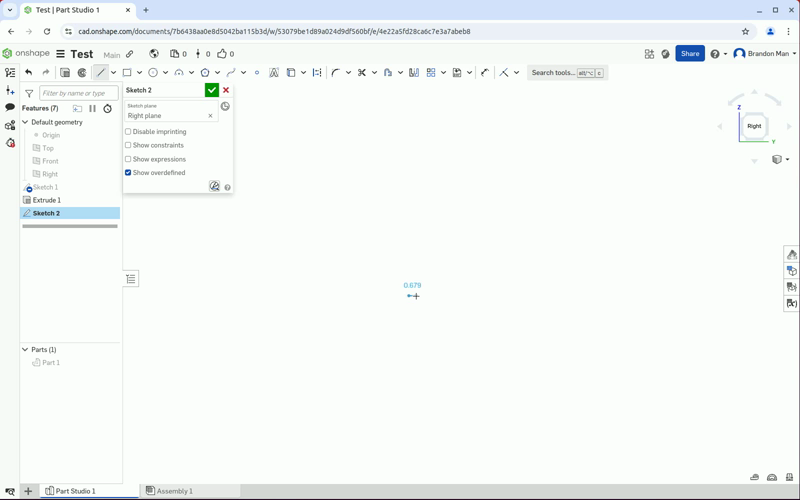
scroll(6)
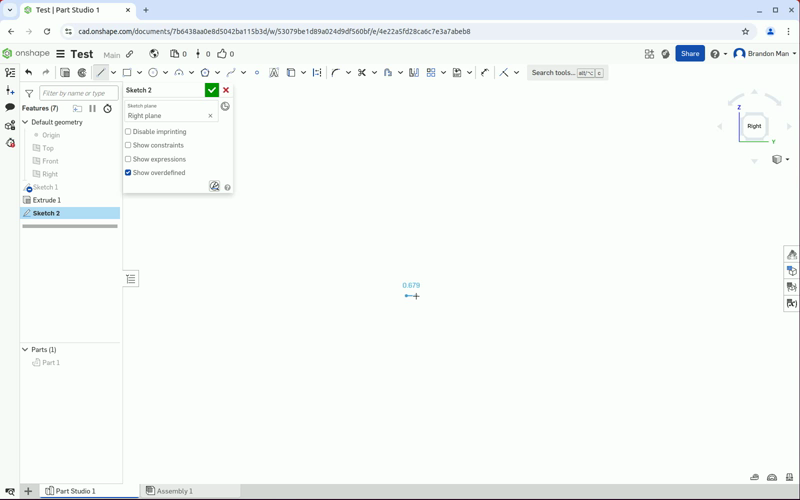
scroll(6)
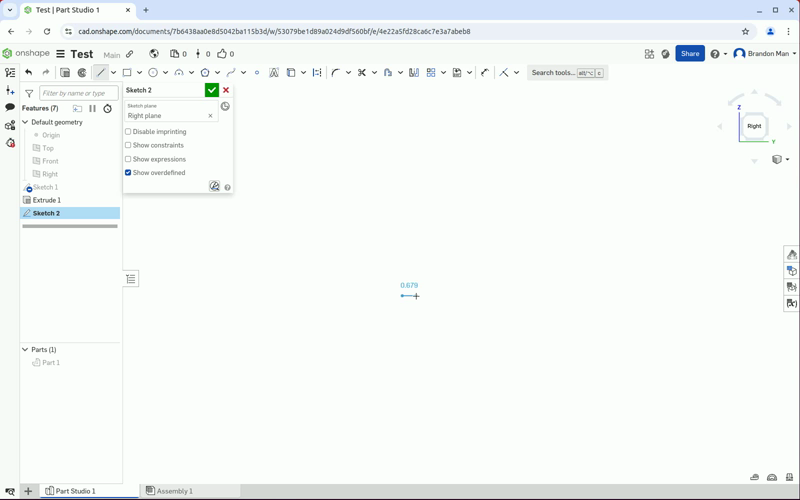
scroll(6)
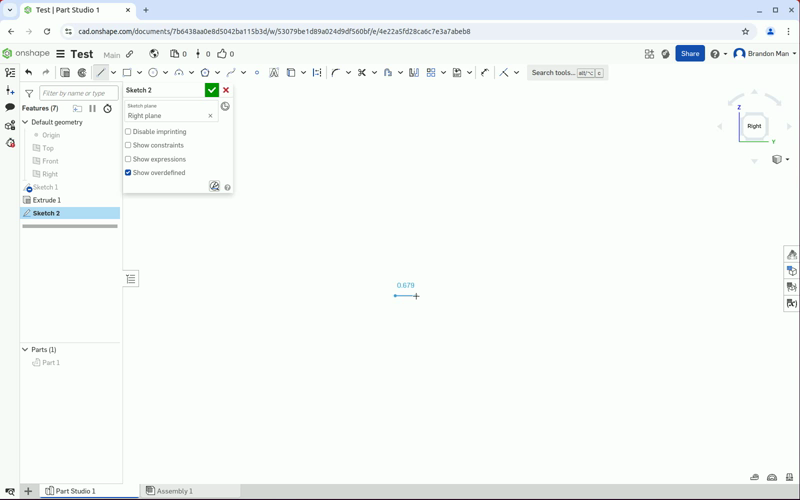
scroll(6)
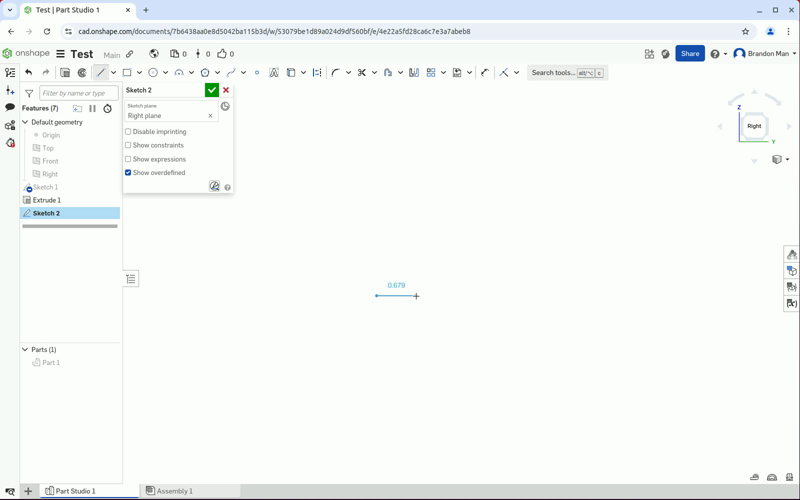
click(416, 295)
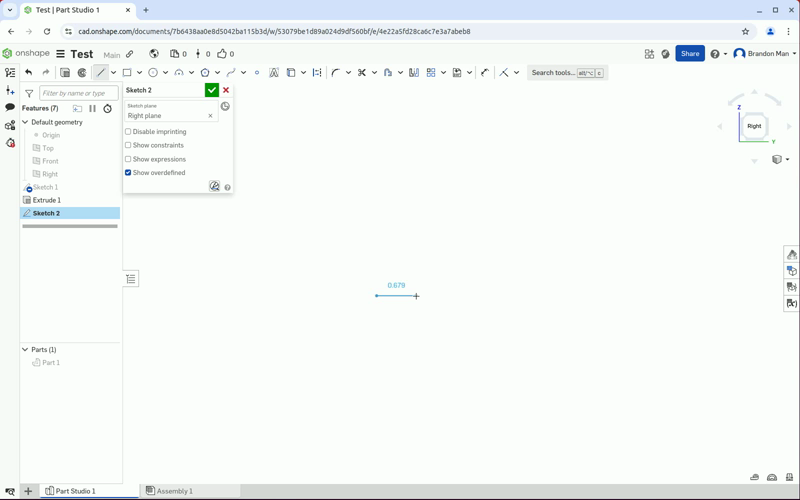
scroll(-6)
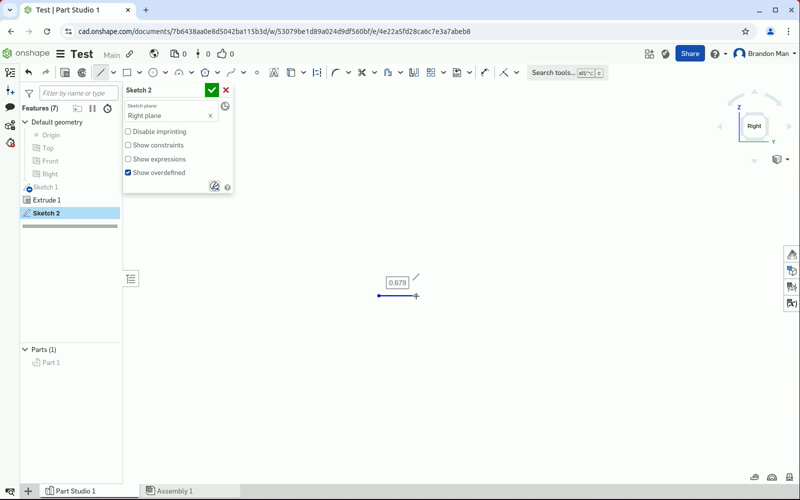
scroll(-6)
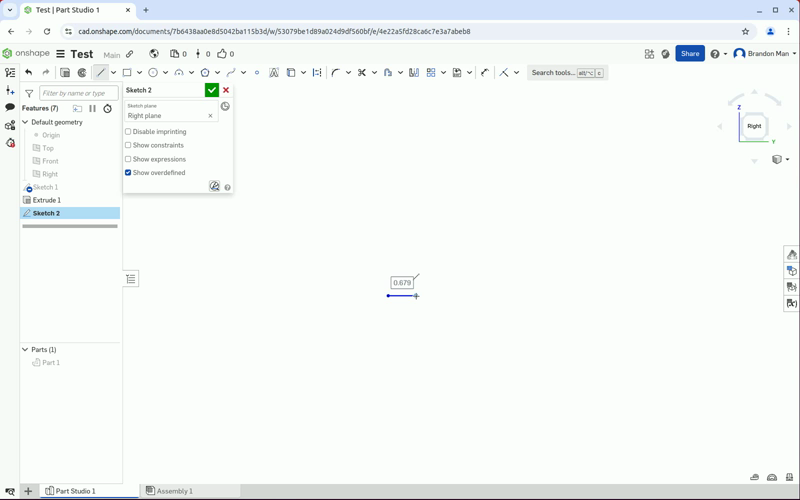
scroll(-6)
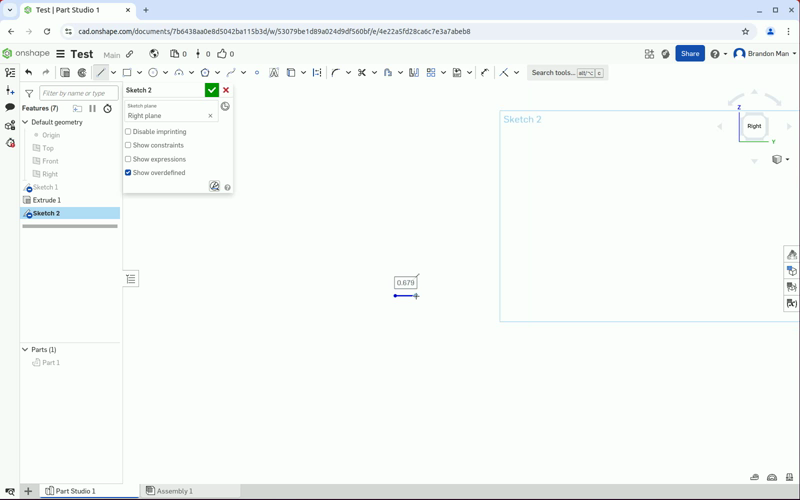
scroll(-6)
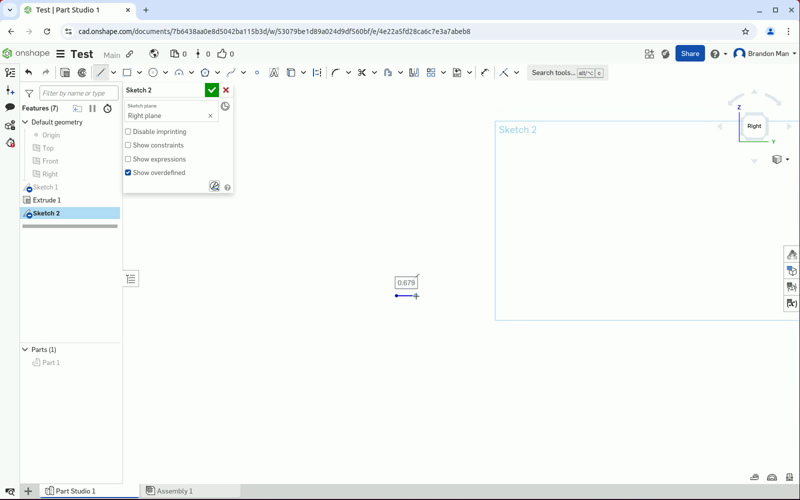
scroll(-6)
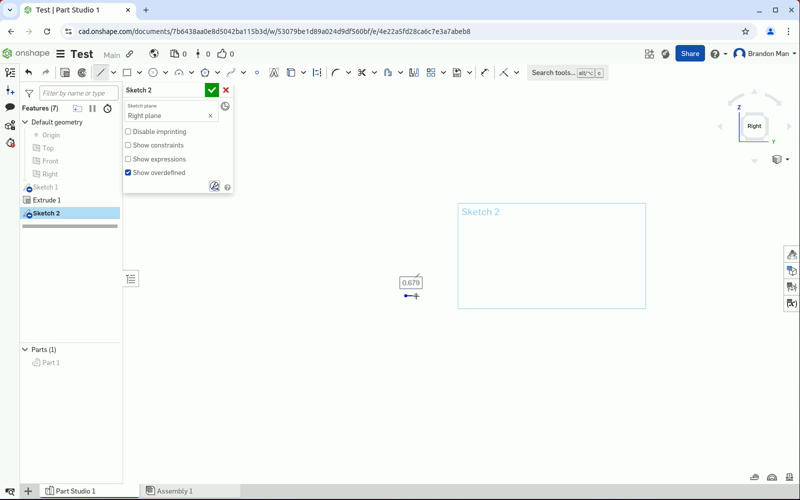
scroll(-6)
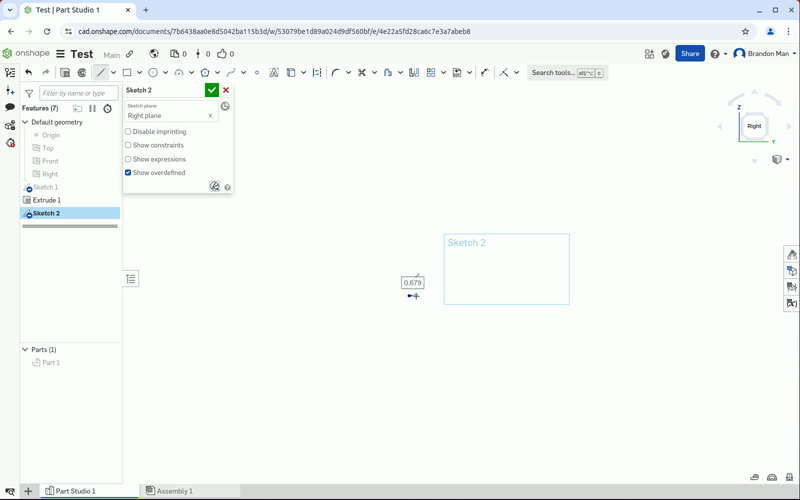
scroll(-6)
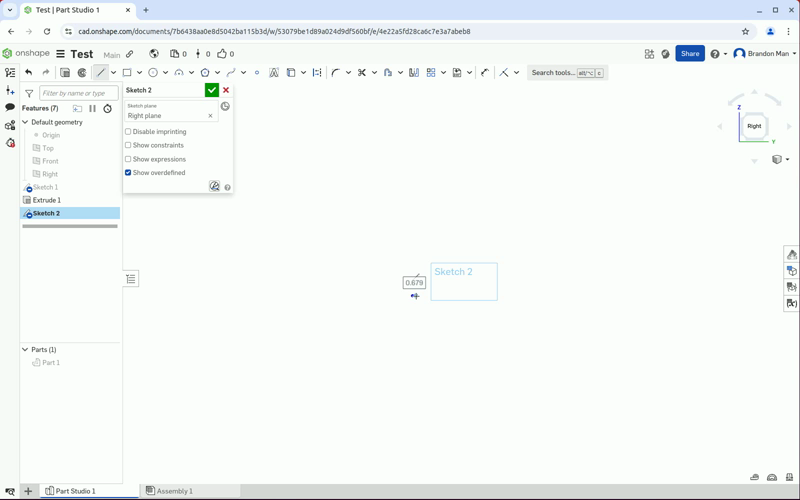
key_up(shift)
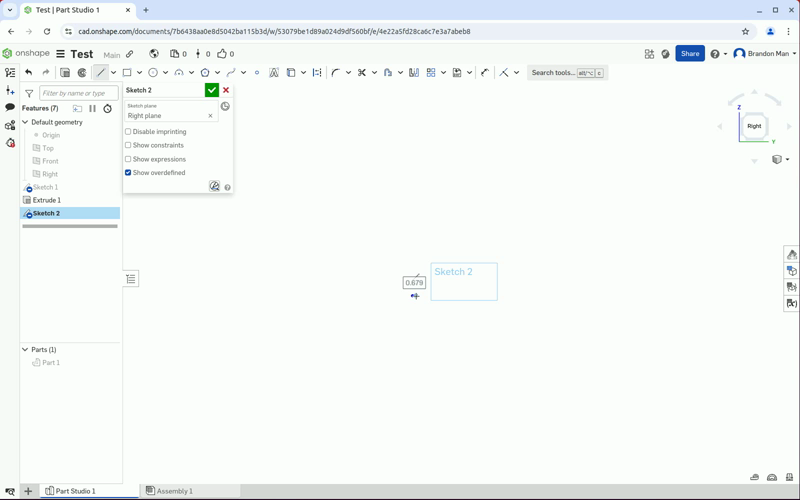
key_down(shift)
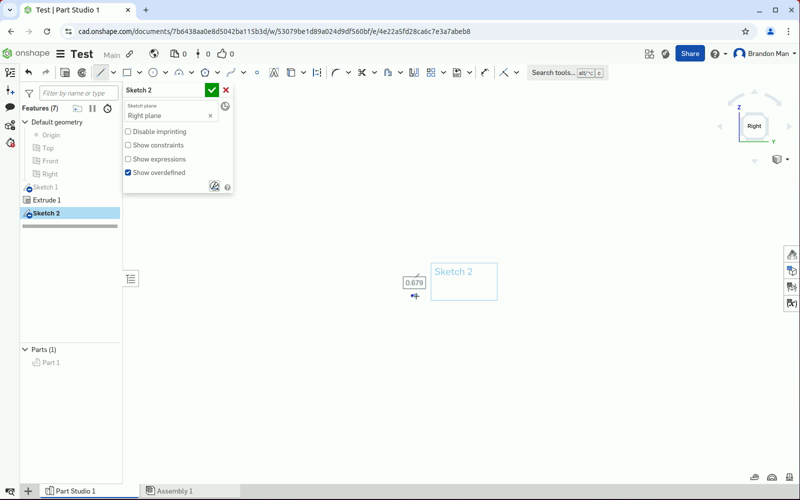
mouse_move(416, 183)
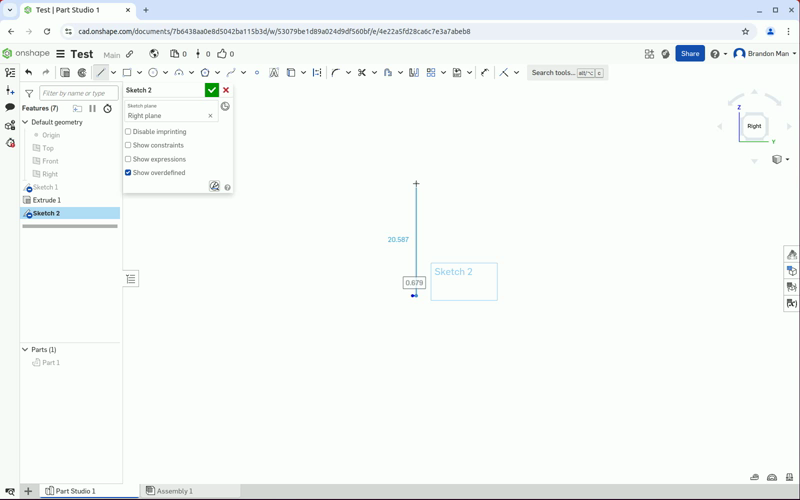
click(416, 183)
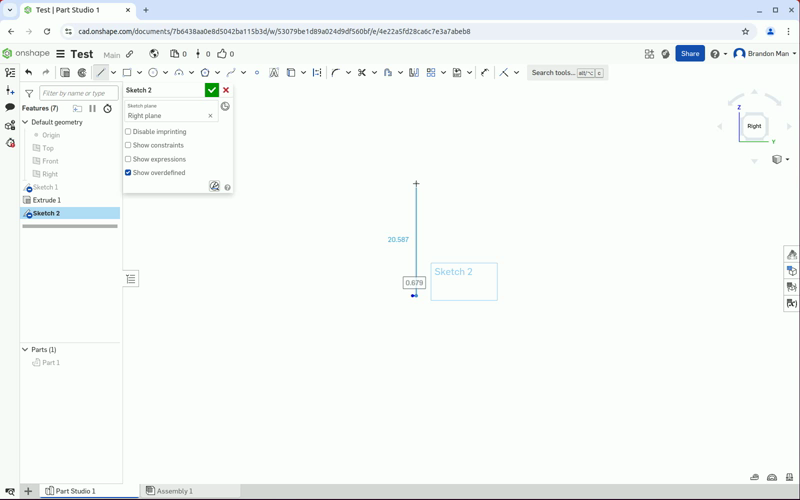
key_up(shift)
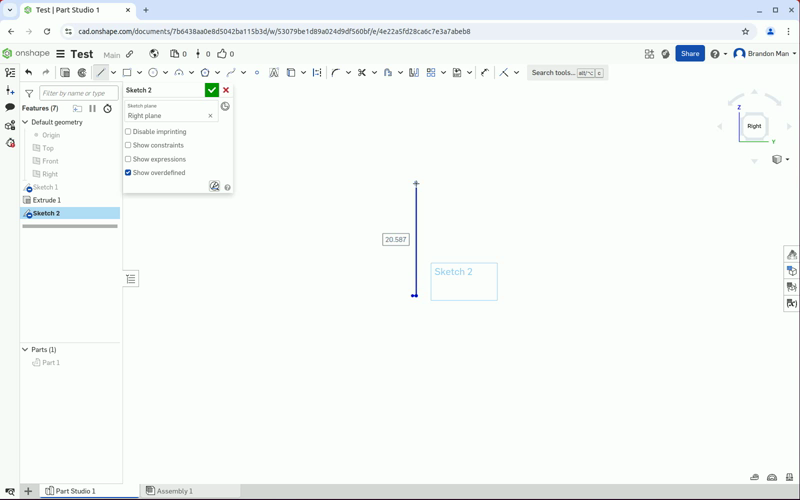
key_down(shift)
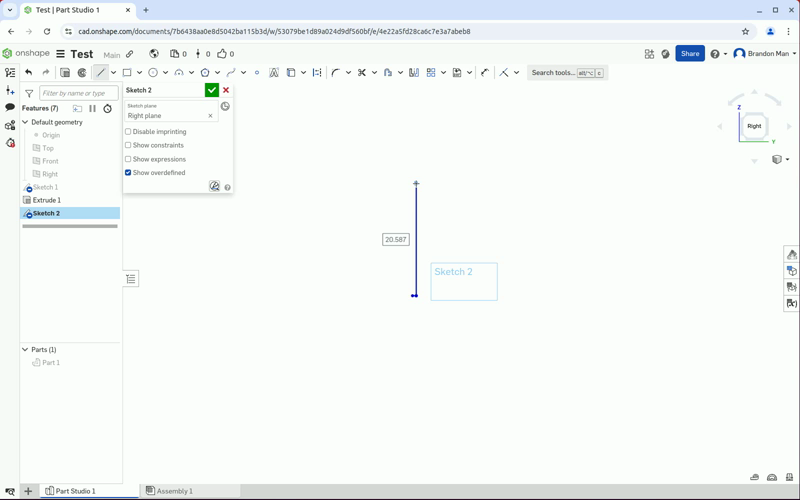
mouse_move(446, 183)
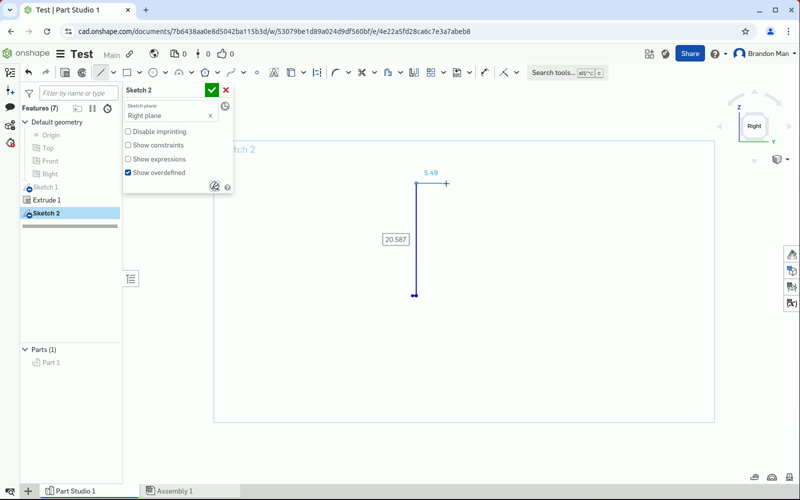
mouse_move(412, 183)
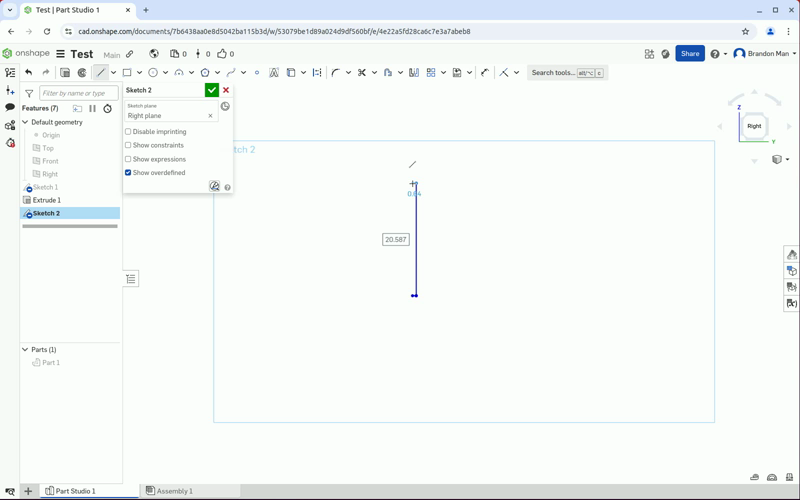
scroll(6)
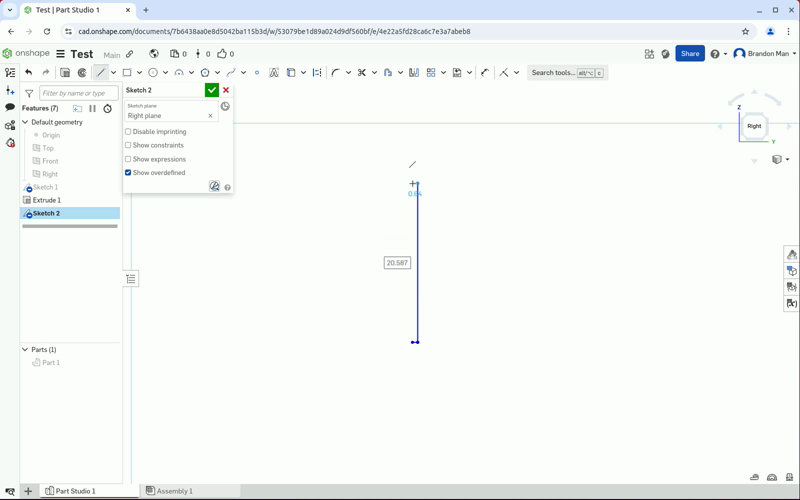
scroll(6)
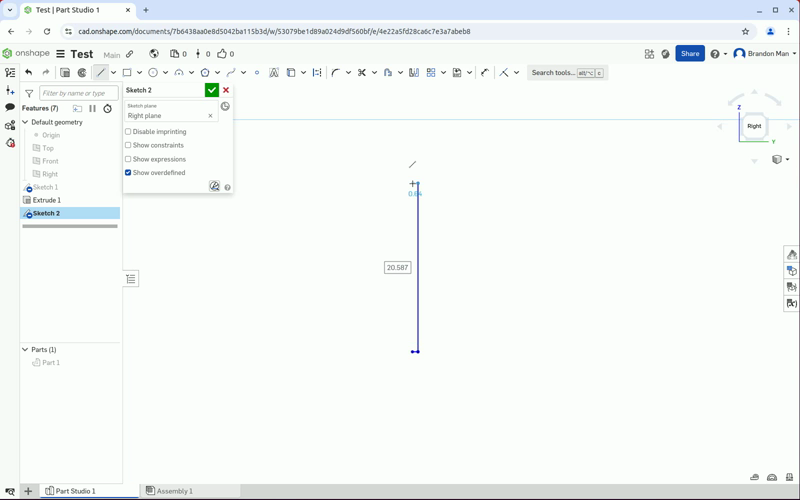
scroll(6)
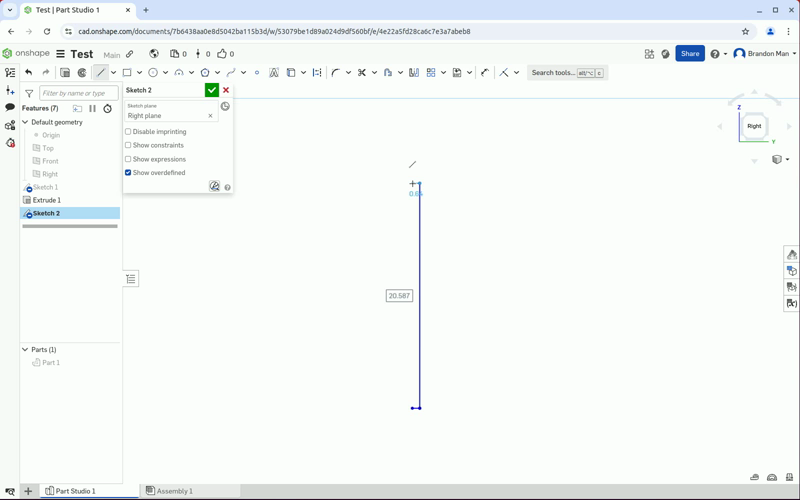
scroll(6)
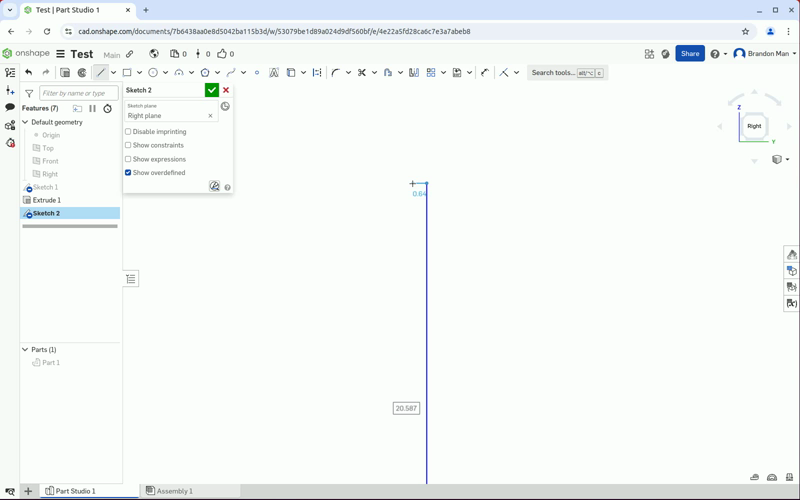
scroll(6)
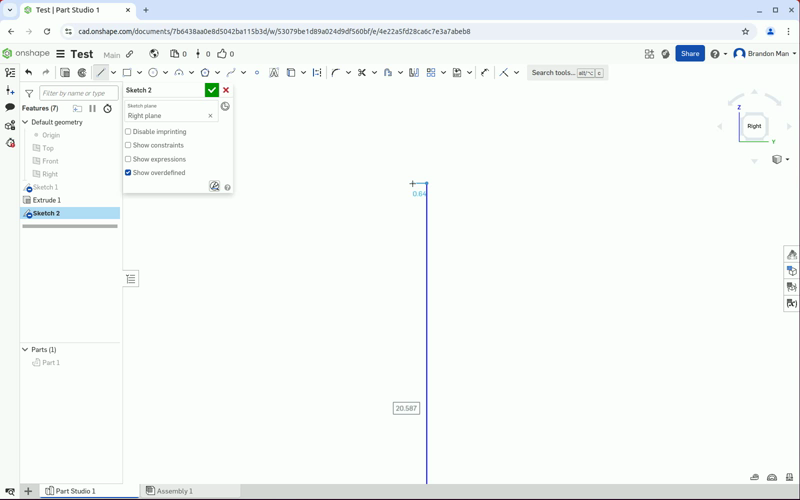
scroll(6)
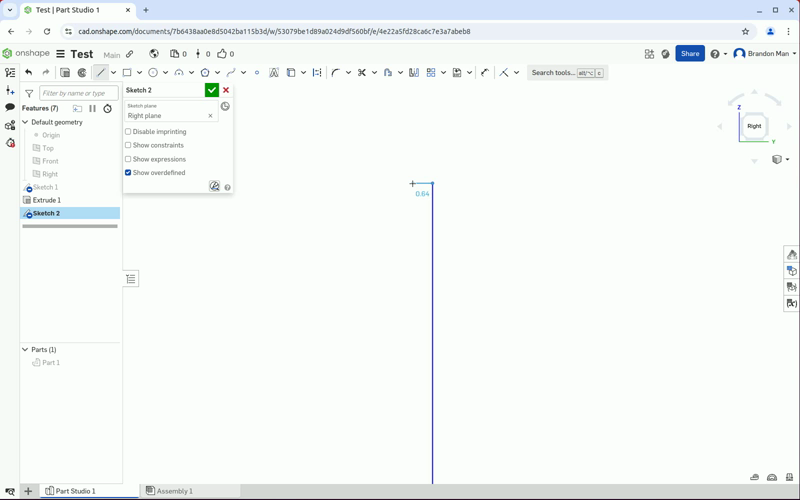
scroll(6)
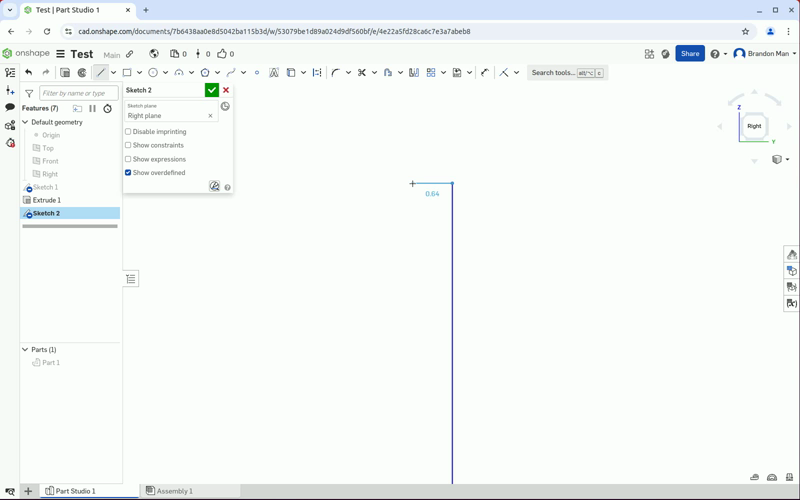
click(412, 183)
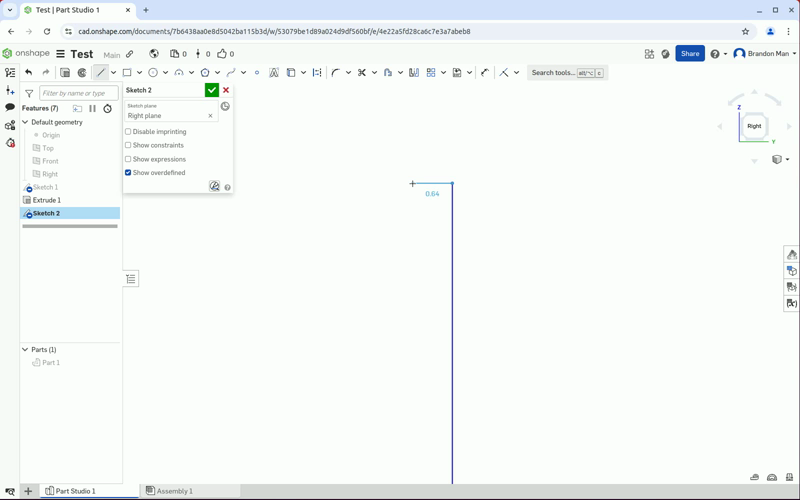
scroll(-6)
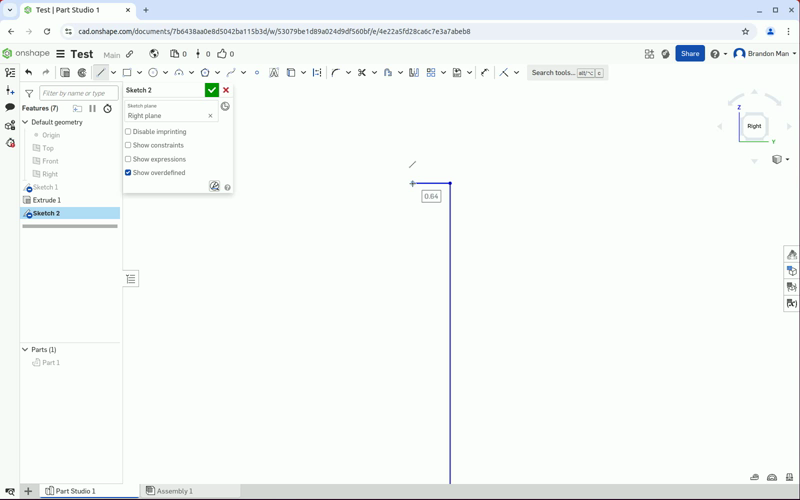
scroll(-6)
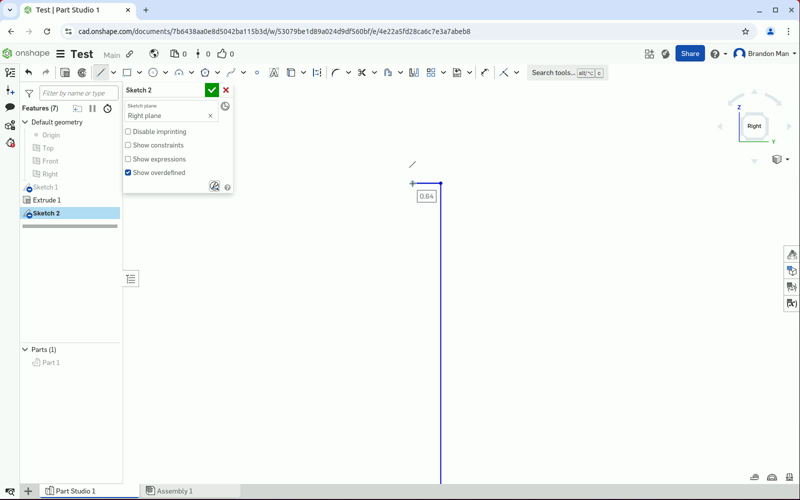
scroll(-6)
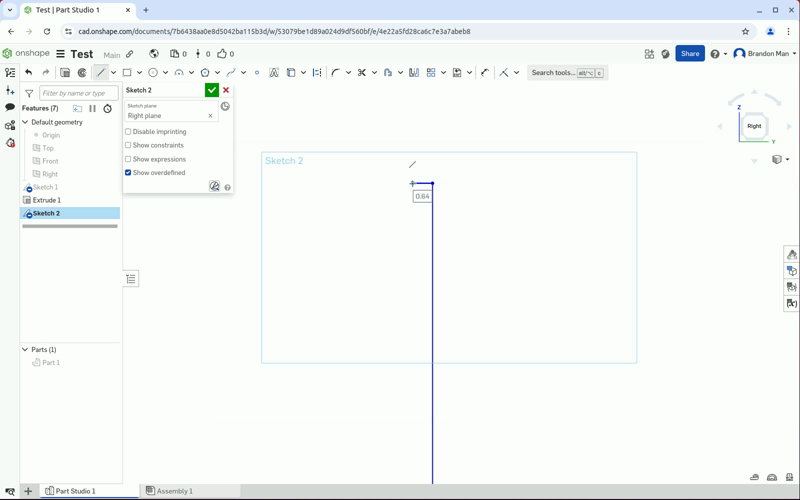
scroll(-6)
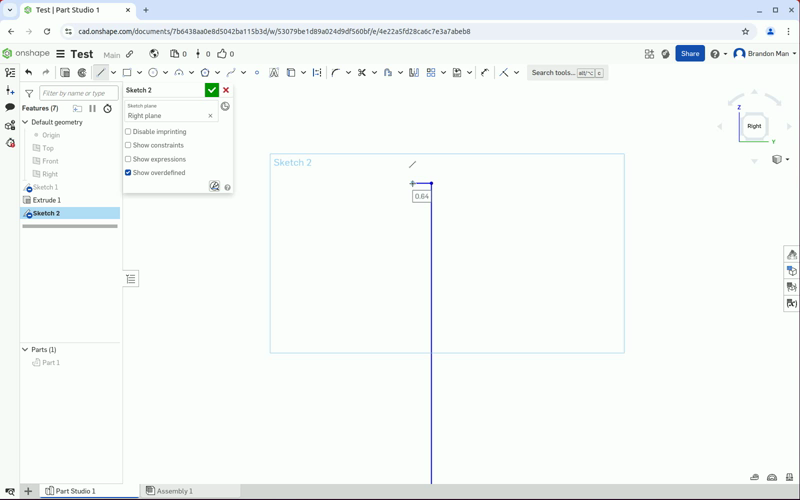
scroll(-6)
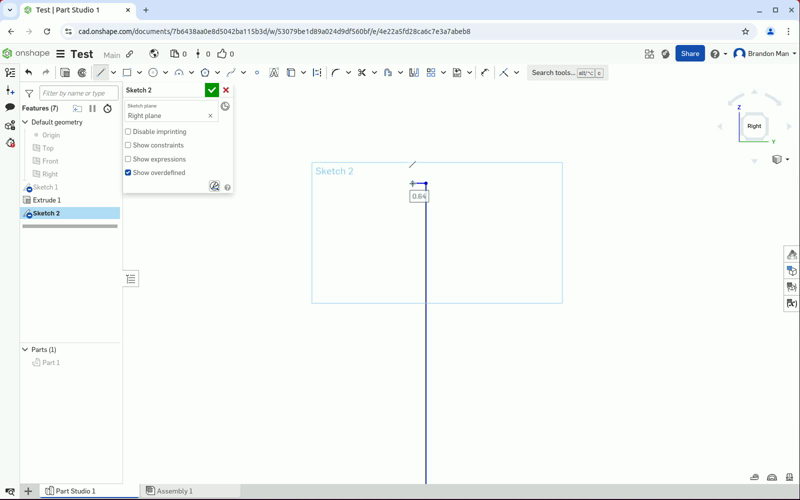
scroll(-6)
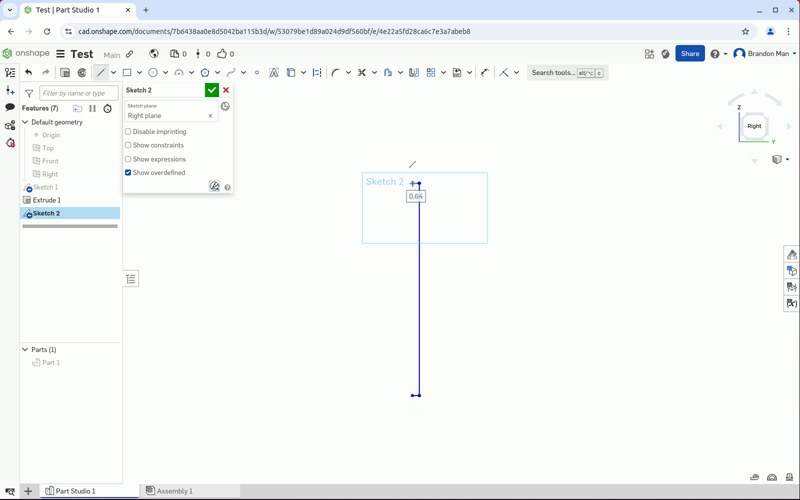
scroll(-6)
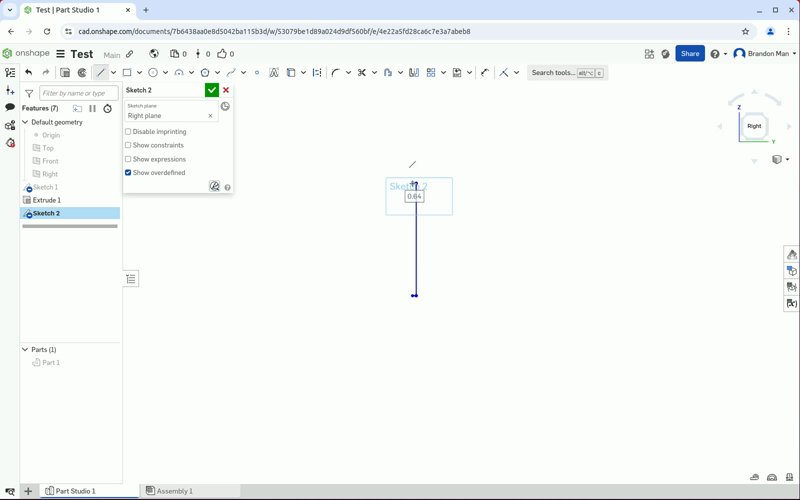
key_up(shift)
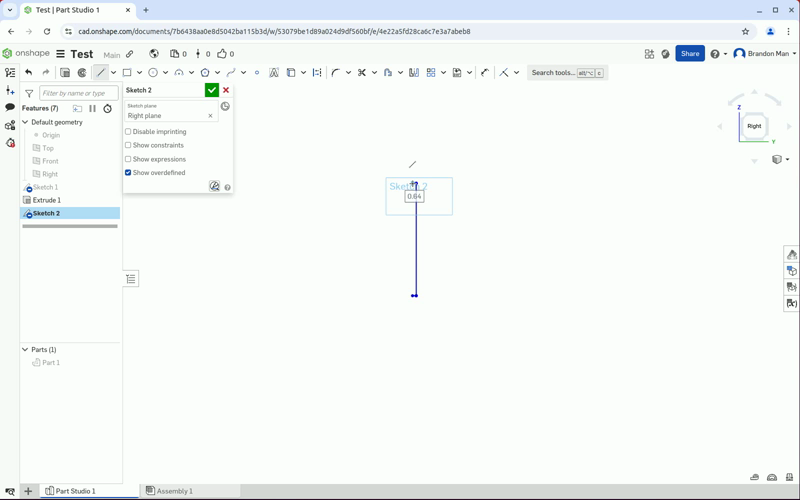
key_down(shift)
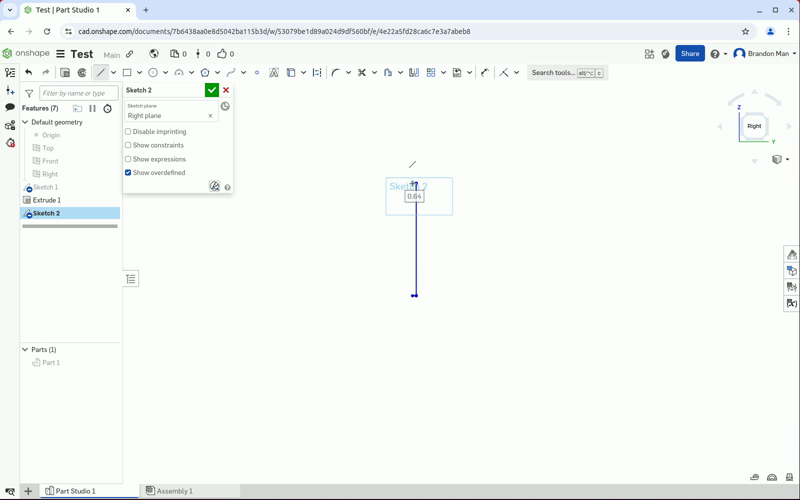
mouse_move(412, 295)
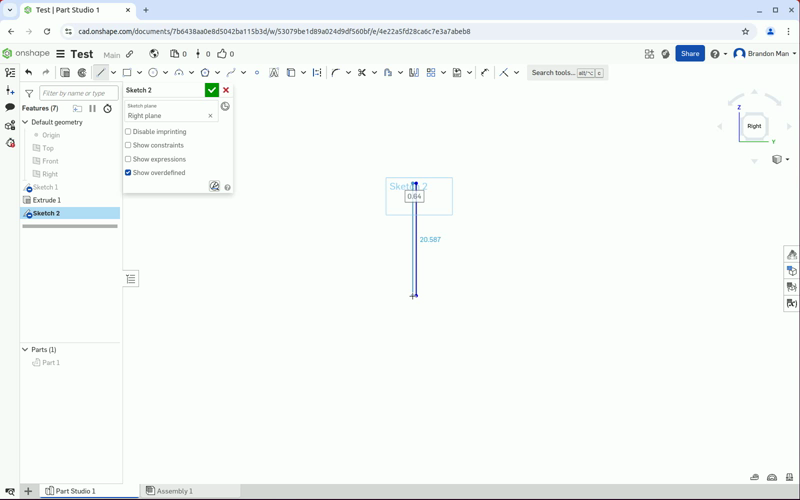
scroll(6)
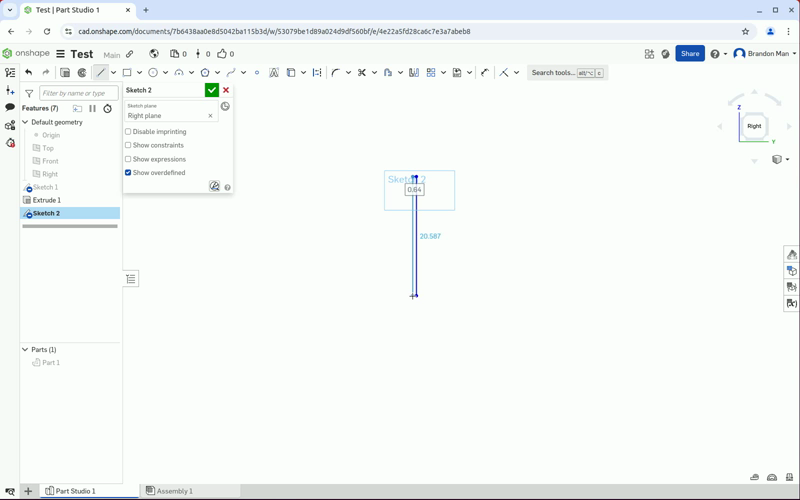
scroll(6)
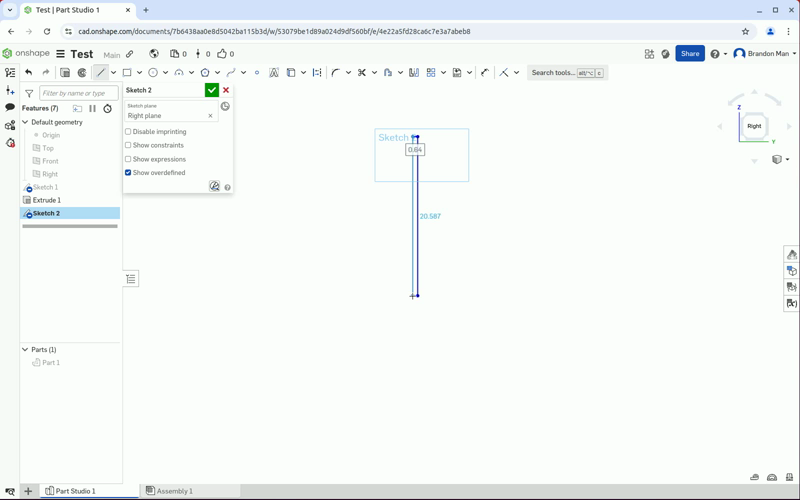
scroll(6)
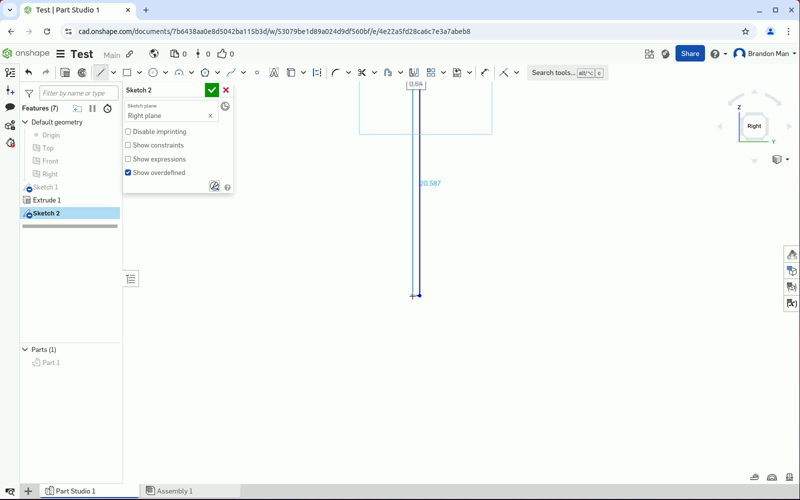
scroll(6)
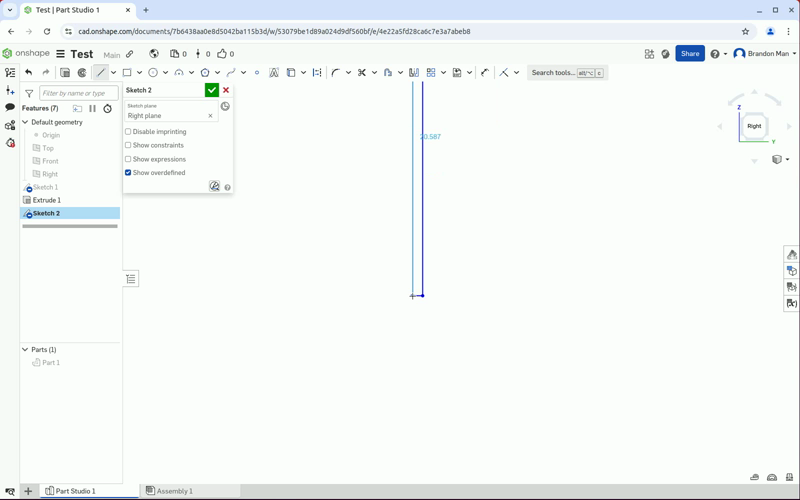
scroll(6)
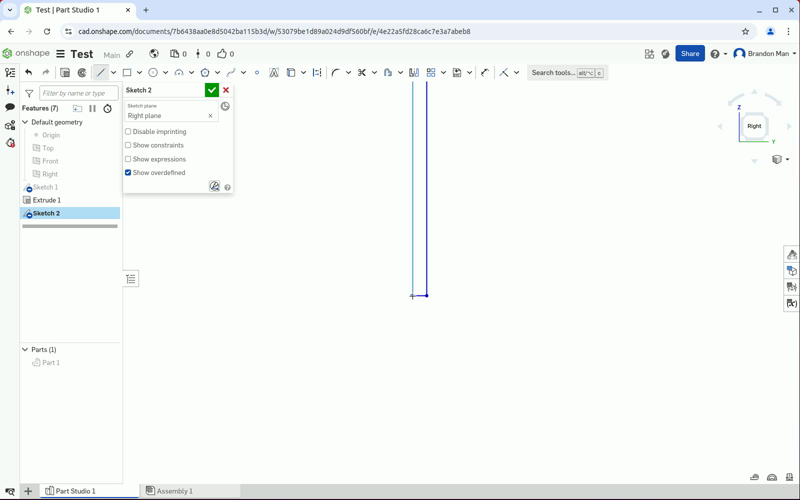
scroll(6)
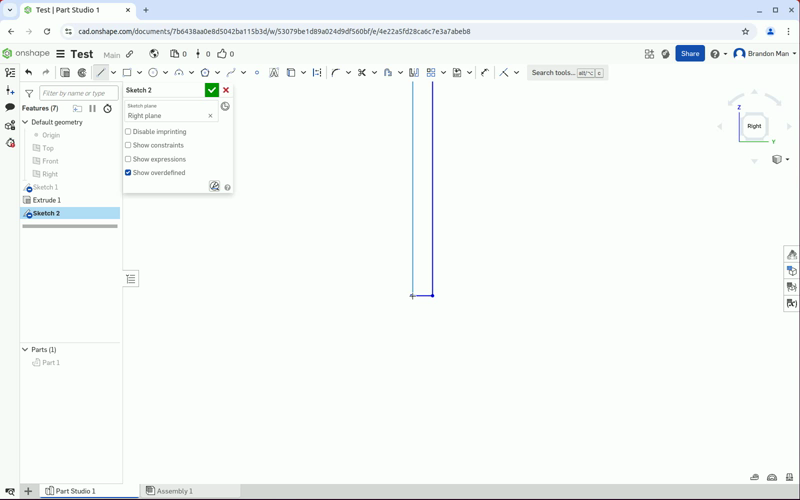
scroll(6)
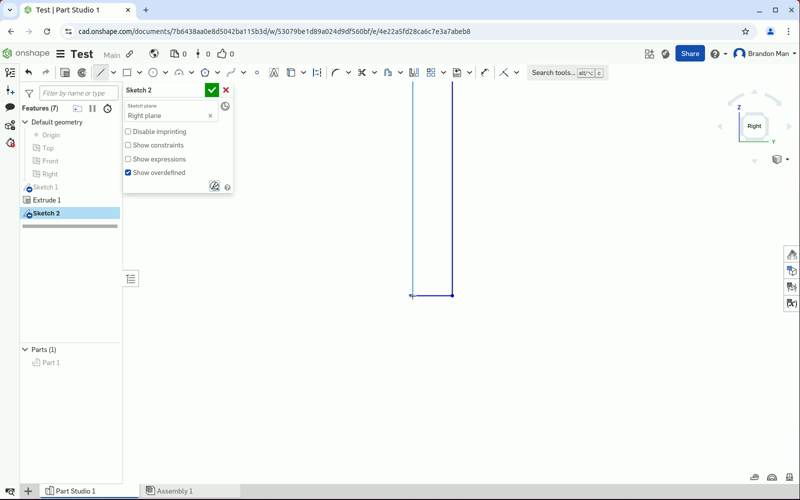
key_up(shift)
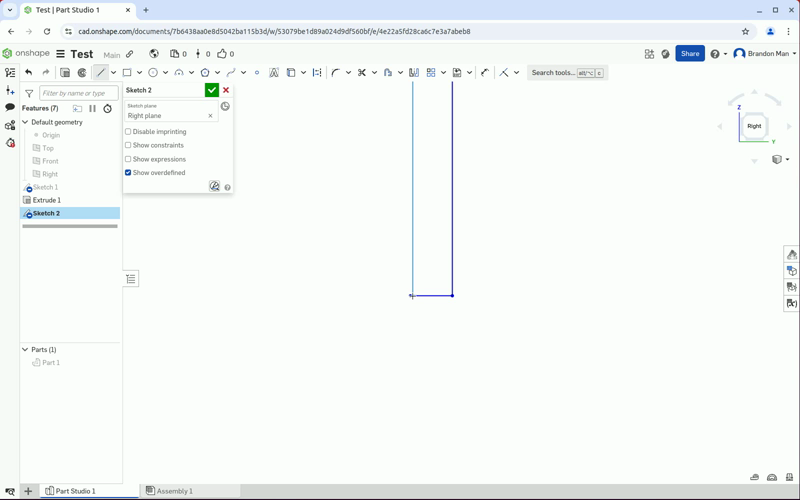
click(412, 295)
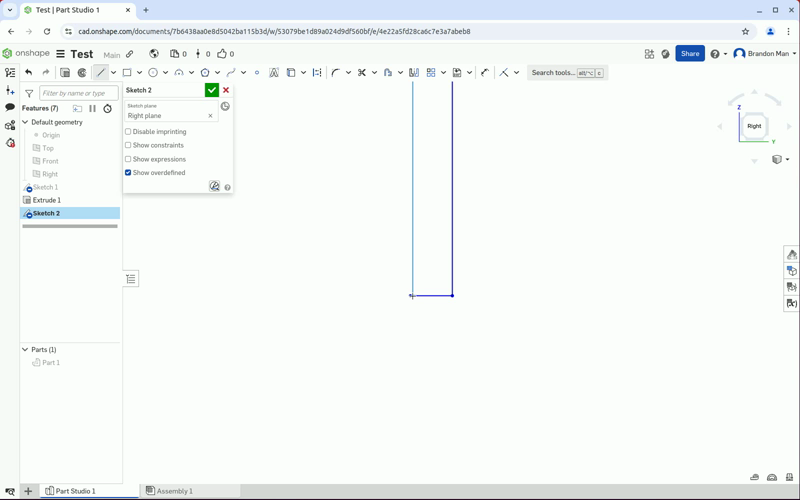
scroll(-6)
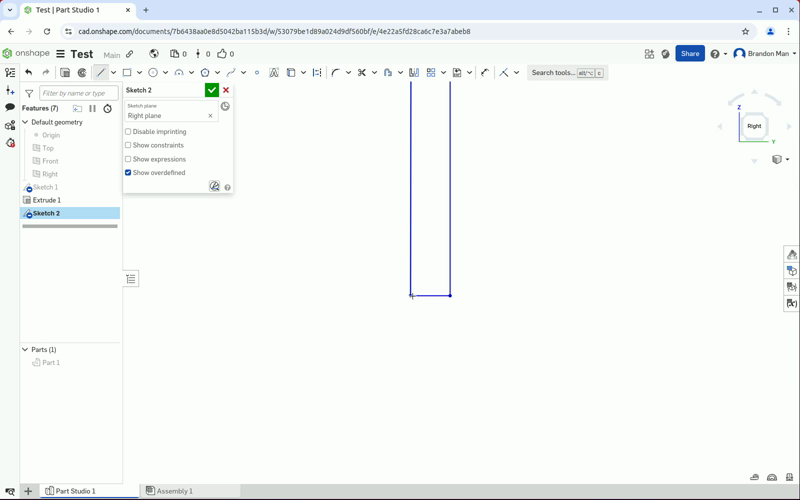
scroll(-6)
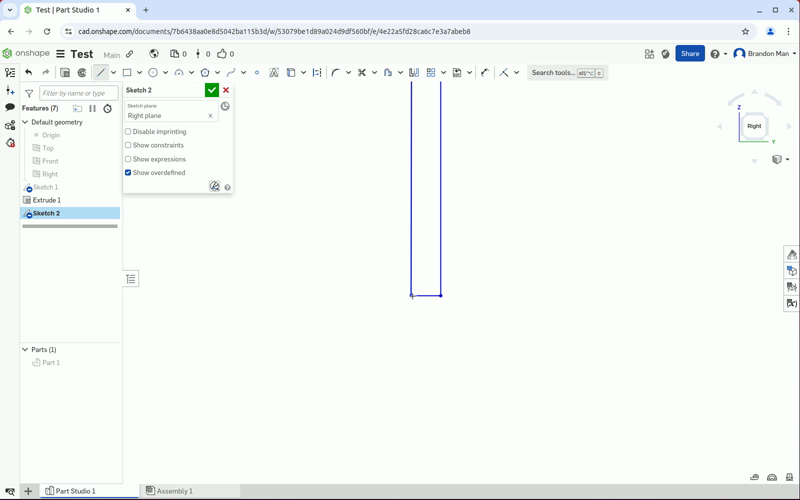
scroll(-6)
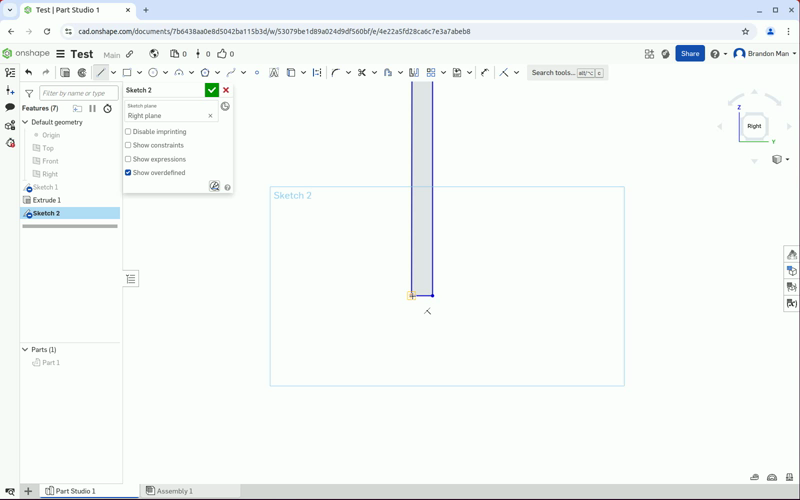
scroll(-6)
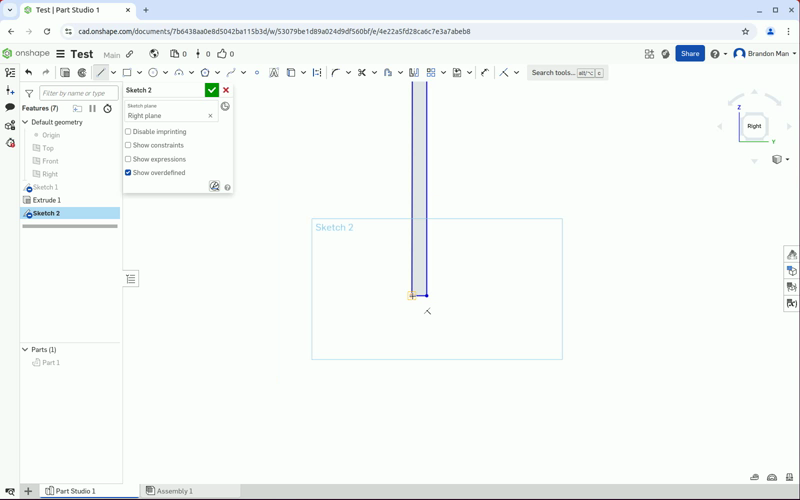
scroll(-6)
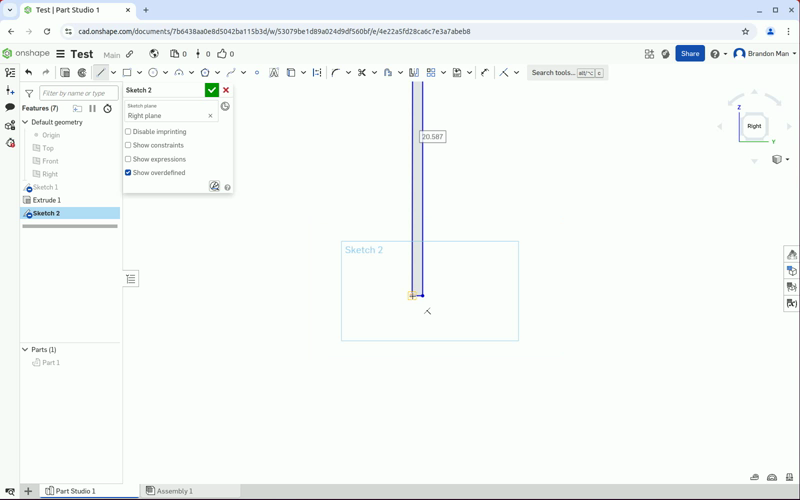
scroll(-6)
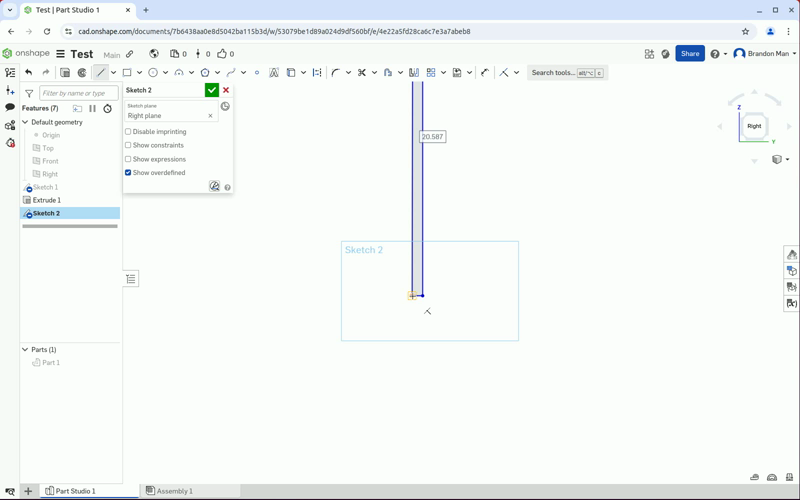
scroll(-6)
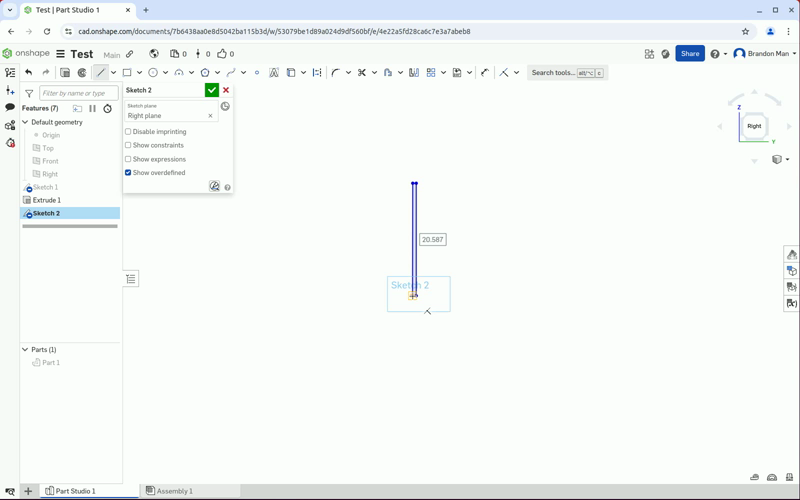
key(esc)
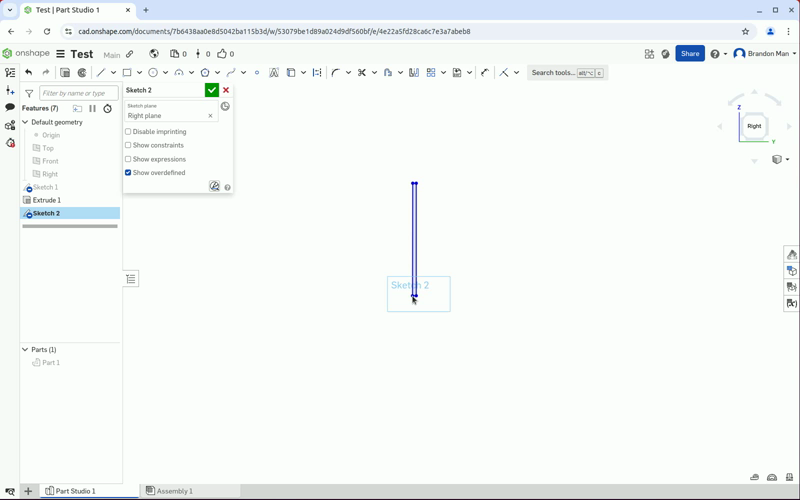
mouse_move(414, 261)
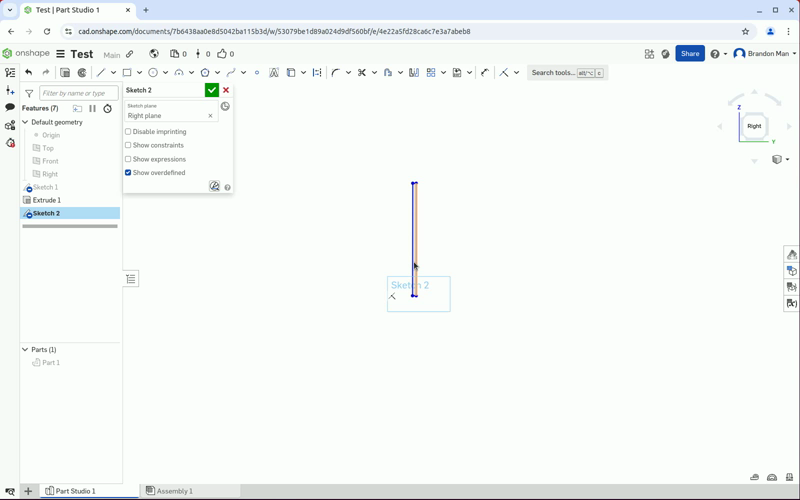
scroll(6)
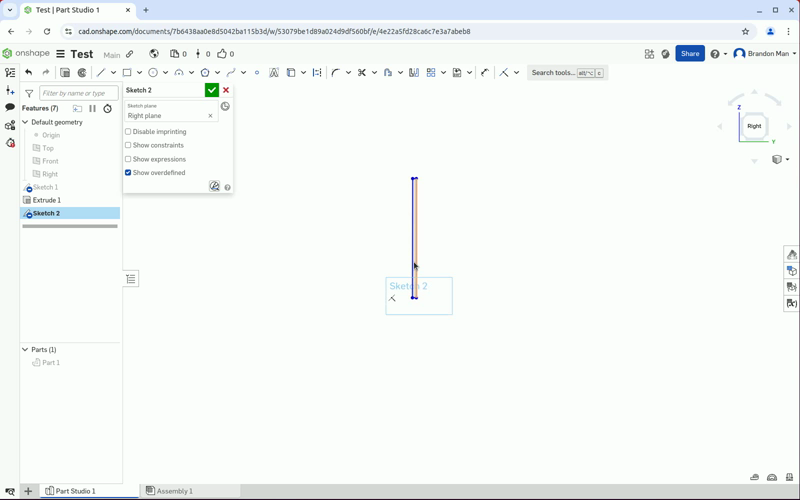
scroll(6)
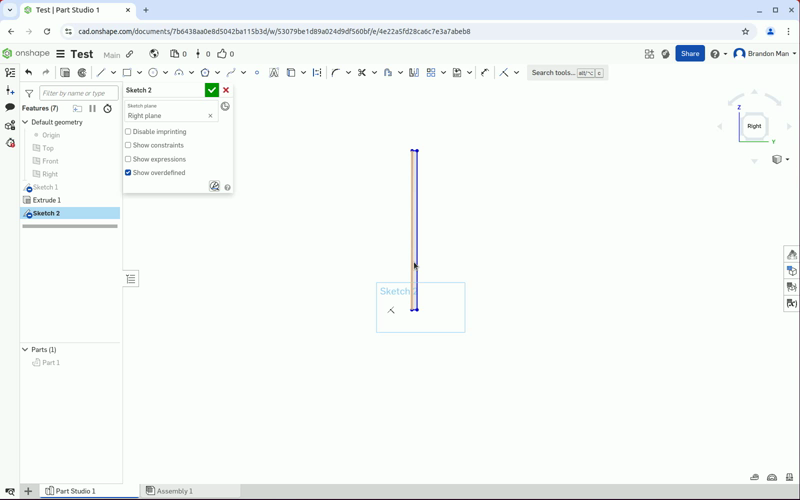
scroll(6)
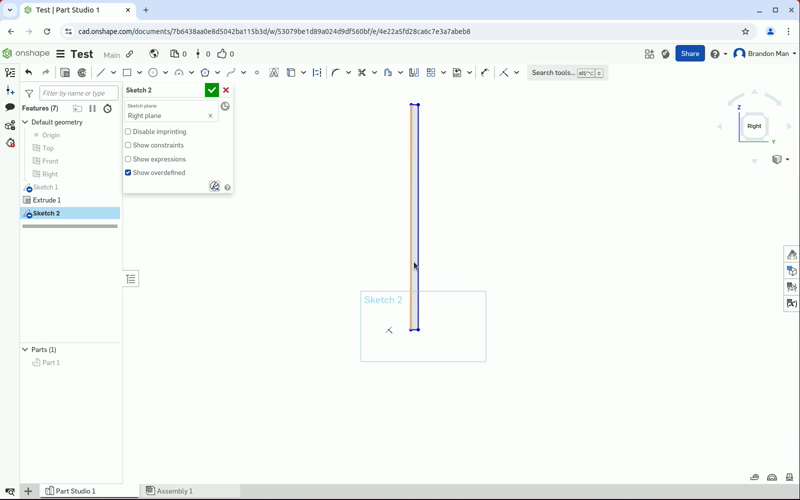
scroll(6)
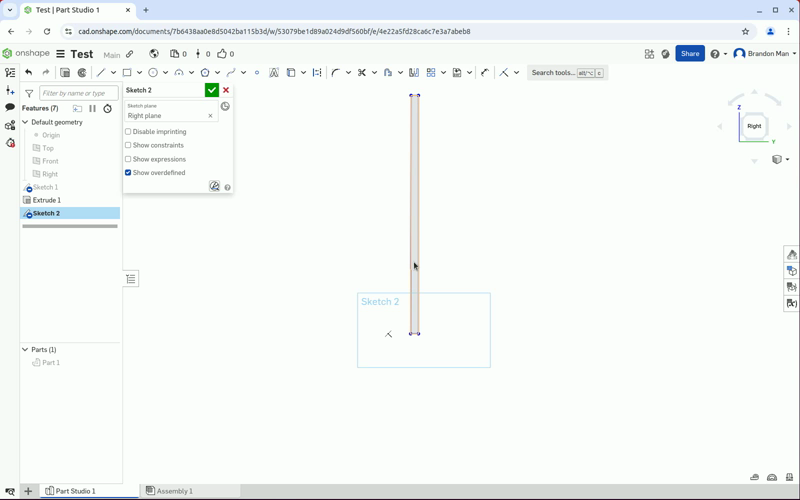
scroll(6)
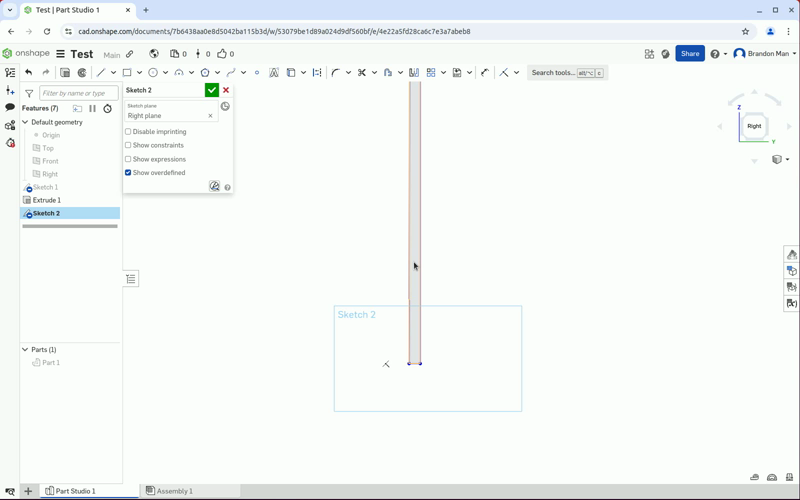
scroll(6)
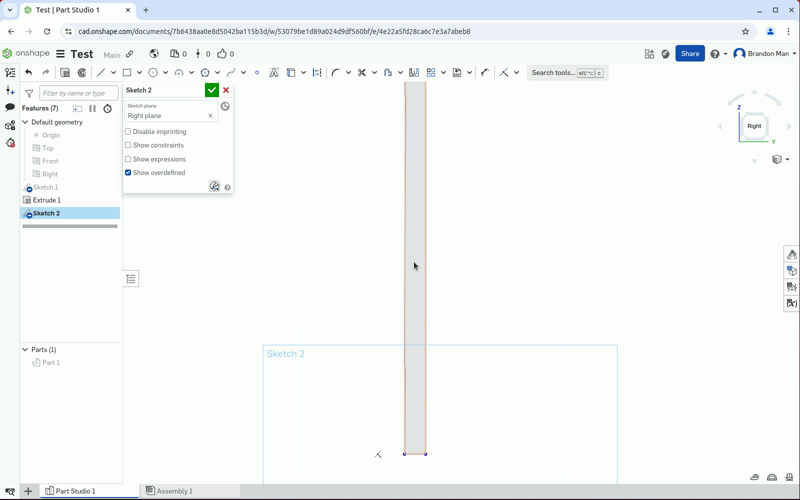
scroll(6)
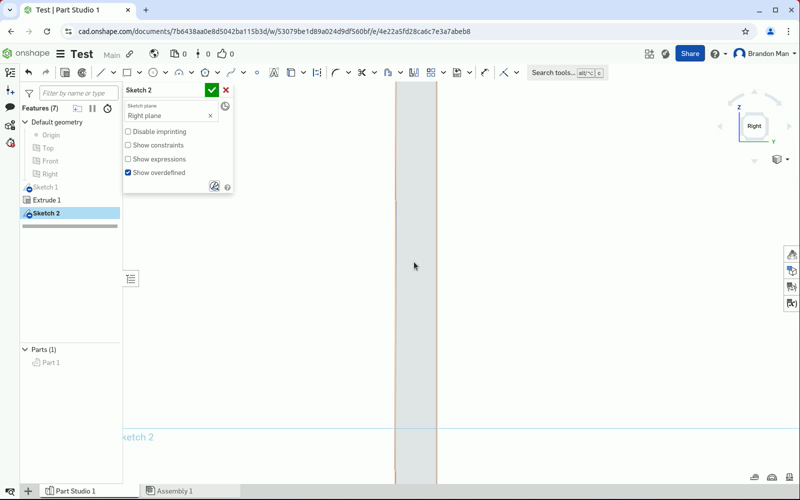
click(414, 261)
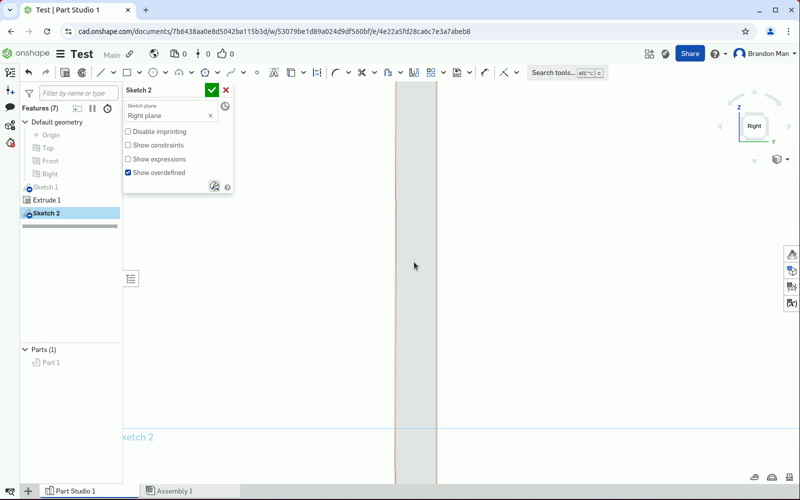
scroll(-6)
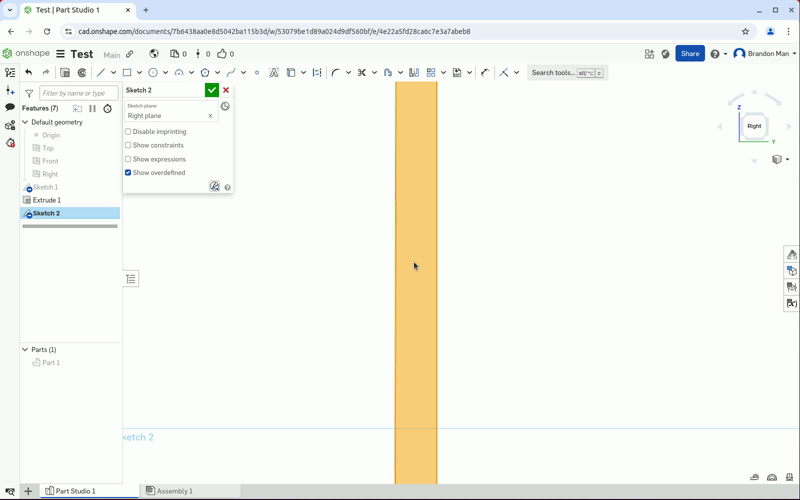
scroll(-6)
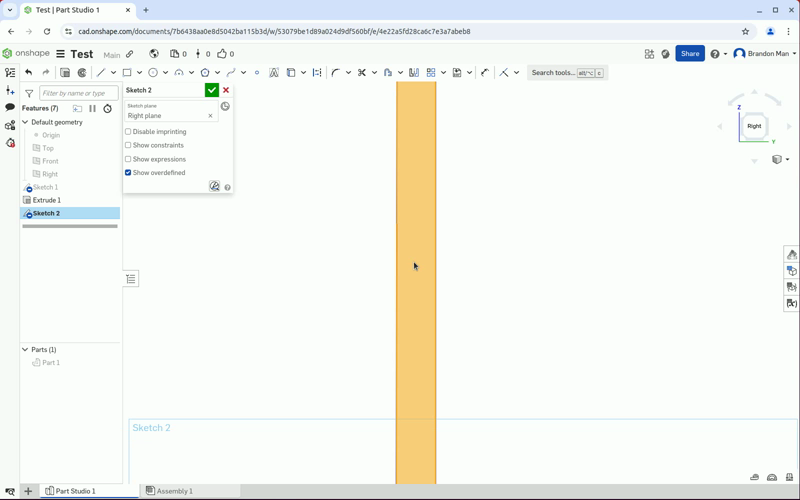
scroll(-6)
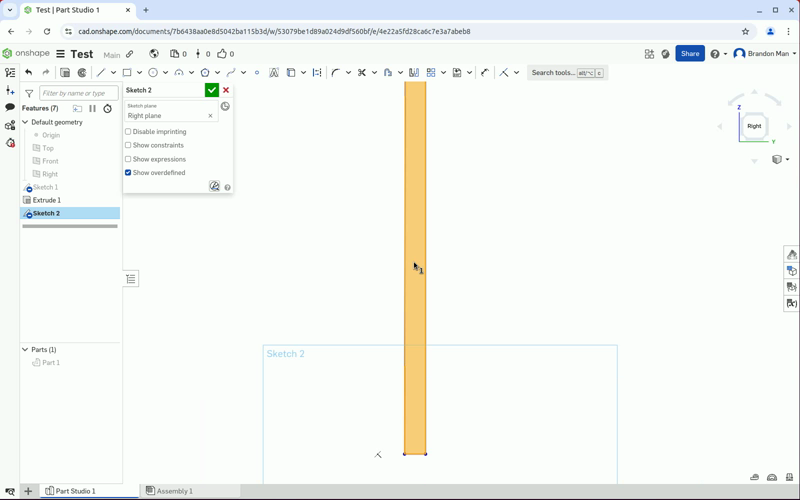
scroll(-6)
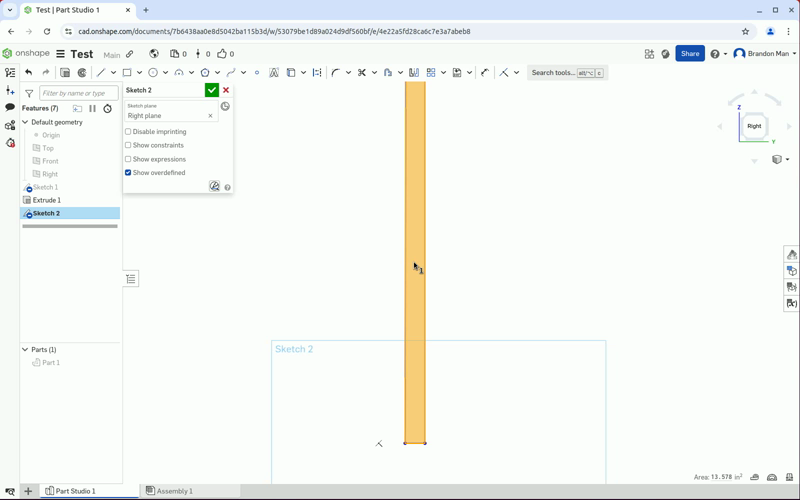
scroll(-6)
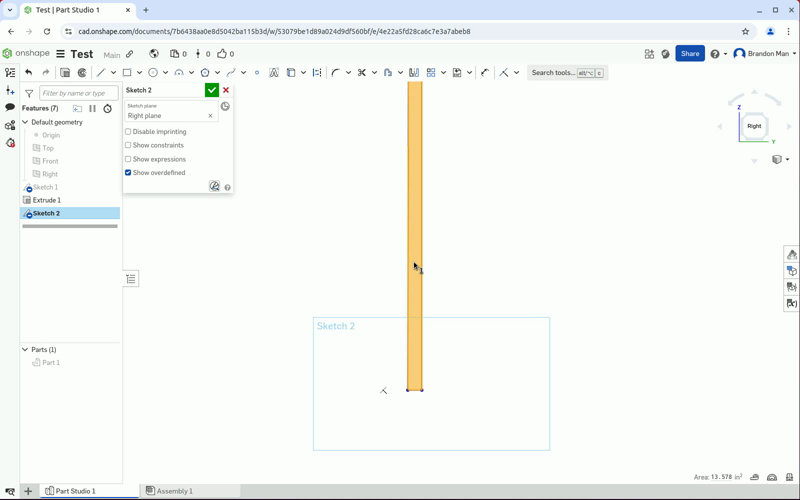
scroll(-6)
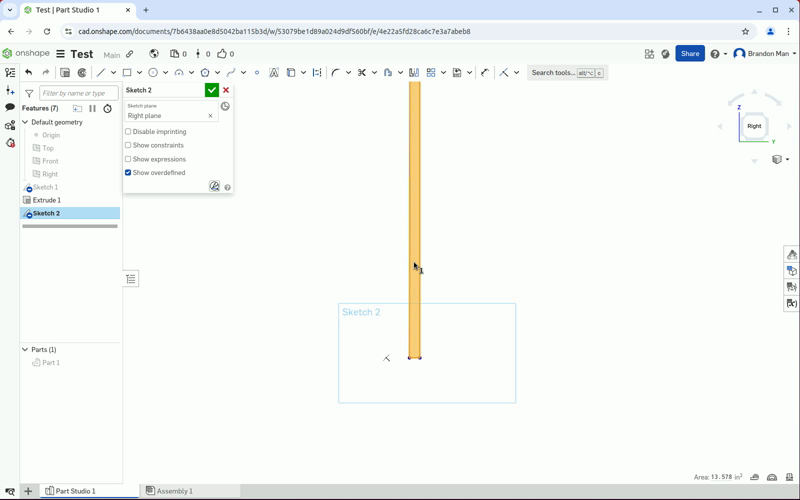
scroll(-6)
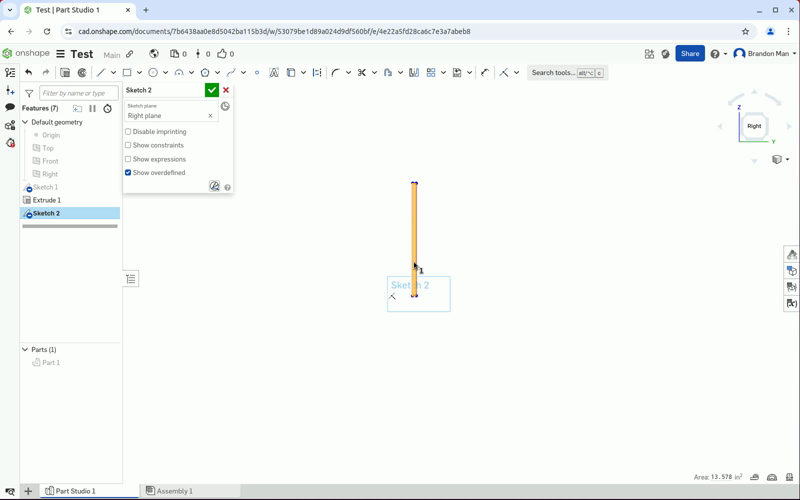
mouse_move(73, 352)
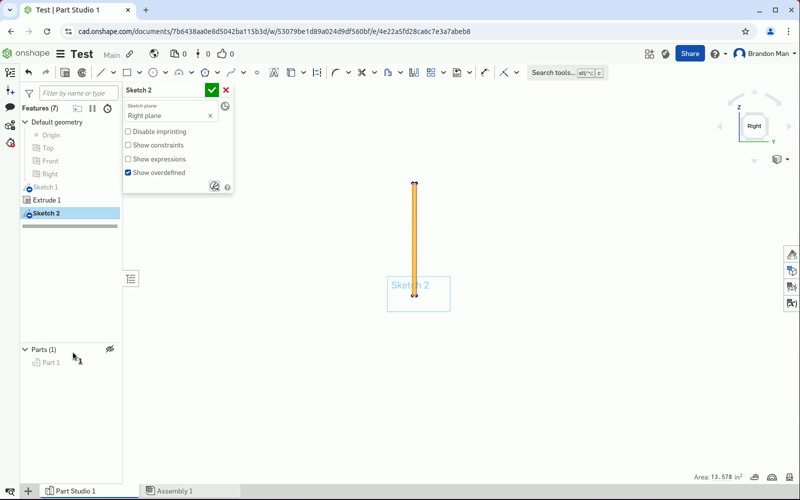
key(shift+y)
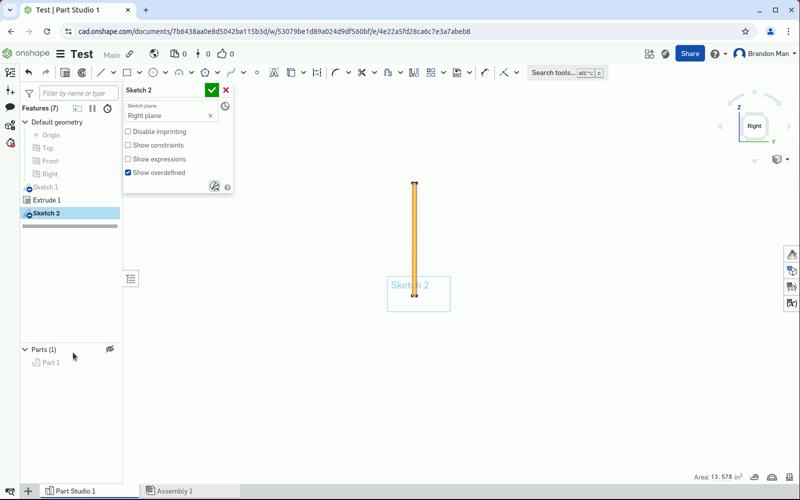
key(shift+e)
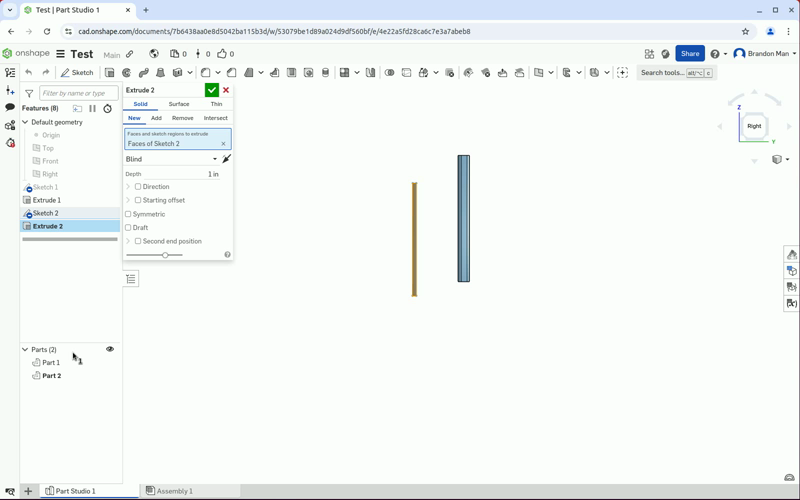
mouse_move(143, 106)
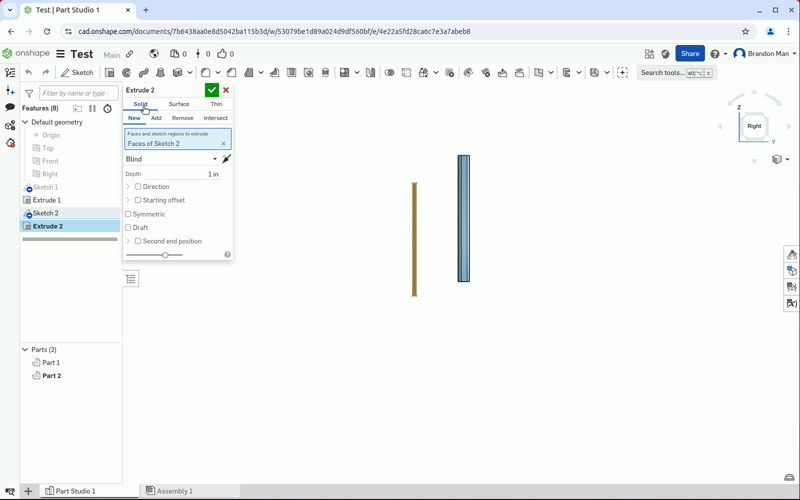
click(143, 106)
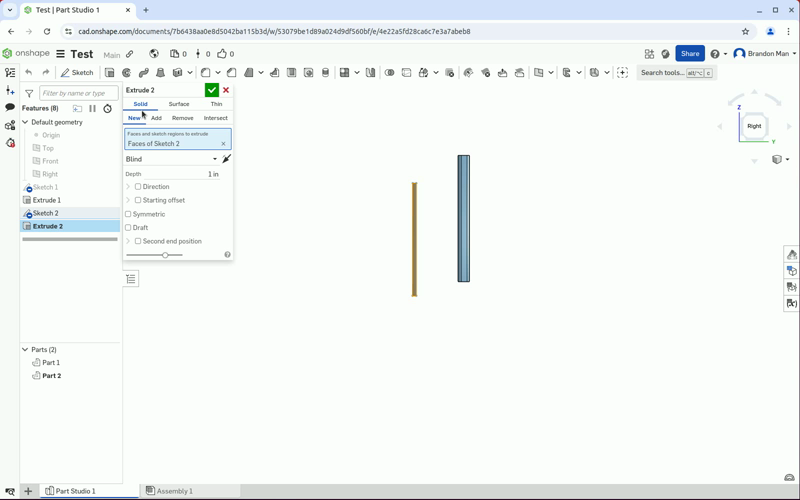
mouse_move(137, 120)
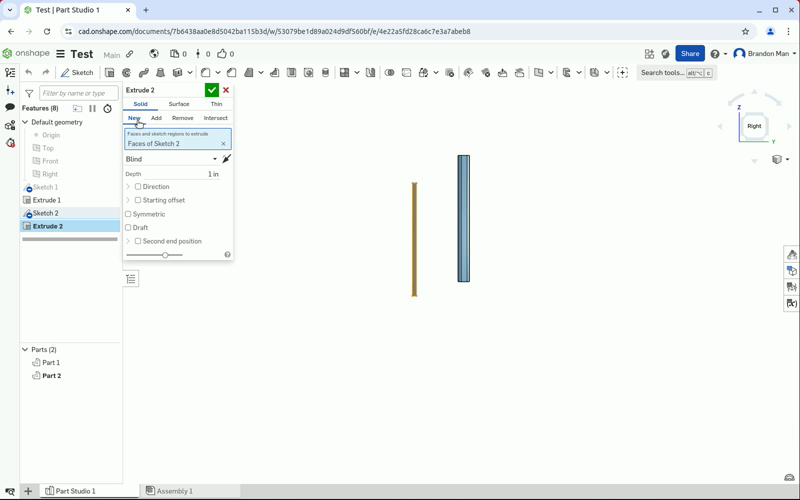
click(137, 120)
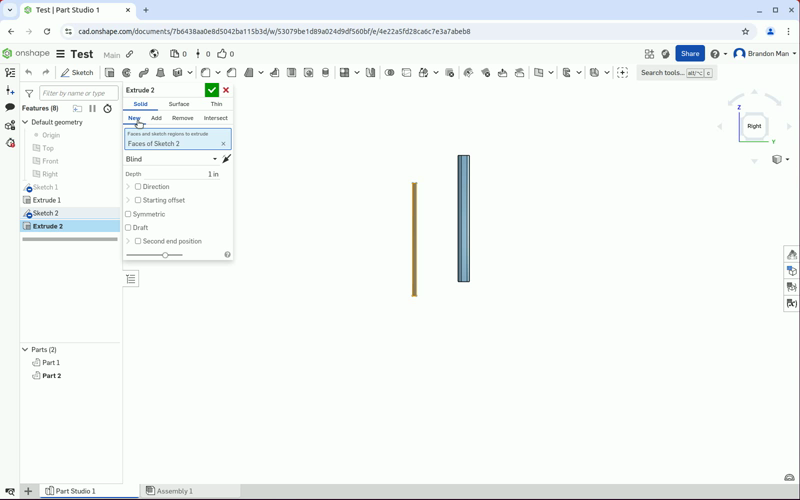
key(tab, 4)
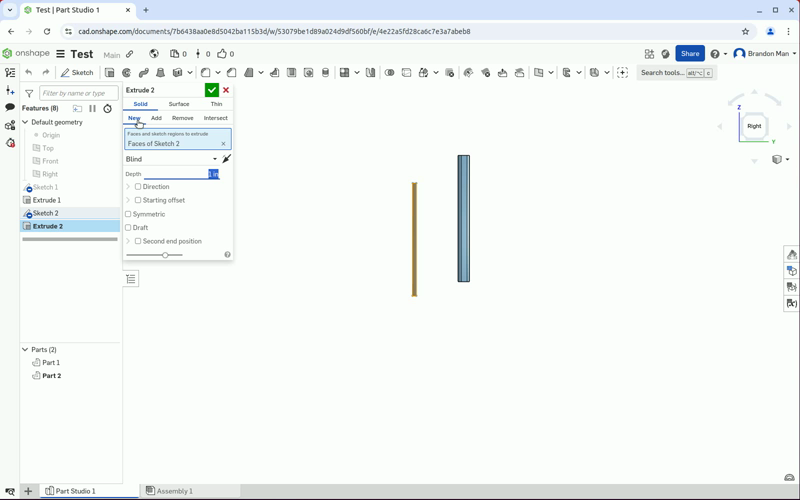
text(-0.241)
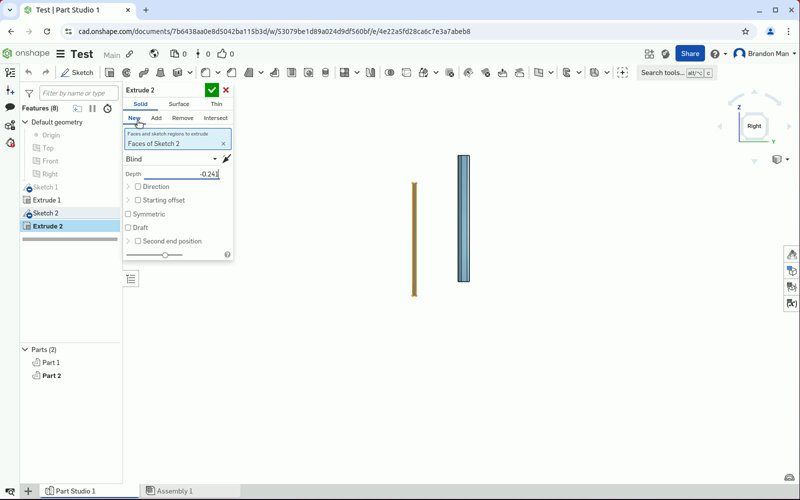
key(enter)
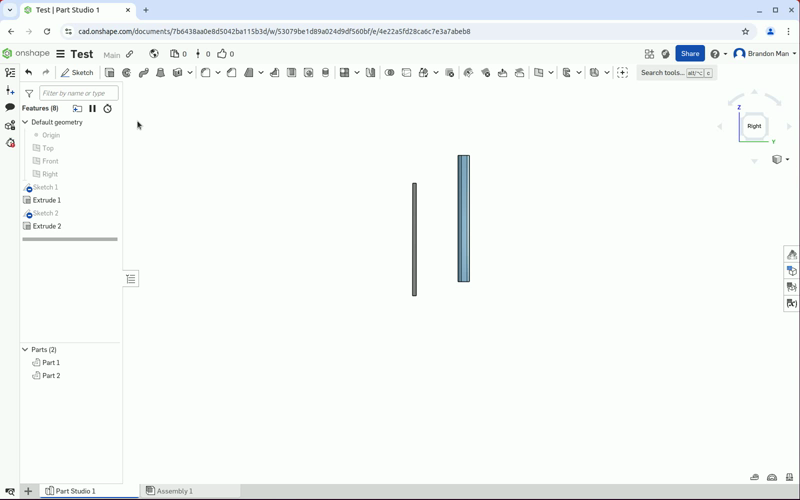
key(shift+h)
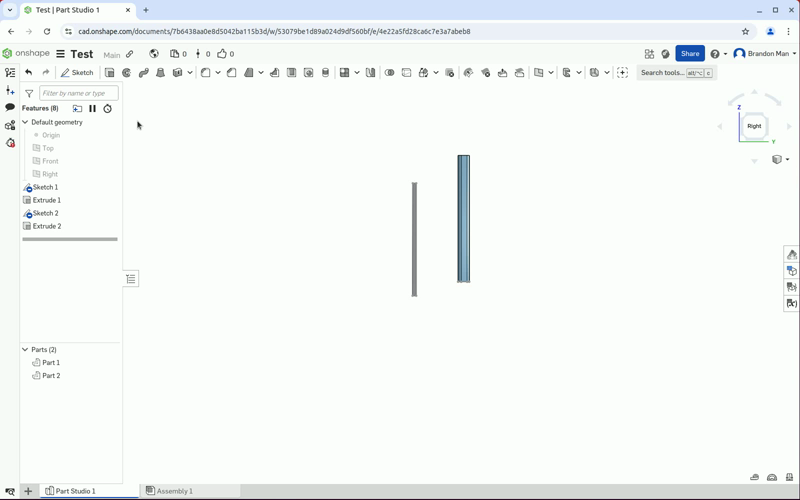
key(shift+h)
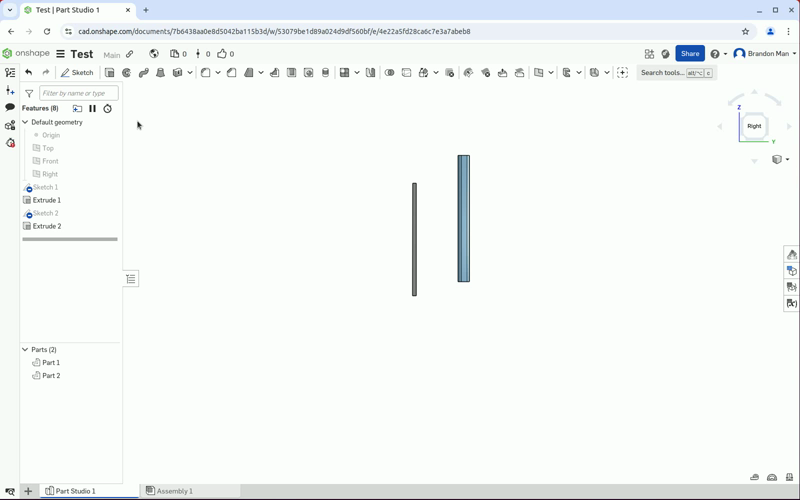
mouse_move(73, 189)
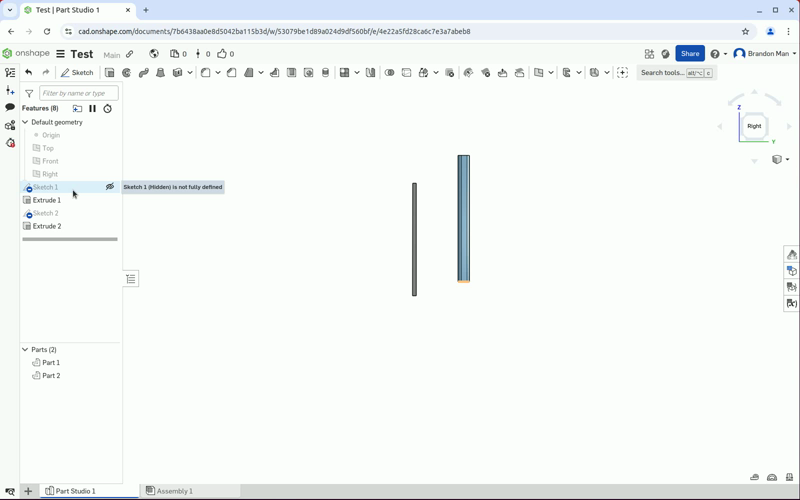
click(73, 189)
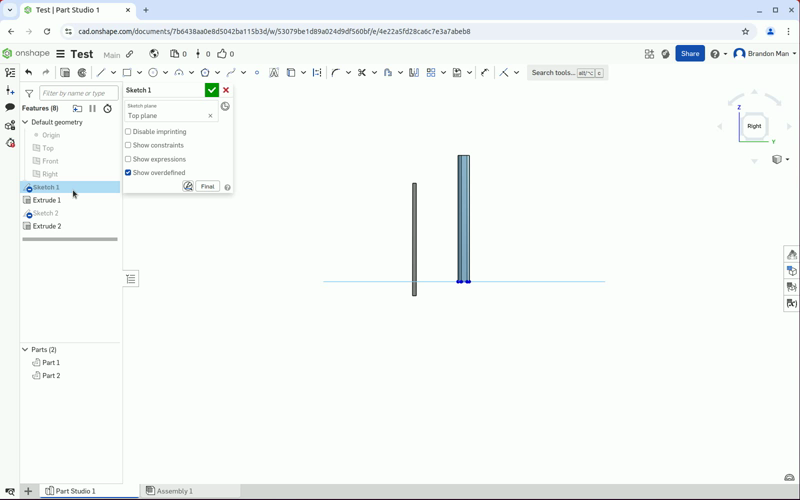
mouse_move(229, 92)
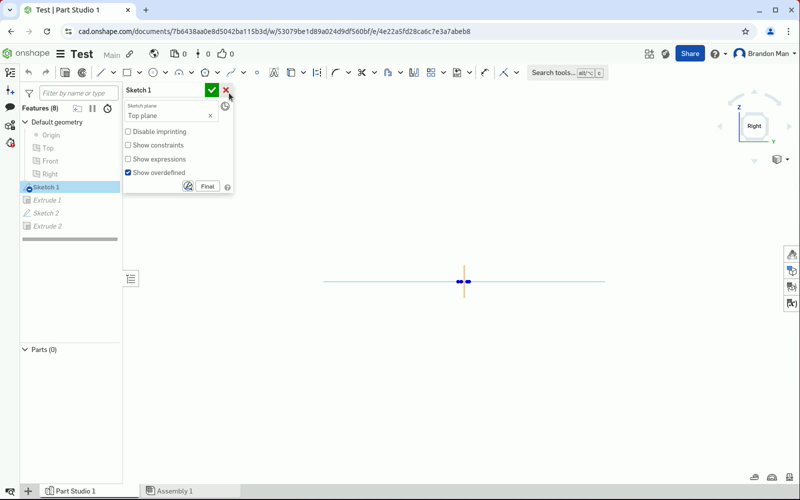
click(229, 92)
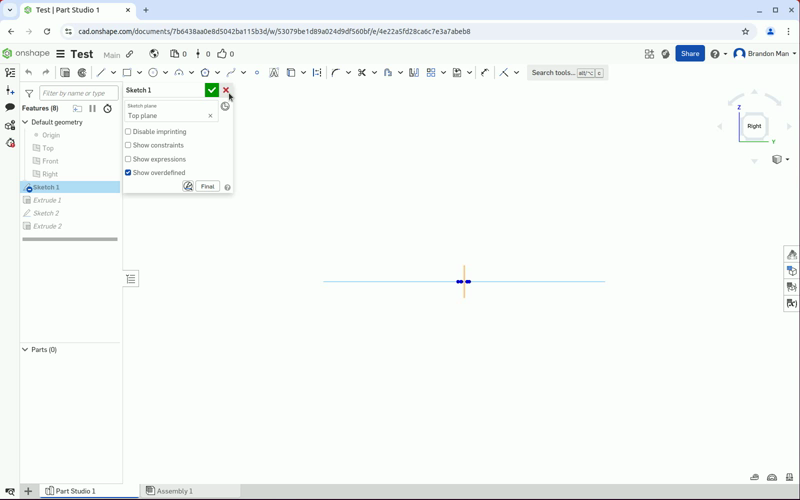
key(shift+s)
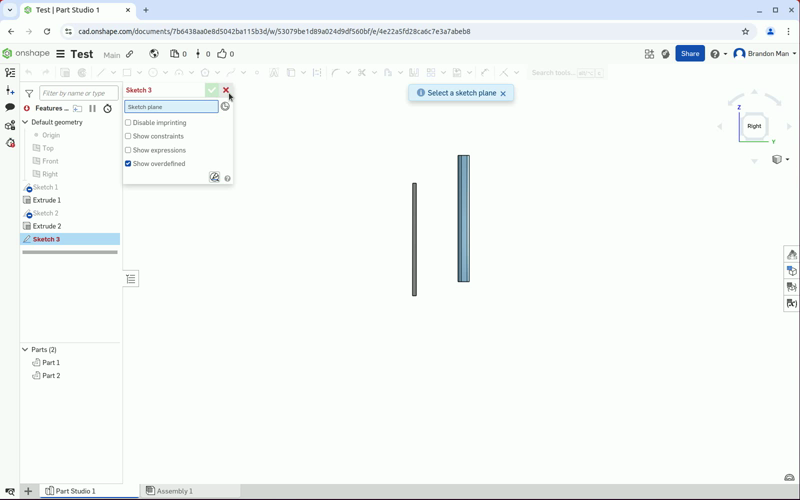
mouse_move(73, 176)
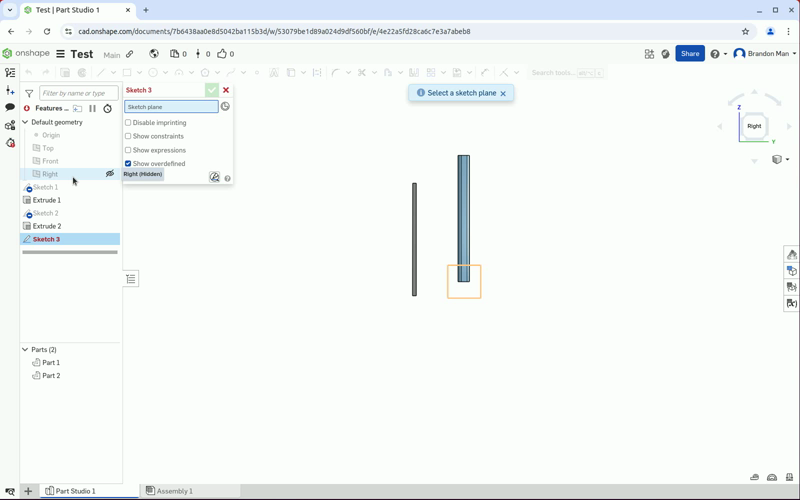
click(73, 176)
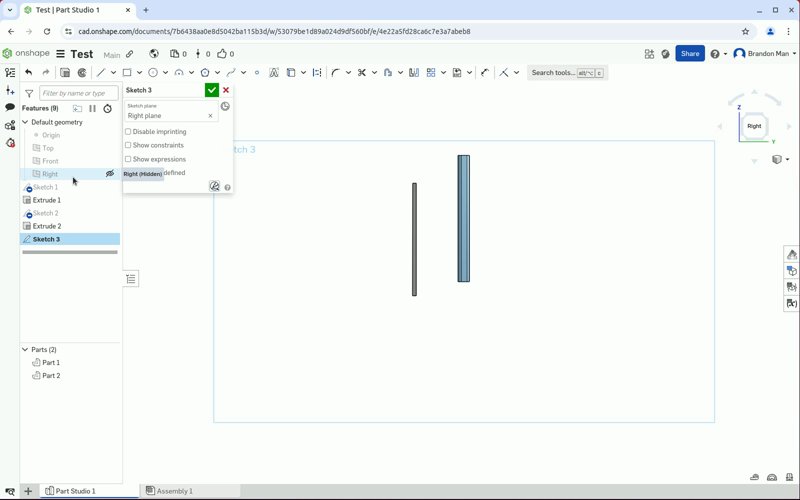
mouse_move(73, 352)
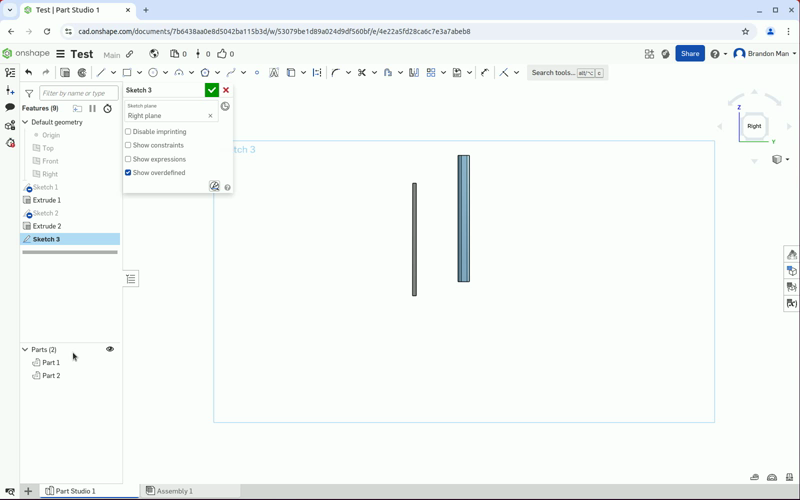
key(y)
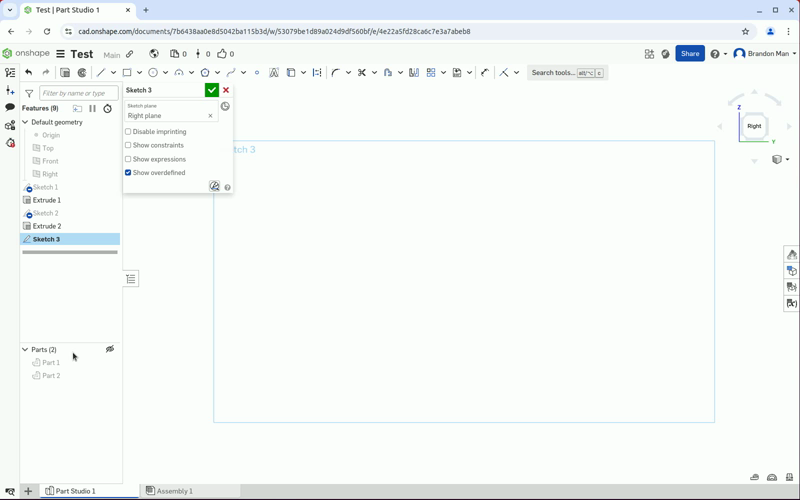
key(l)
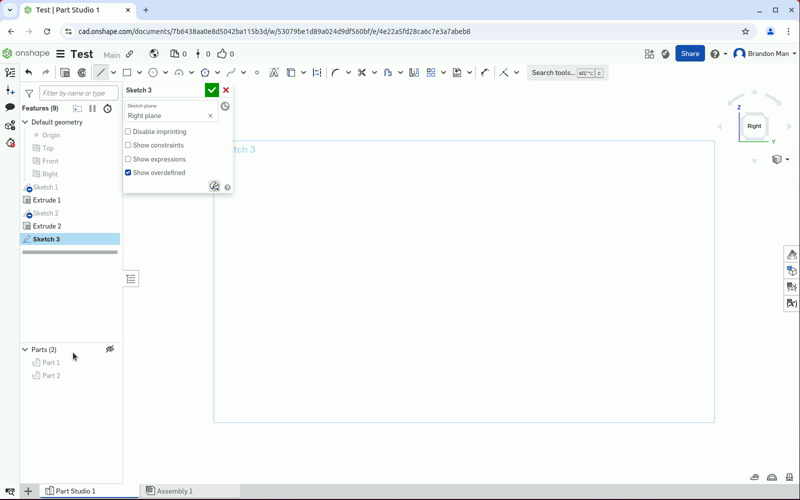
key_down(shift)
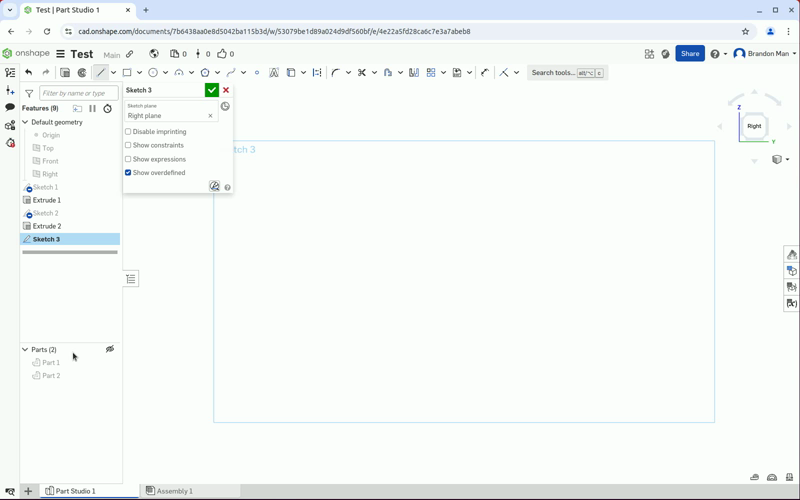
mouse_move(510, 299)
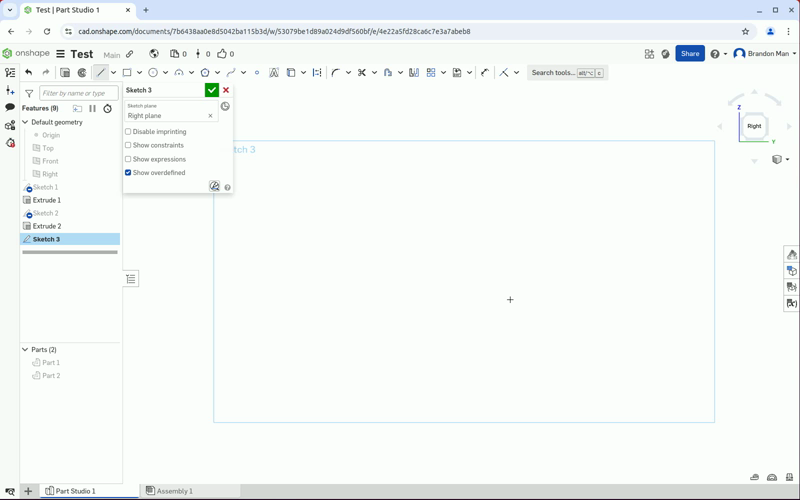
click(510, 299)
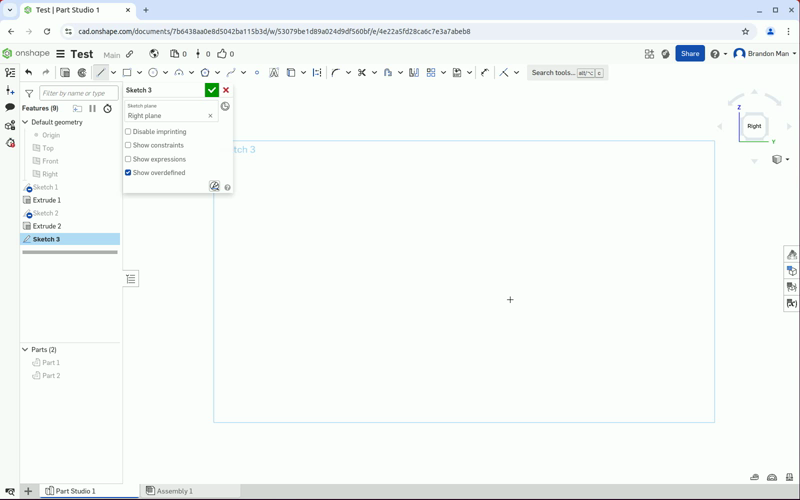
key_up(shift)
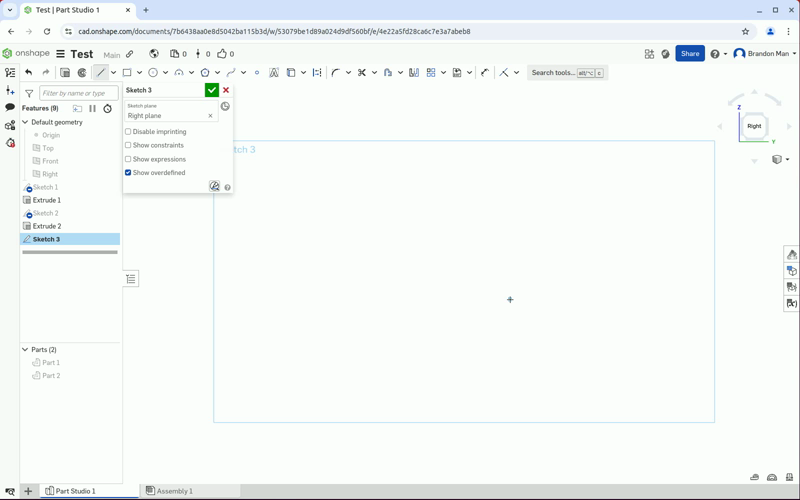
key_down(shift)
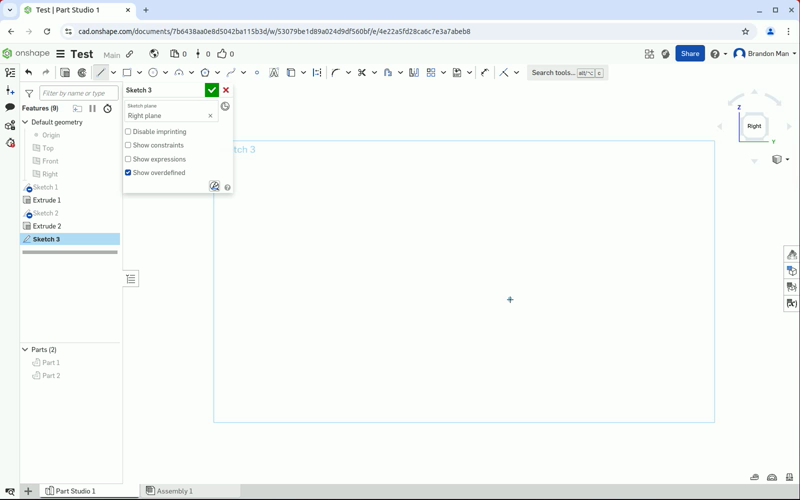
mouse_move(540, 299)
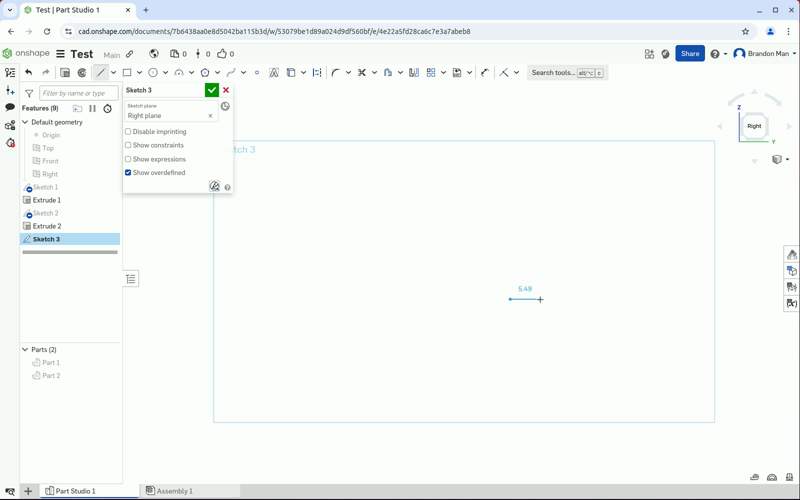
mouse_move(513, 299)
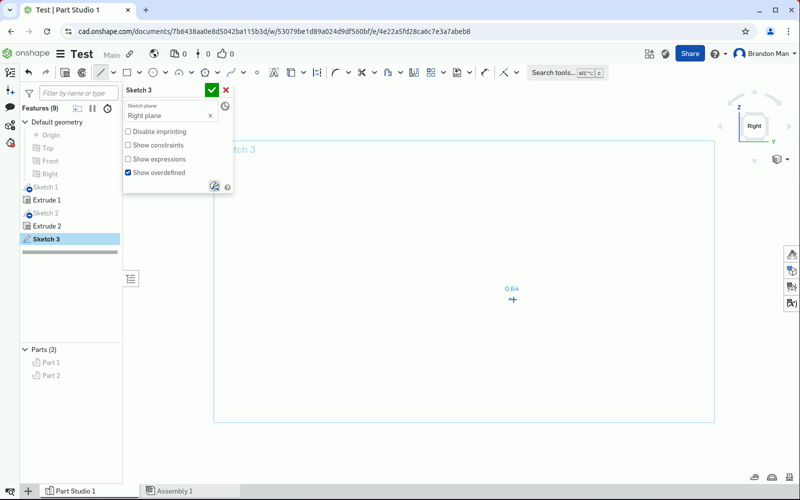
scroll(6)
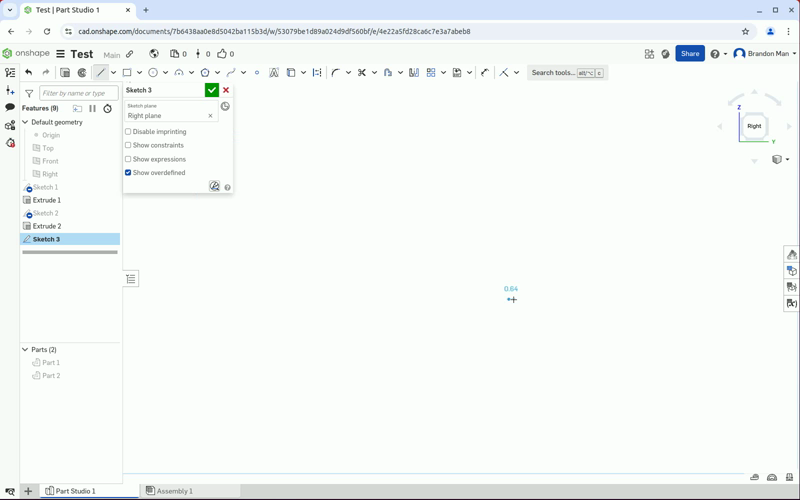
scroll(6)
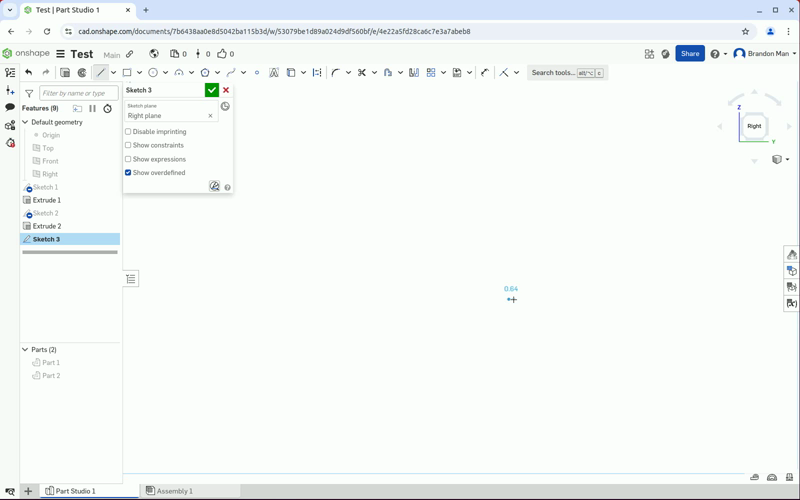
scroll(6)
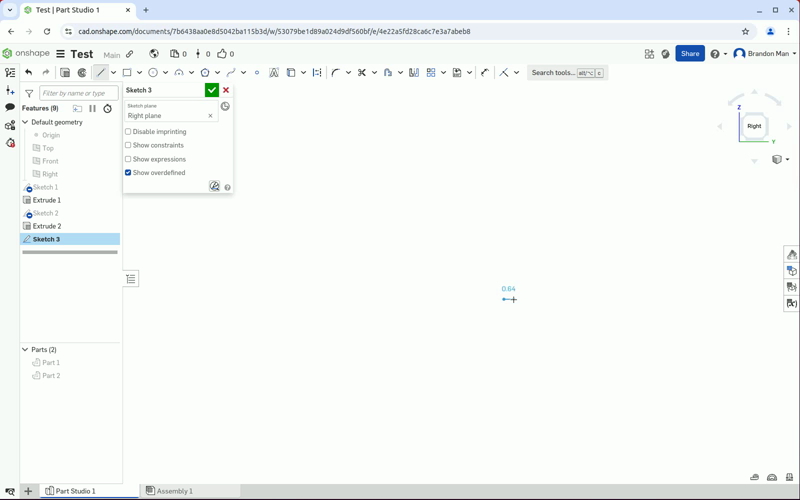
scroll(6)
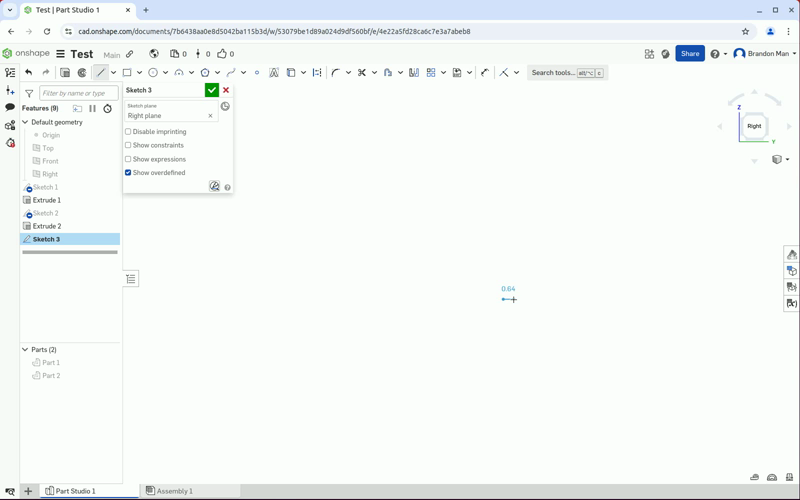
scroll(6)
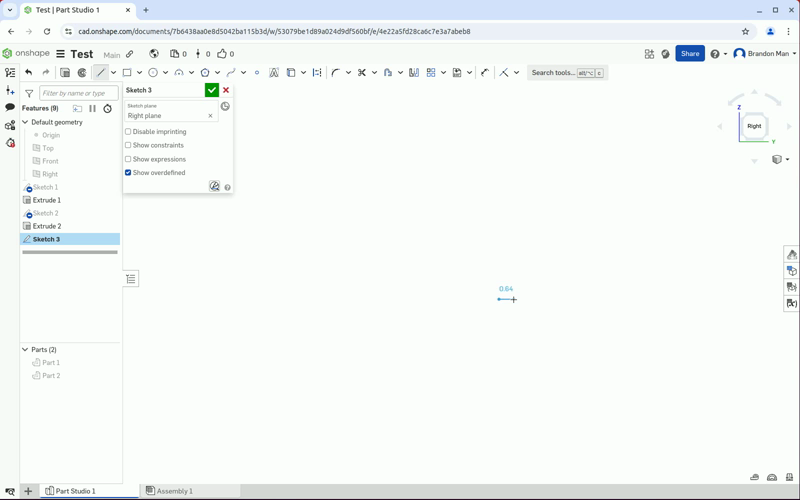
scroll(6)
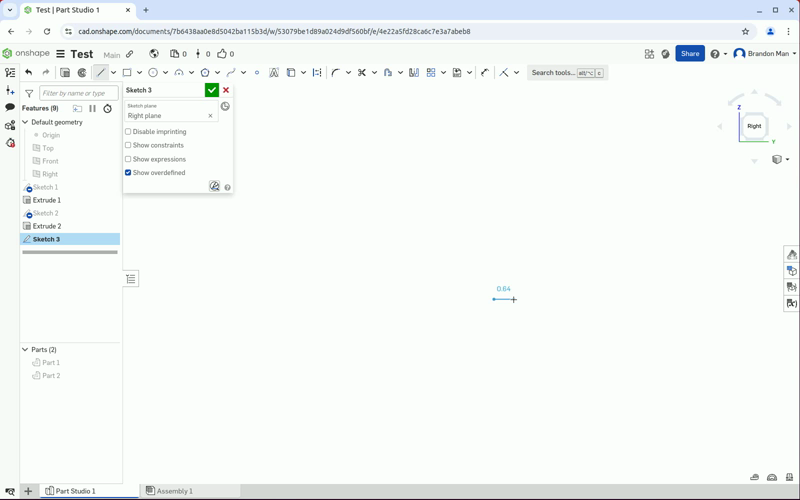
scroll(6)
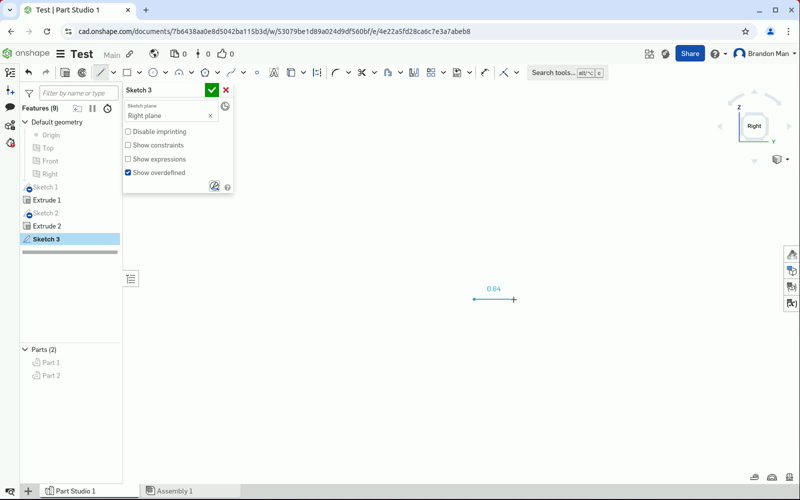
click(513, 299)
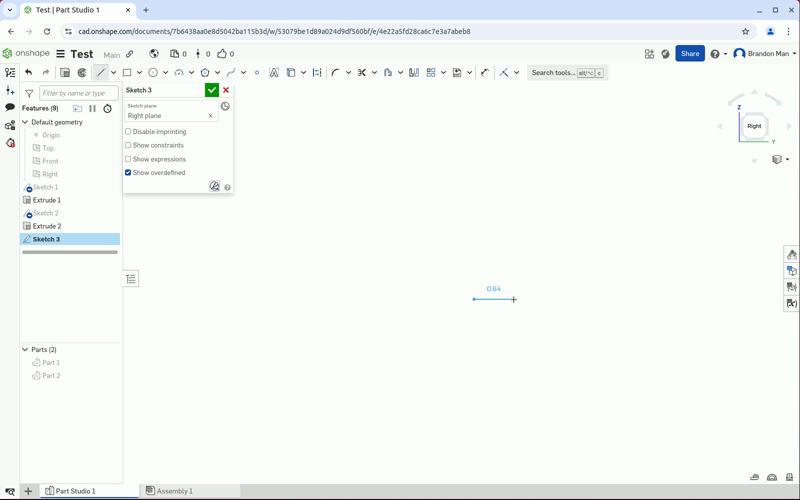
scroll(-6)
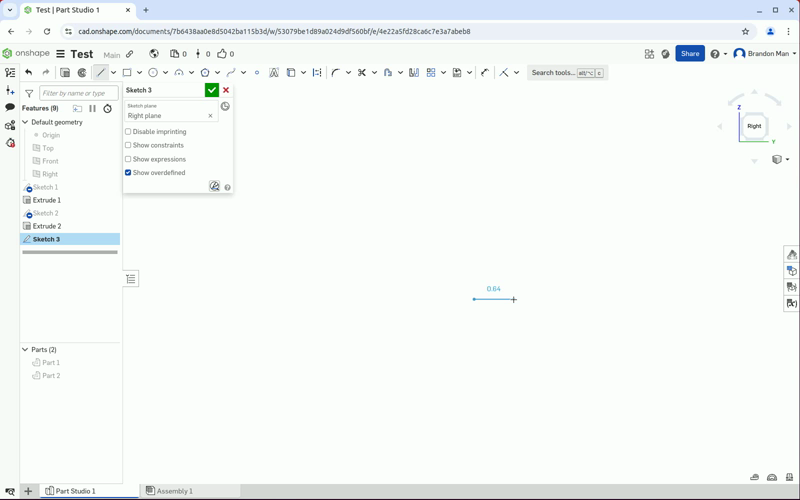
scroll(-6)
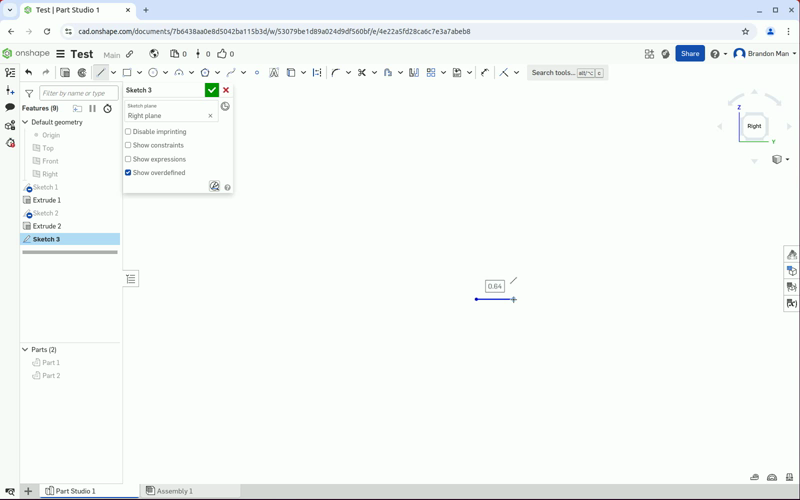
scroll(-6)
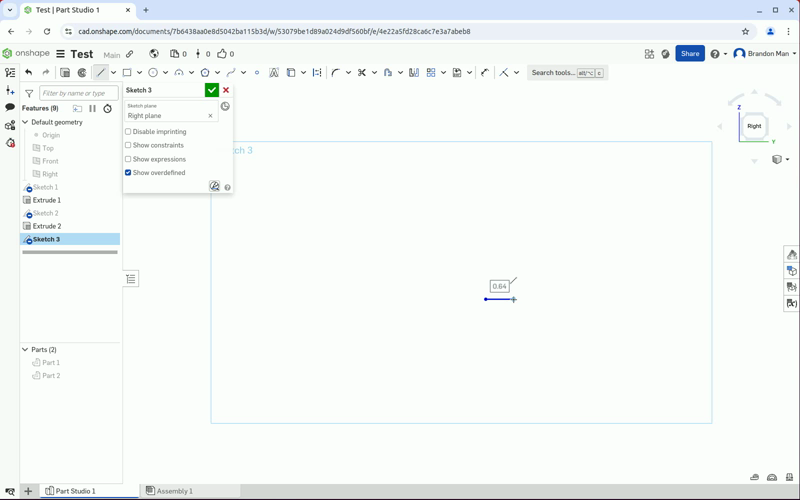
scroll(-6)
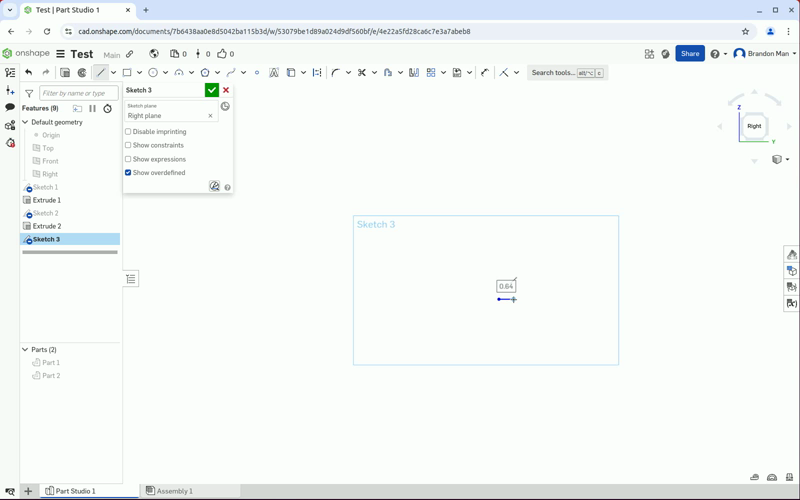
scroll(-6)
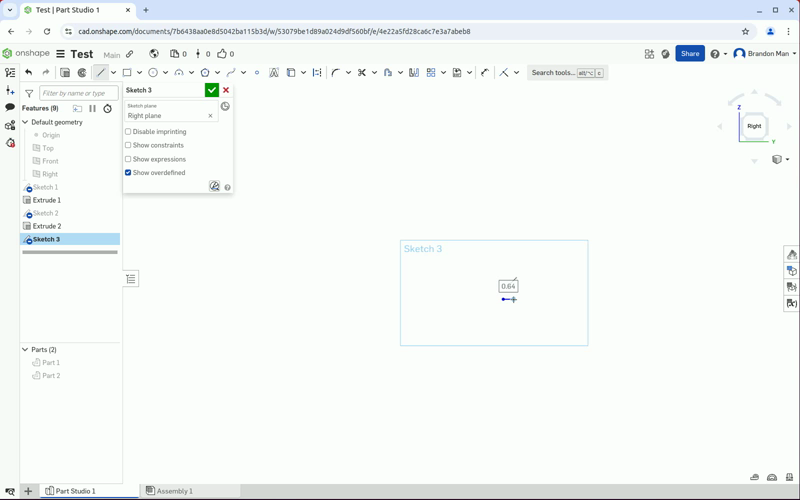
scroll(-6)
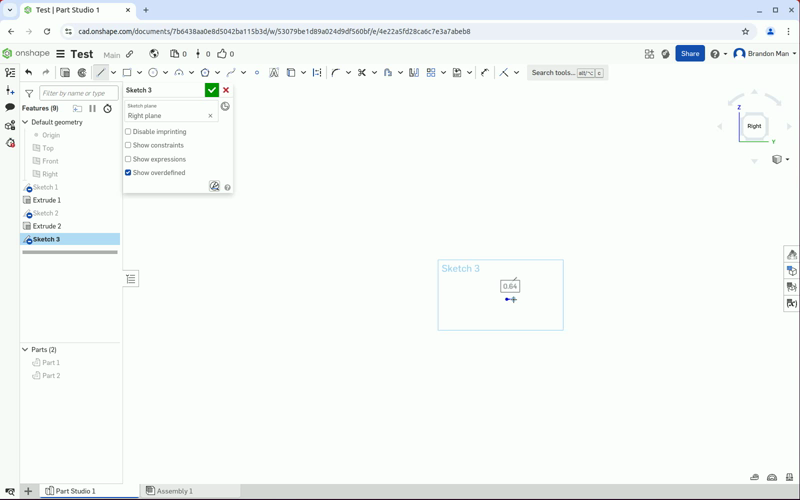
scroll(-6)
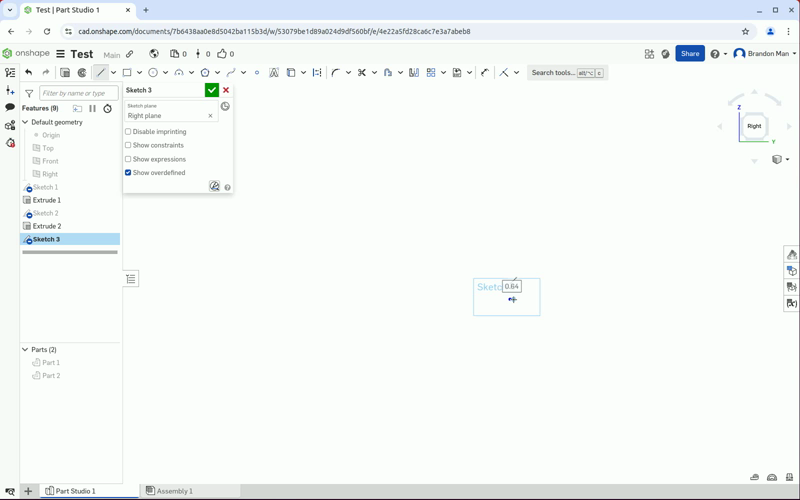
key_up(shift)
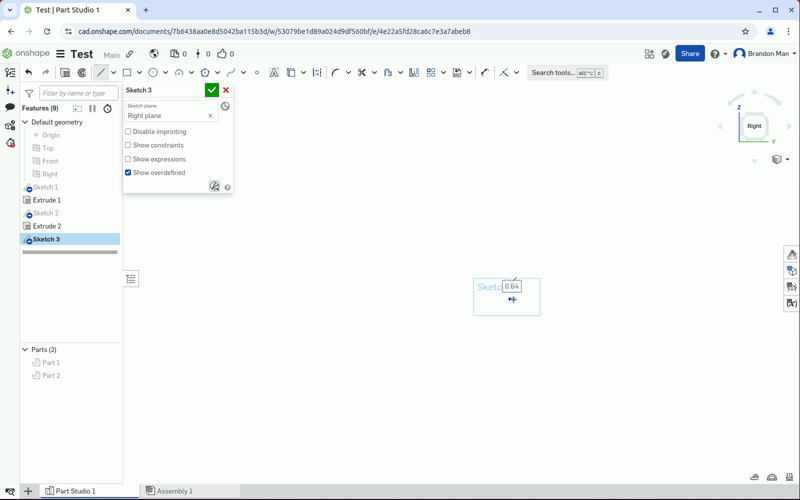
key_down(shift)
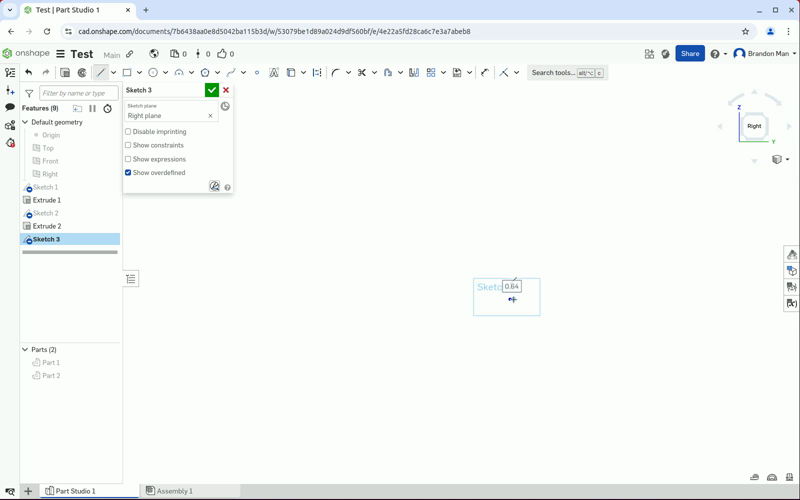
mouse_move(513, 186)
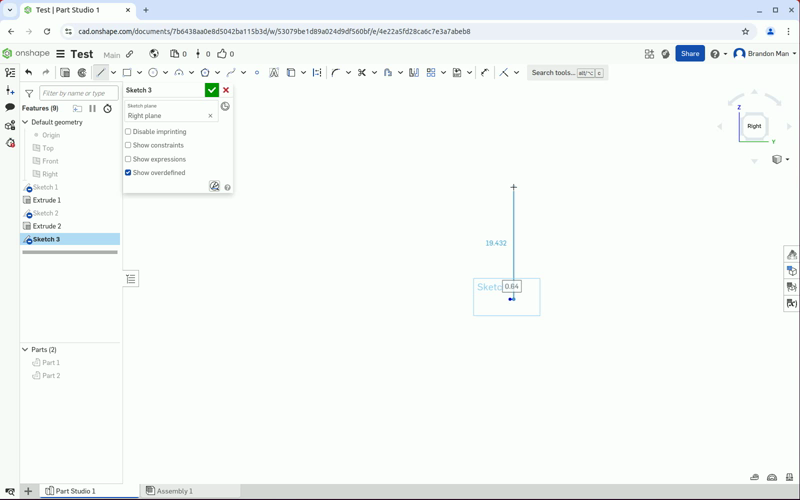
click(513, 186)
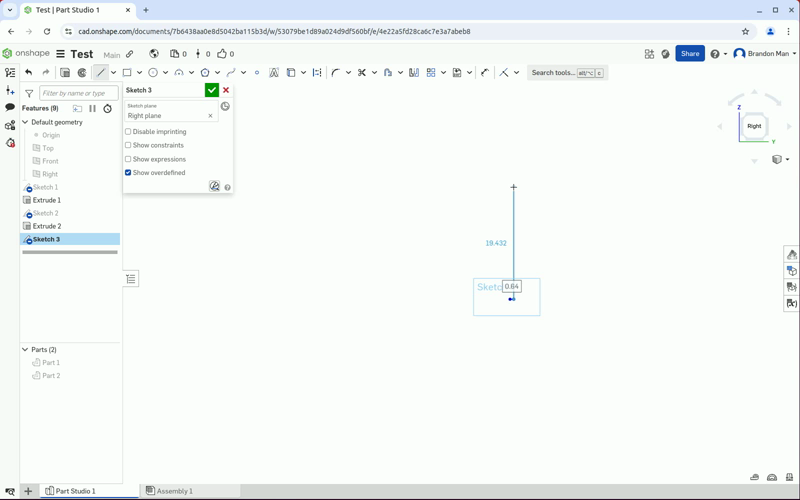
key_up(shift)
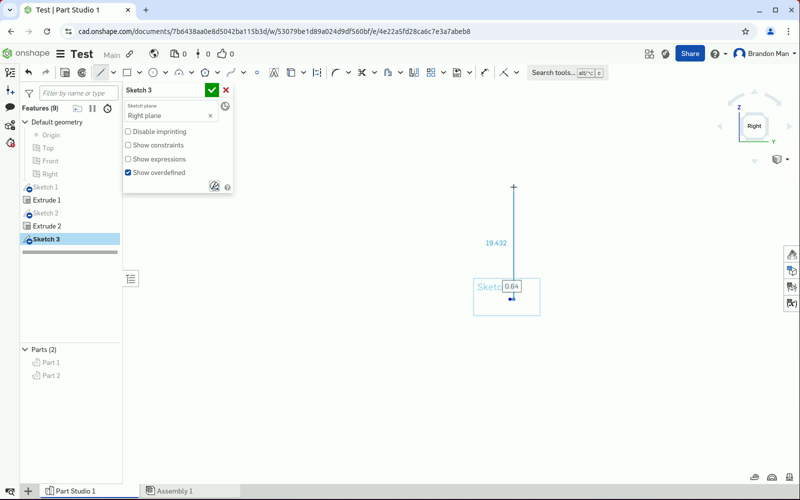
key_down(shift)
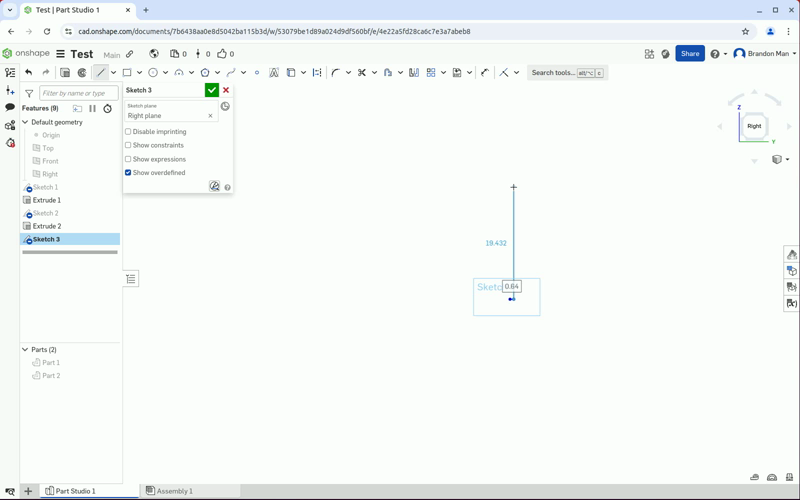
mouse_move(543, 186)
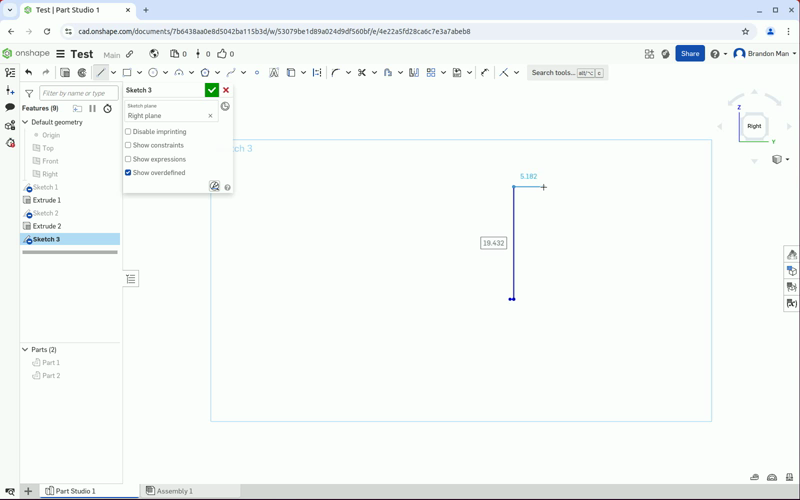
mouse_move(510, 186)
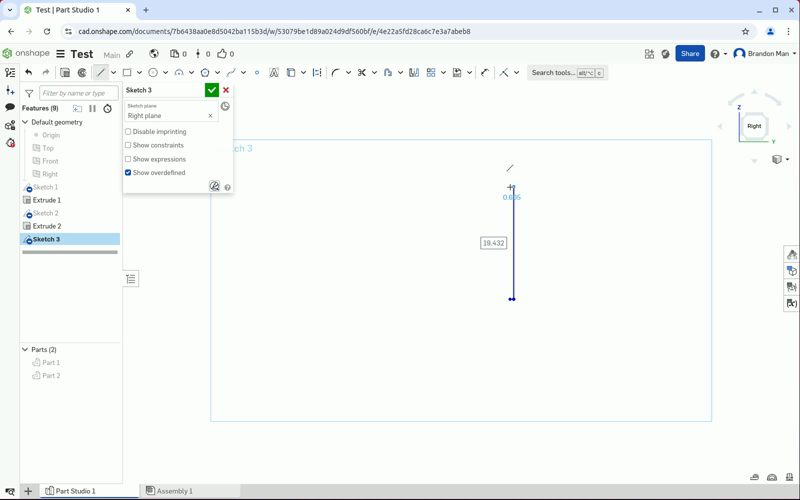
scroll(6)
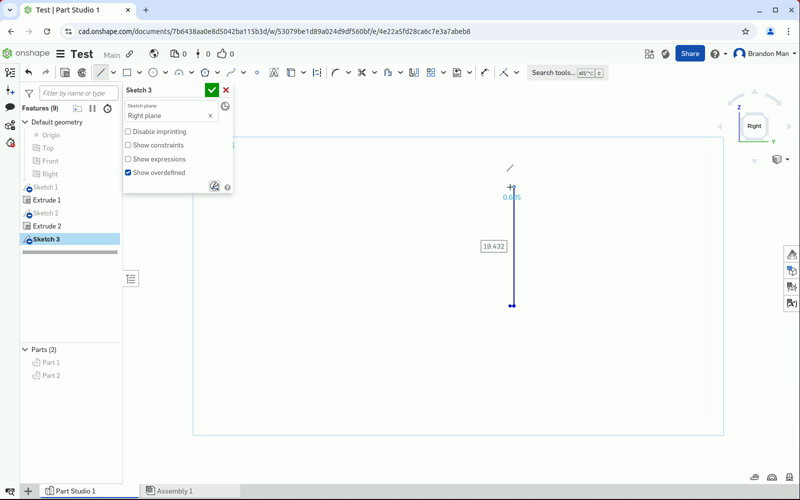
scroll(6)
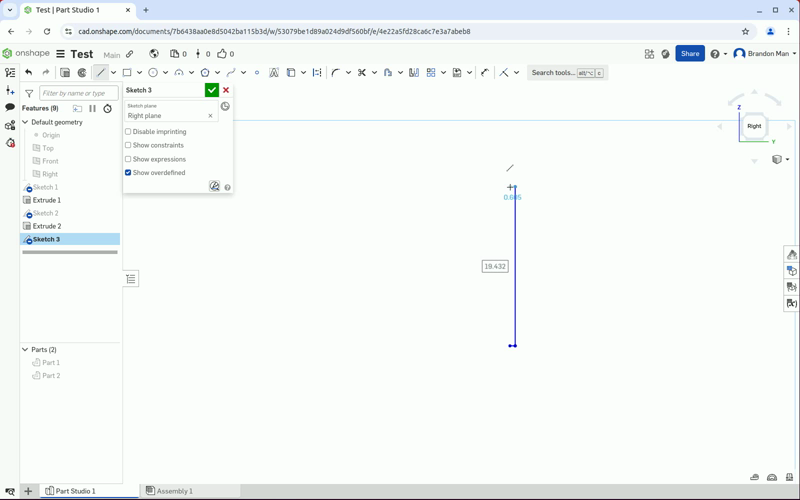
scroll(6)
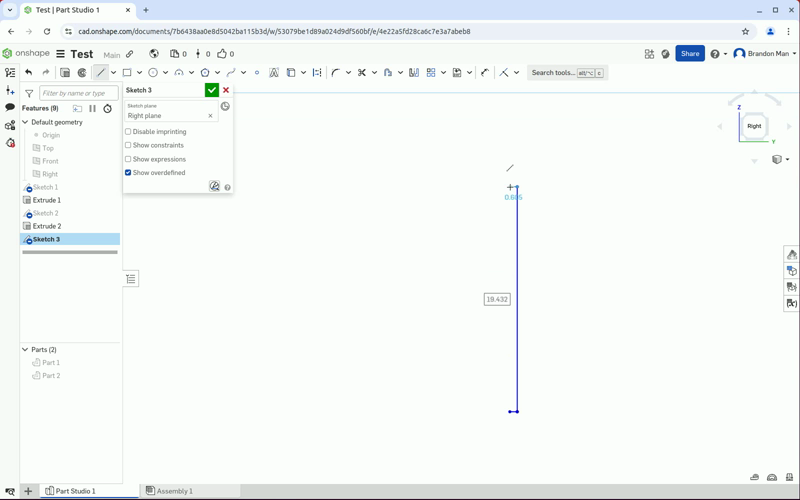
scroll(6)
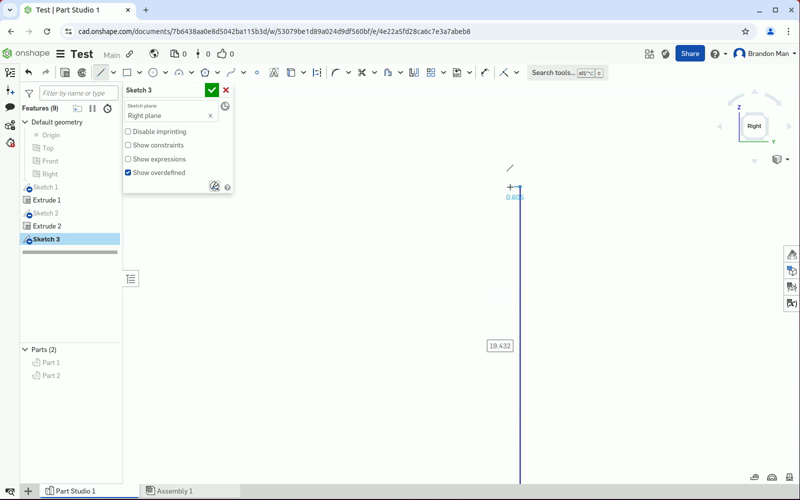
scroll(6)
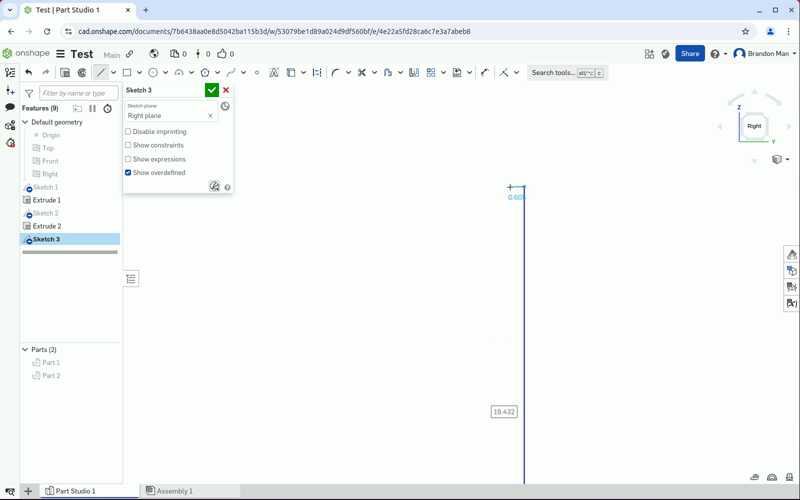
scroll(6)
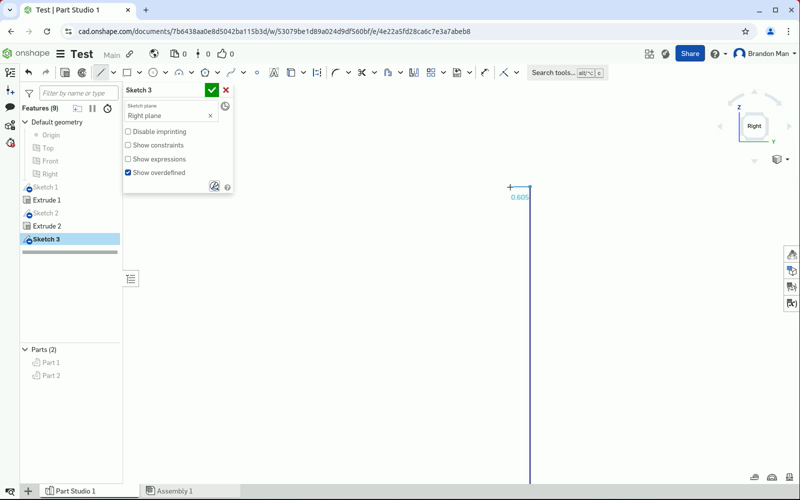
scroll(6)
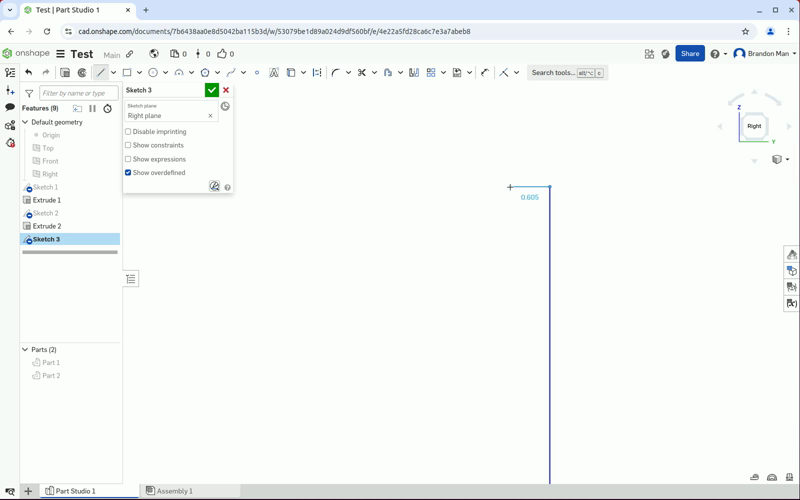
click(510, 186)
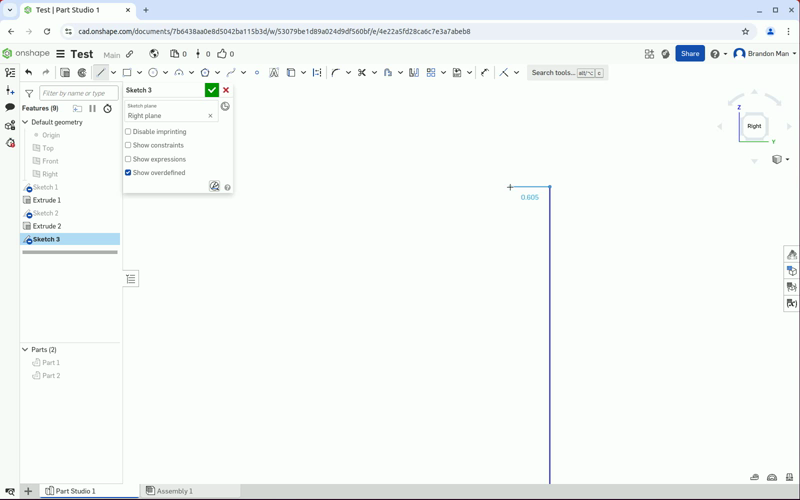
scroll(-6)
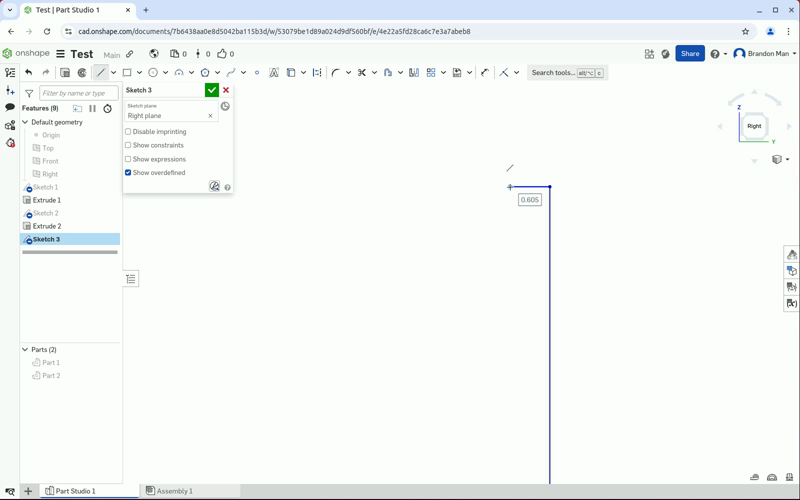
scroll(-6)
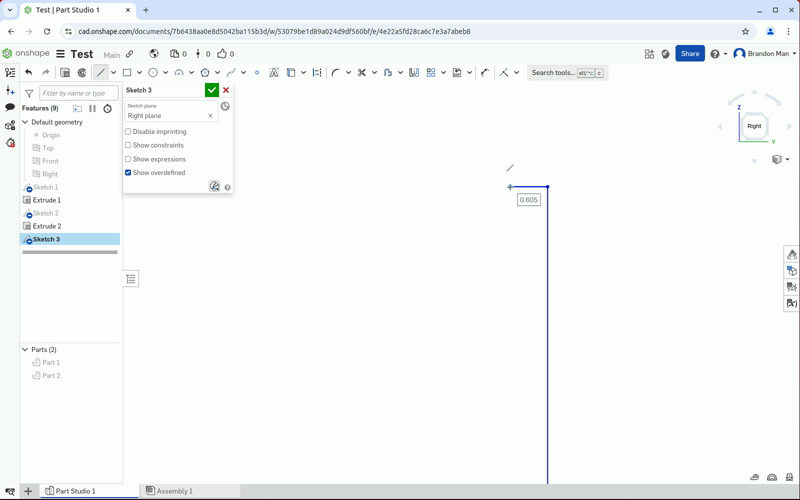
scroll(-6)
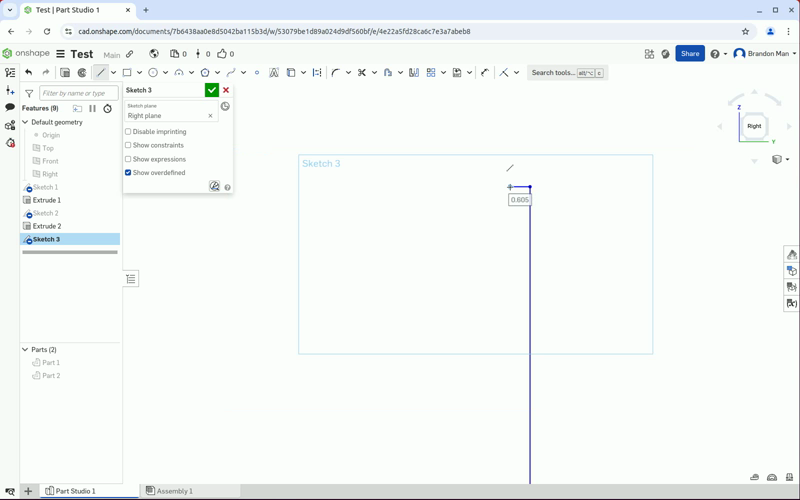
scroll(-6)
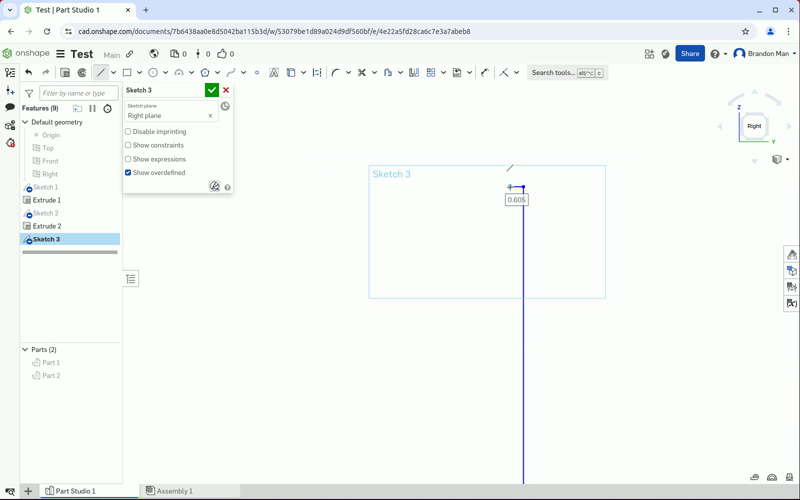
scroll(-6)
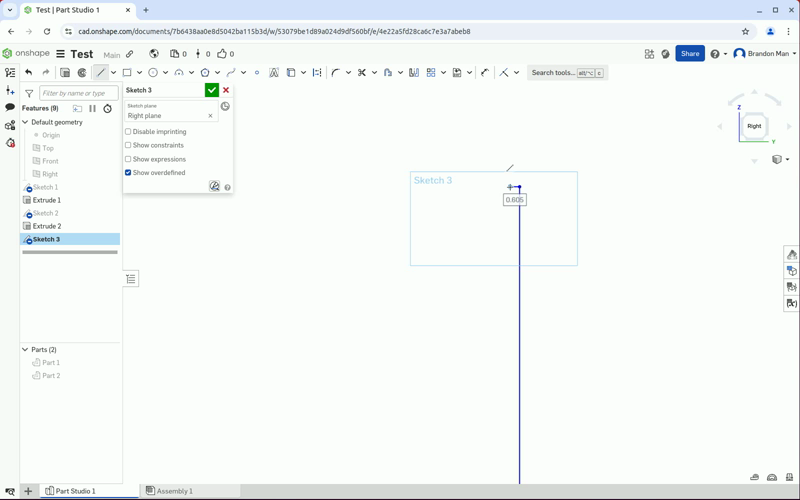
scroll(-6)
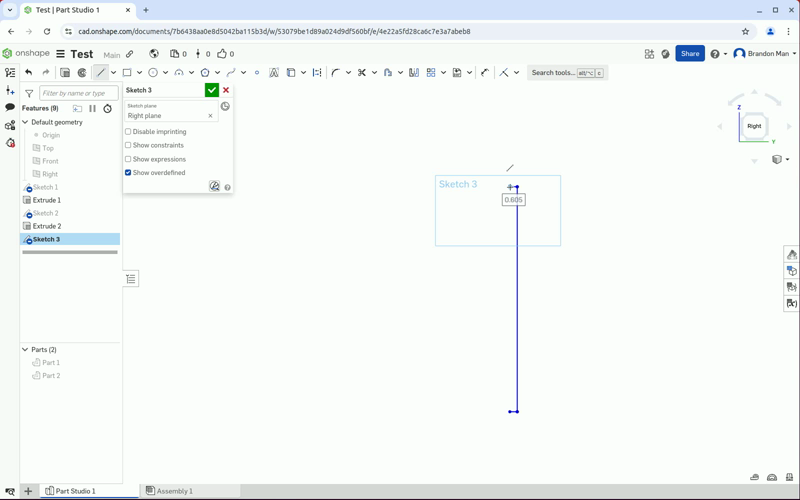
scroll(-6)
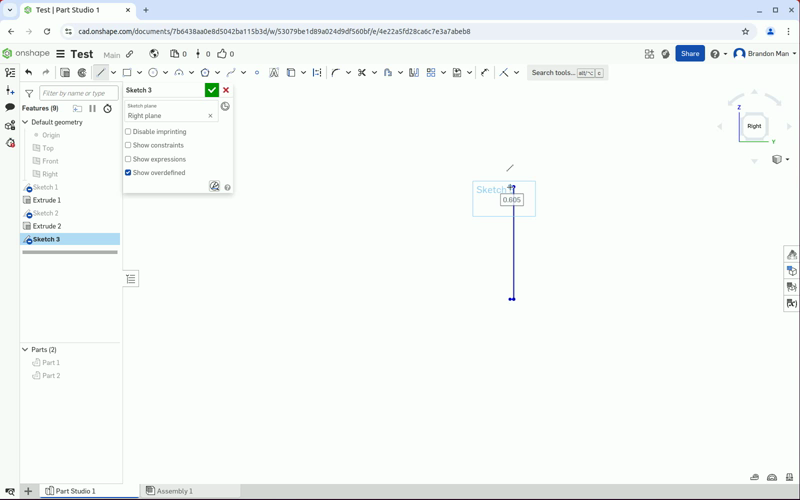
key_up(shift)
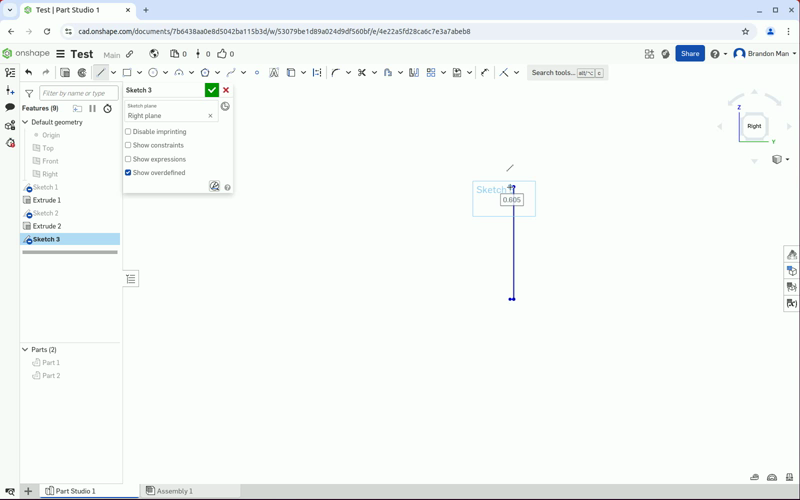
key_down(shift)
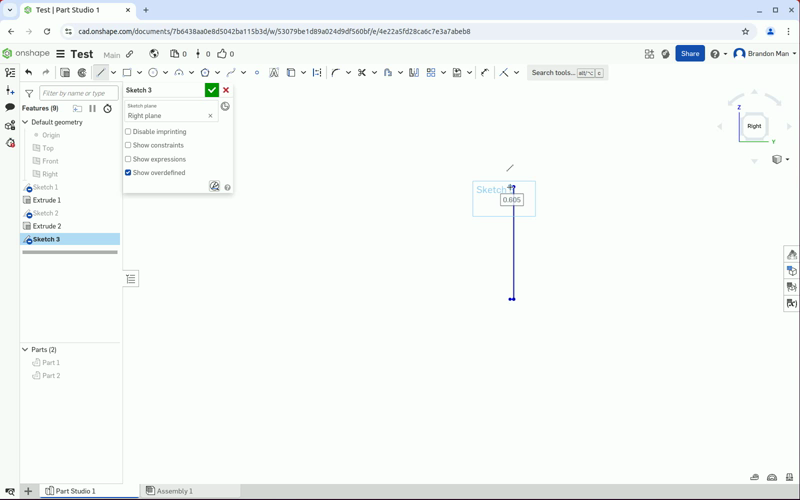
mouse_move(510, 299)
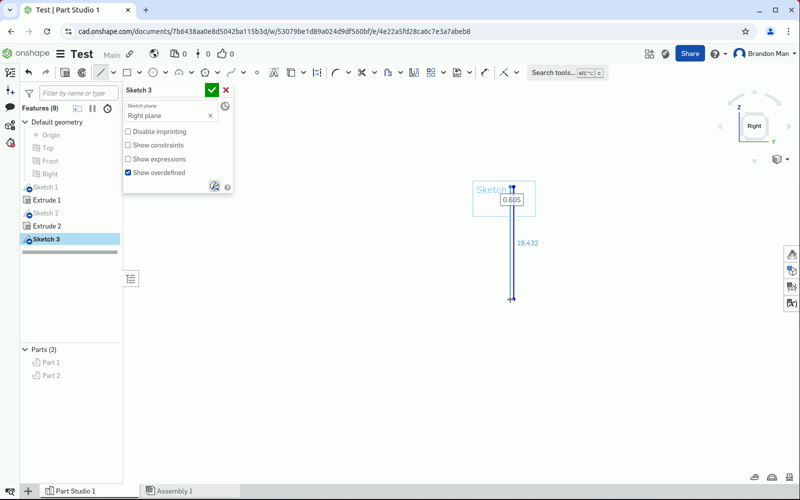
scroll(6)
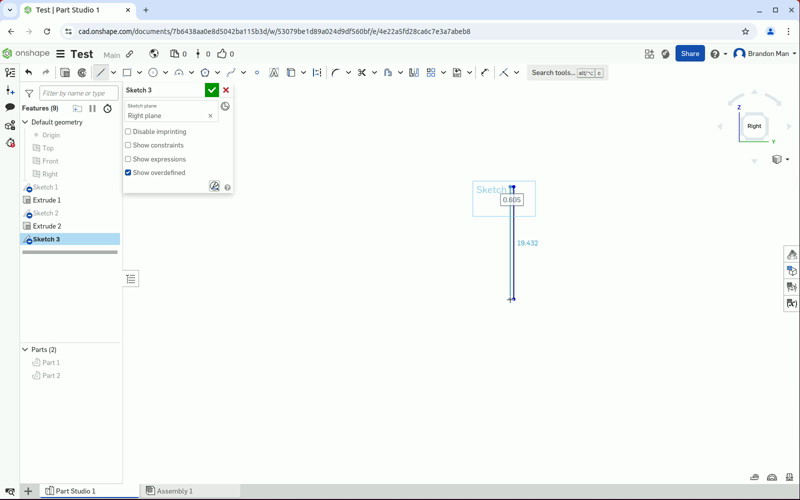
scroll(6)
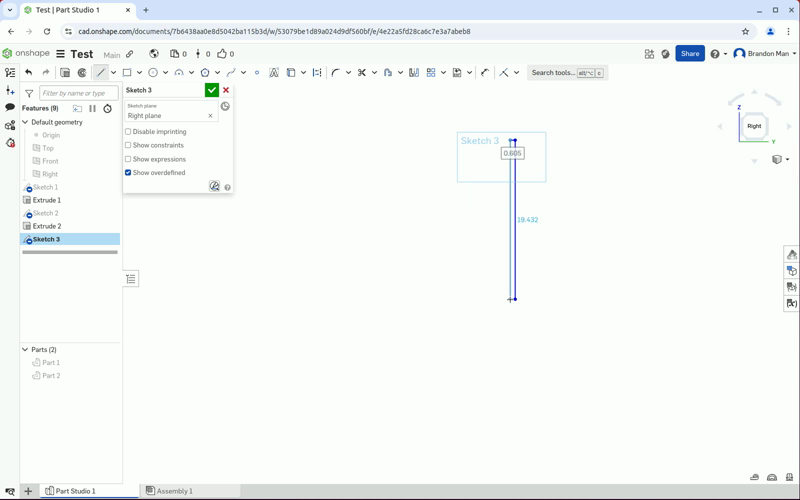
scroll(6)
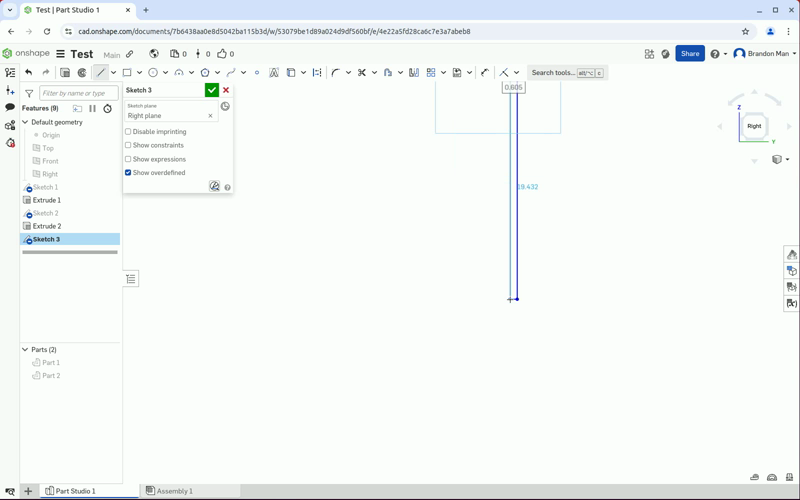
scroll(6)
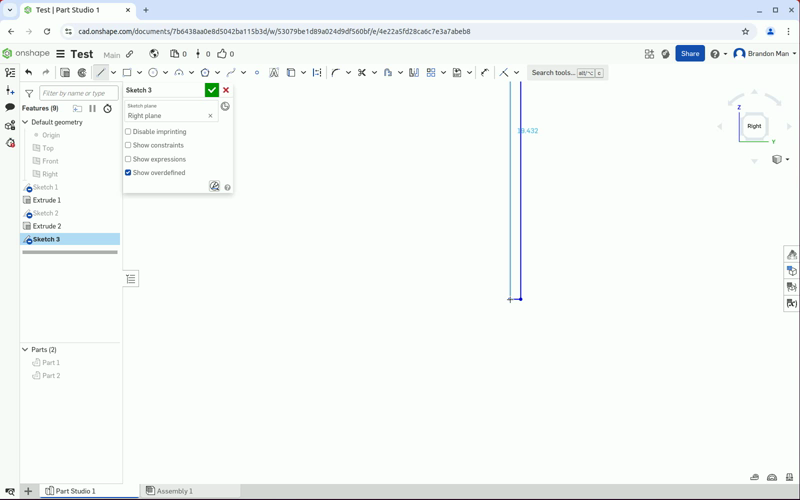
scroll(6)
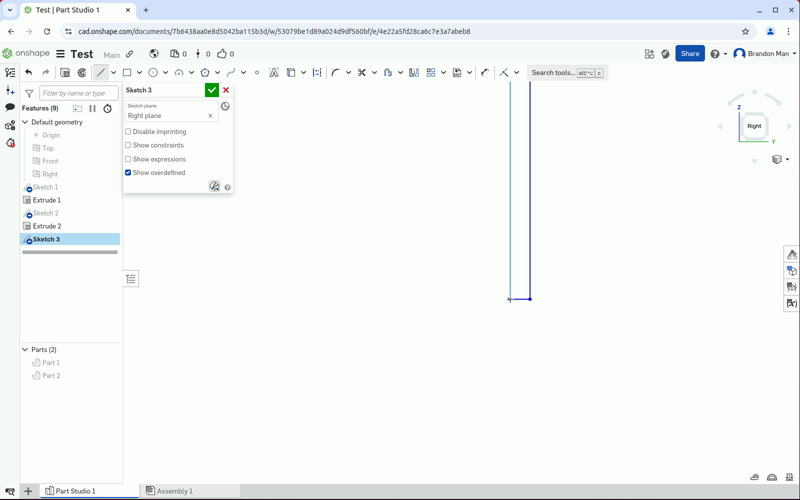
scroll(6)
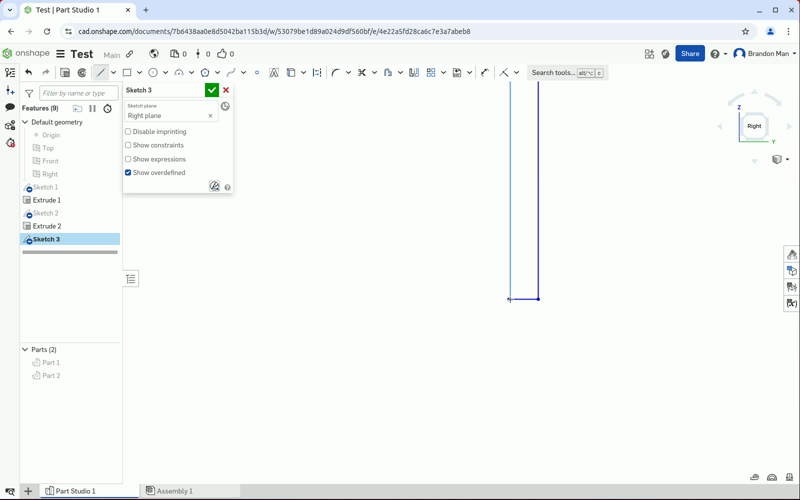
scroll(6)
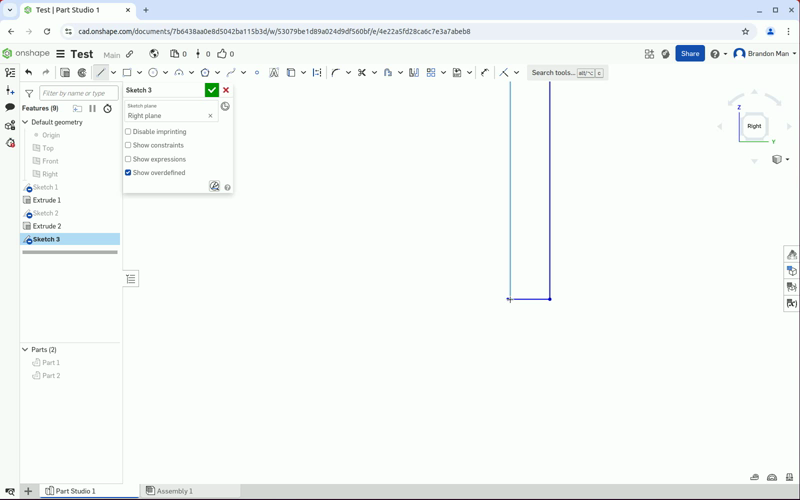
key_up(shift)
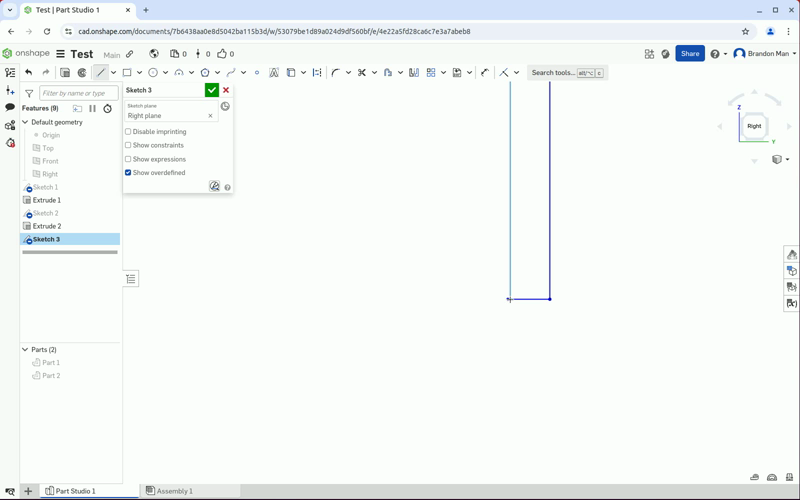
click(510, 299)
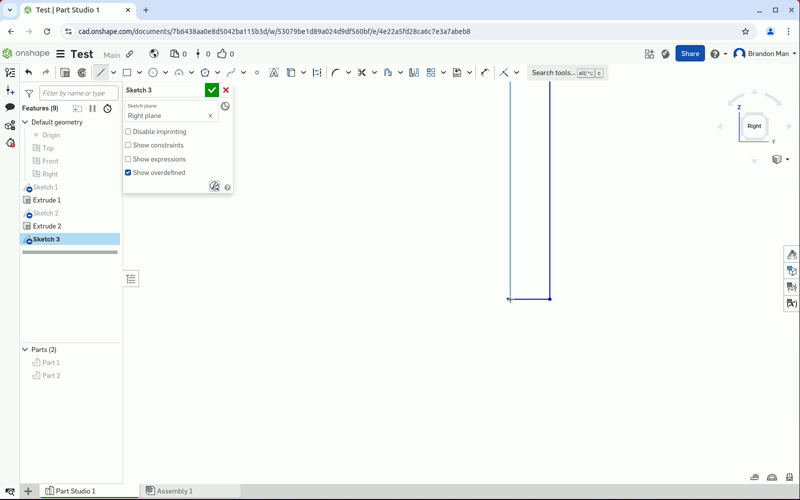
scroll(-6)
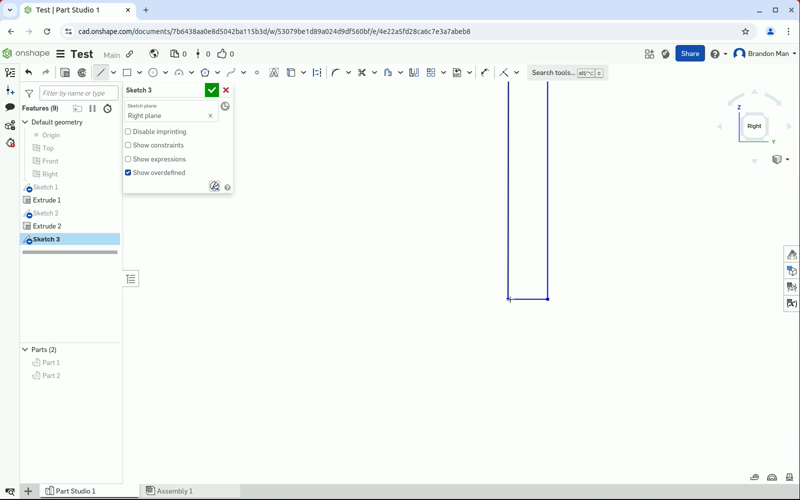
scroll(-6)
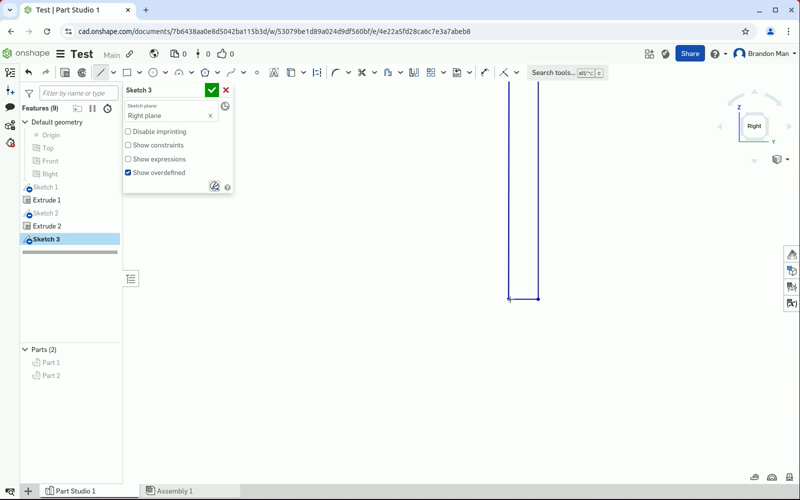
scroll(-6)
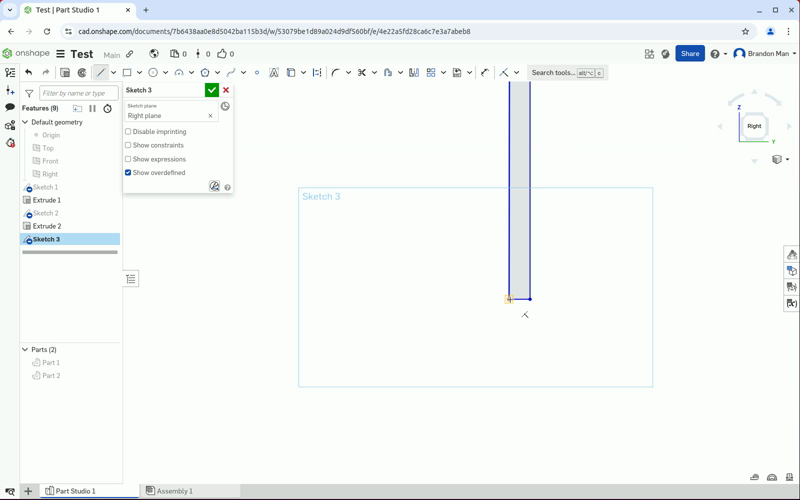
scroll(-6)
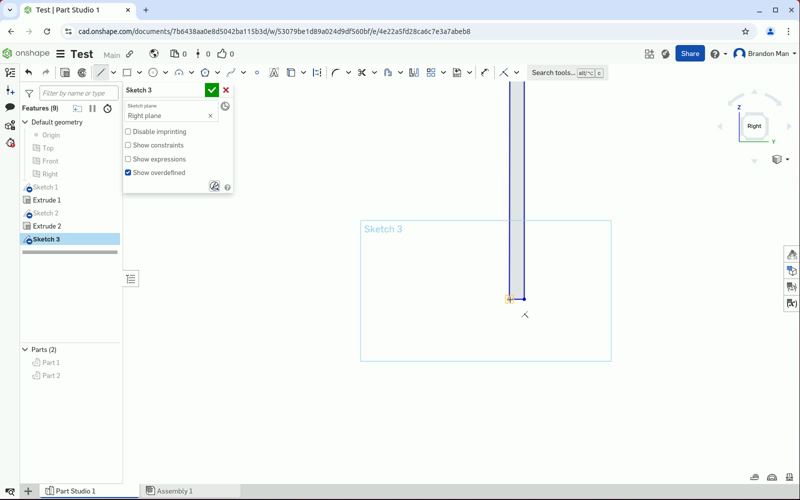
scroll(-6)
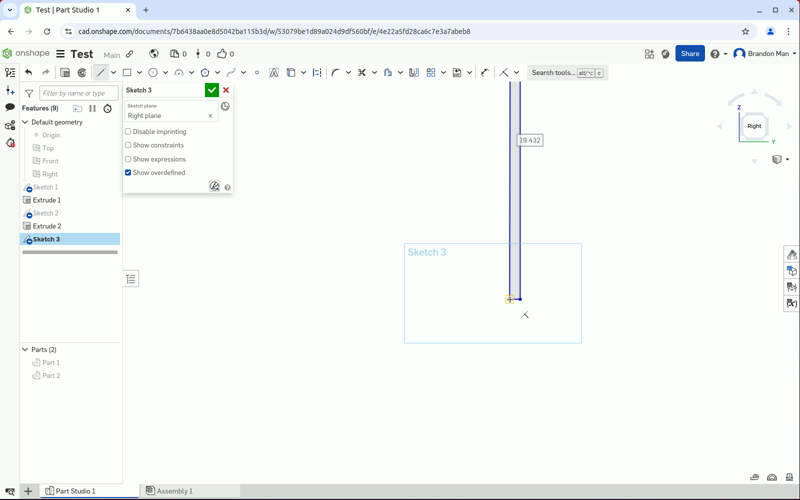
scroll(-6)
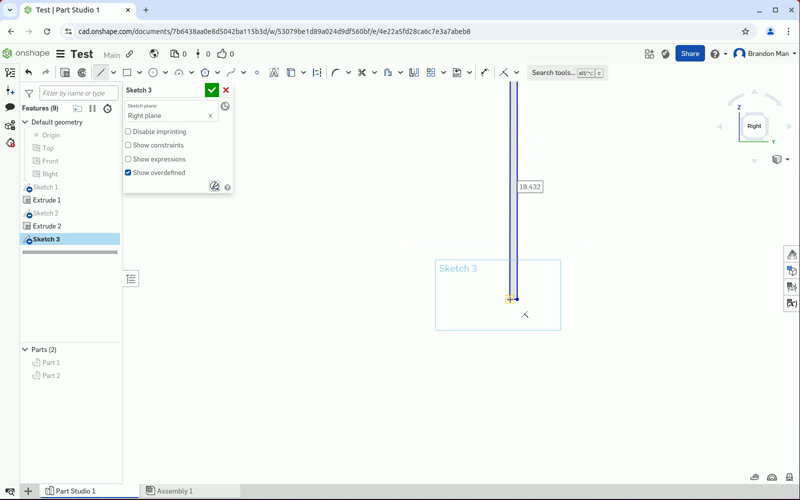
scroll(-6)
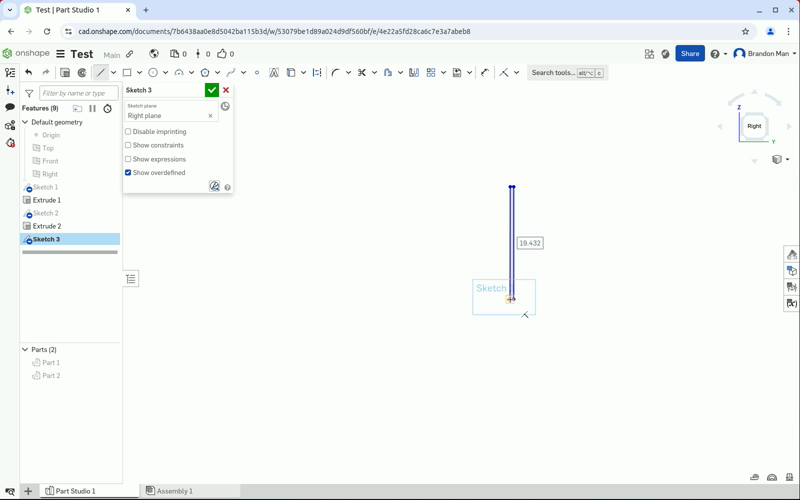
key(esc)
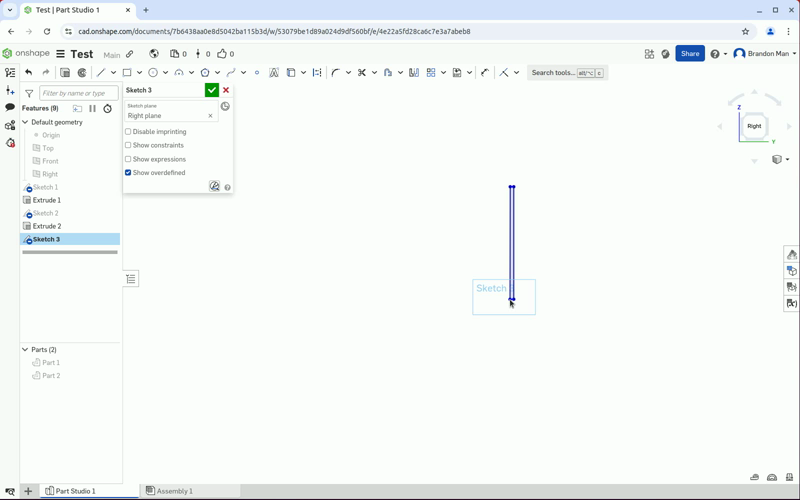
mouse_move(512, 235)
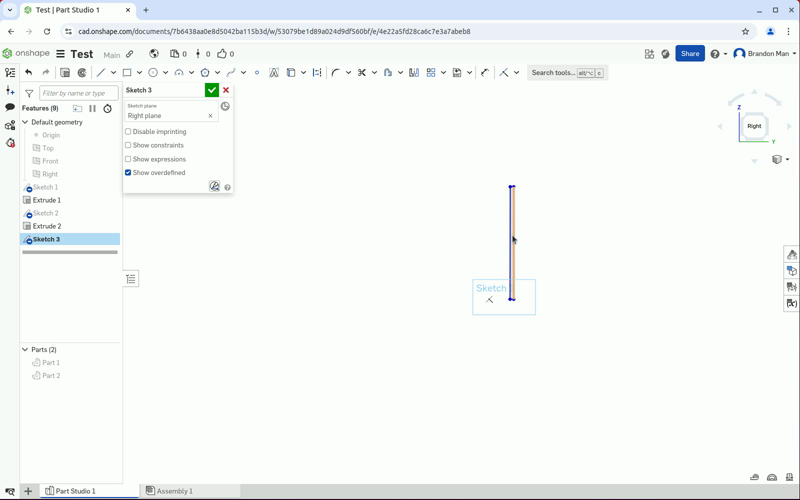
scroll(6)
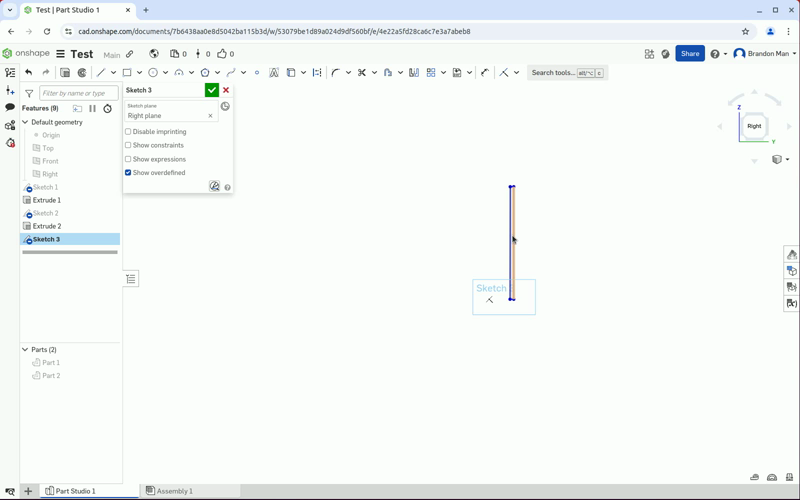
scroll(6)
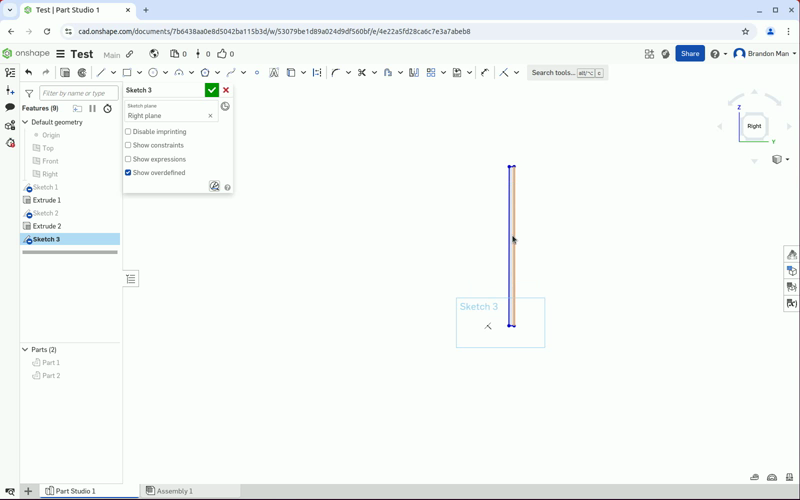
scroll(6)
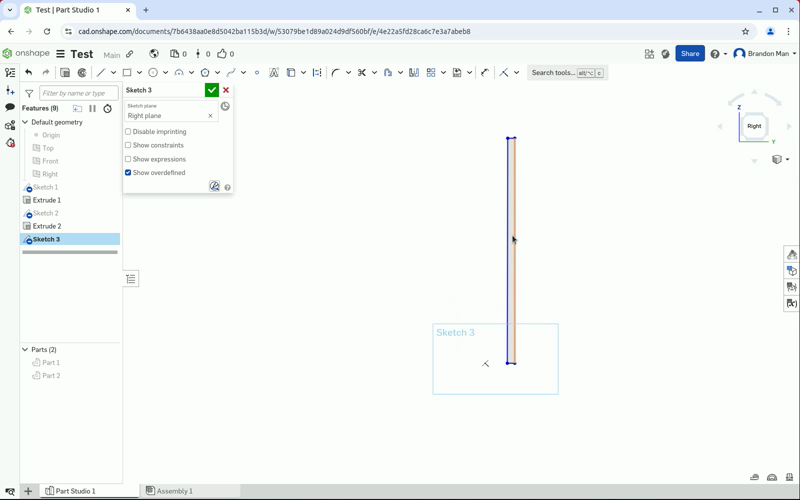
scroll(6)
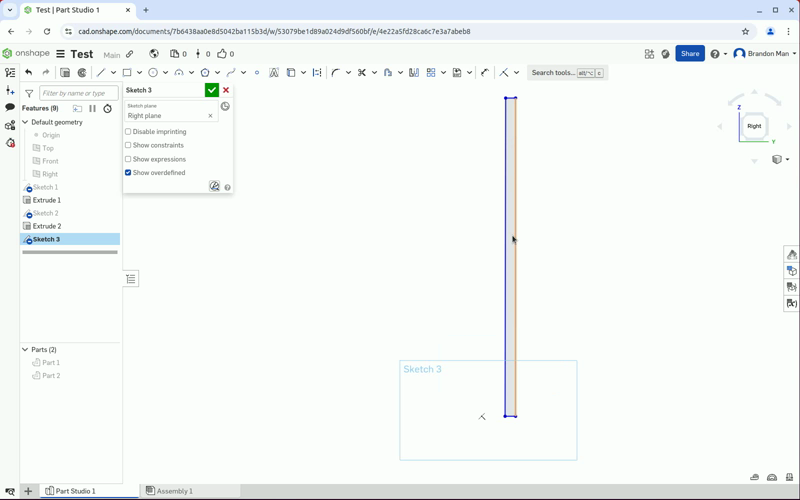
scroll(6)
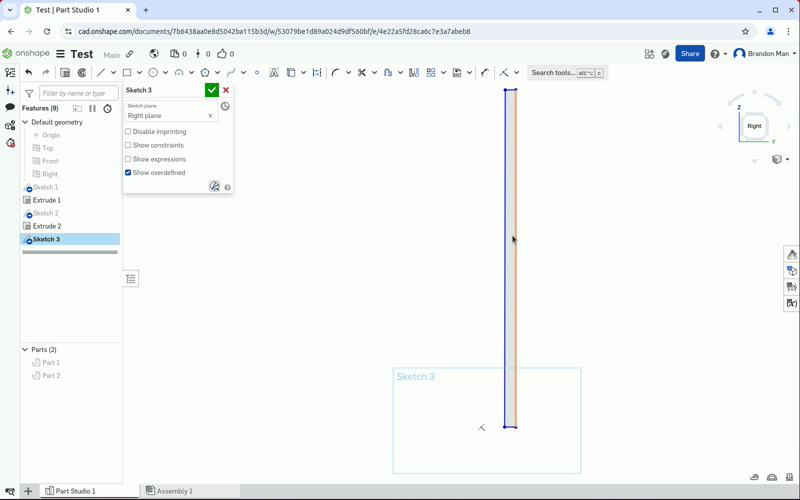
scroll(6)
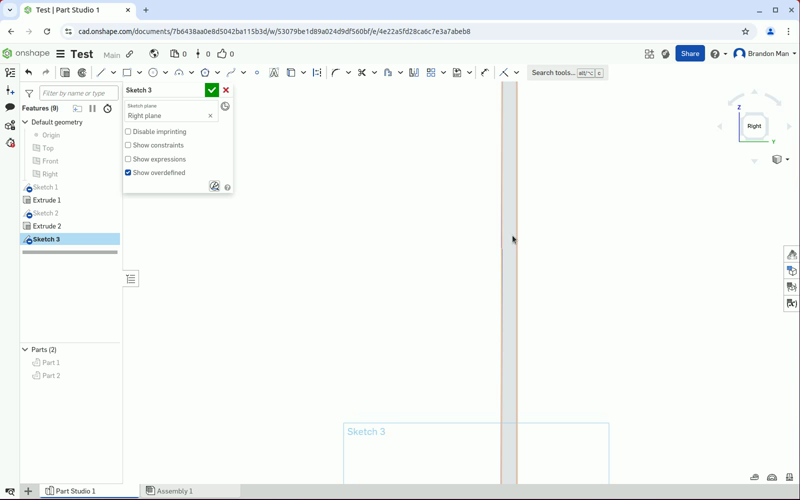
scroll(6)
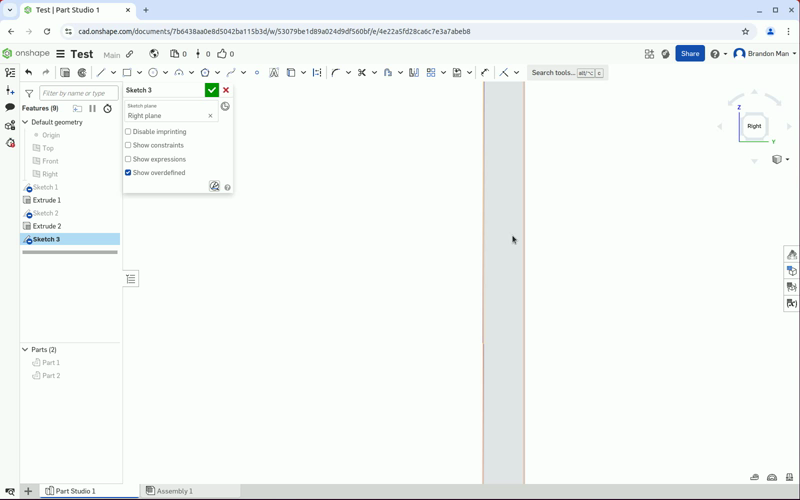
click(512, 235)
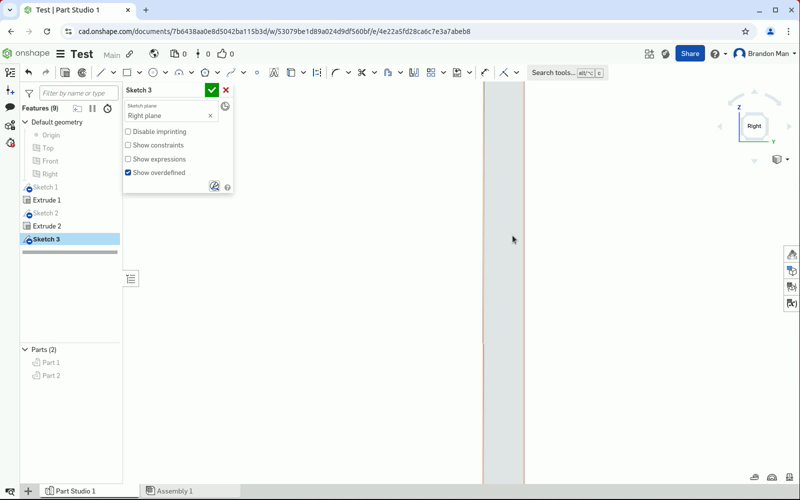
scroll(-6)
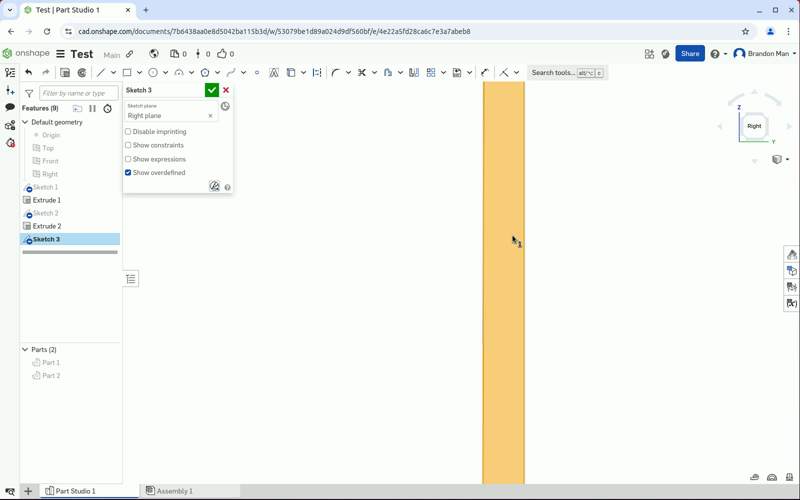
scroll(-6)
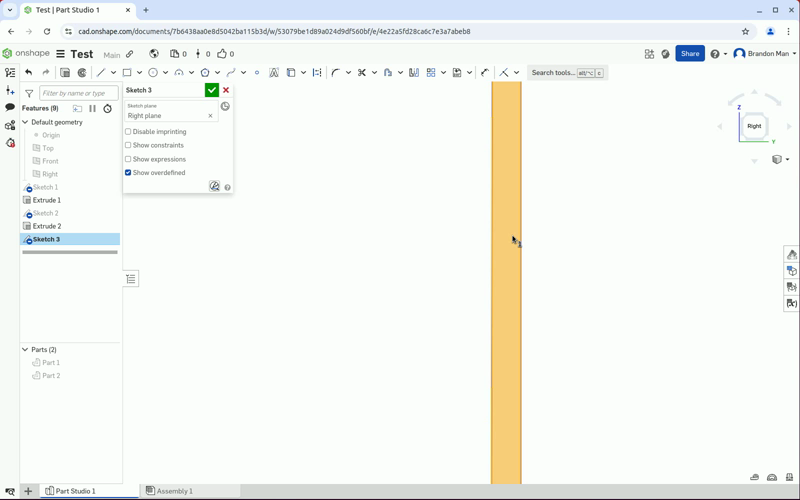
scroll(-6)
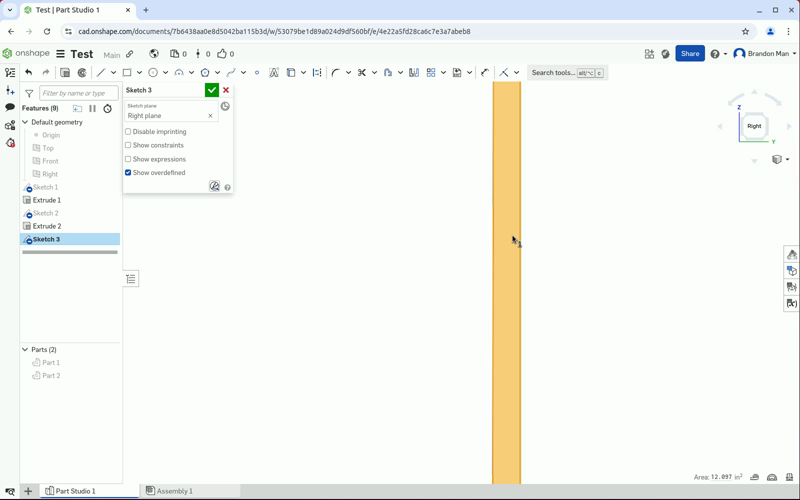
scroll(-6)
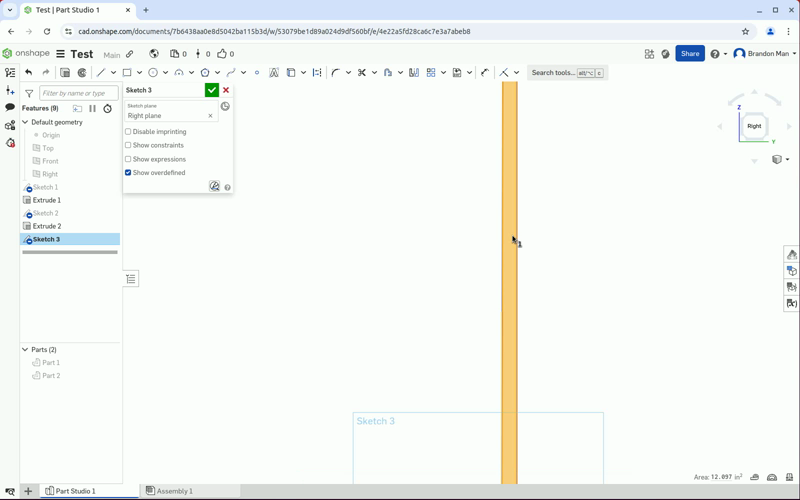
scroll(-6)
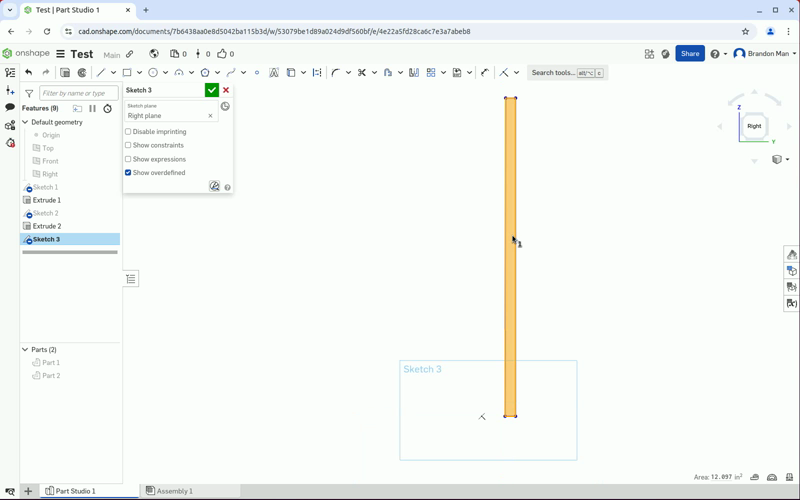
scroll(-6)
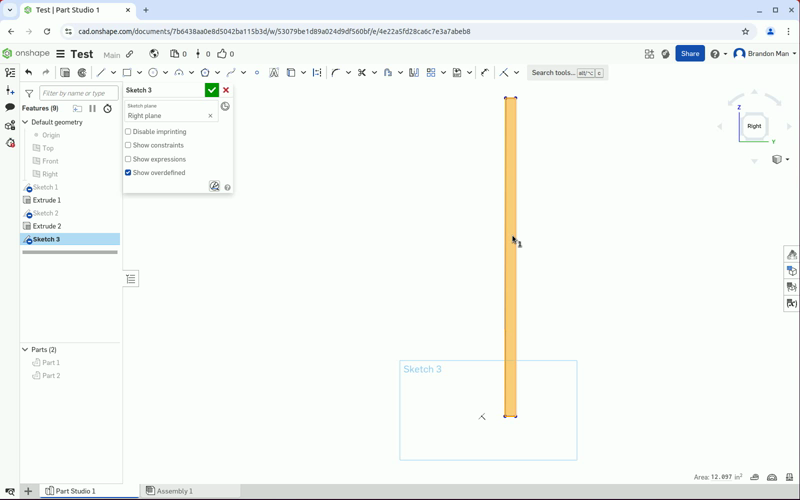
scroll(-6)
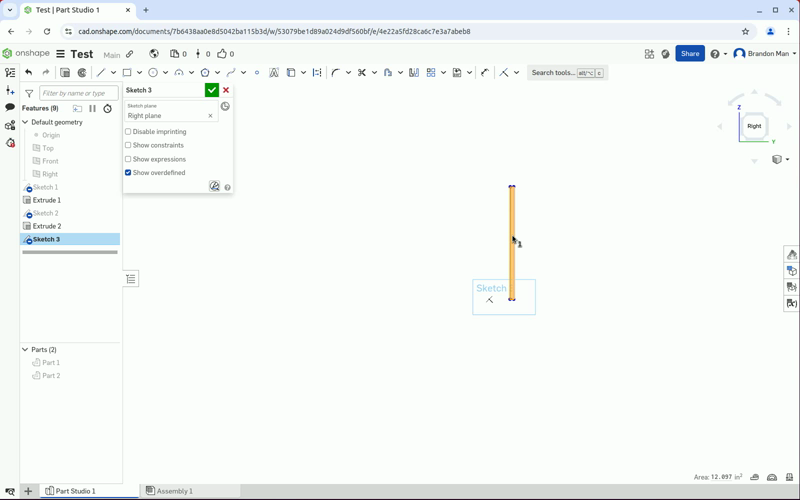
mouse_move(73, 352)
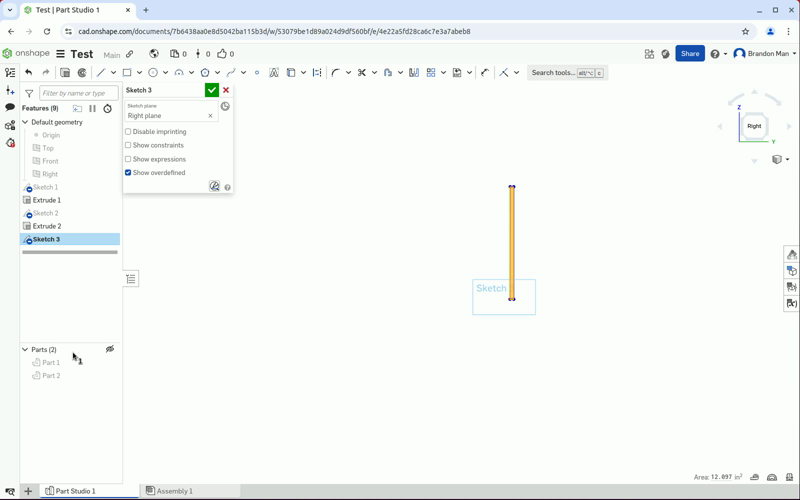
key(shift+y)
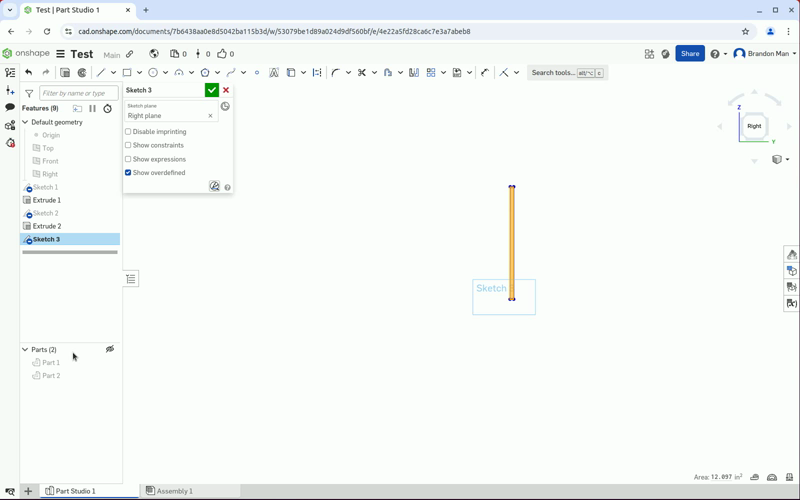
key(shift+e)
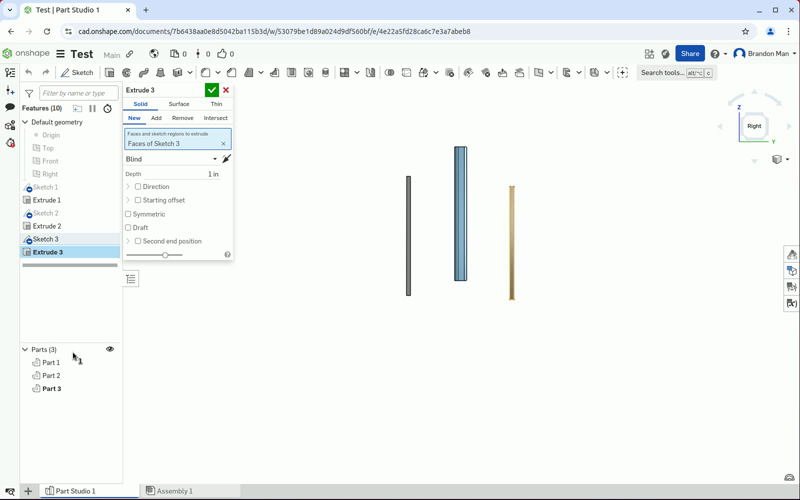
mouse_move(143, 106)
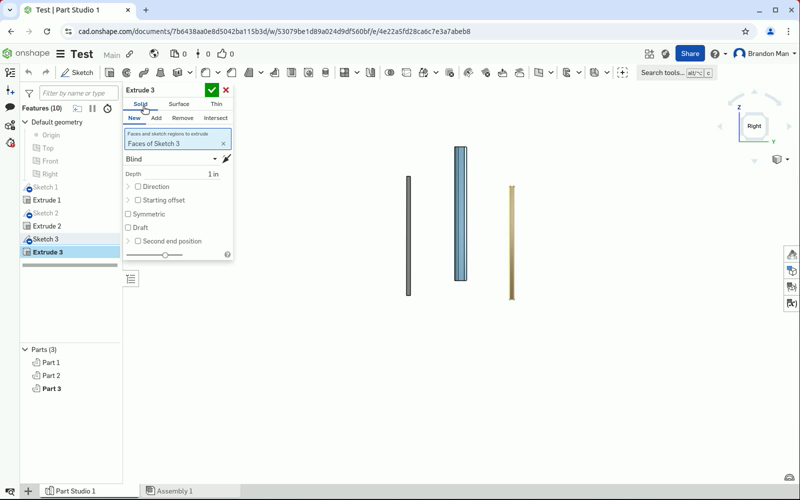
click(143, 106)
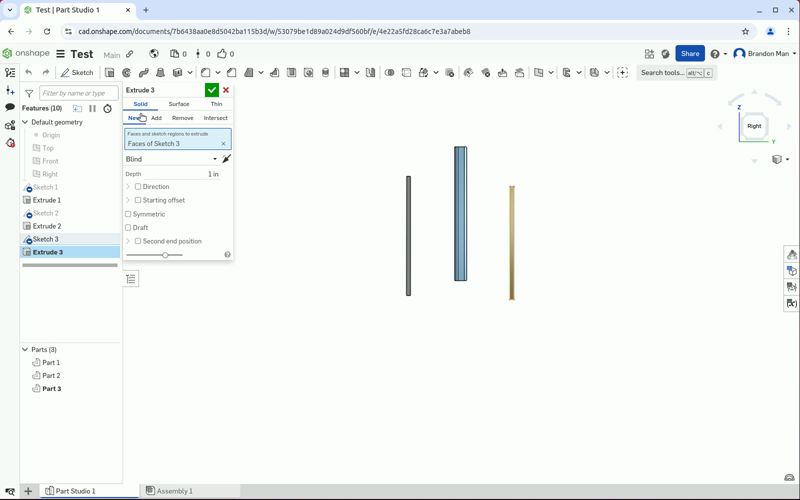
mouse_move(137, 120)
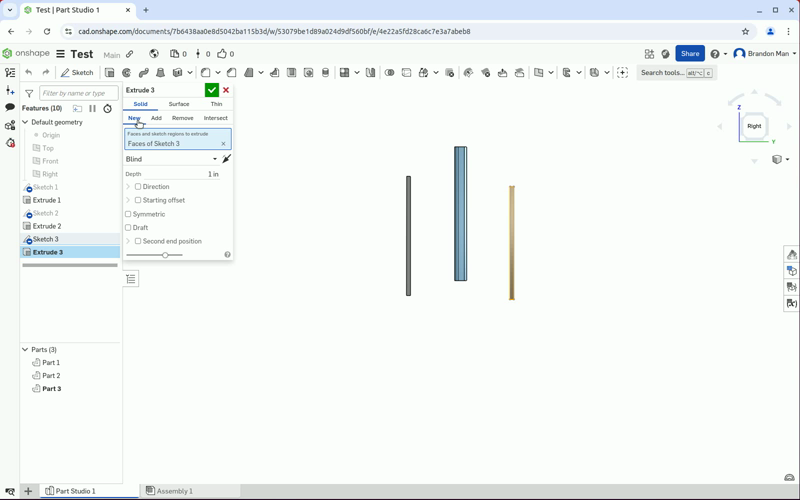
click(137, 120)
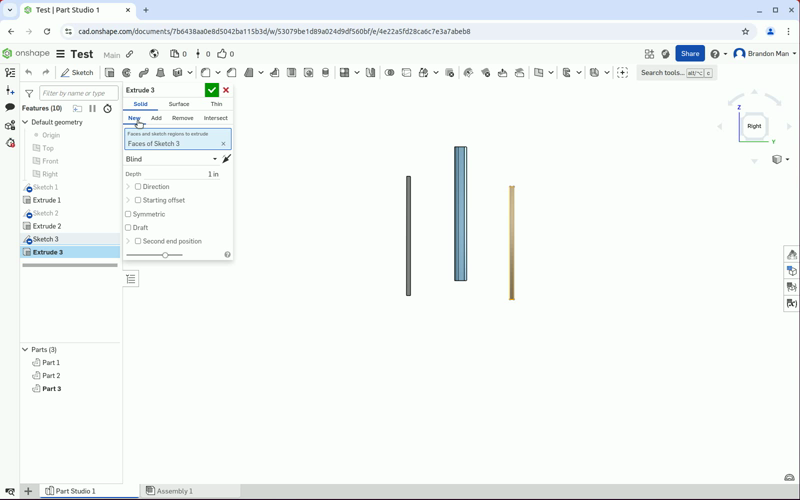
key(tab, 4)
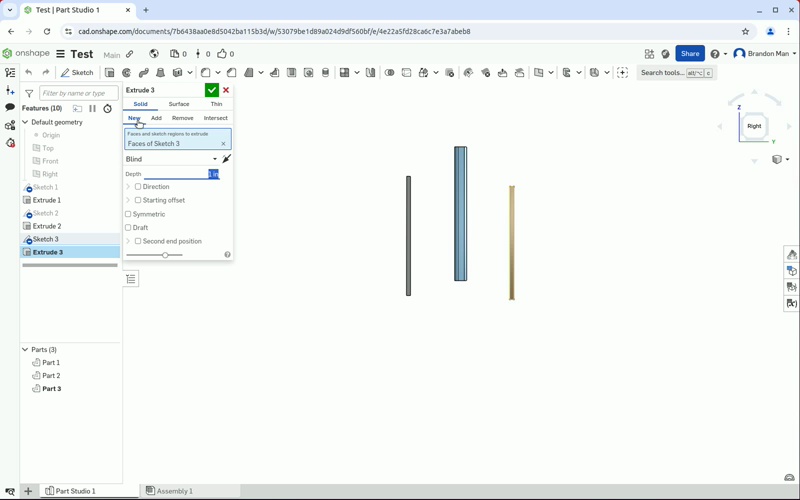
text(-0.241)
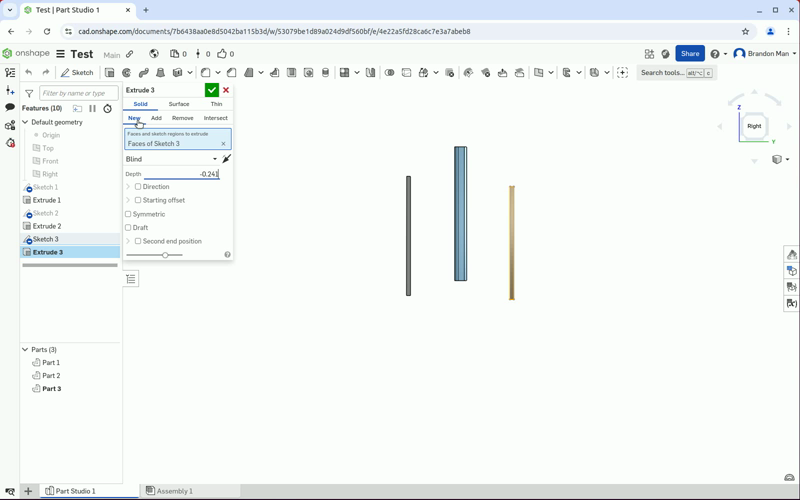
key(enter)
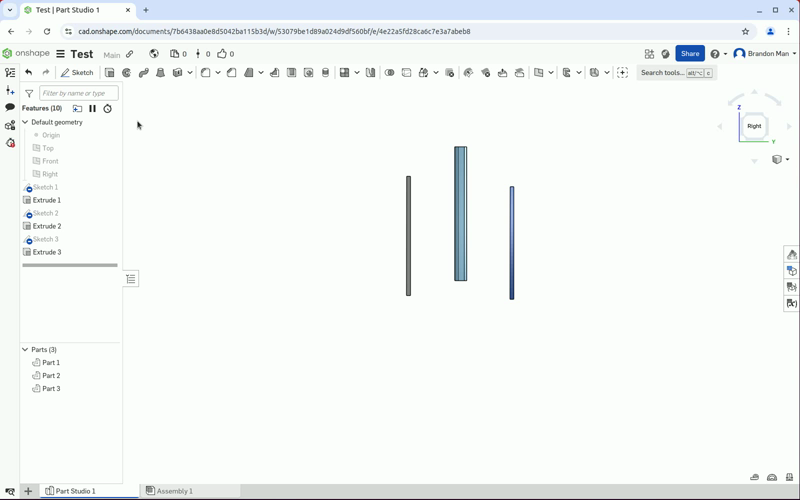
key(shift+h)
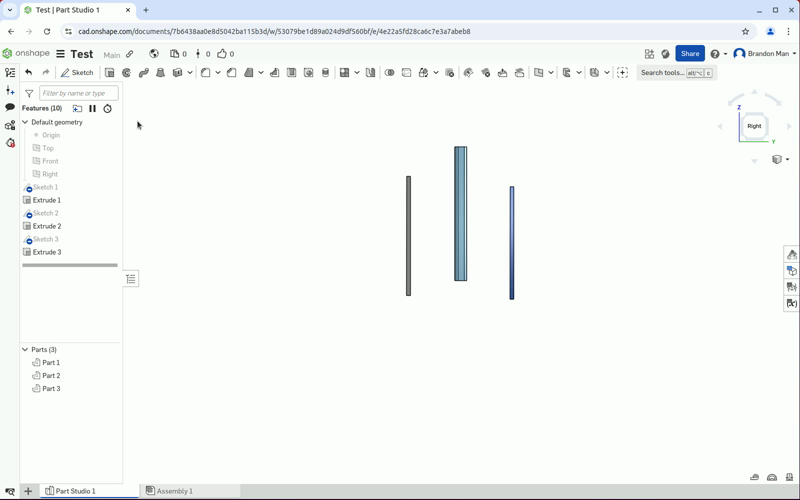
key(shift+h)
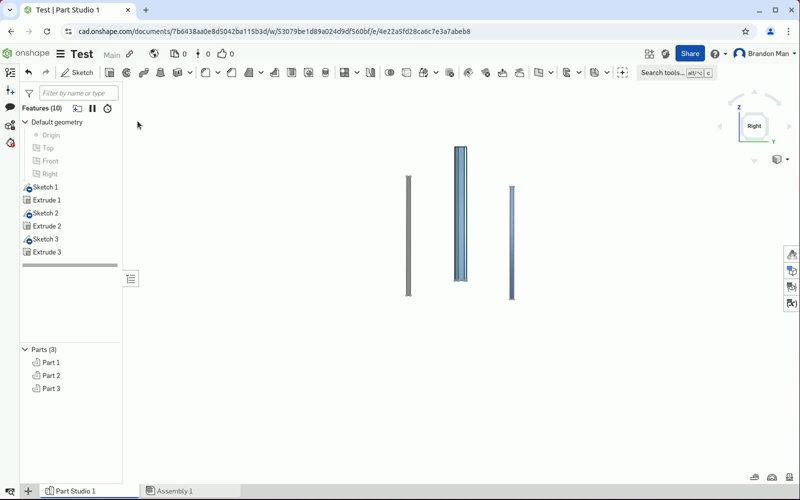
key(shift+7)
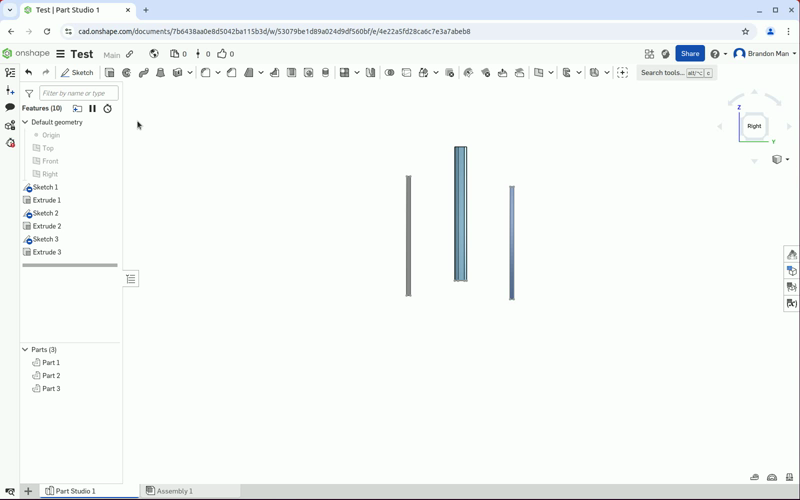
key(right, 2)
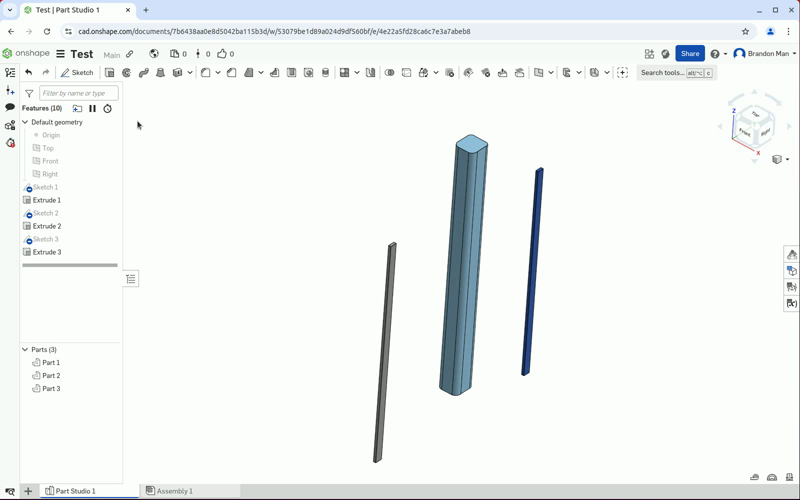
key(down, 2)
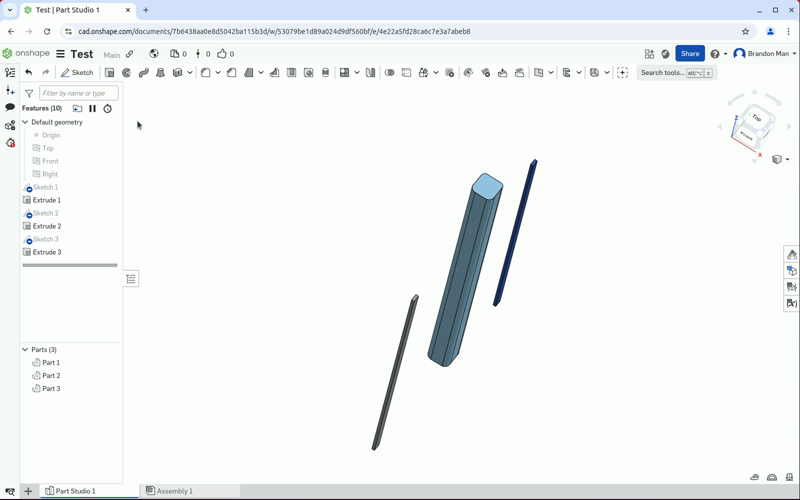
key(up, 2)
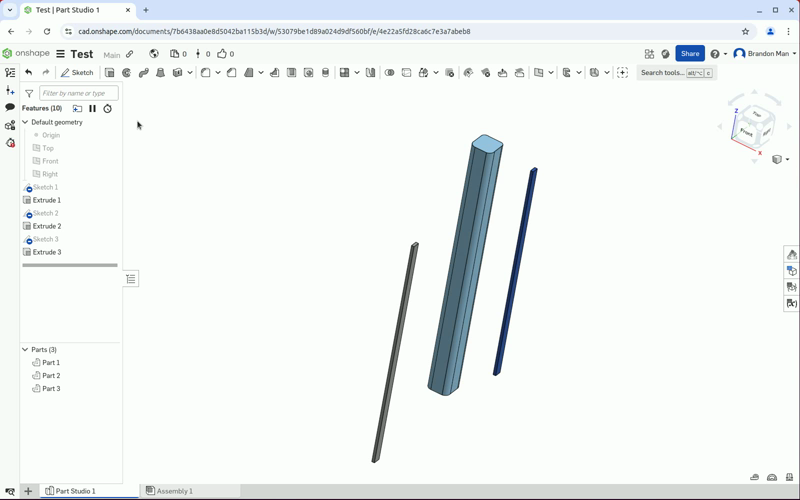
key(left, 2)
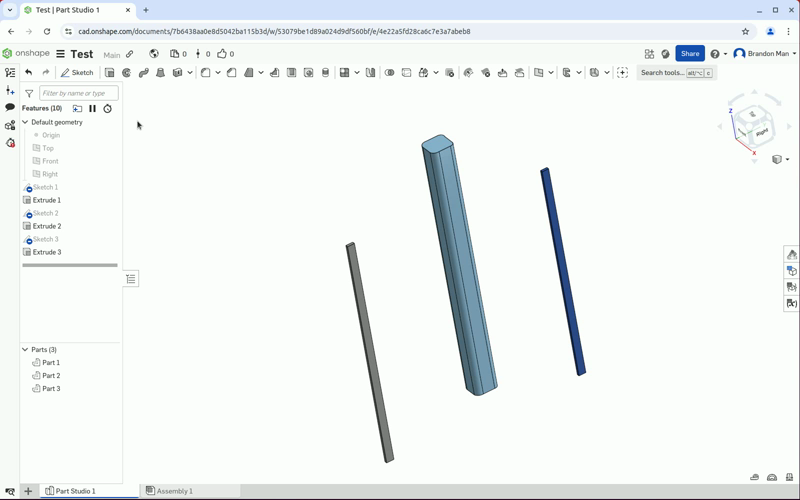
mouse_move(73, 189)
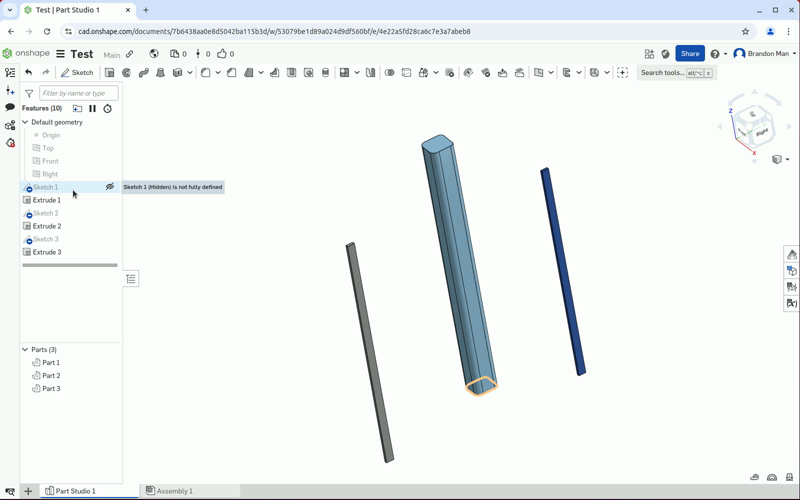
click(73, 189)